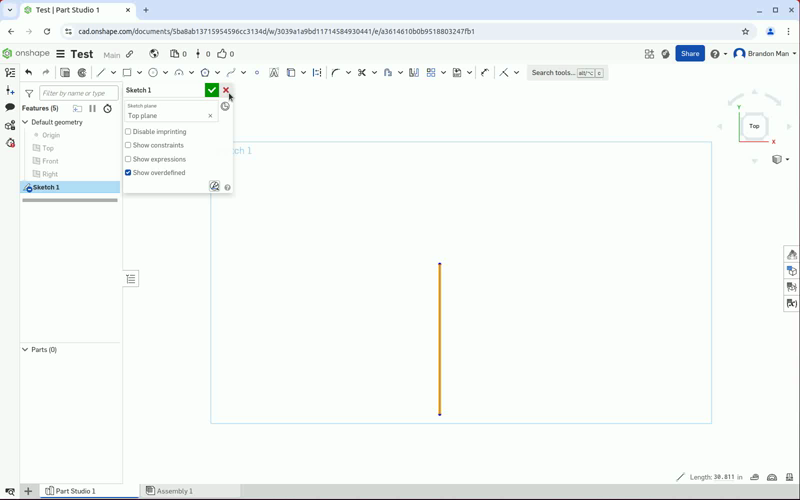
key(shift+h)
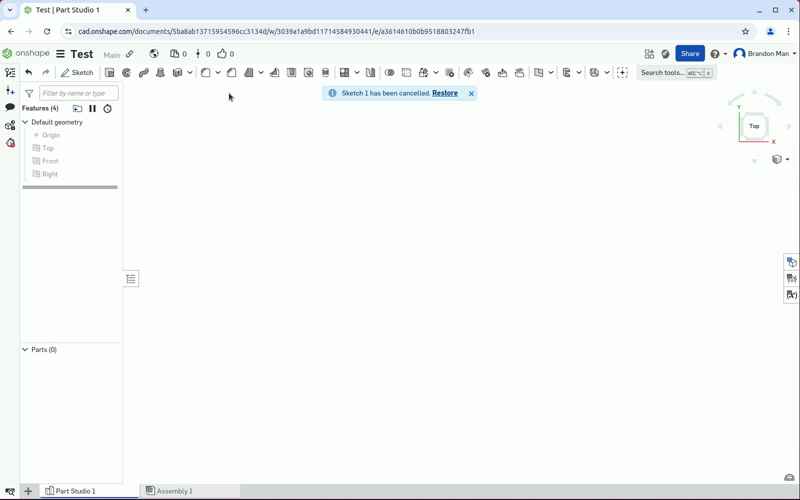
mouse_move(73, 352)
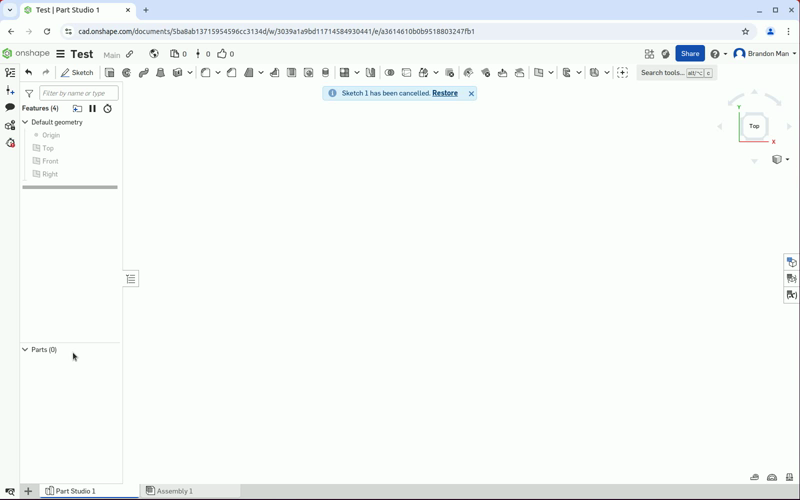
key(y)
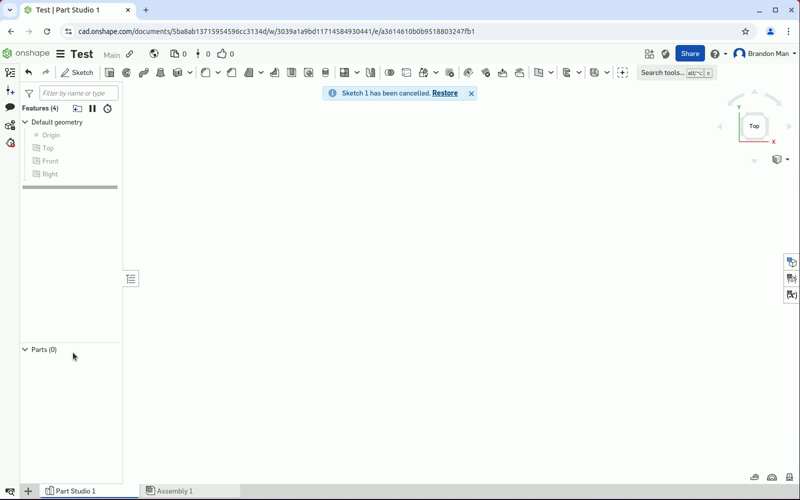
key(shift+p)
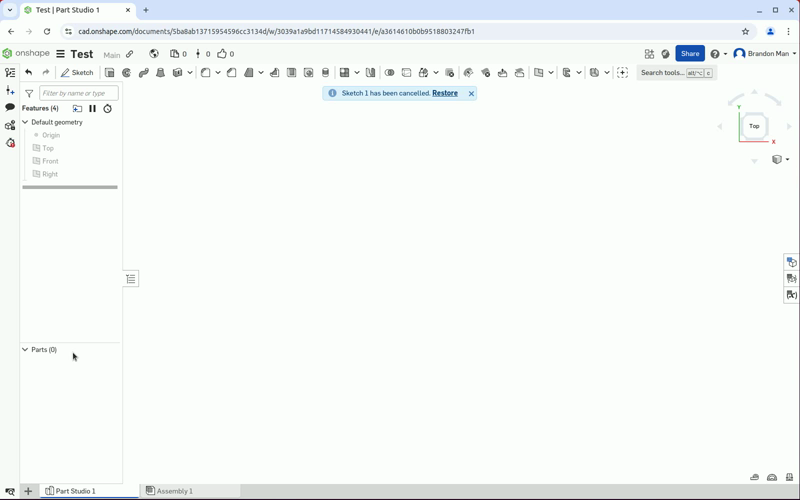
key(space)
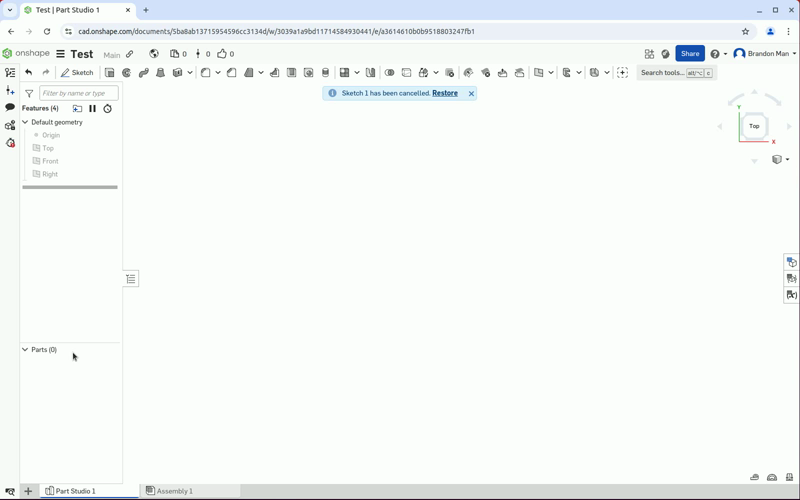
key_down(shift)
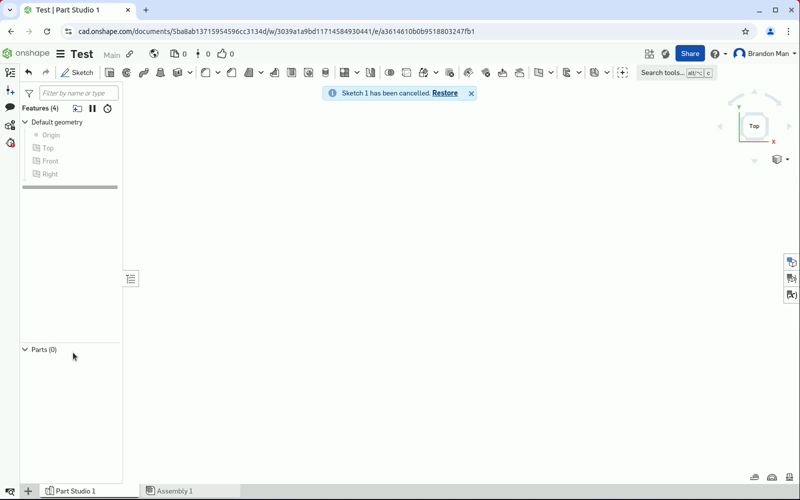
key(up)
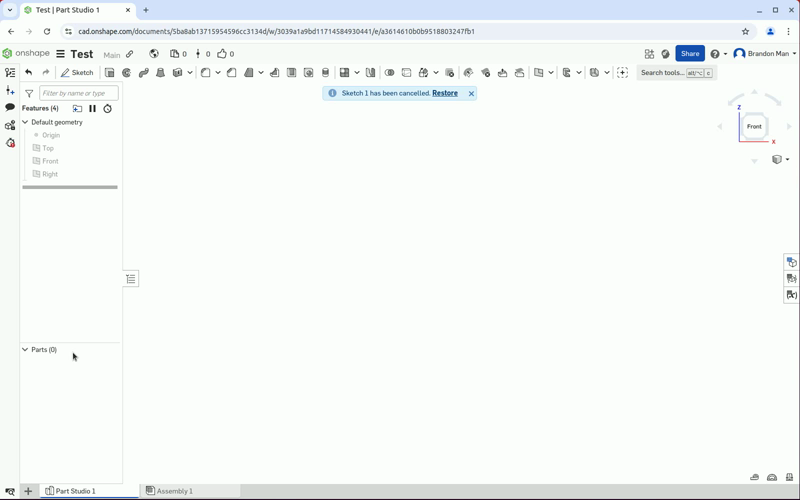
key_up(shift)
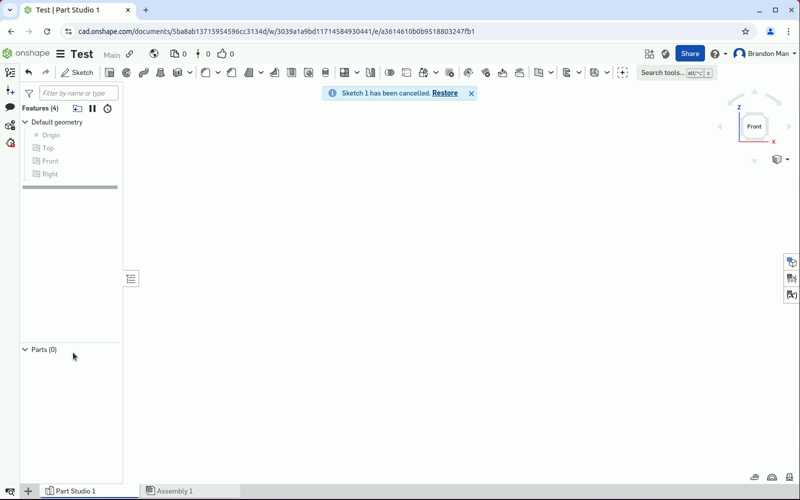
mouse_move(73, 352)
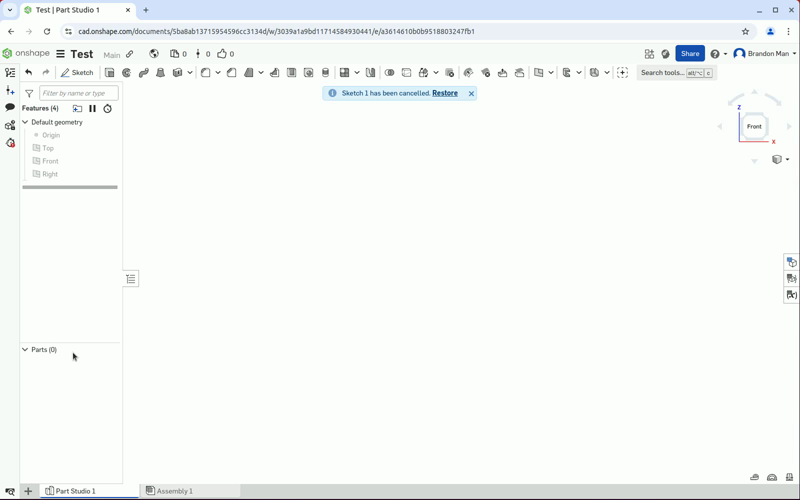
key(shift+y)
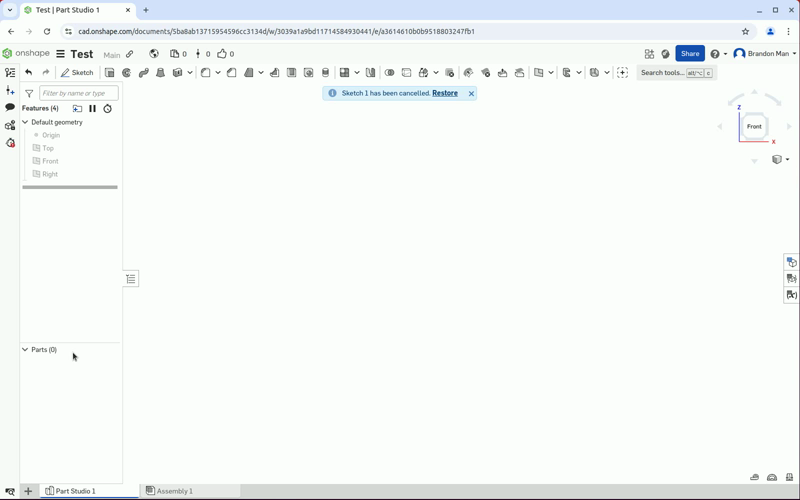
key(shift+s)
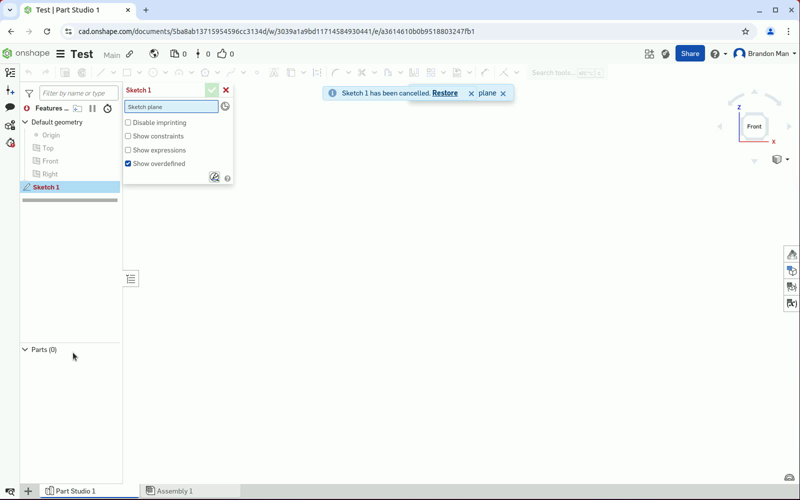
mouse_move(73, 163)
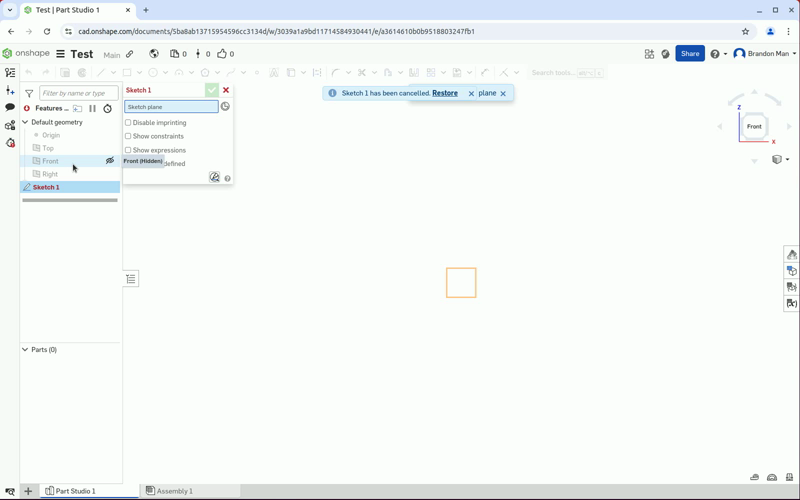
click(73, 163)
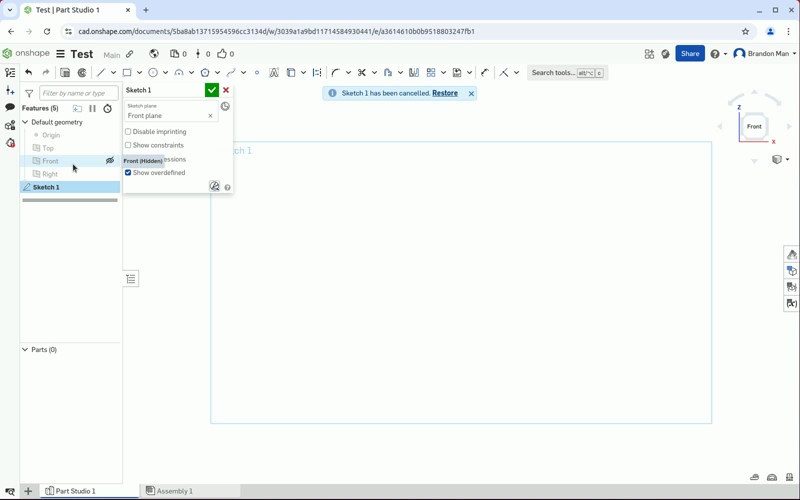
mouse_move(73, 352)
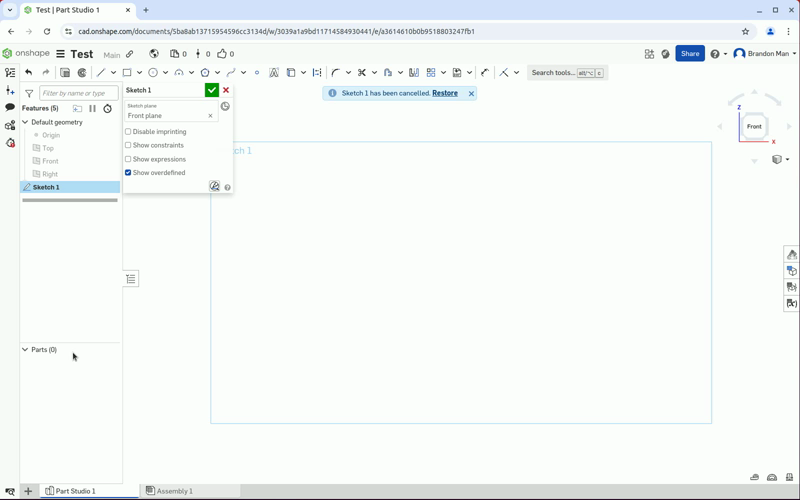
key(y)
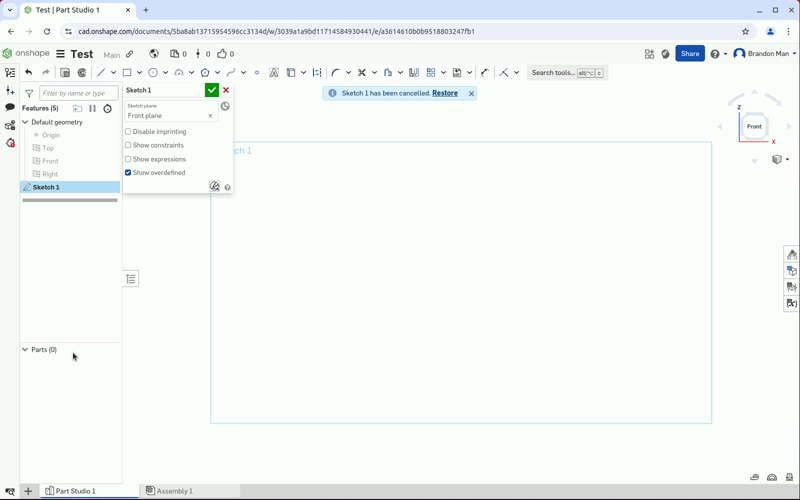
key(l)
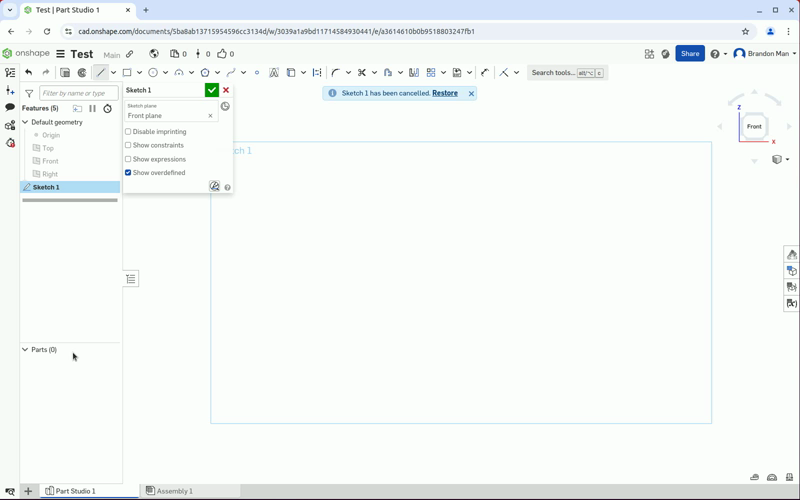
key_down(shift)
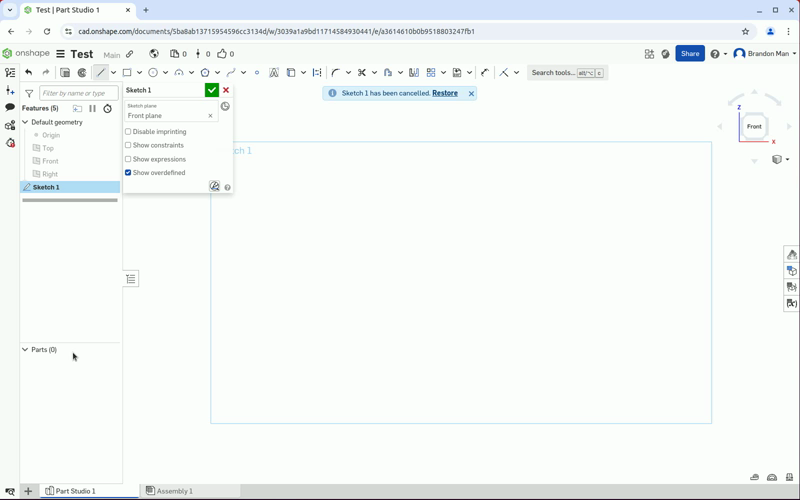
mouse_move(390, 355)
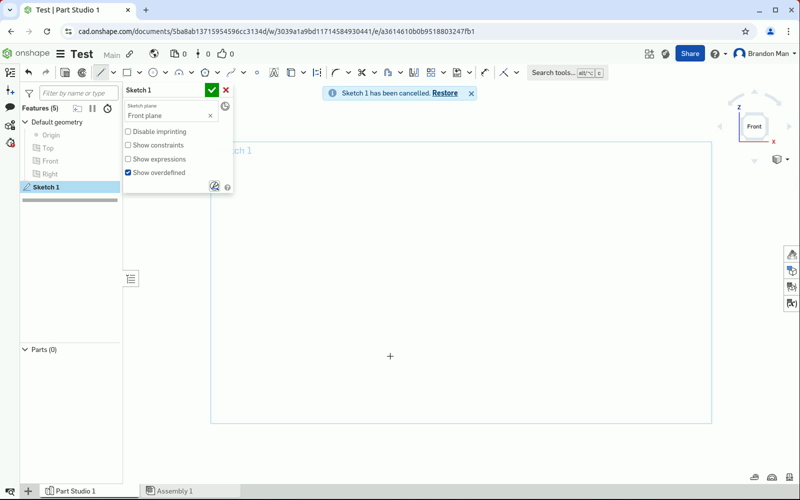
click(390, 355)
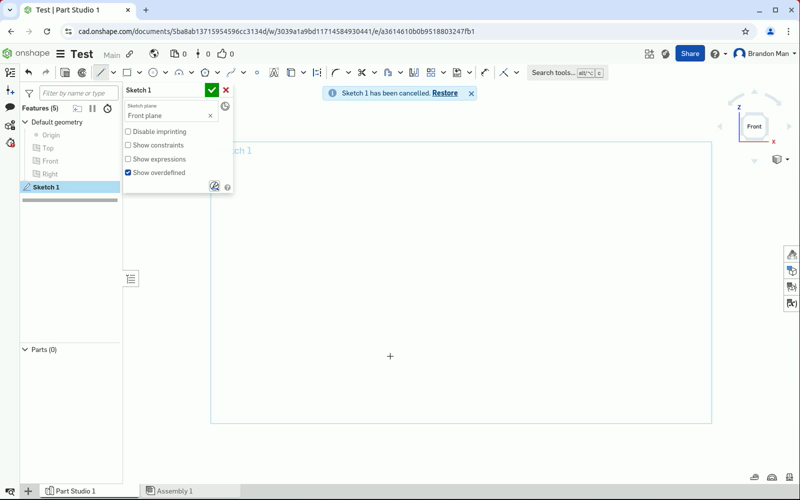
key_up(shift)
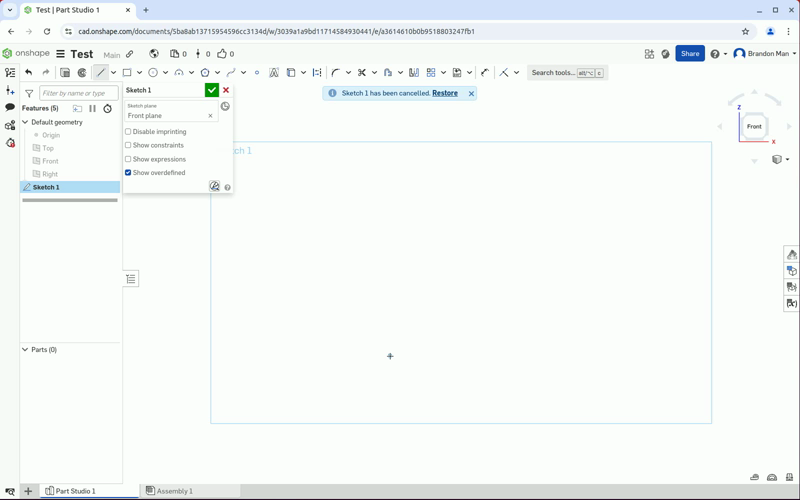
key_down(shift)
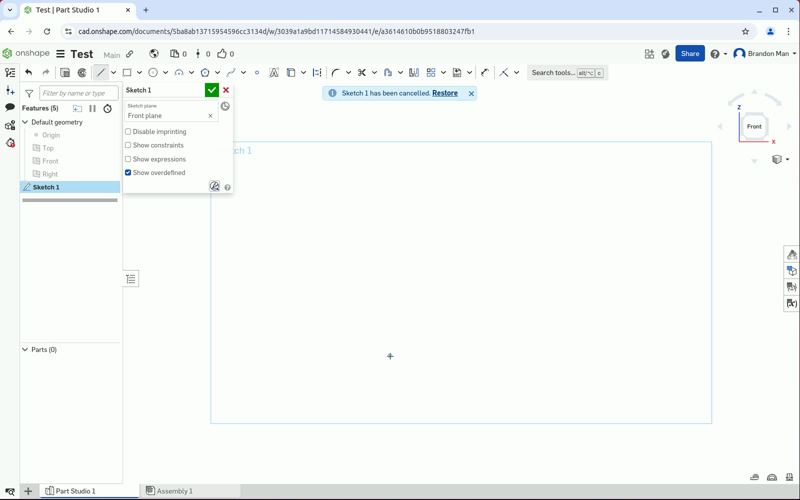
mouse_move(420, 355)
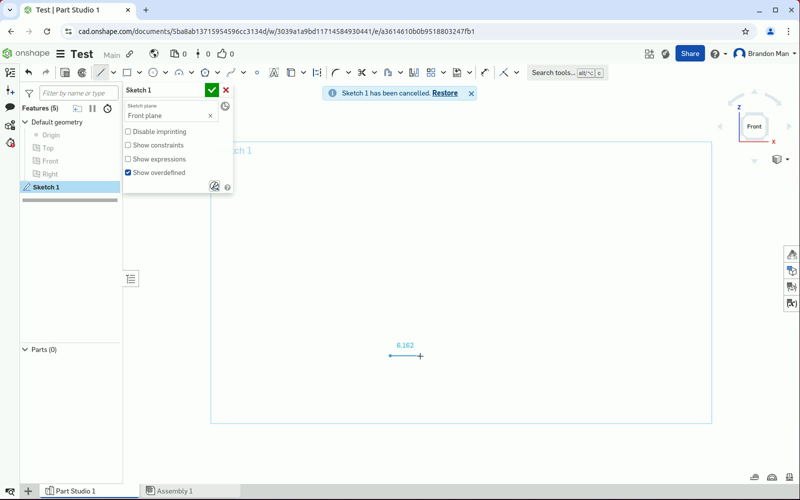
mouse_move(400, 353)
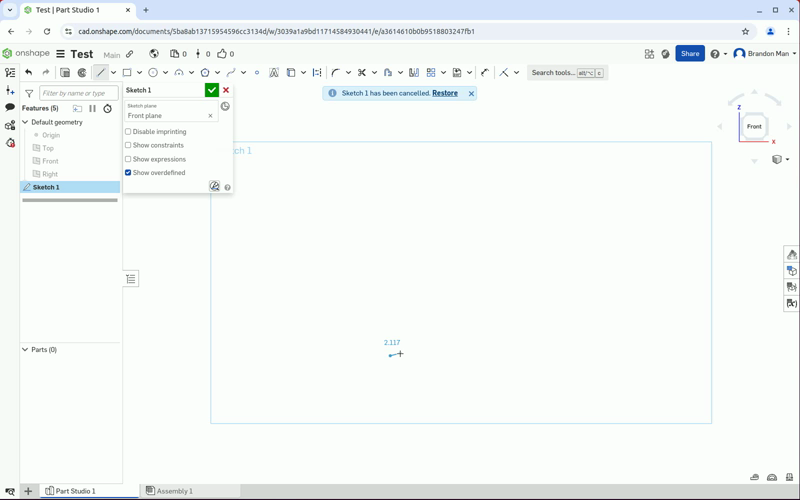
click(400, 353)
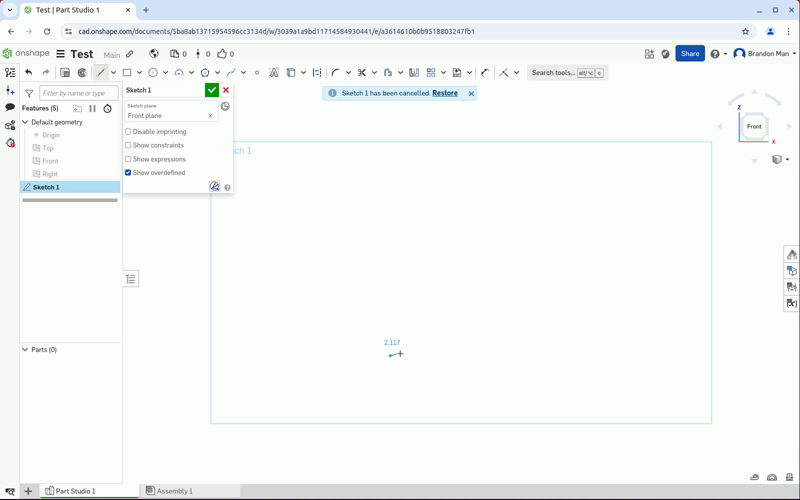
key_up(shift)
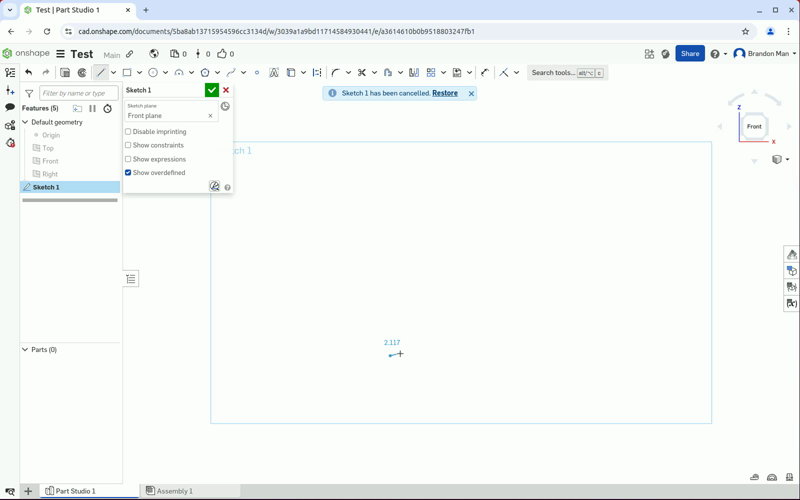
key_down(shift)
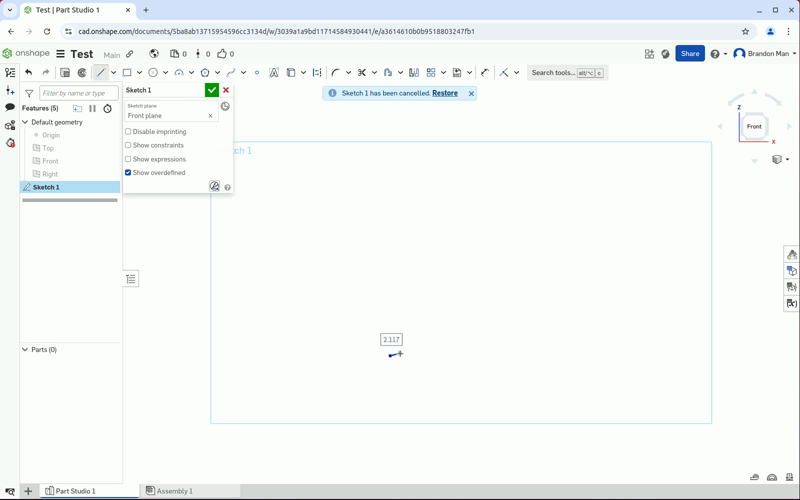
mouse_move(430, 353)
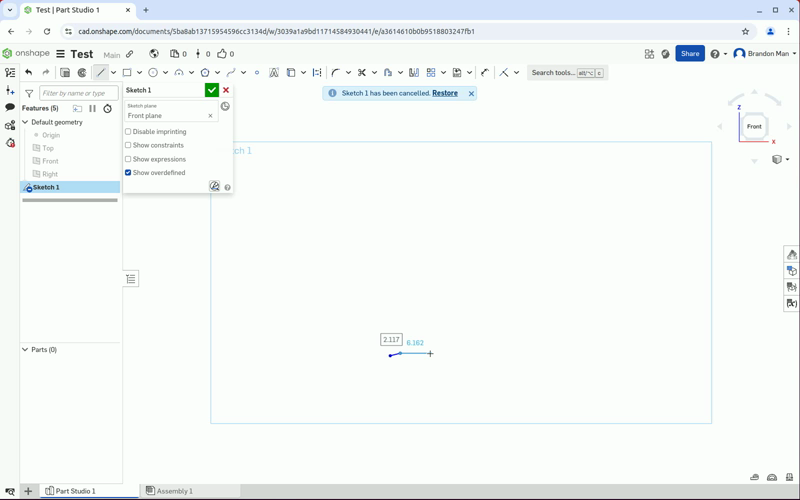
mouse_move(424, 353)
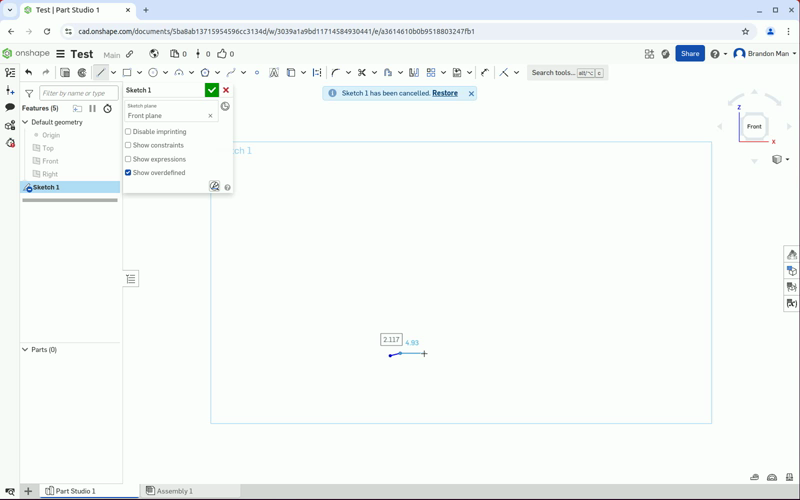
click(424, 353)
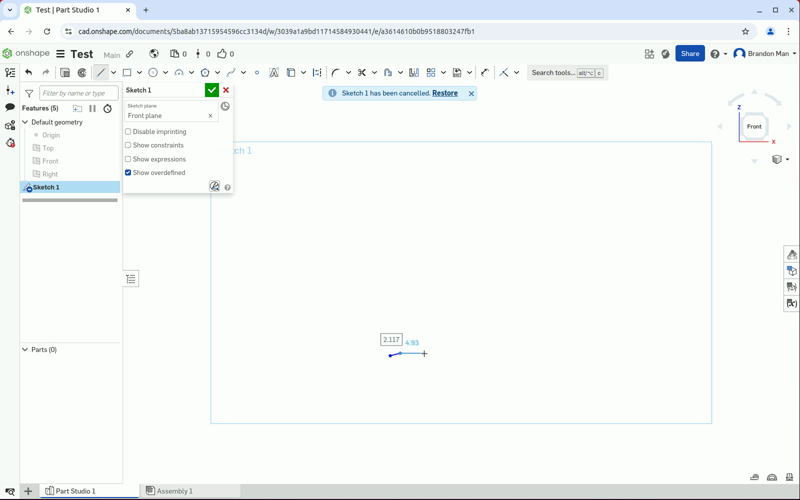
key_up(shift)
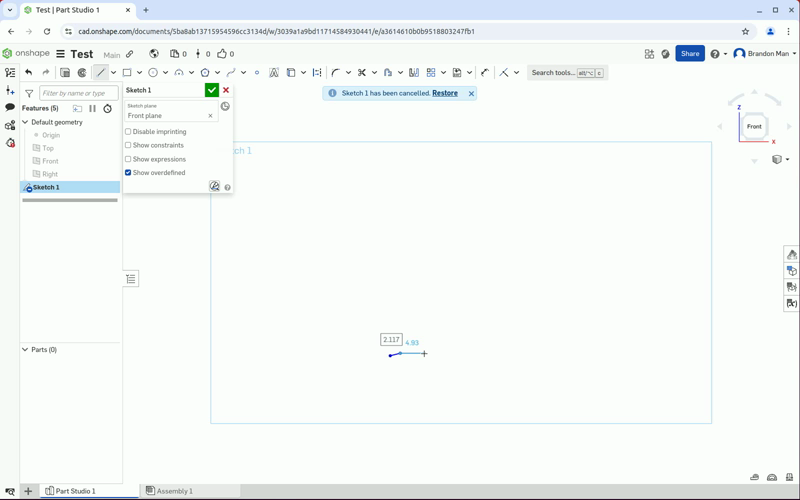
key_down(shift)
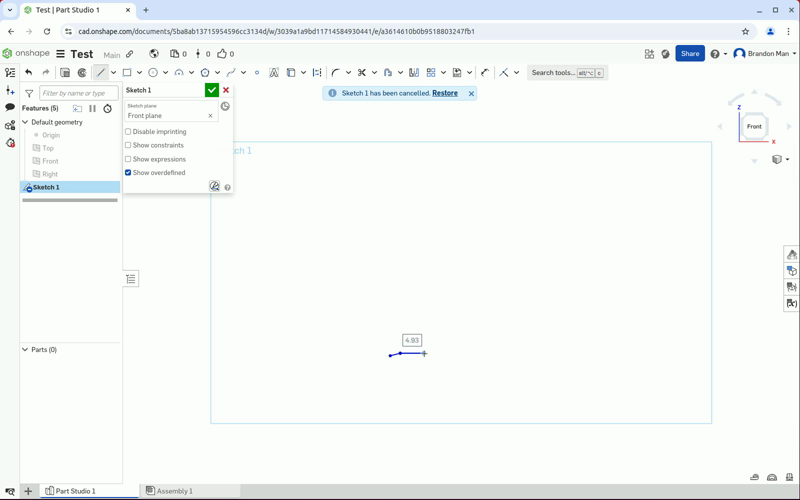
mouse_move(454, 353)
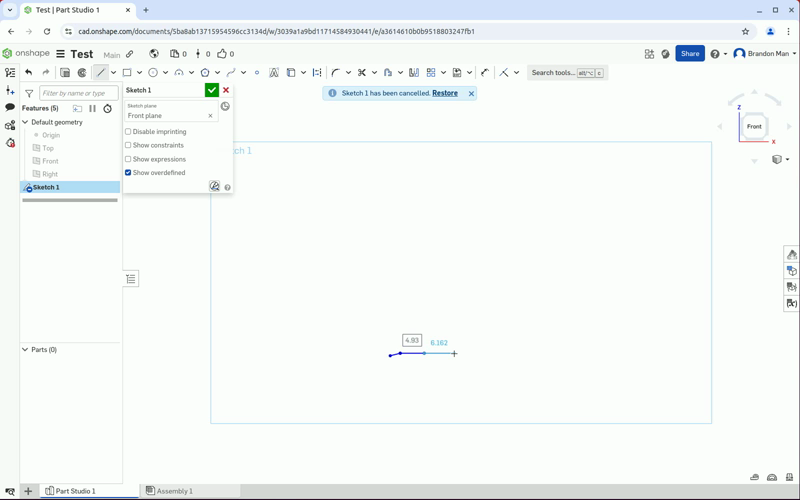
mouse_move(424, 355)
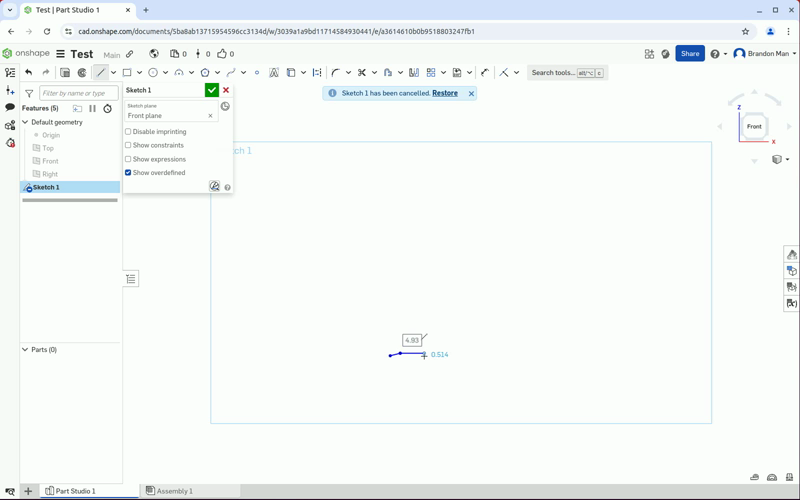
scroll(6)
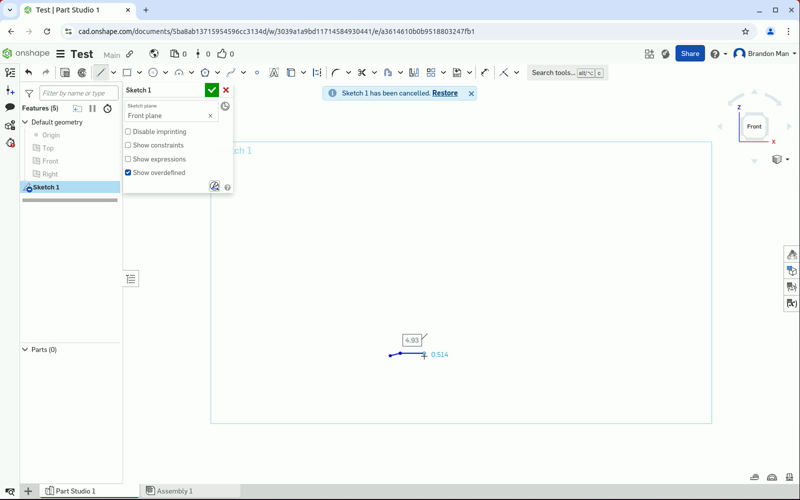
scroll(6)
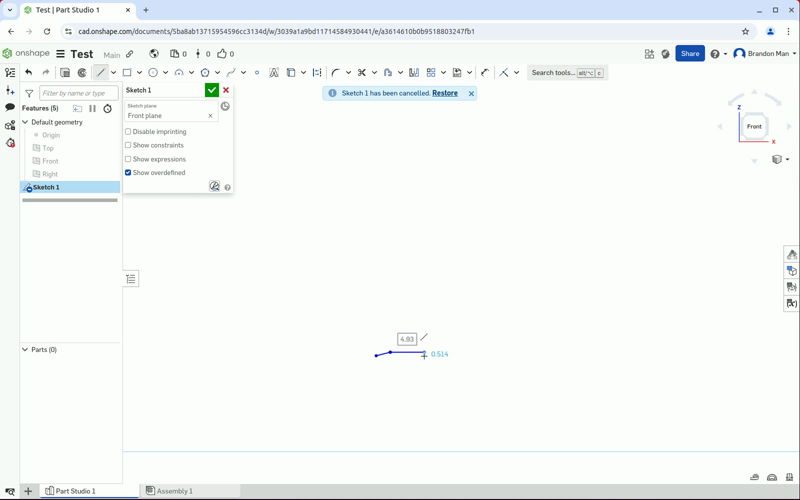
scroll(6)
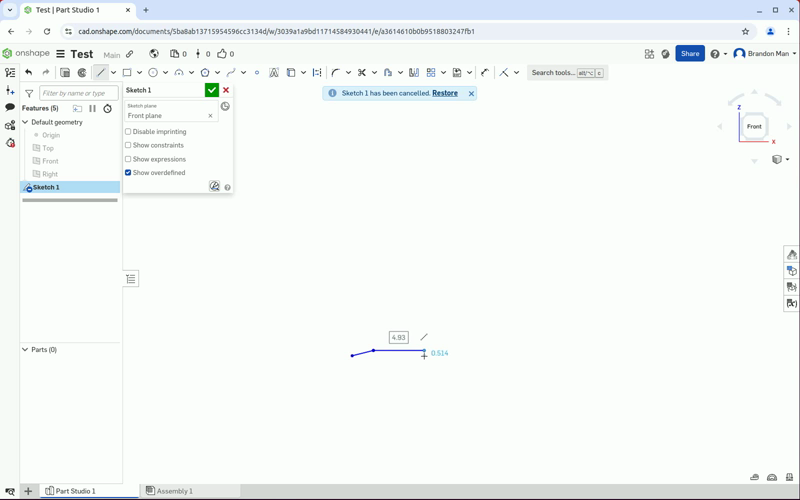
scroll(6)
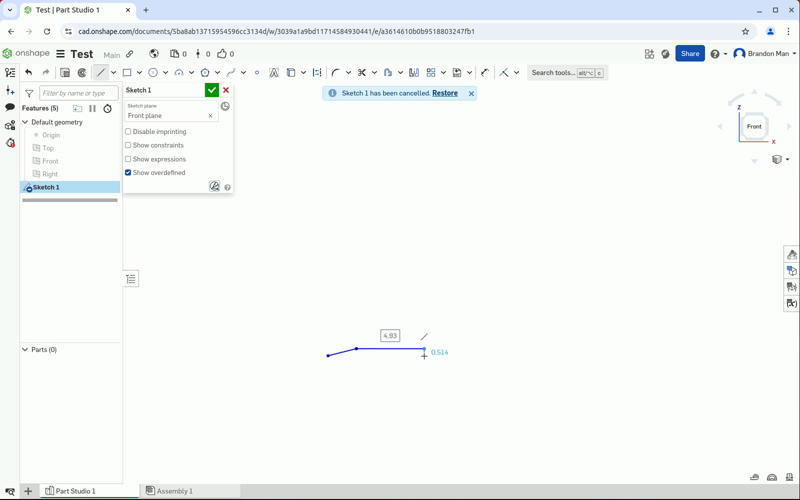
scroll(6)
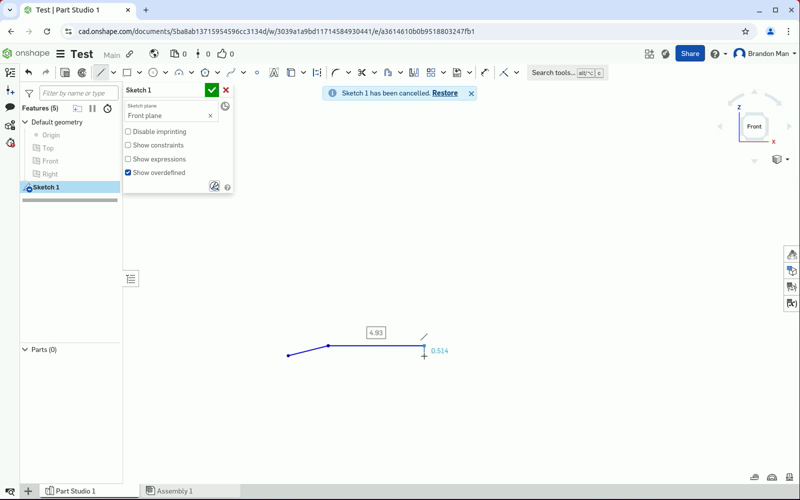
scroll(6)
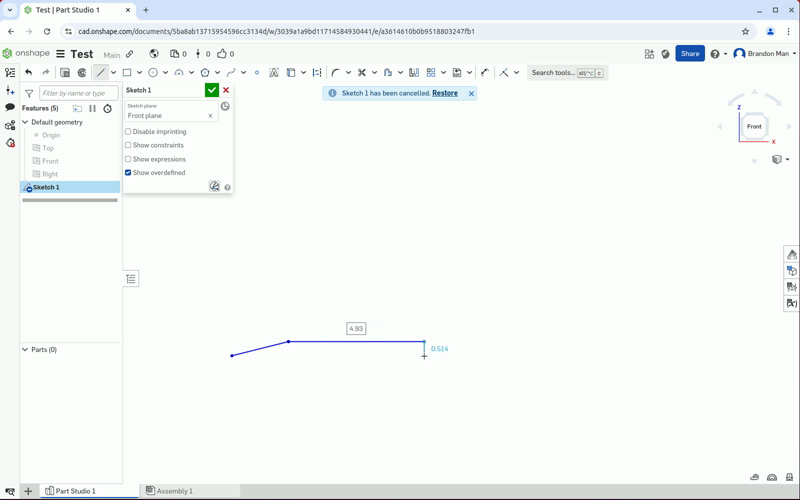
scroll(6)
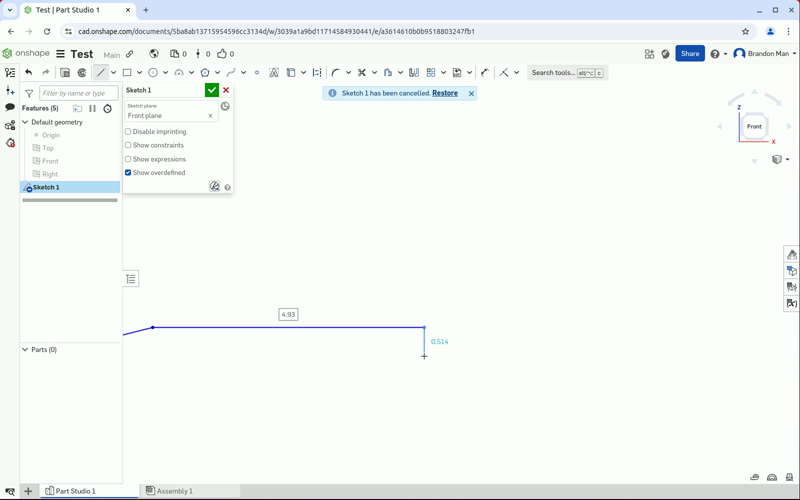
click(424, 355)
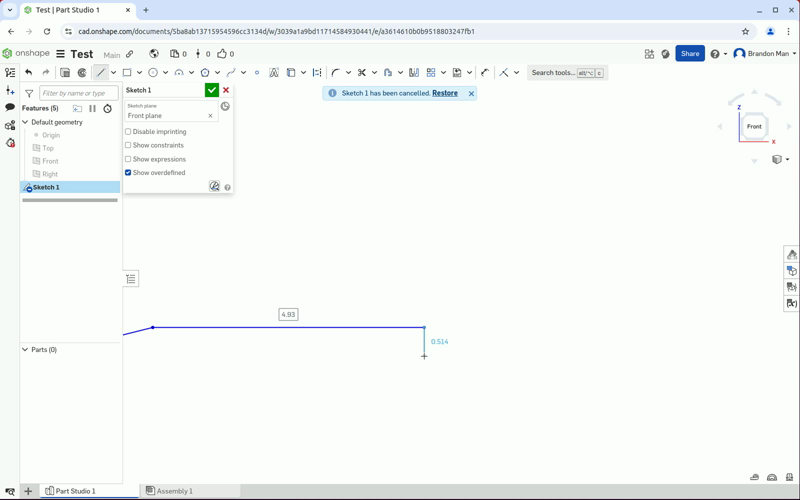
scroll(-6)
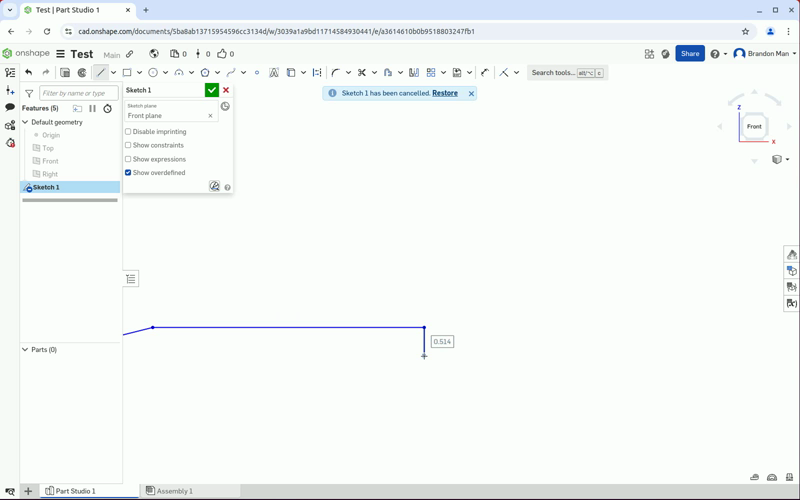
scroll(-6)
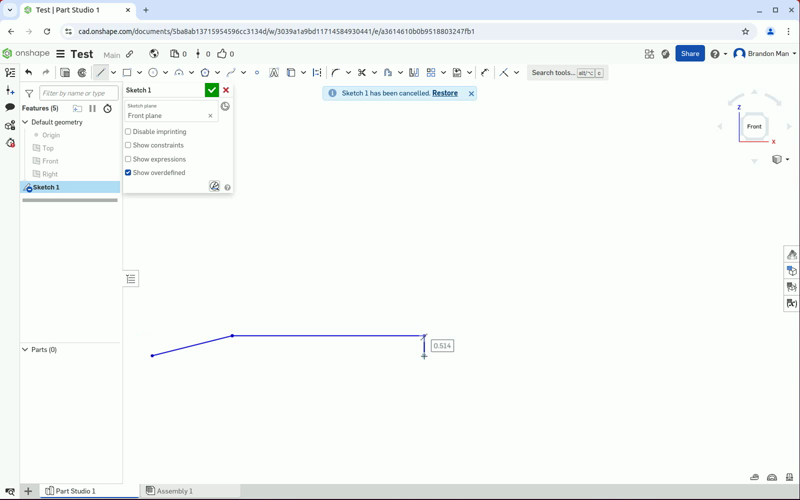
scroll(-6)
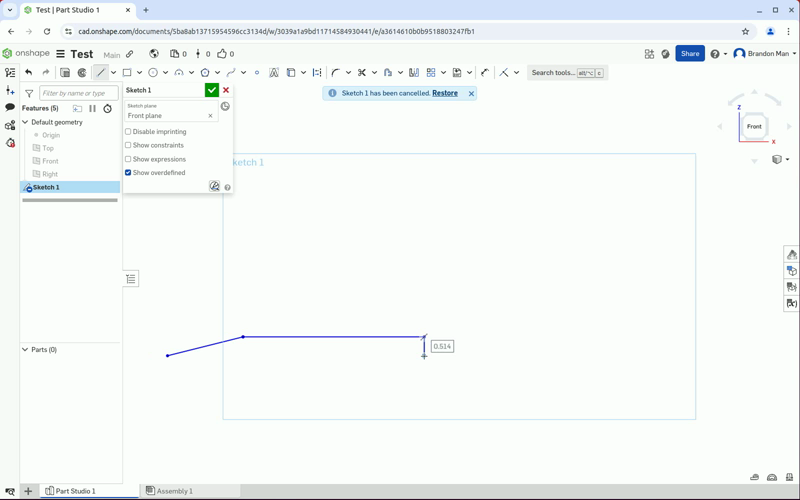
scroll(-6)
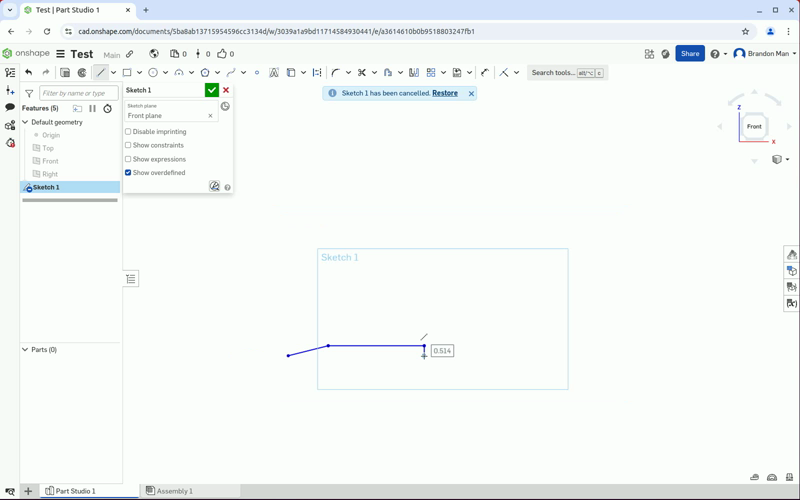
scroll(-6)
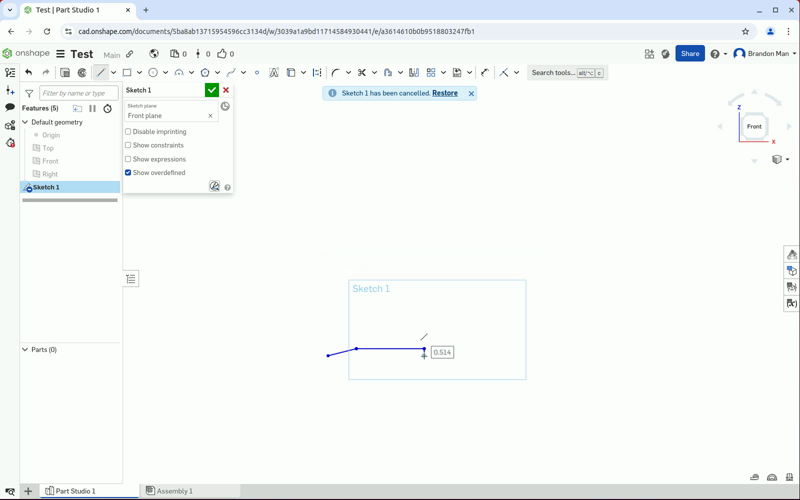
scroll(-6)
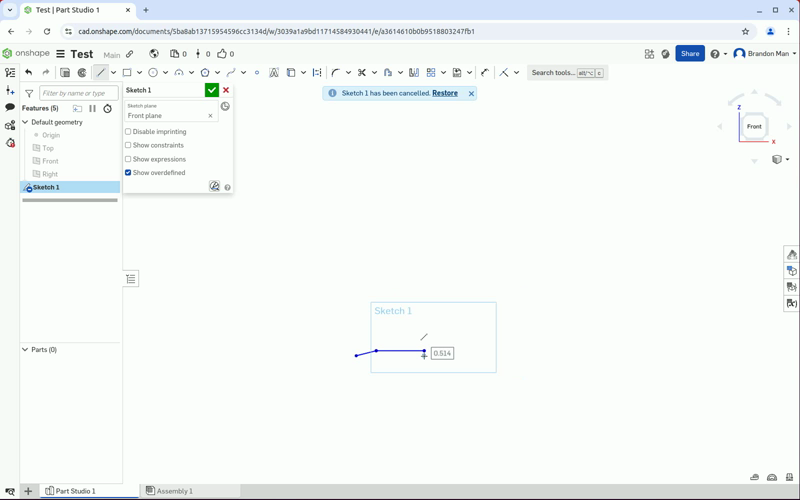
scroll(-6)
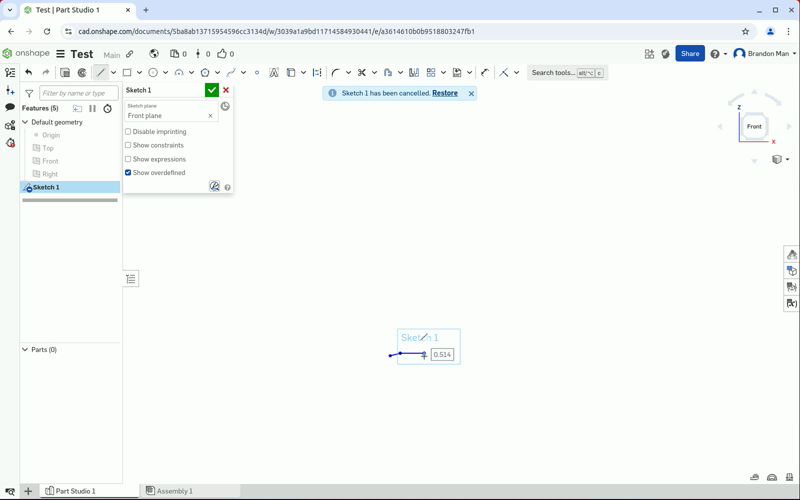
key_up(shift)
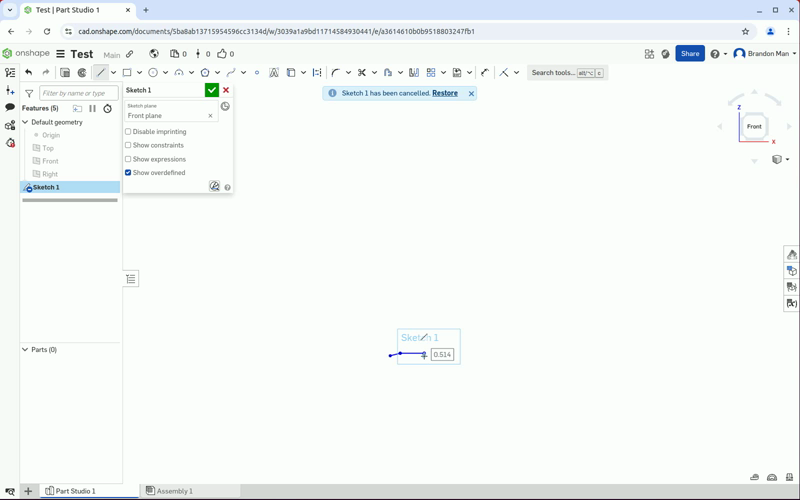
key_down(shift)
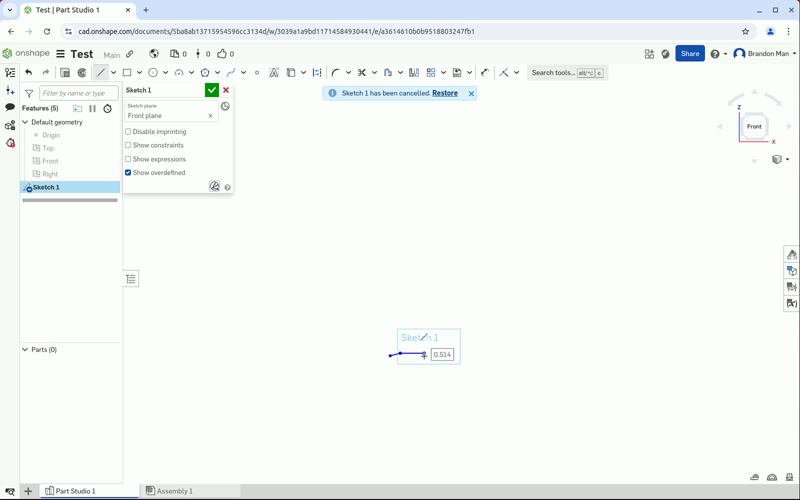
mouse_move(454, 355)
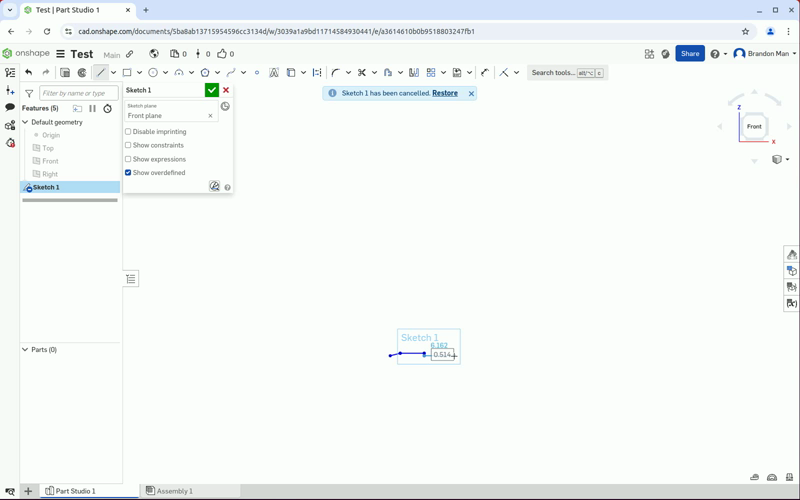
mouse_move(400, 355)
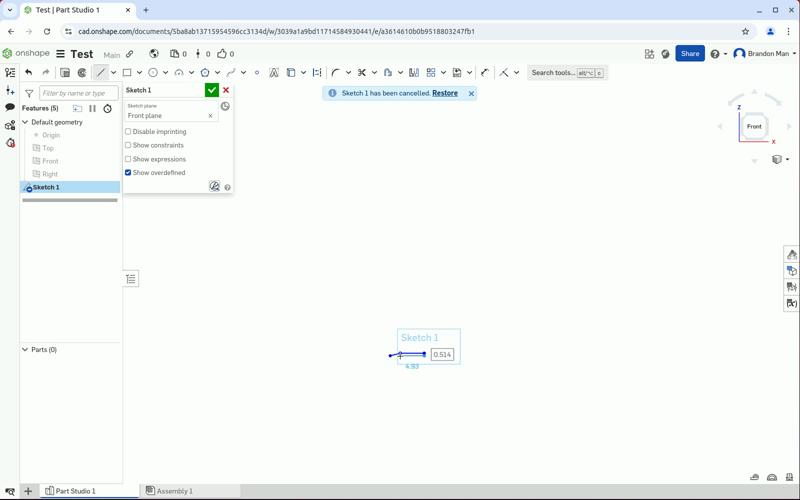
scroll(6)
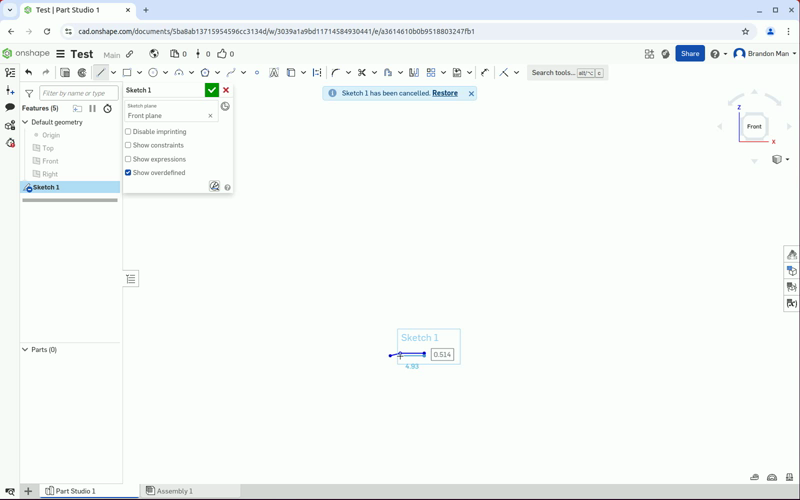
scroll(6)
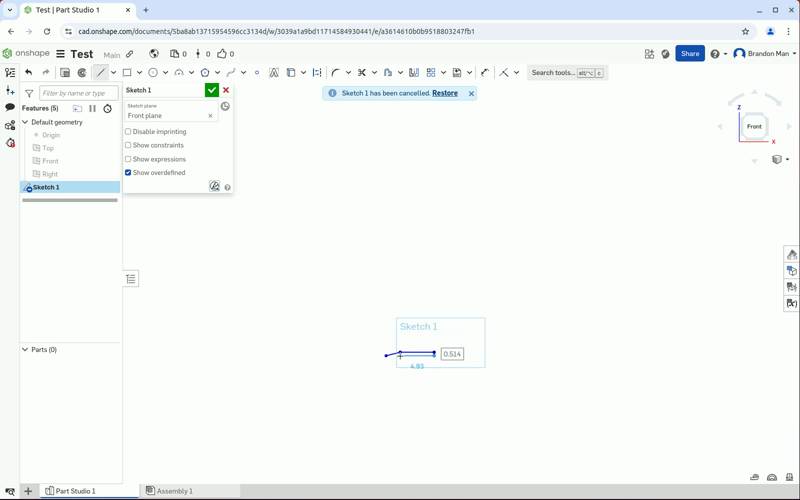
scroll(6)
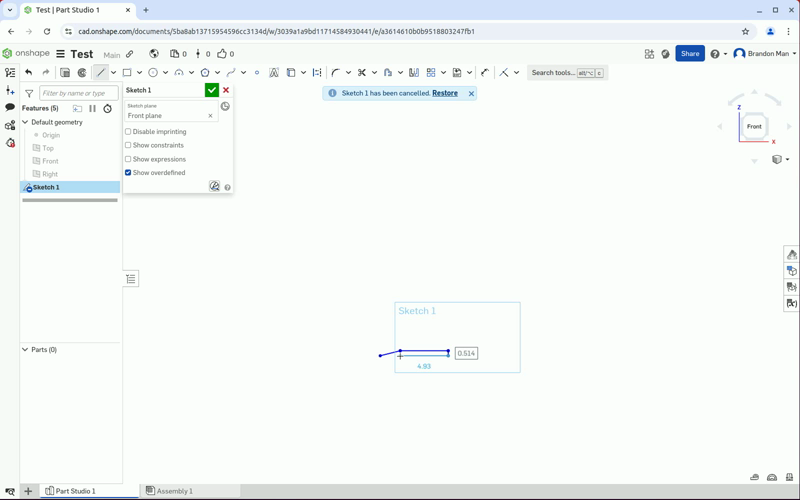
scroll(6)
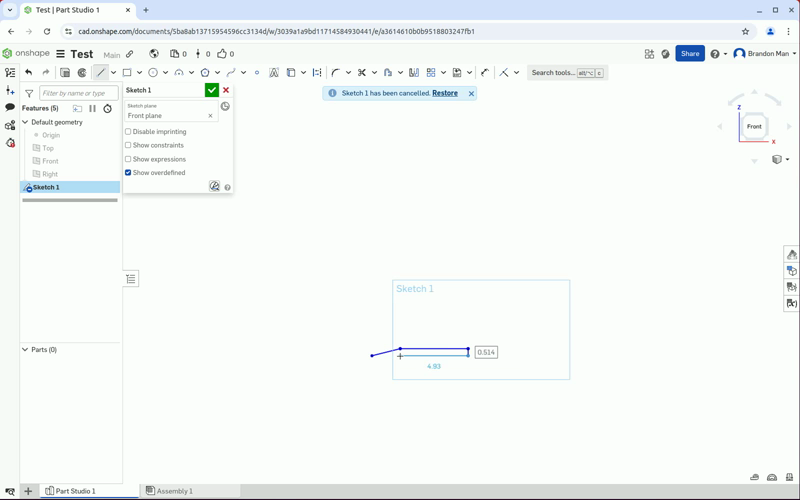
scroll(6)
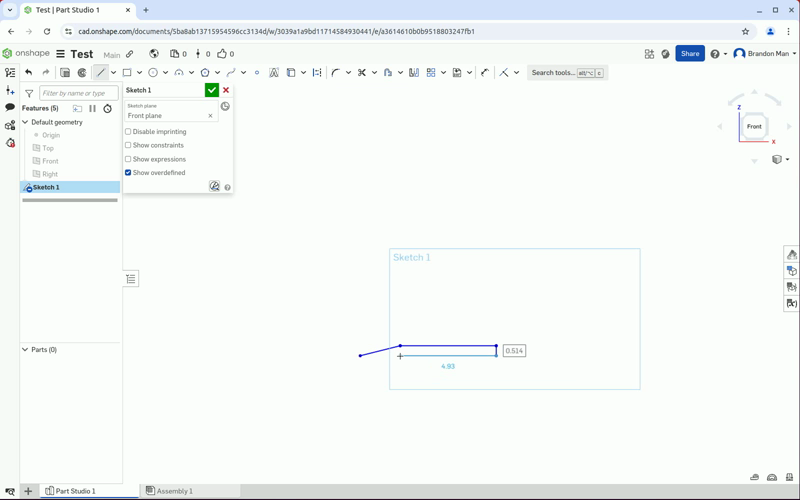
scroll(6)
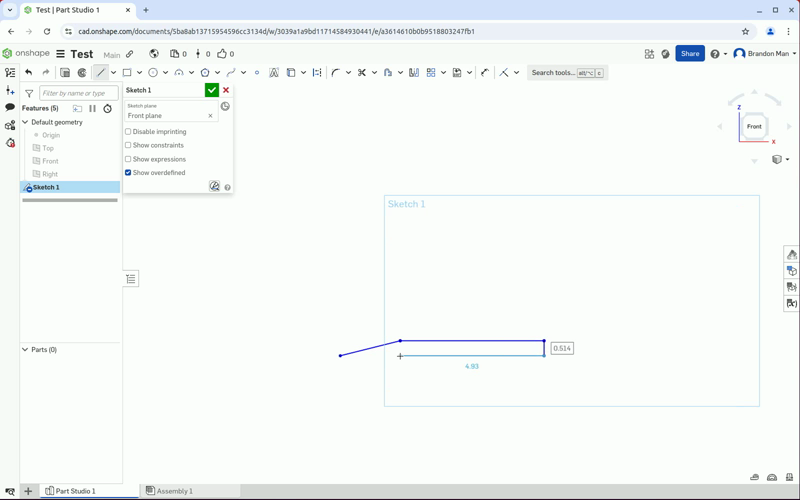
scroll(6)
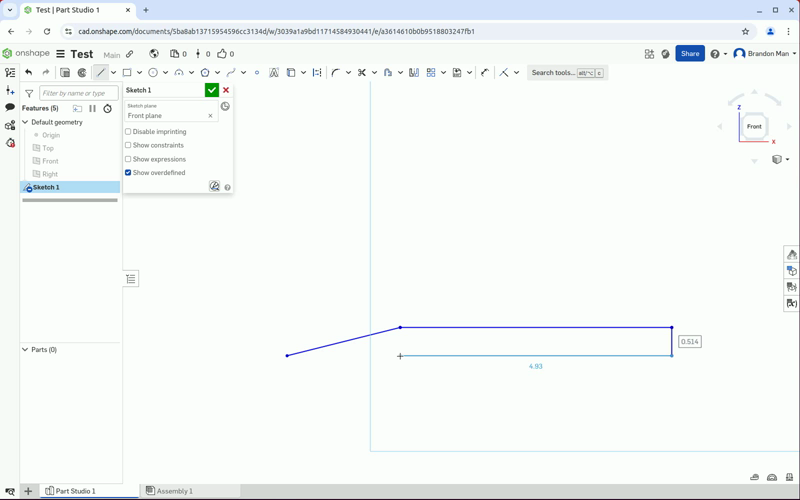
click(400, 355)
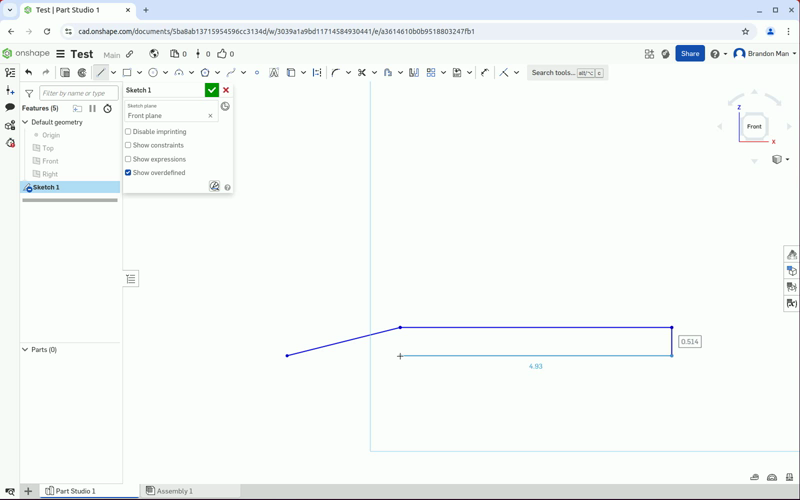
scroll(-6)
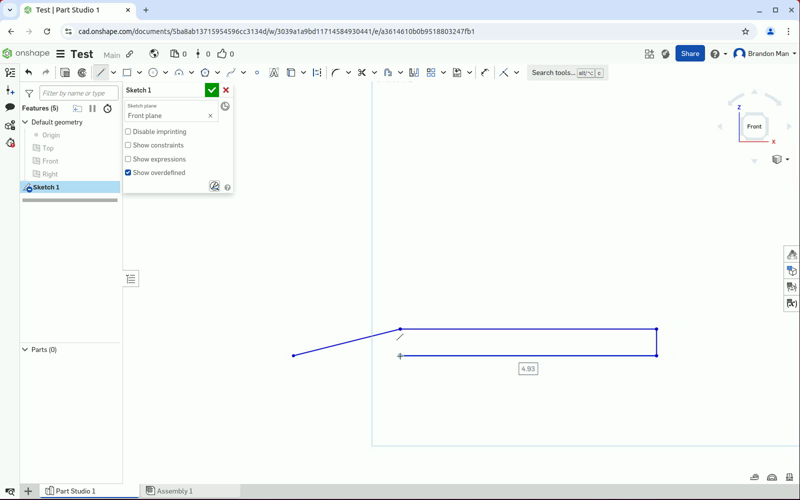
scroll(-6)
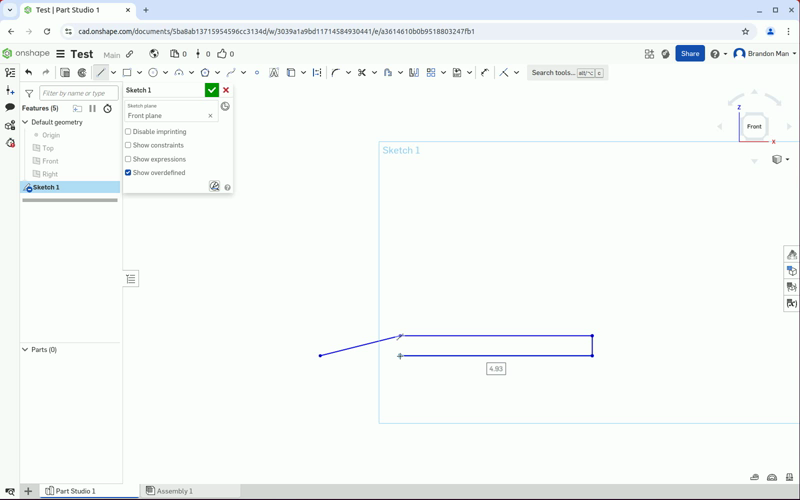
scroll(-6)
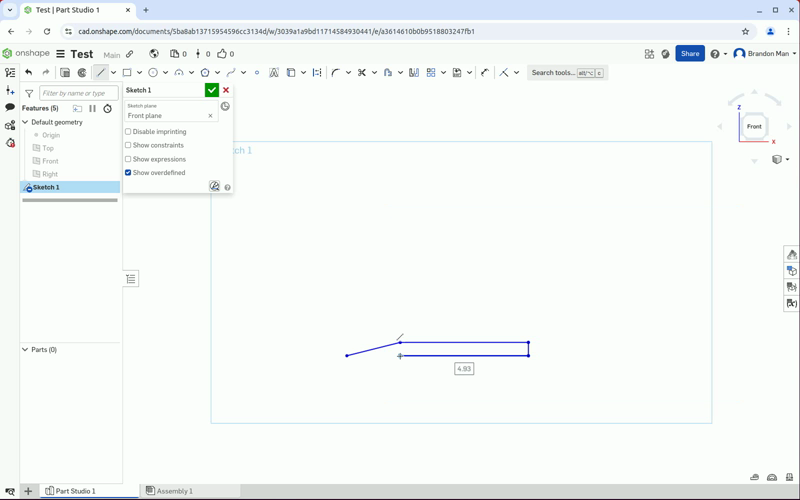
scroll(-6)
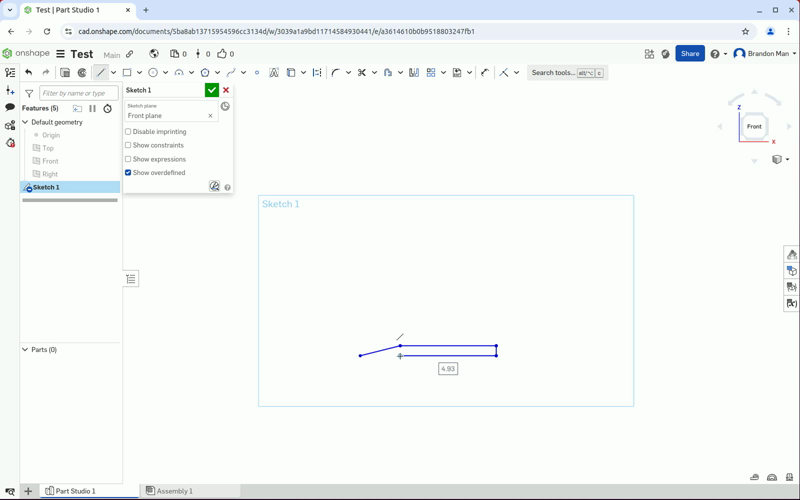
scroll(-6)
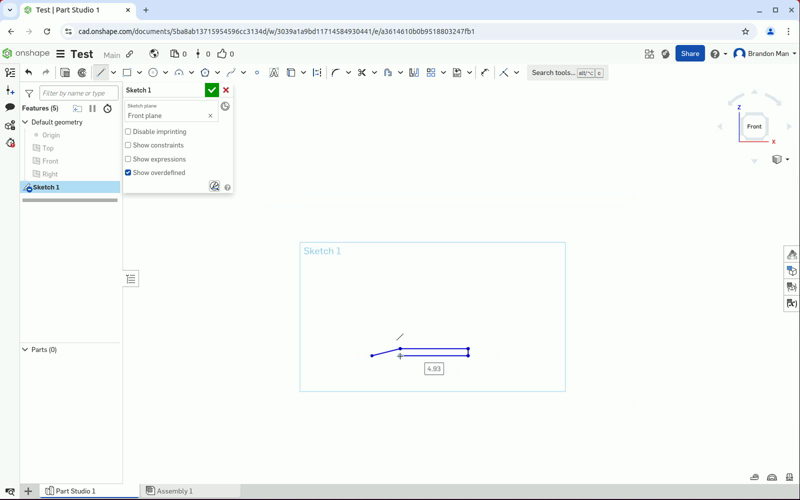
scroll(-6)
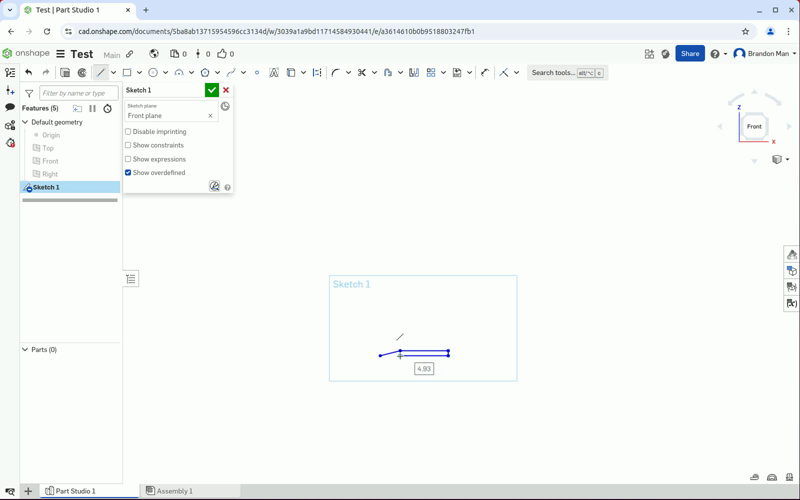
scroll(-6)
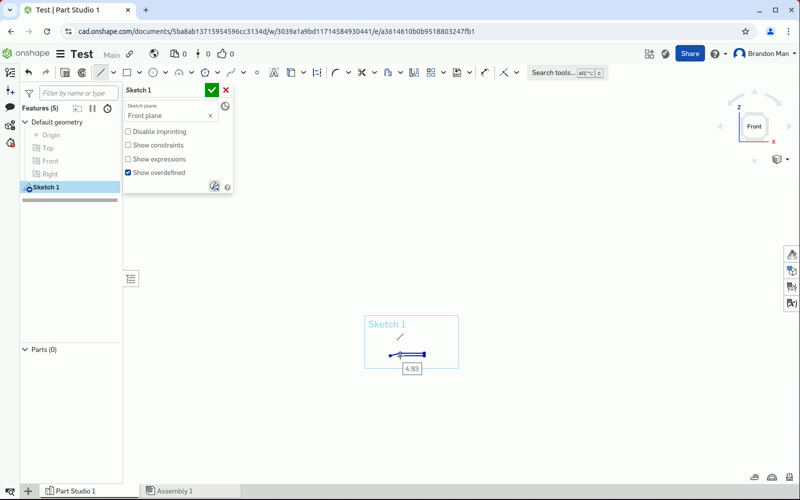
key_up(shift)
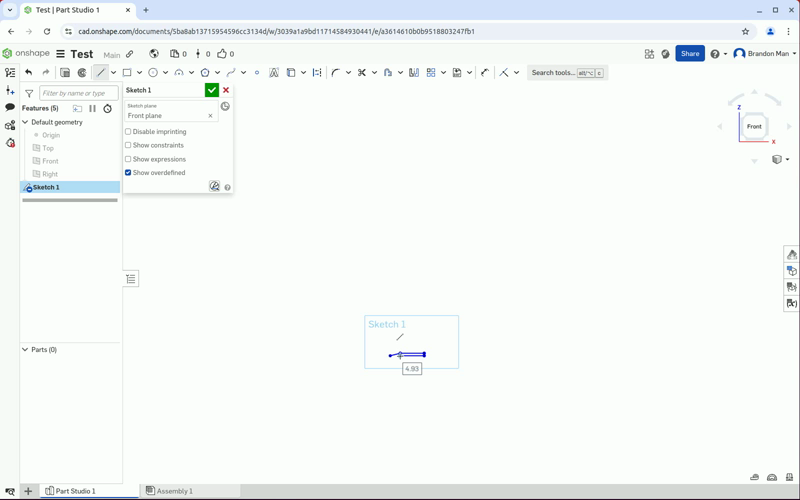
key_down(shift)
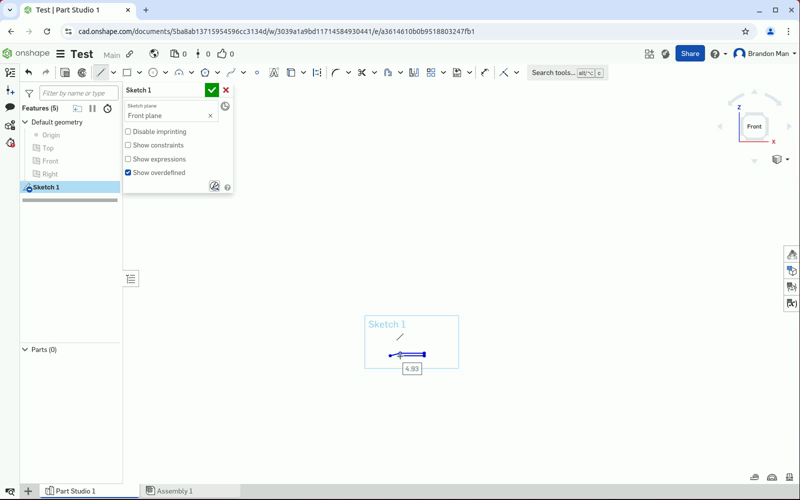
mouse_move(430, 355)
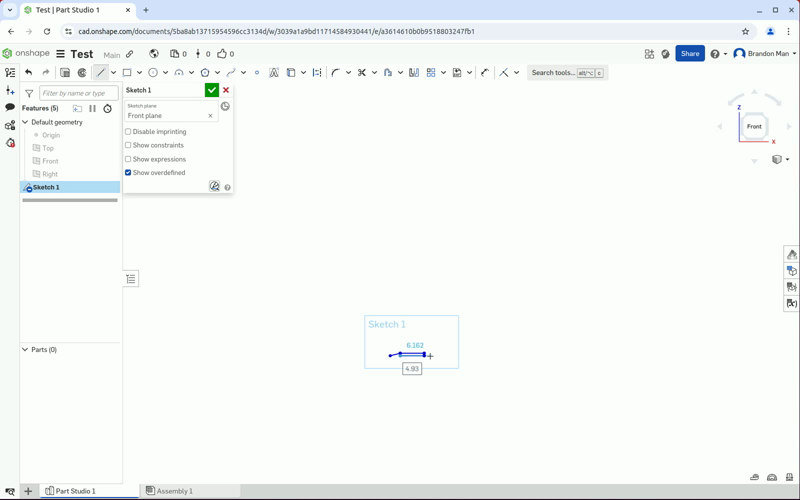
mouse_move(391, 357)
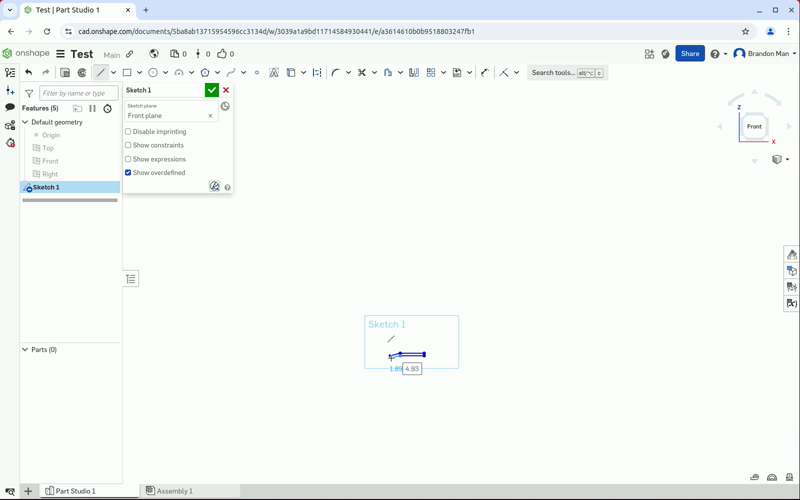
scroll(6)
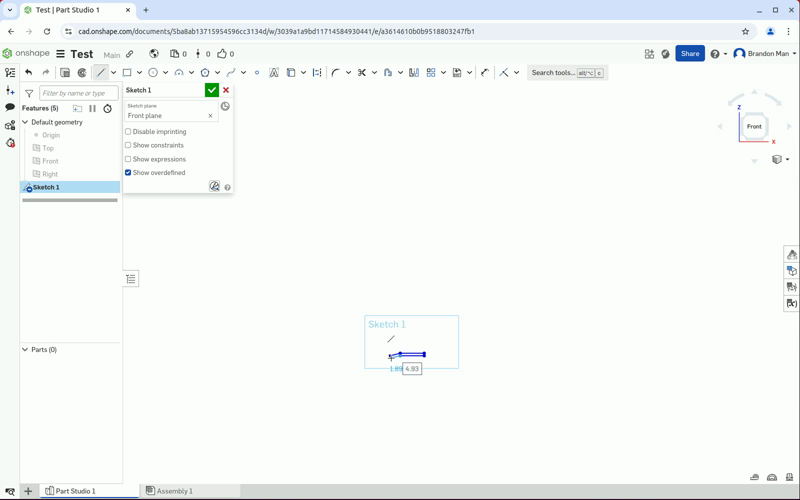
scroll(6)
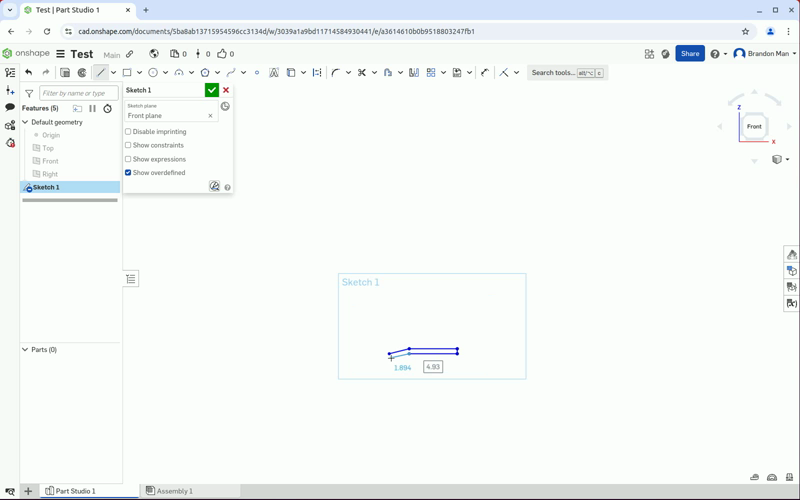
scroll(6)
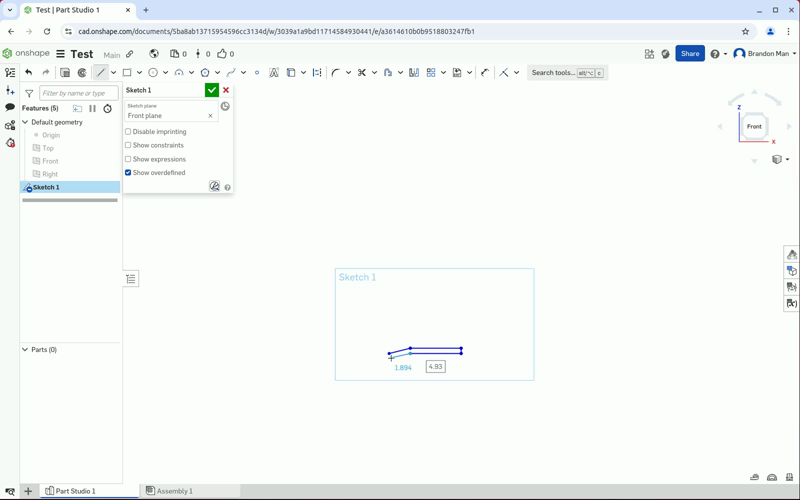
scroll(6)
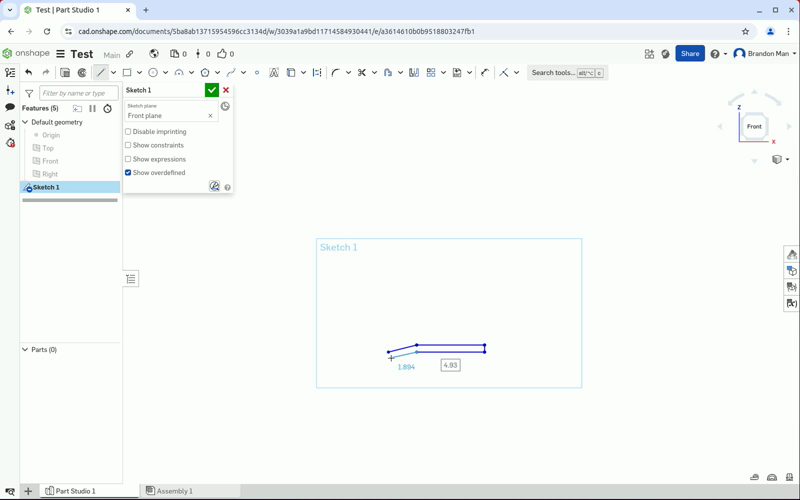
scroll(6)
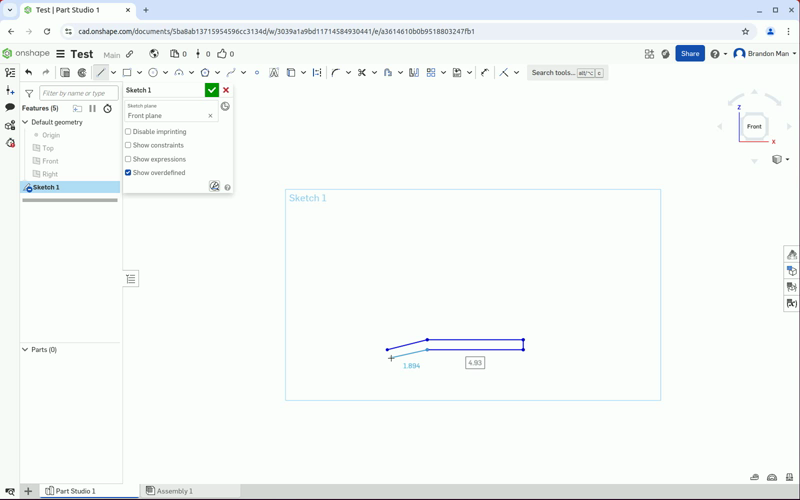
scroll(6)
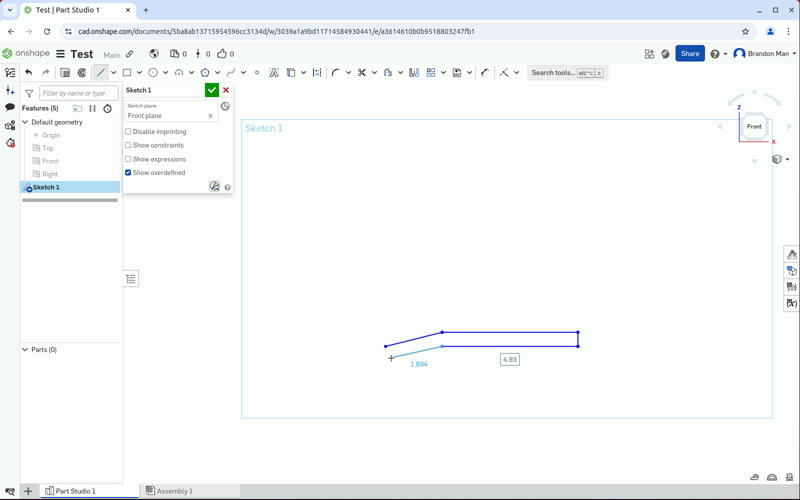
scroll(6)
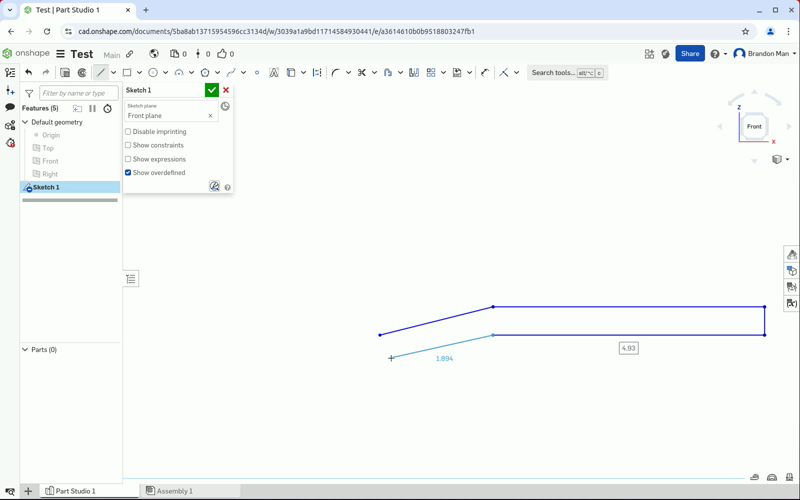
click(391, 357)
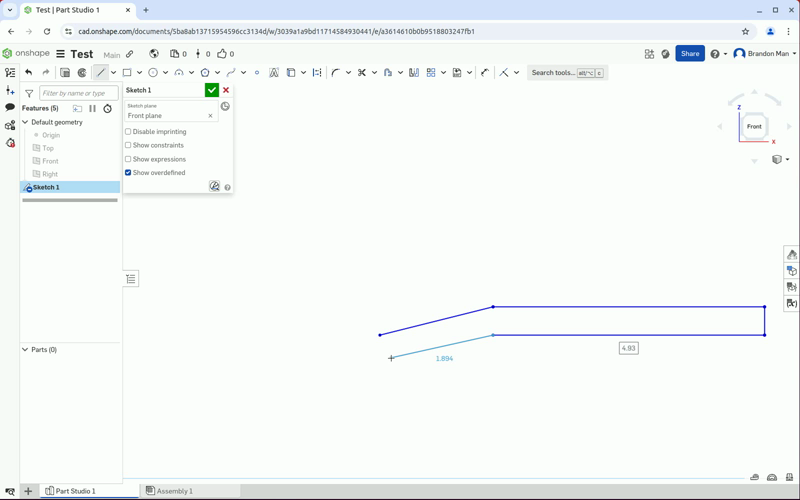
scroll(-6)
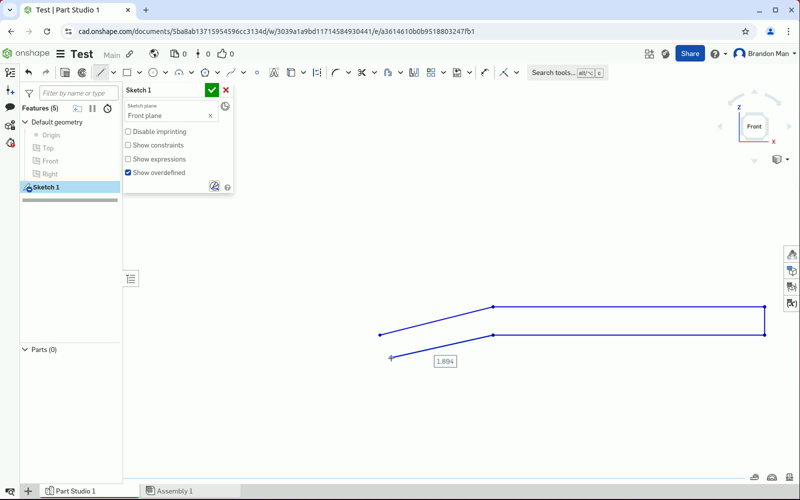
scroll(-6)
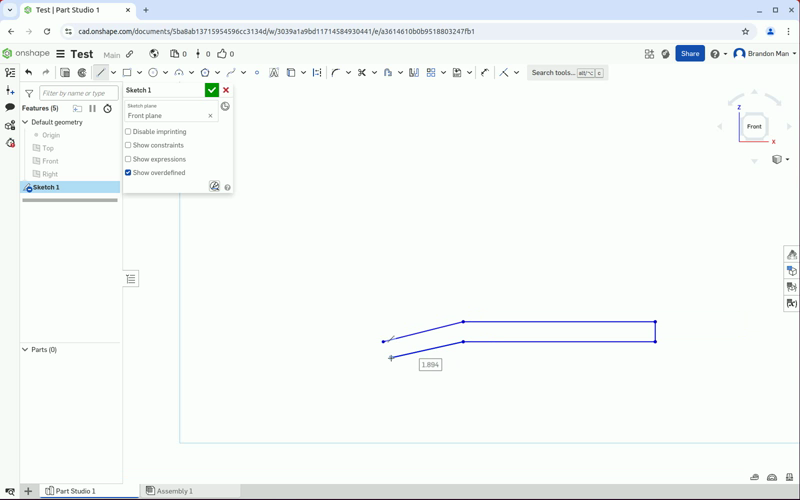
scroll(-6)
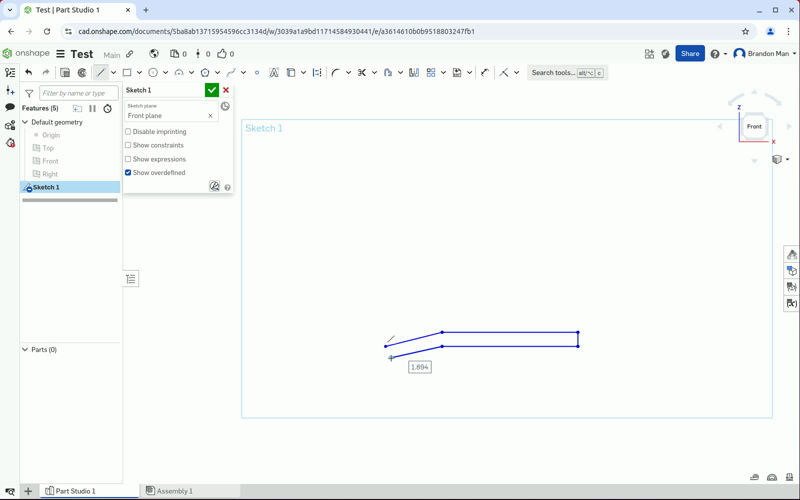
scroll(-6)
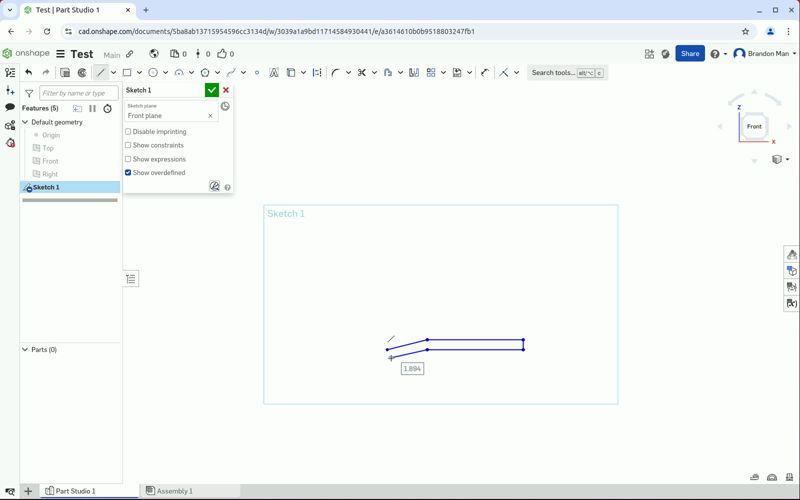
scroll(-6)
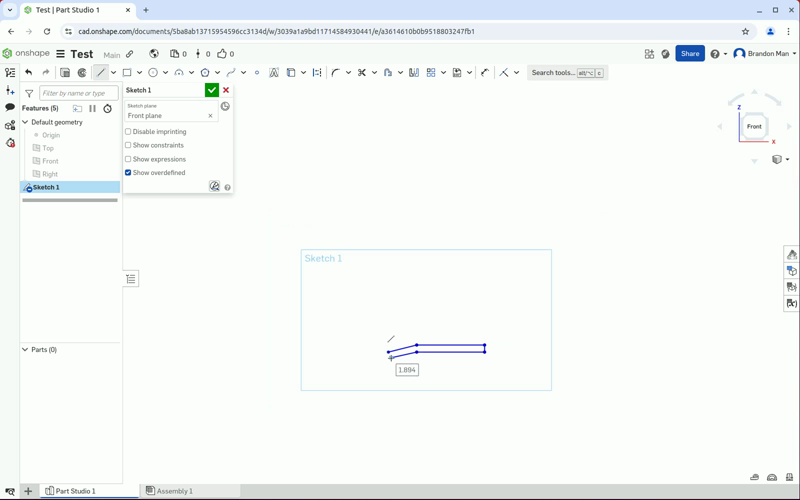
scroll(-6)
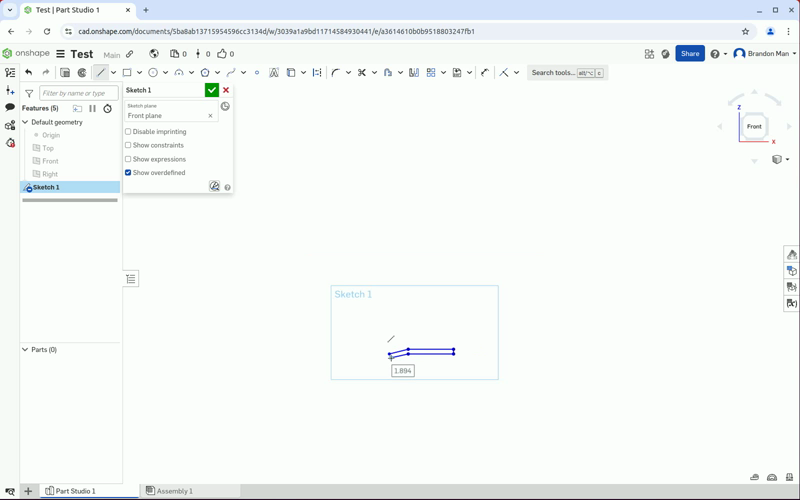
scroll(-6)
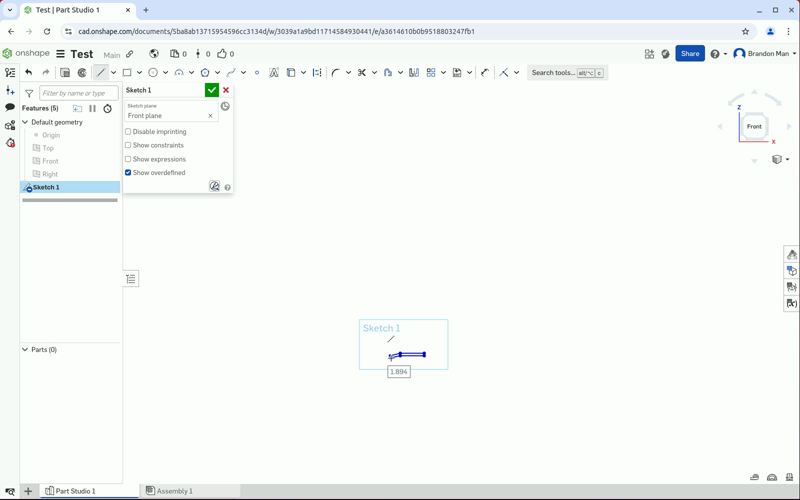
key_up(shift)
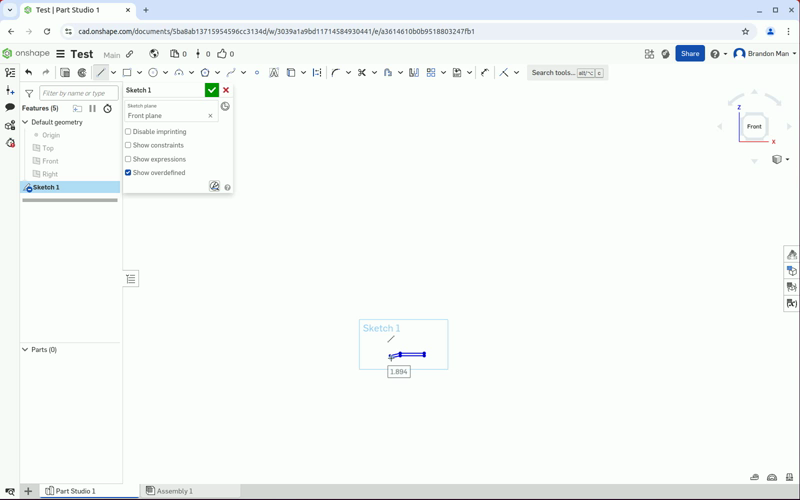
key(esc)
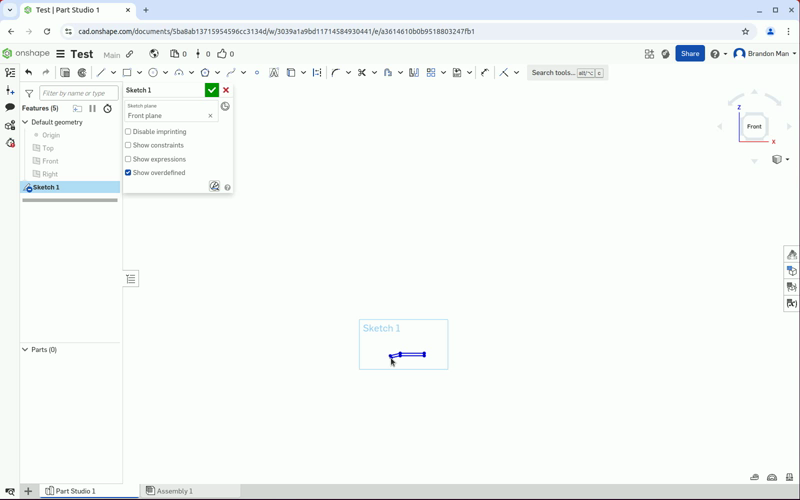
key(a)
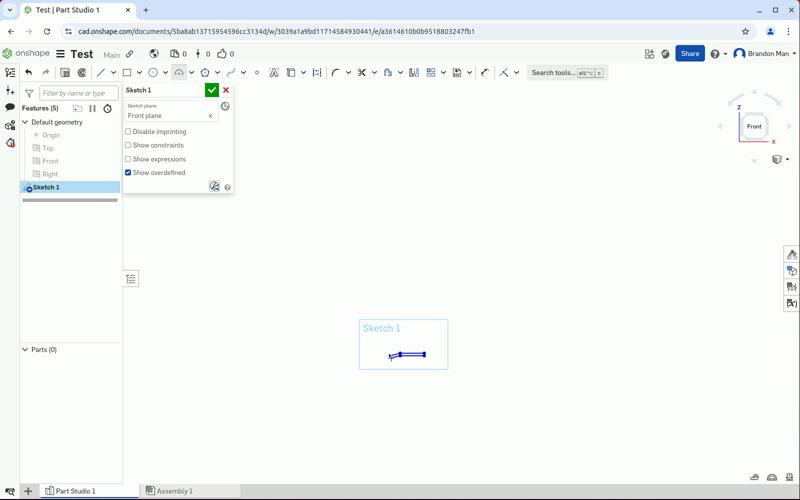
mouse_move(391, 357)
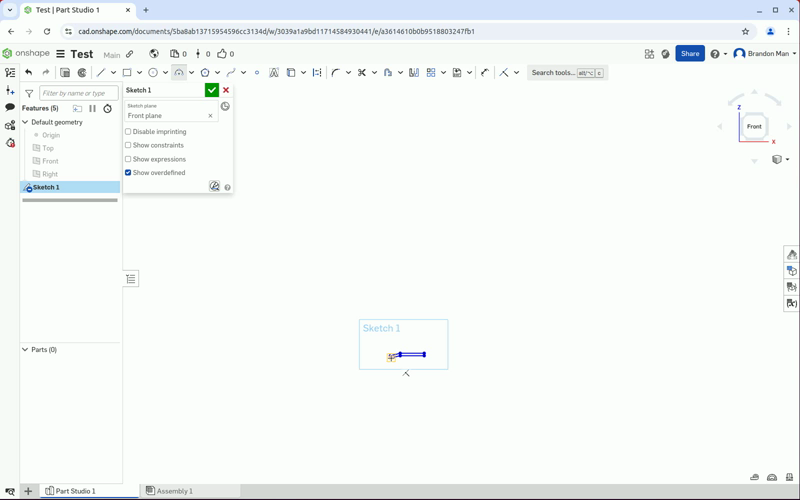
scroll(6)
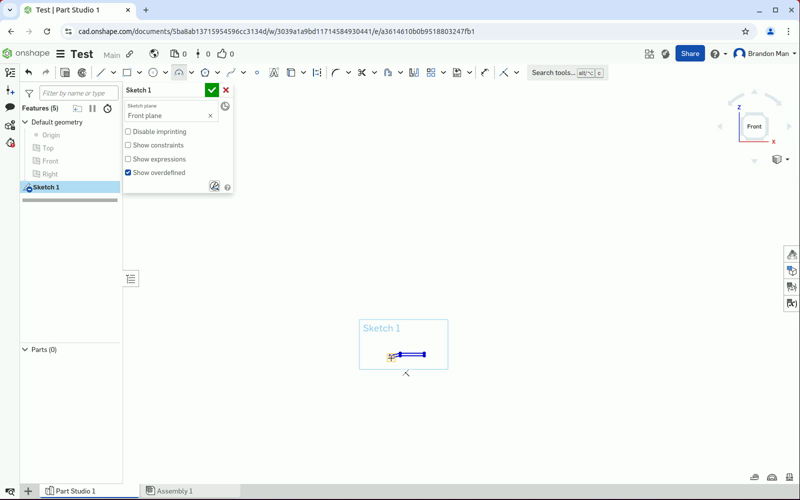
scroll(6)
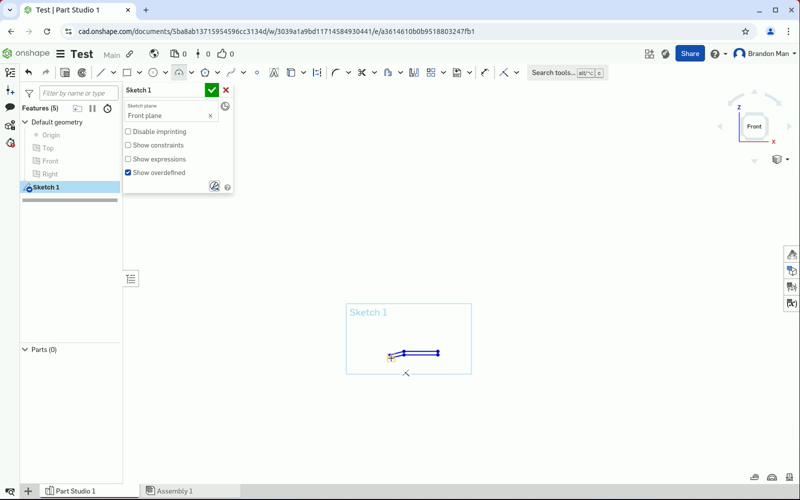
scroll(6)
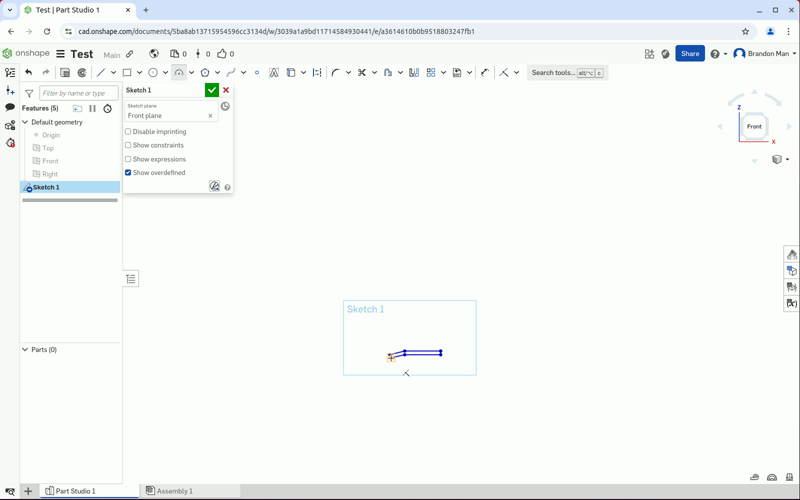
scroll(6)
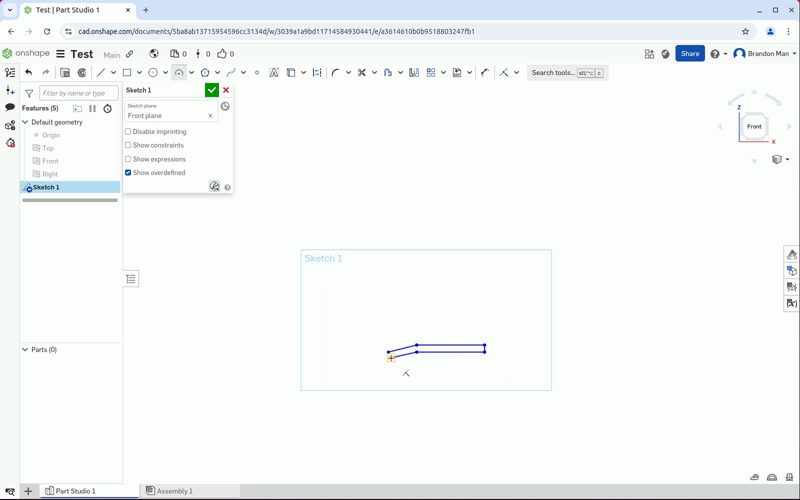
scroll(6)
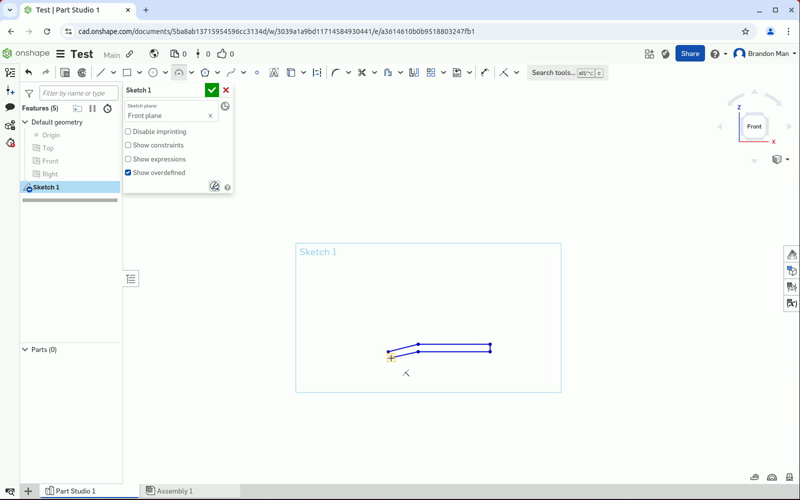
scroll(6)
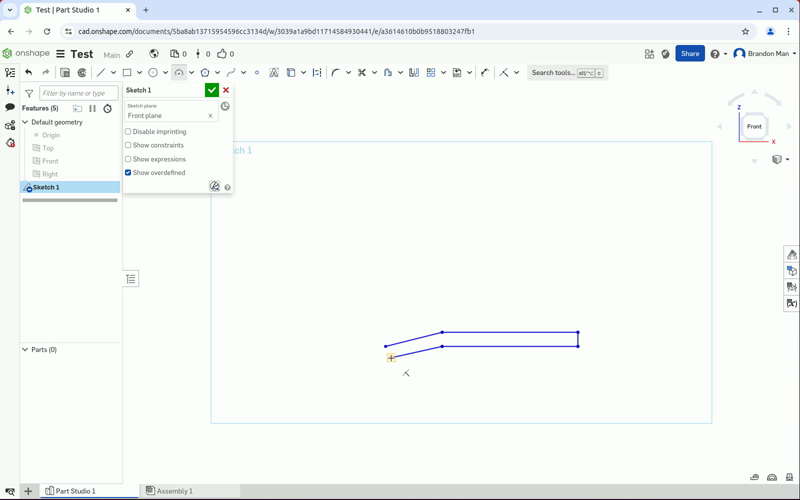
scroll(6)
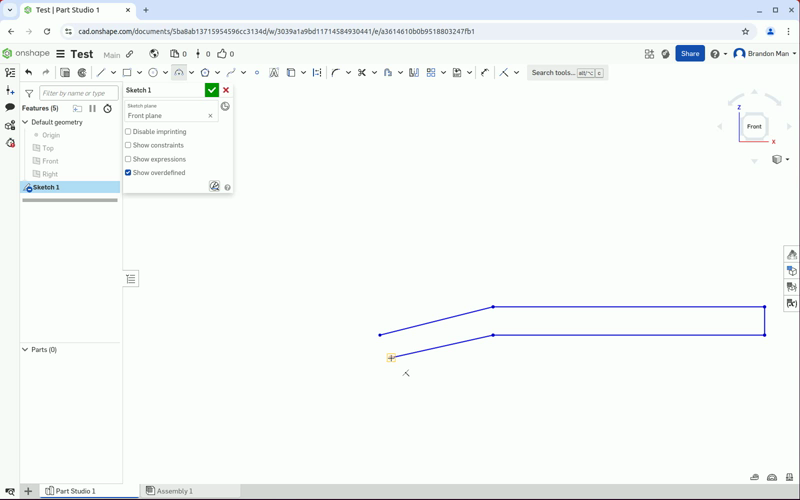
click(391, 357)
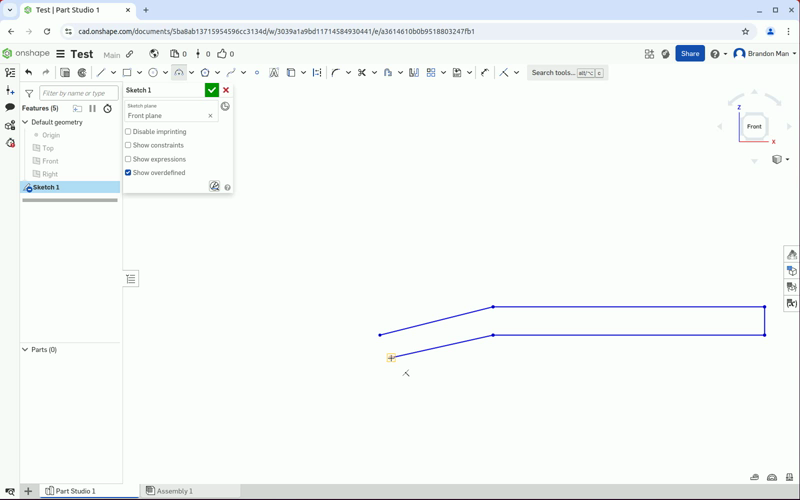
scroll(-6)
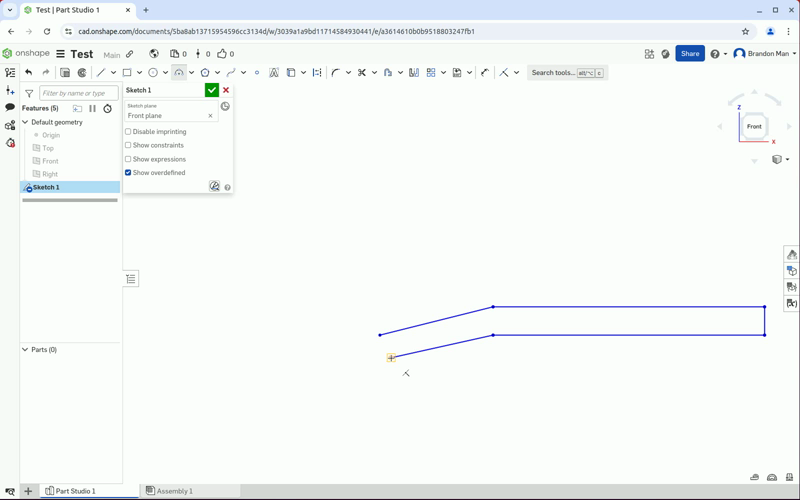
scroll(-6)
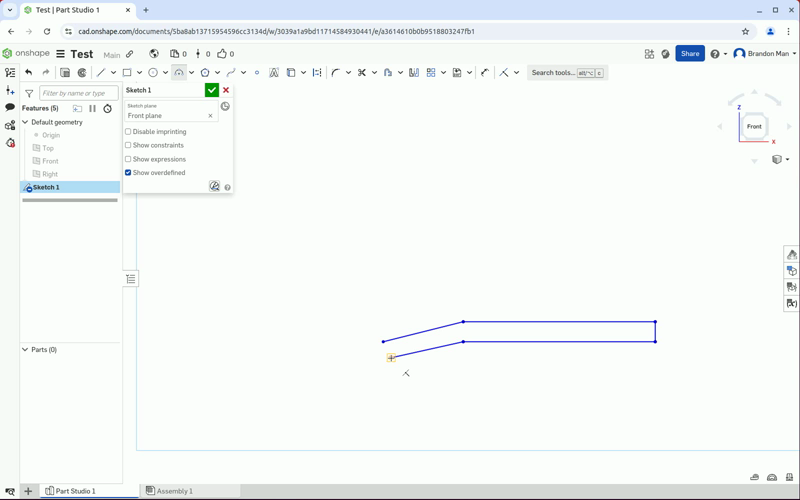
scroll(-6)
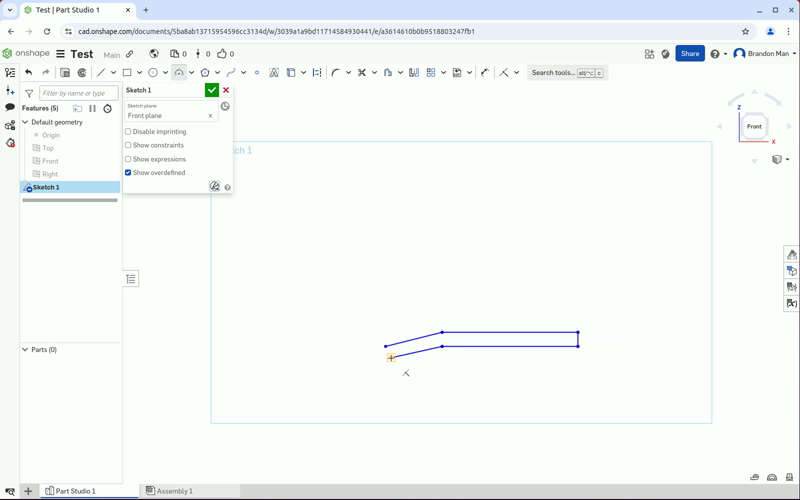
scroll(-6)
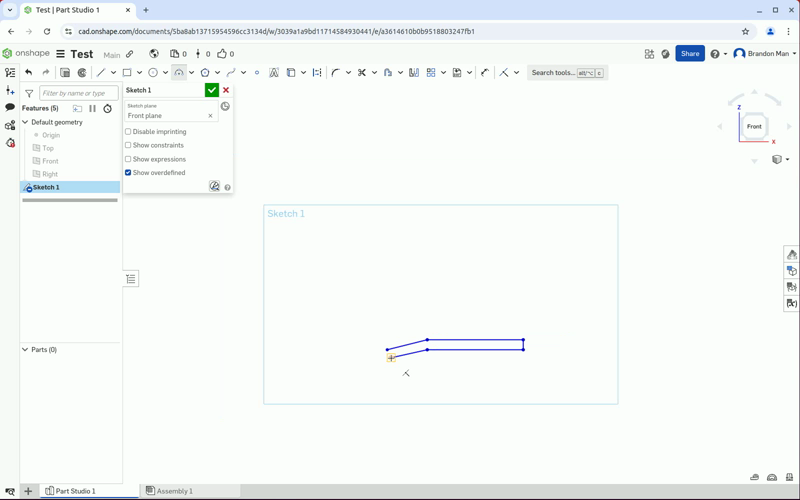
scroll(-6)
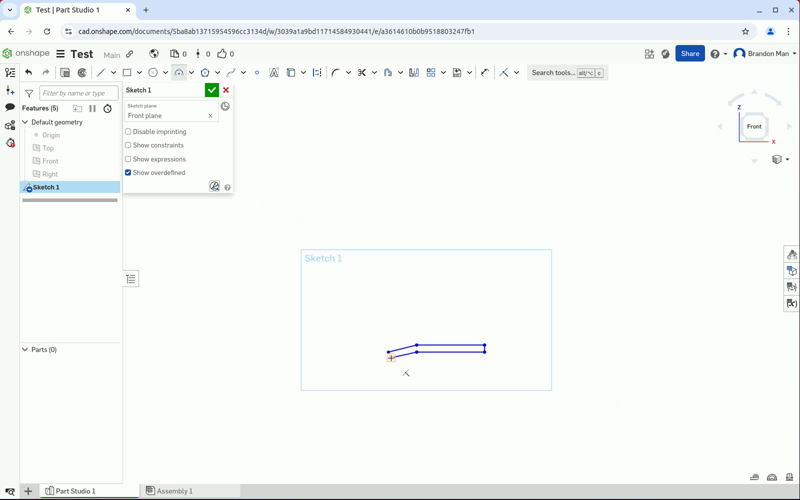
scroll(-6)
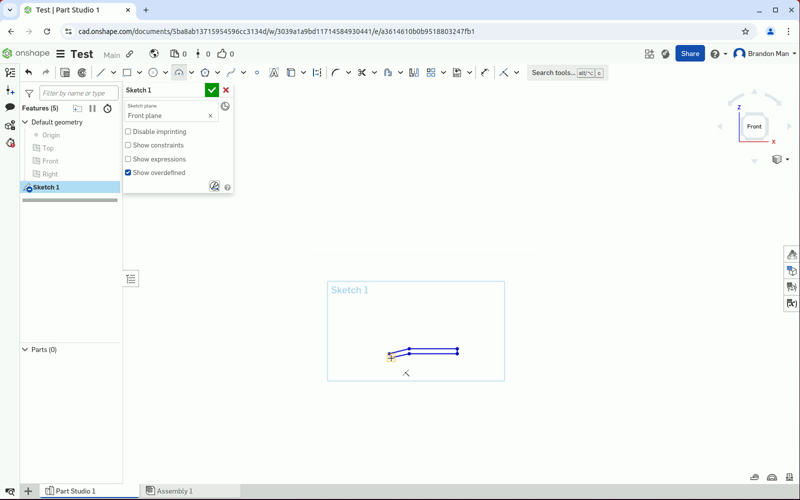
scroll(-6)
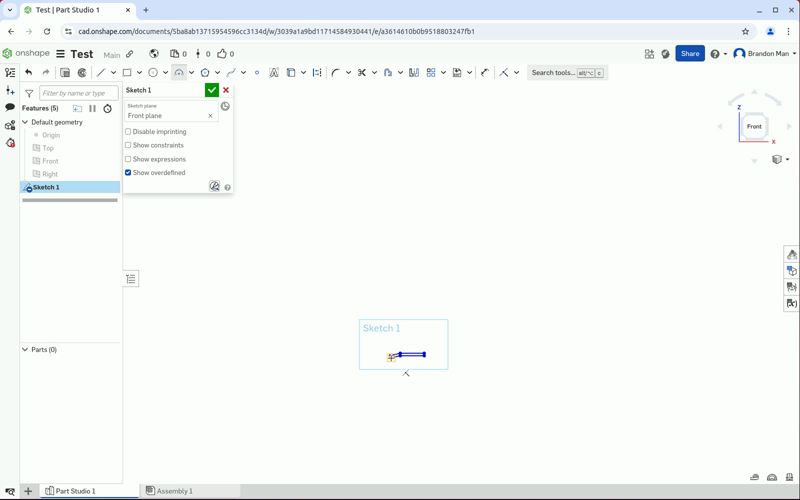
key_down(shift)
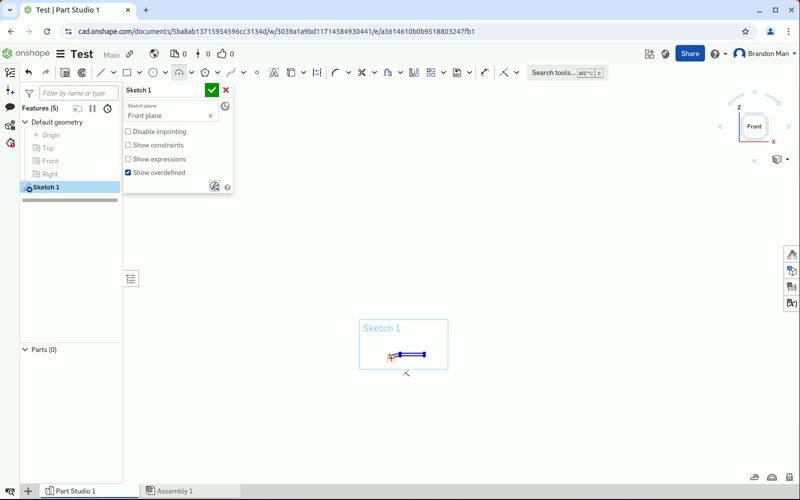
mouse_move(394, 354)
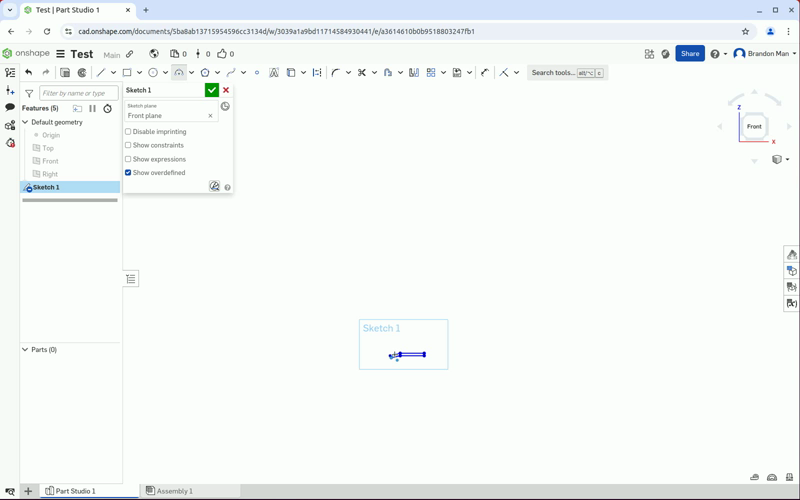
scroll(6)
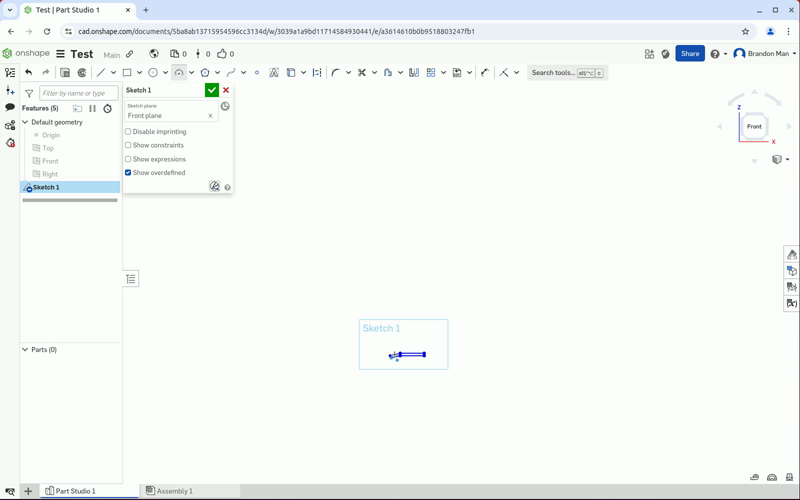
scroll(6)
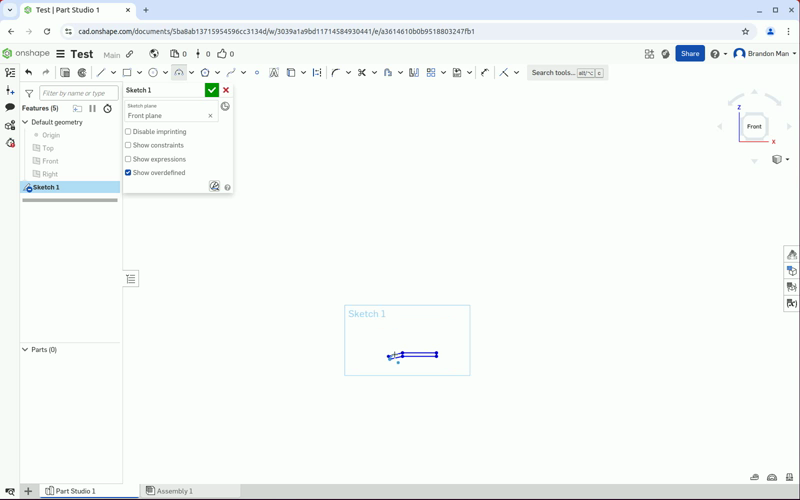
scroll(6)
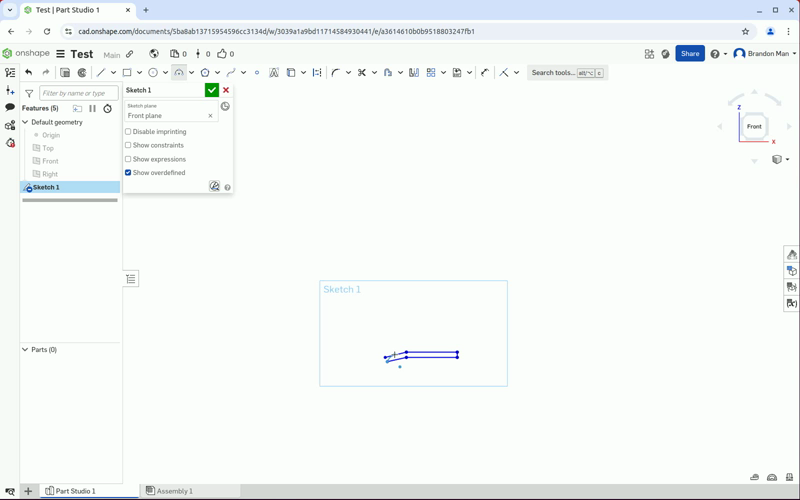
scroll(6)
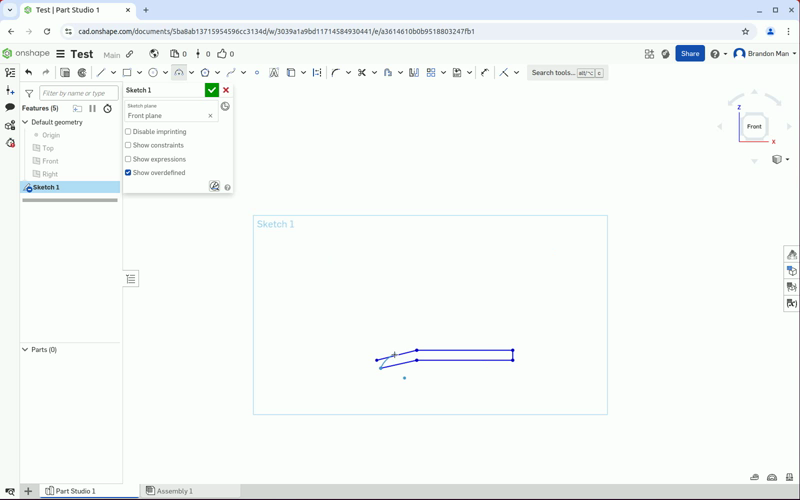
scroll(6)
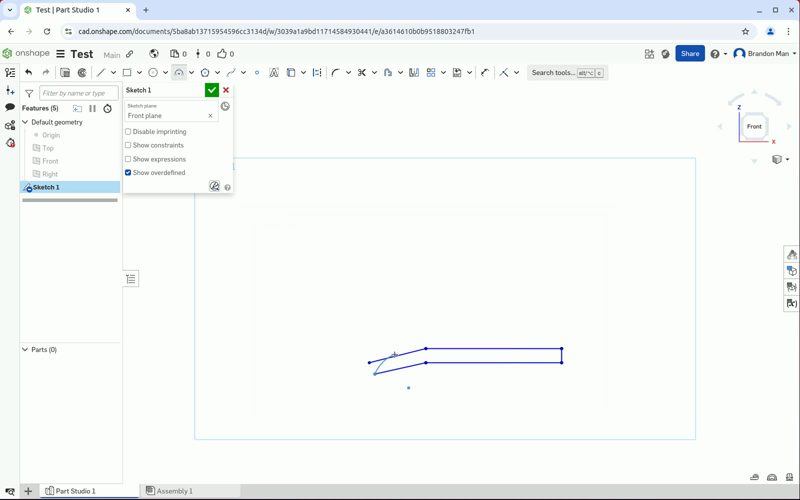
scroll(6)
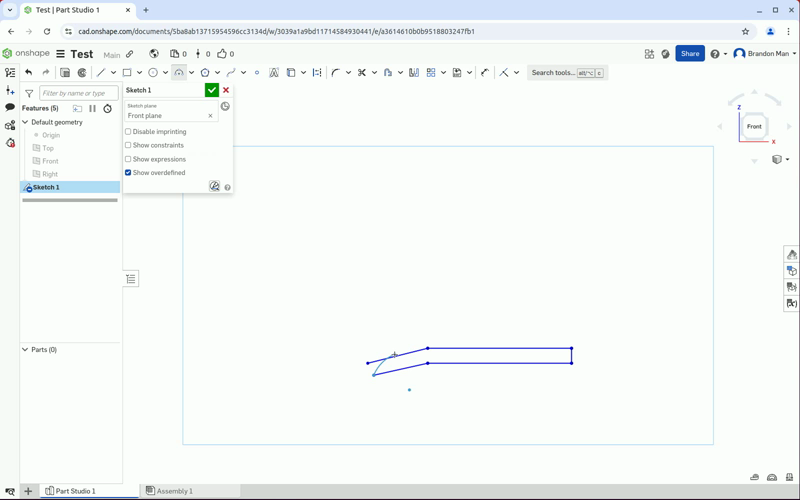
scroll(6)
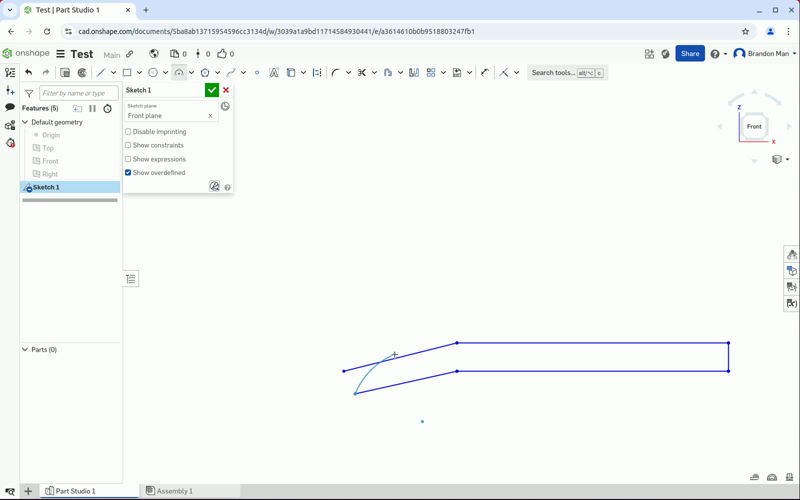
click(394, 354)
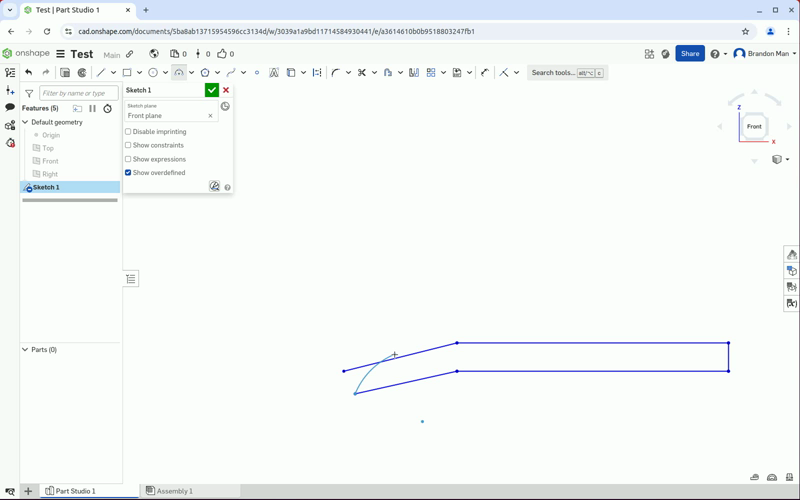
scroll(-6)
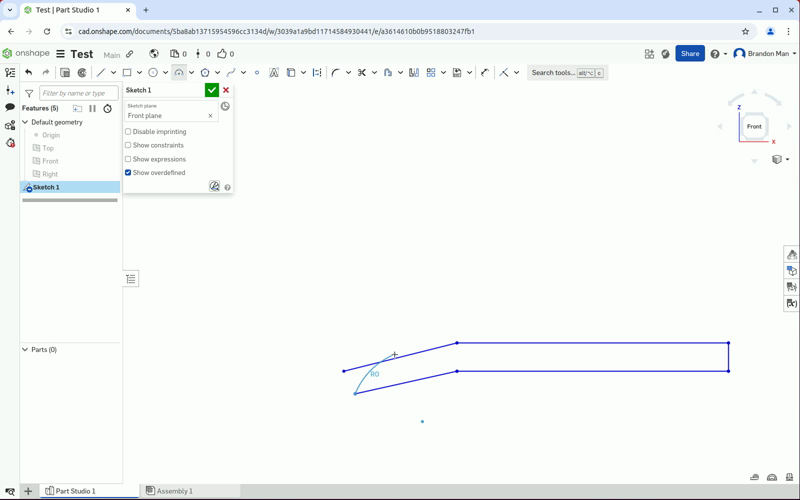
scroll(-6)
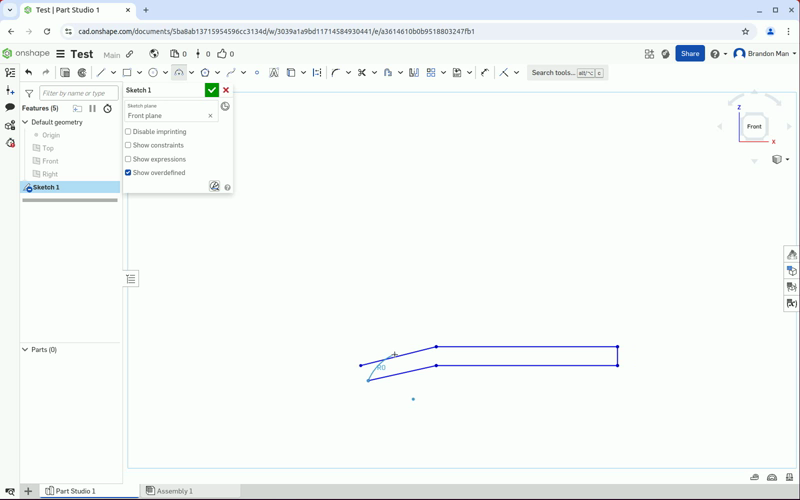
scroll(-6)
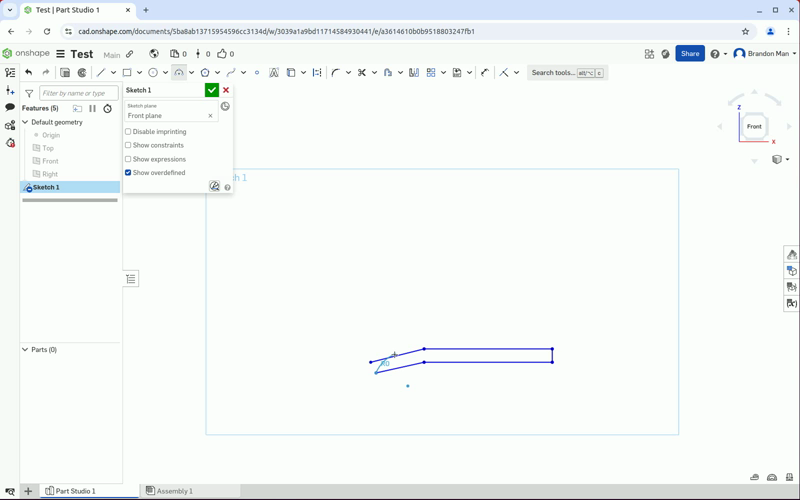
scroll(-6)
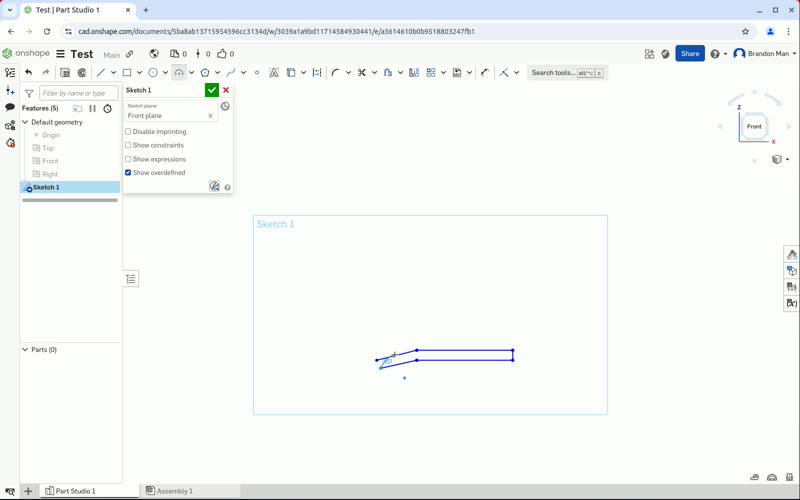
scroll(-6)
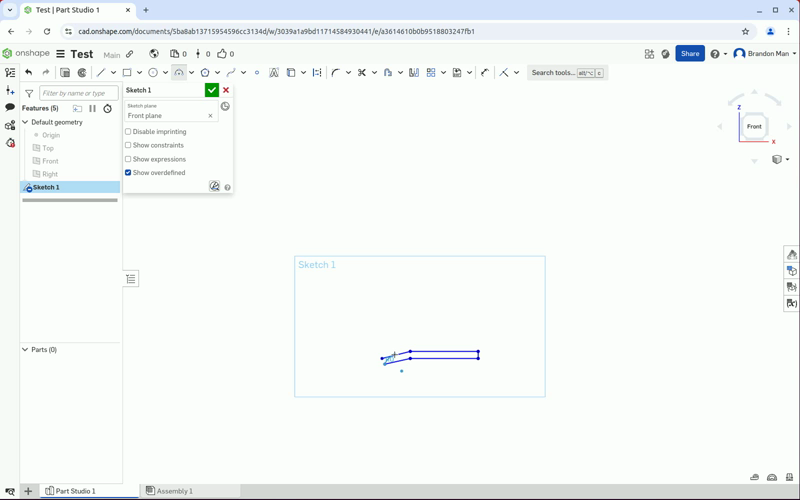
scroll(-6)
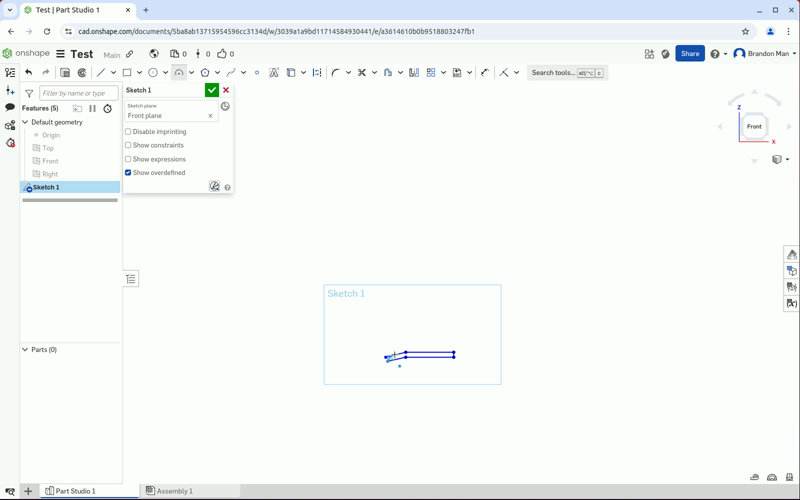
scroll(-6)
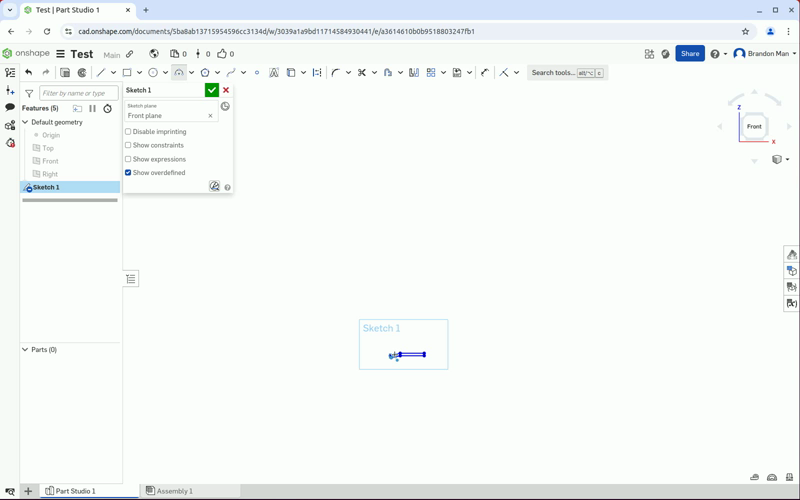
mouse_move(386, 349)
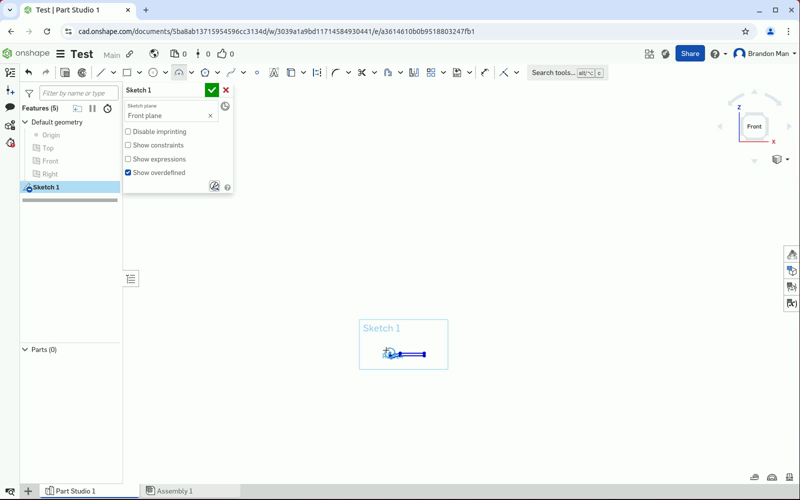
scroll(6)
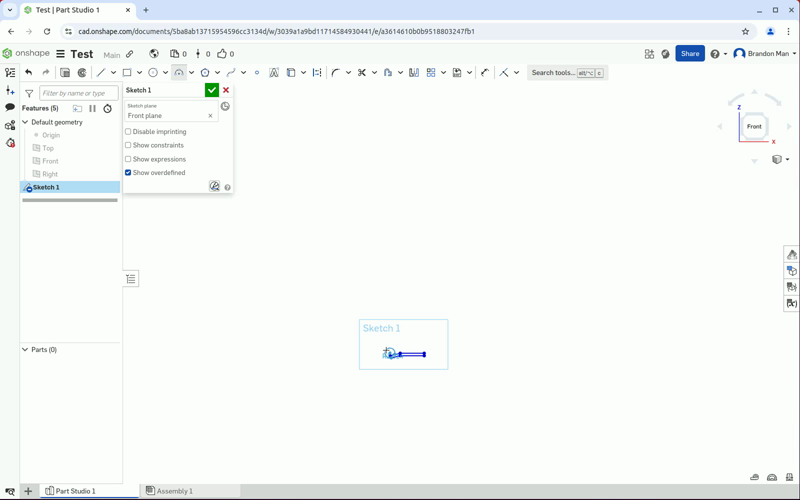
scroll(6)
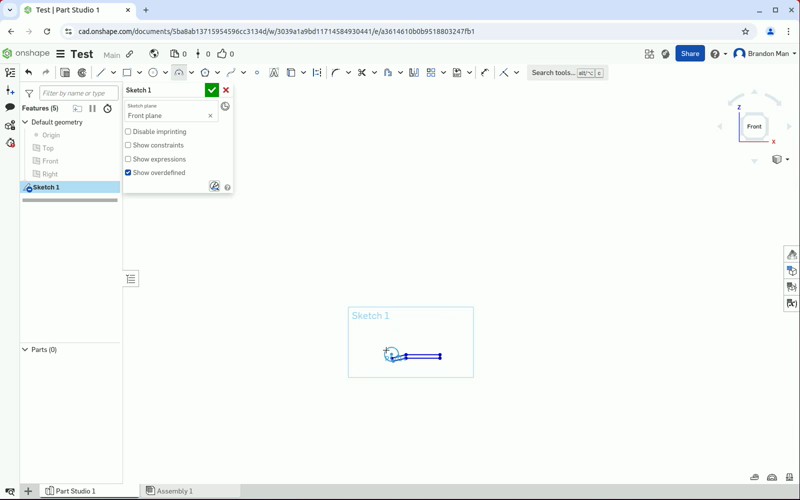
scroll(6)
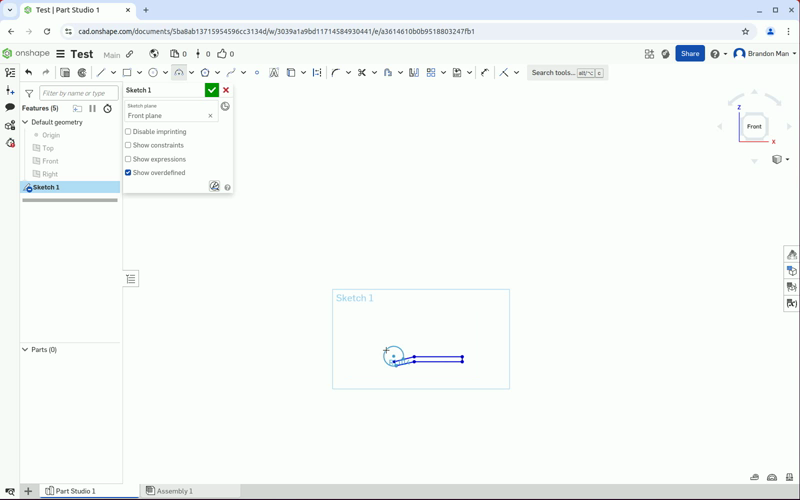
scroll(6)
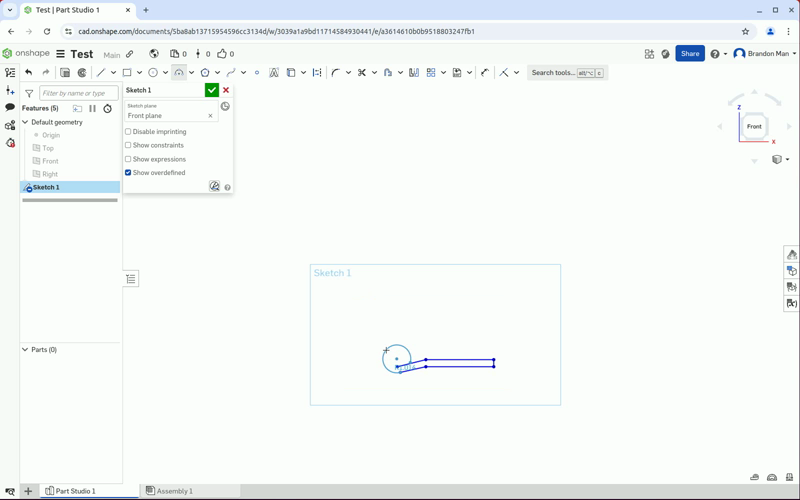
scroll(6)
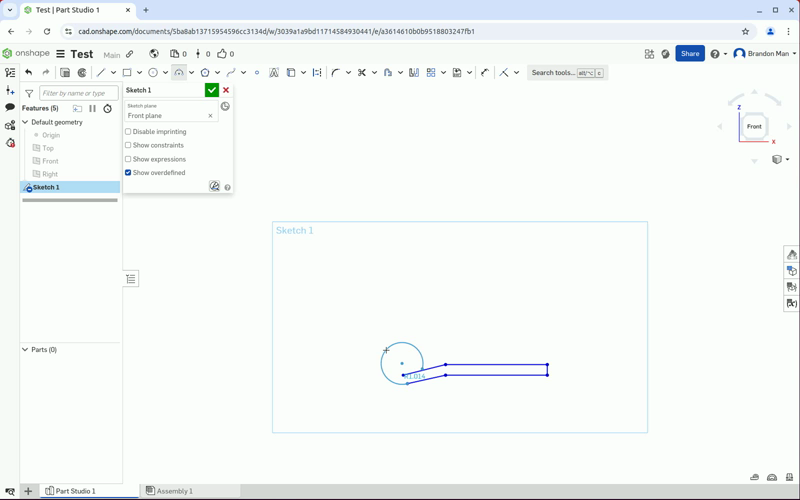
scroll(6)
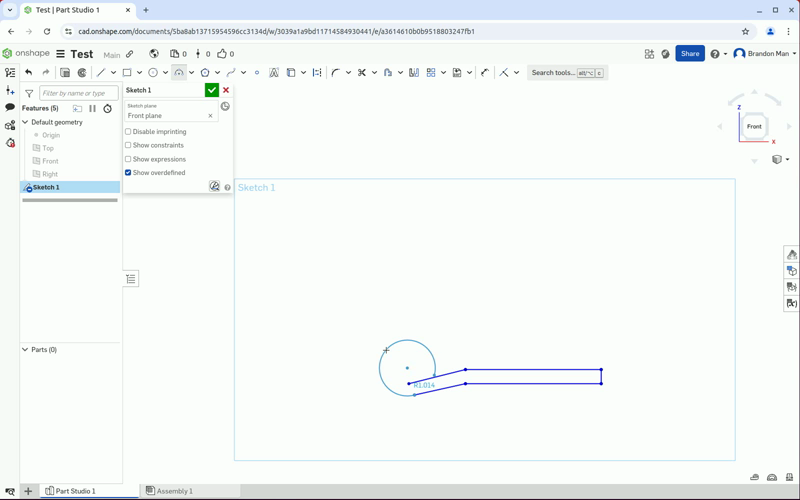
scroll(6)
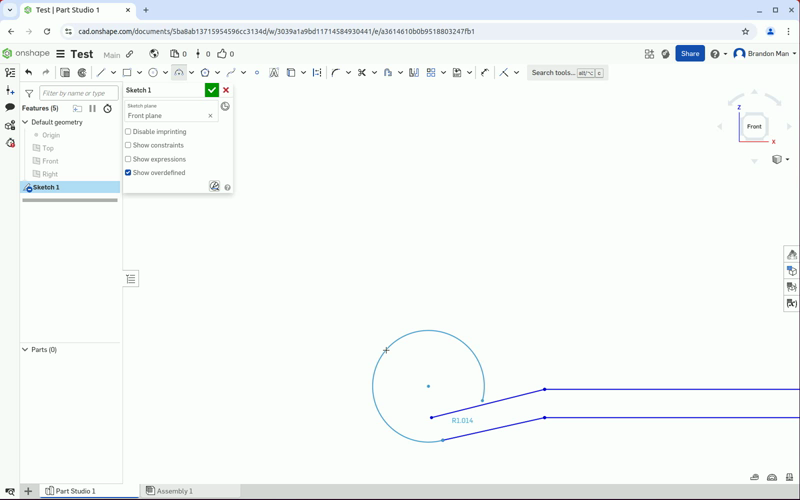
click(386, 349)
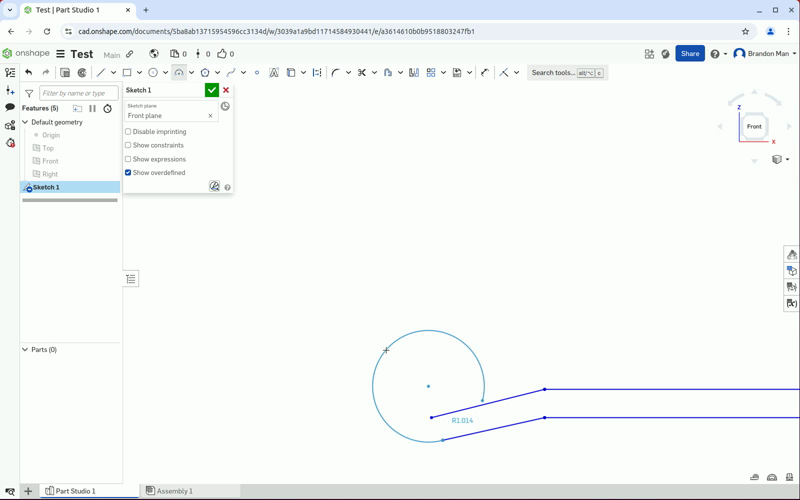
scroll(-6)
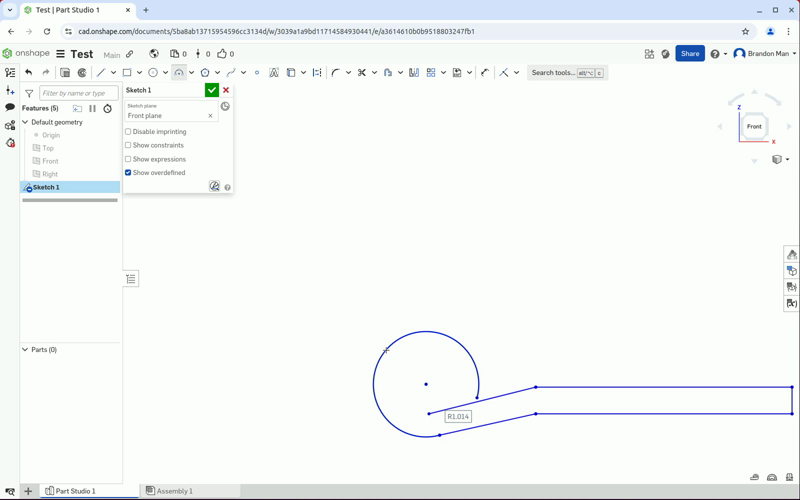
scroll(-6)
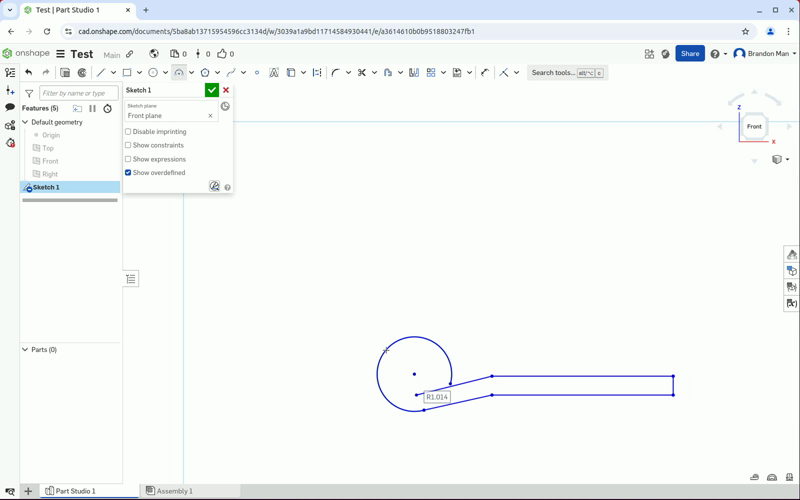
scroll(-6)
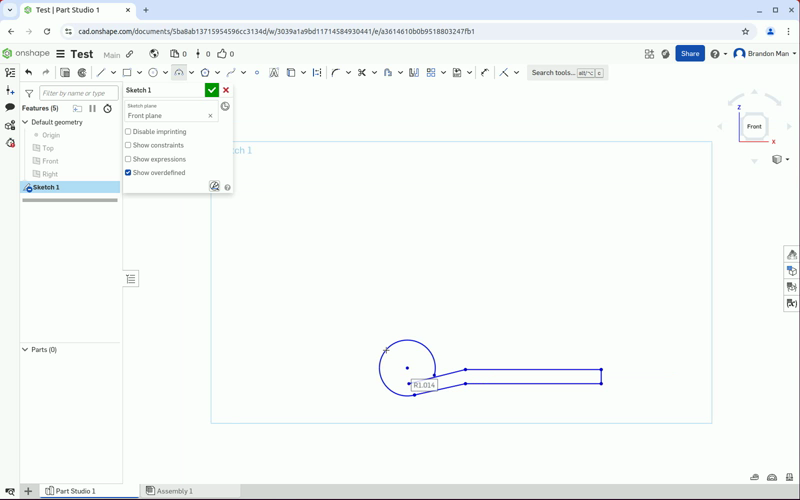
scroll(-6)
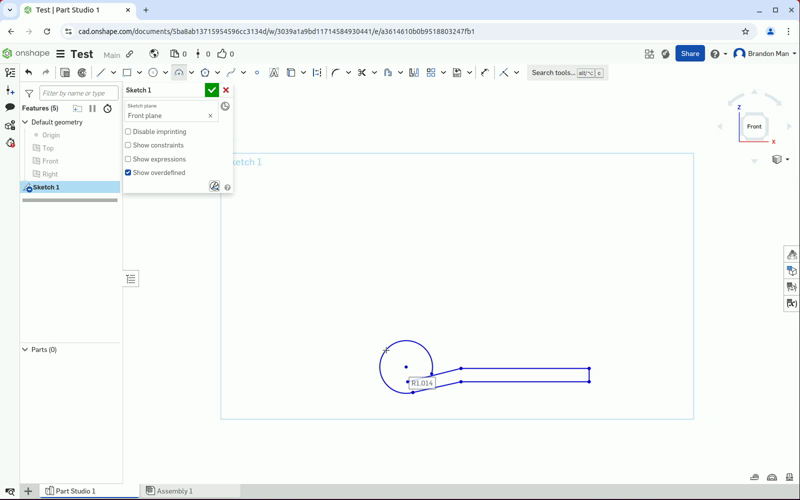
scroll(-6)
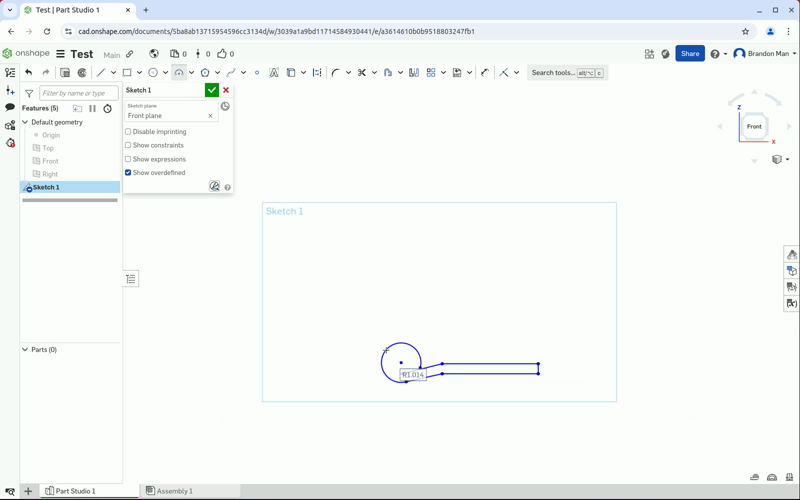
scroll(-6)
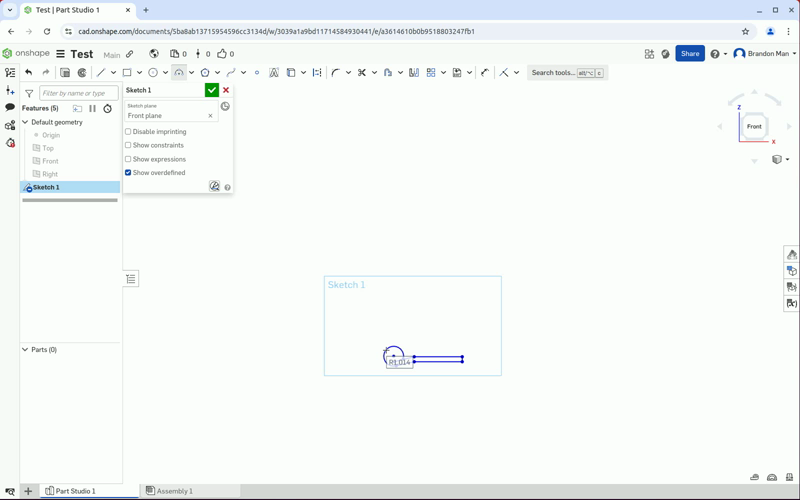
scroll(-6)
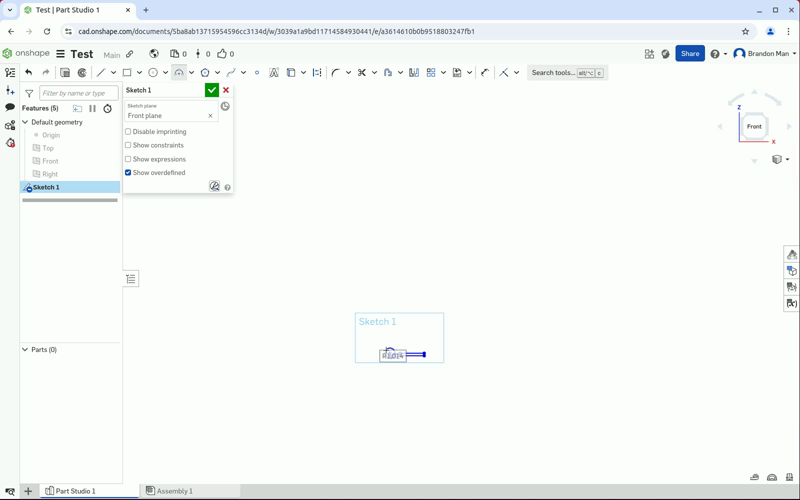
key_up(shift)
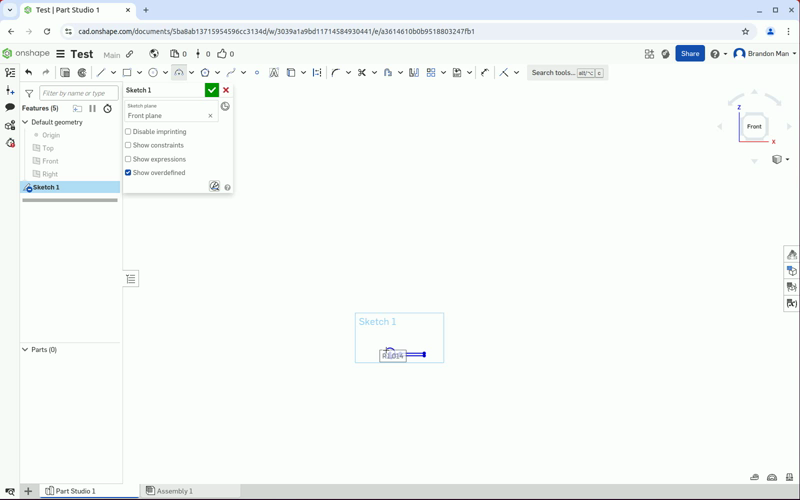
key(esc)
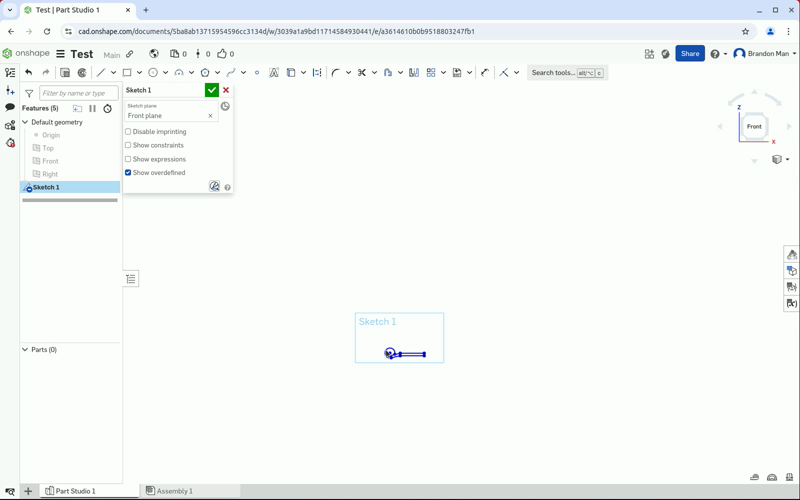
key(l)
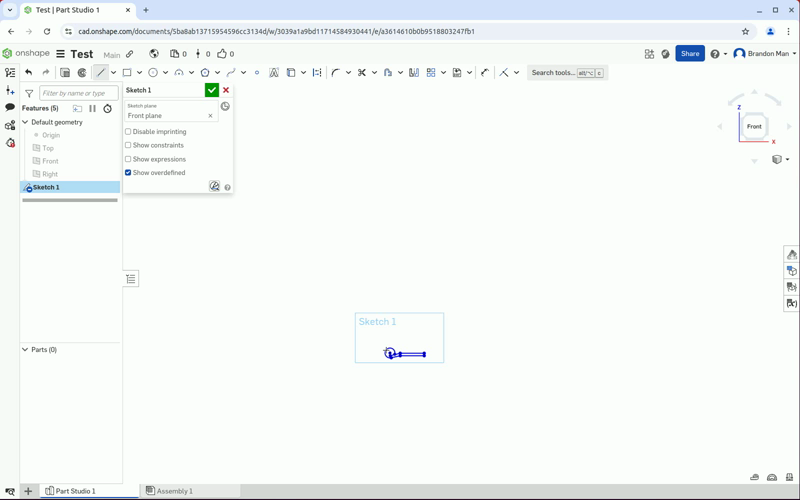
mouse_move(394, 354)
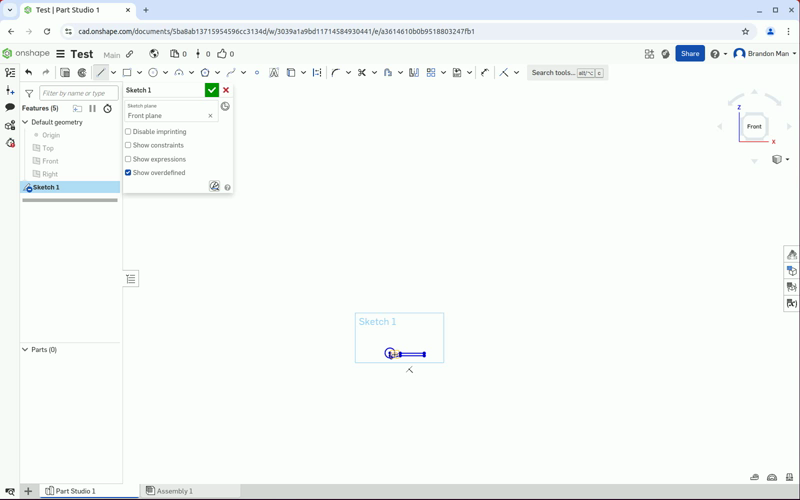
click(394, 354)
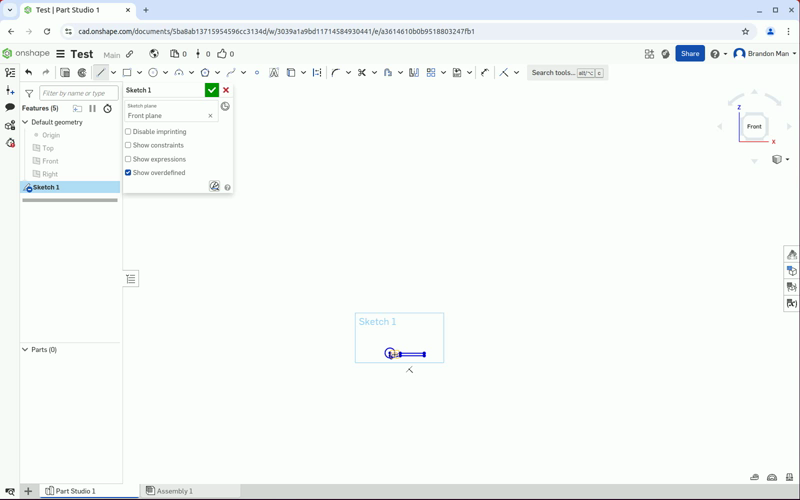
key_down(shift)
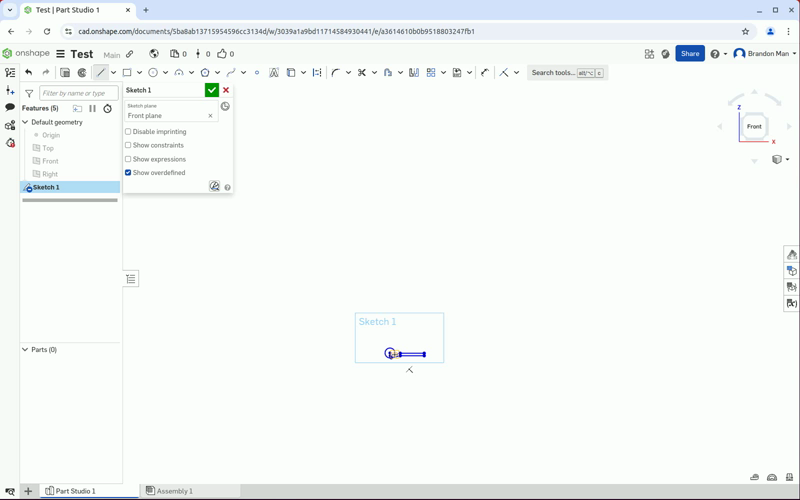
mouse_move(424, 354)
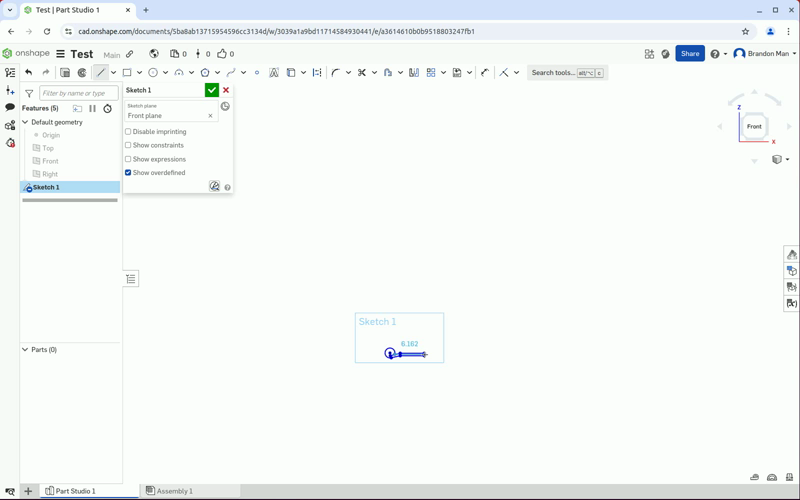
mouse_move(391, 354)
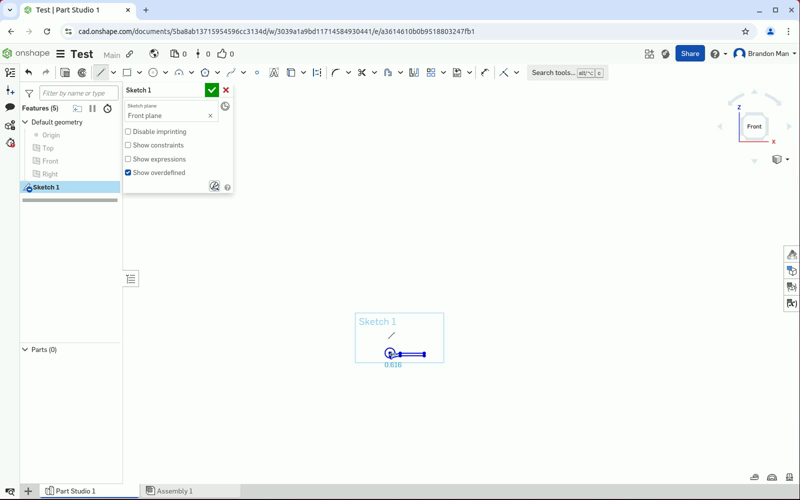
scroll(6)
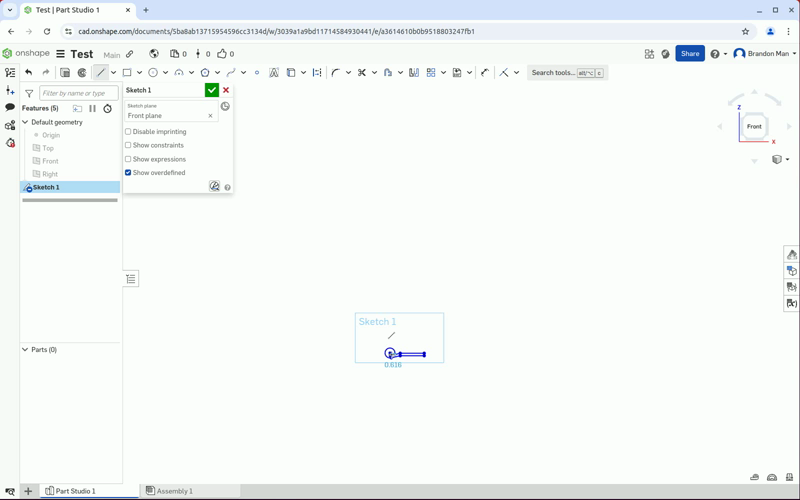
scroll(6)
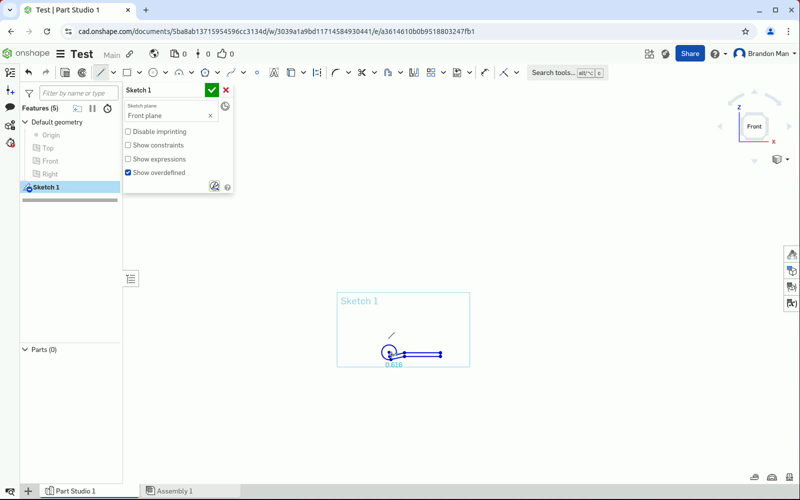
scroll(6)
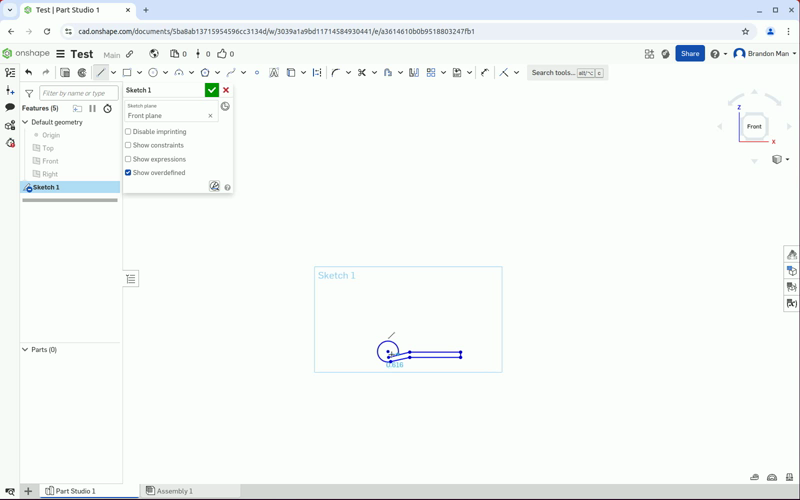
scroll(6)
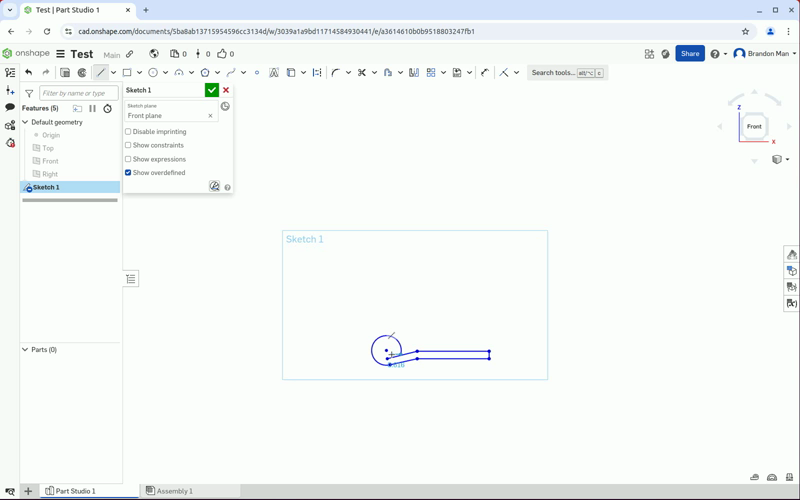
scroll(6)
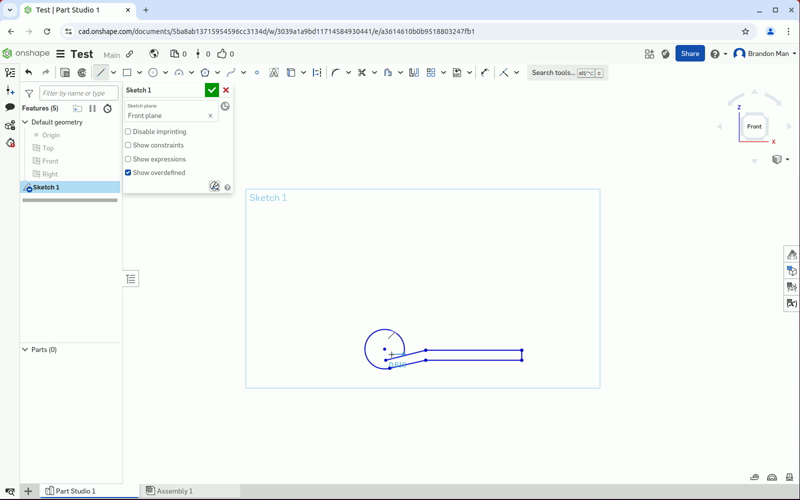
scroll(6)
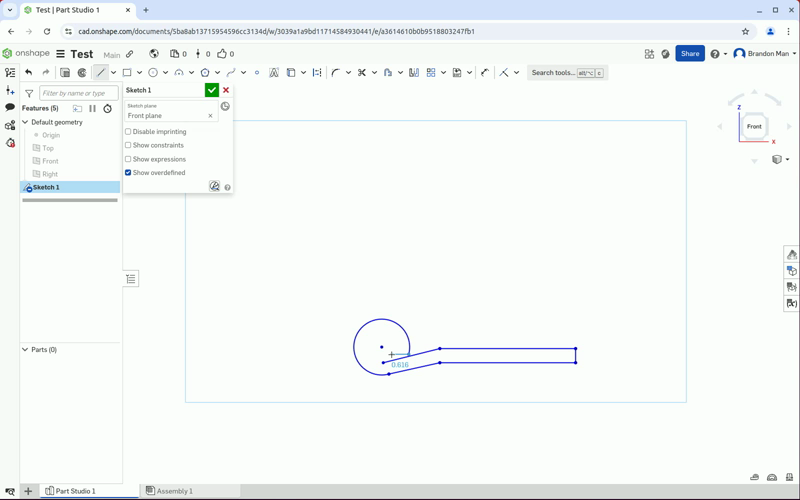
scroll(6)
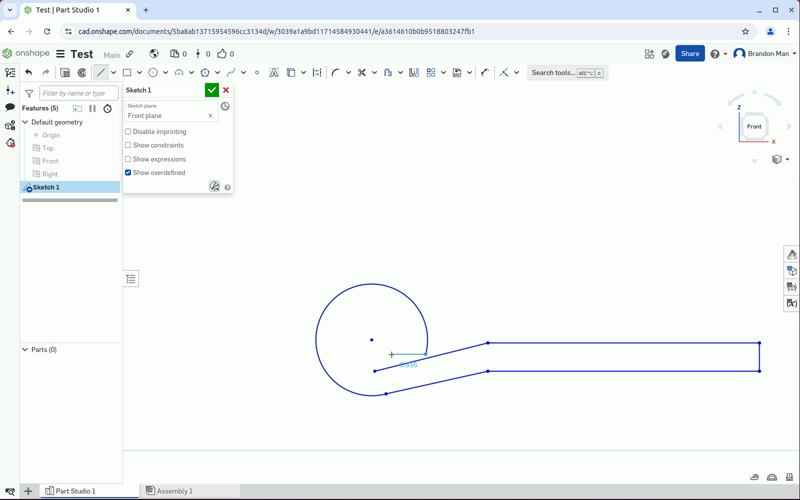
click(391, 354)
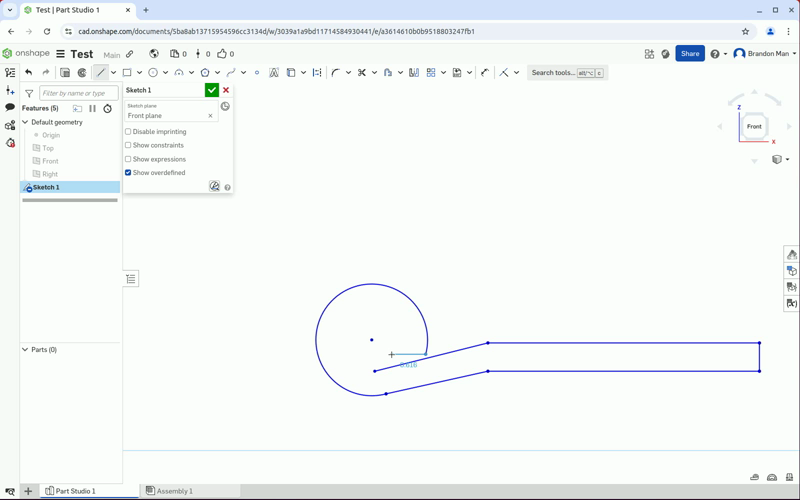
scroll(-6)
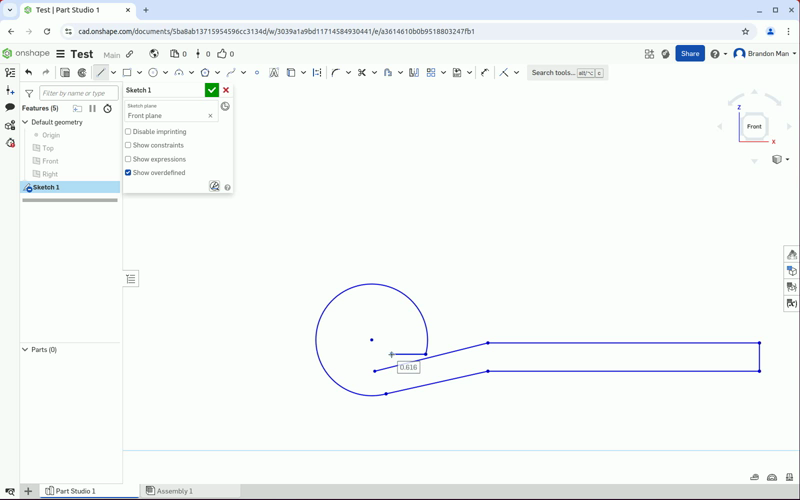
scroll(-6)
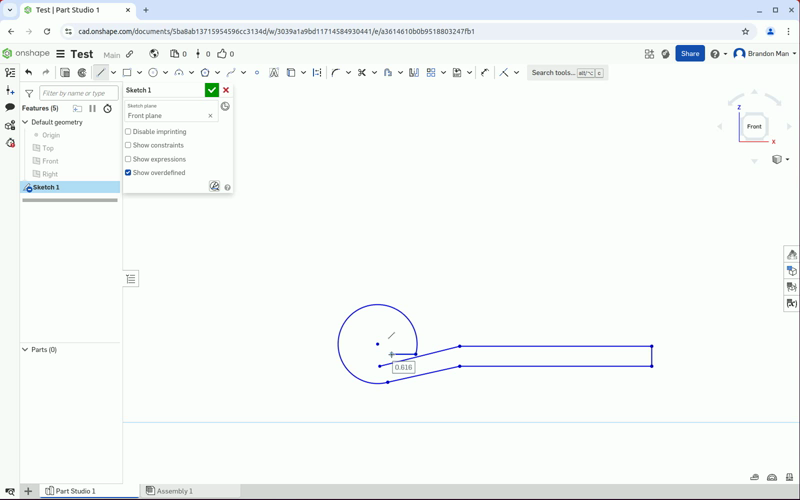
scroll(-6)
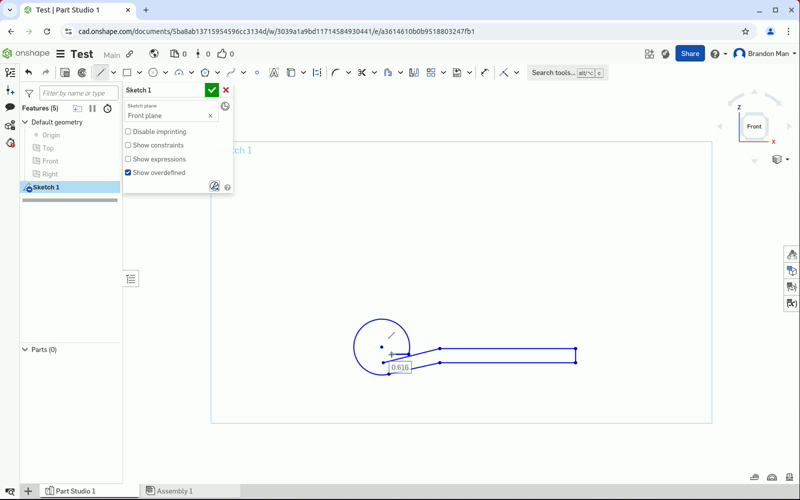
scroll(-6)
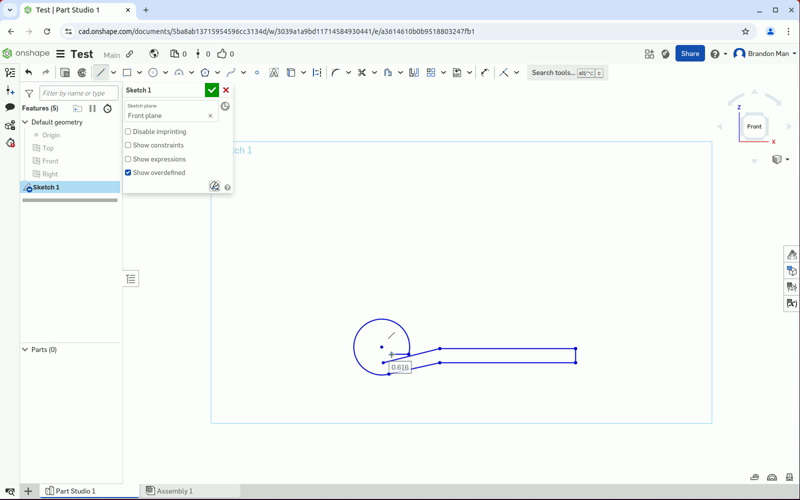
scroll(-6)
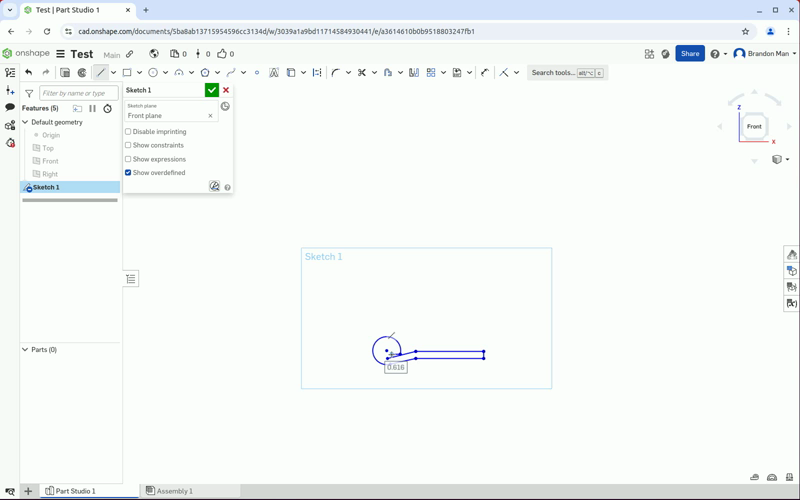
scroll(-6)
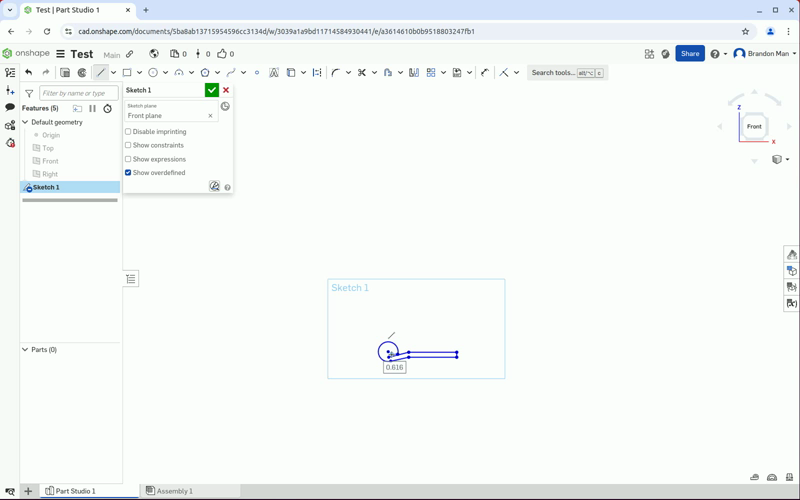
scroll(-6)
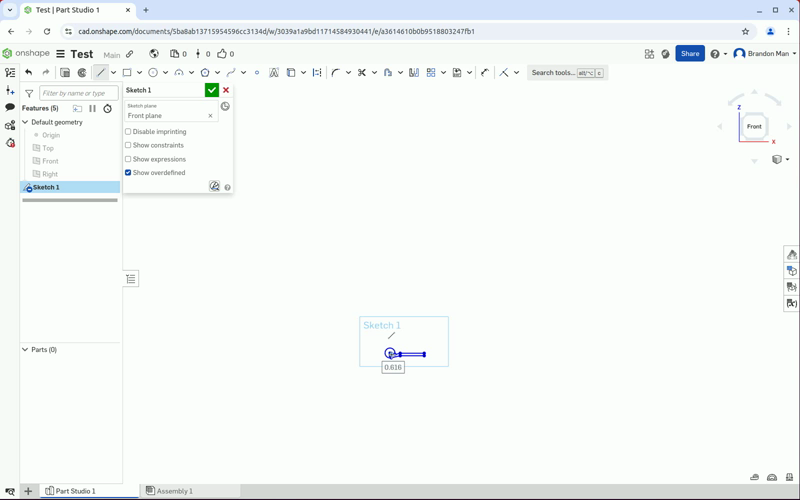
key_up(shift)
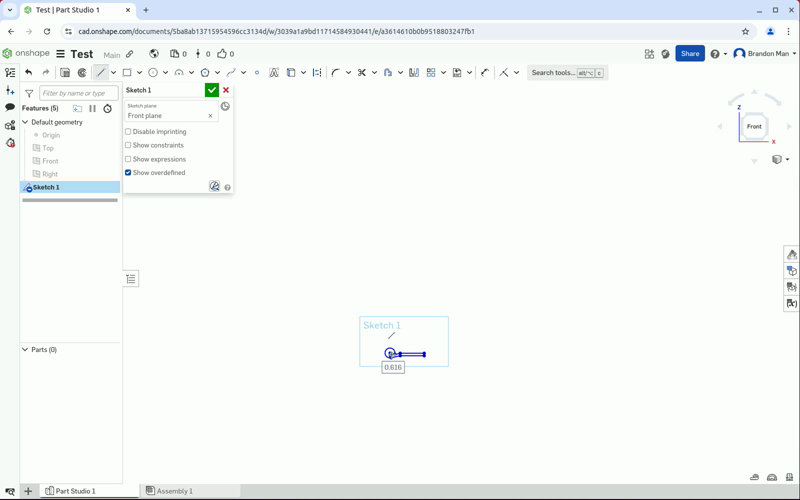
key(esc)
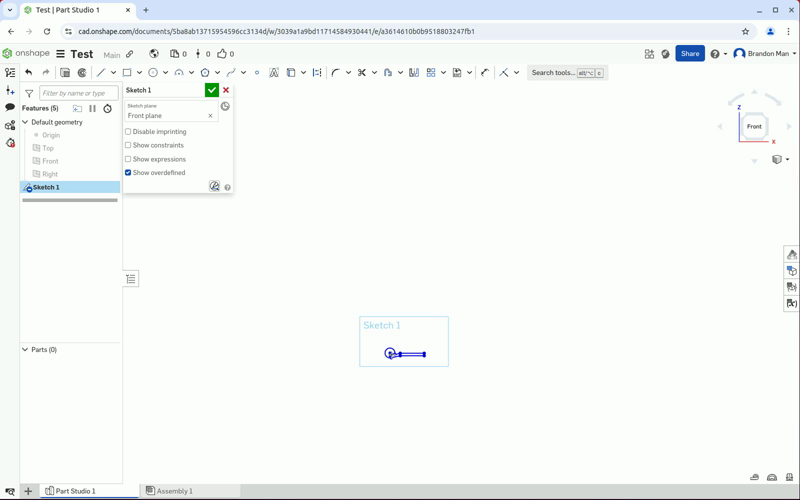
key(a)
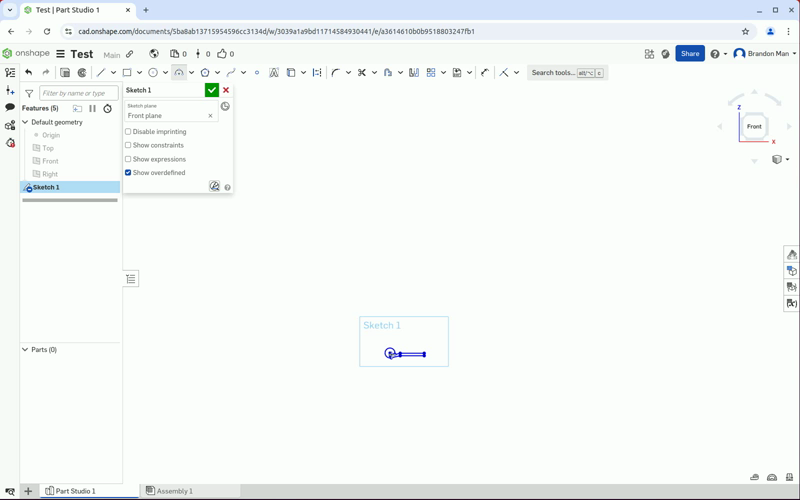
mouse_move(391, 354)
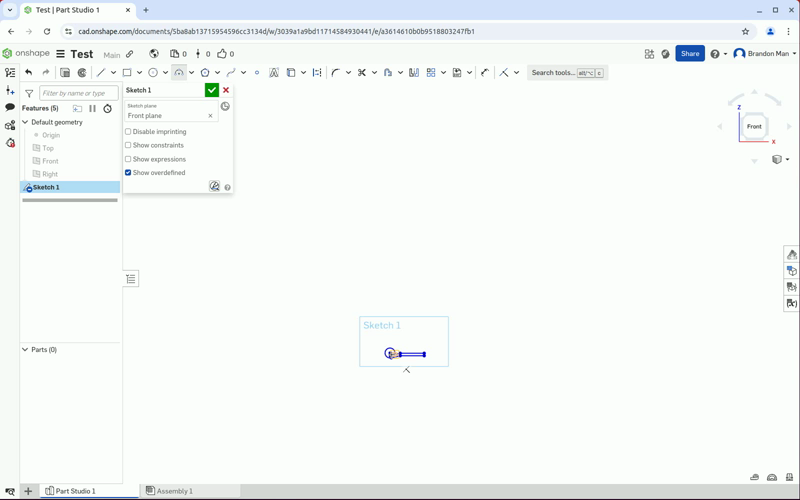
scroll(6)
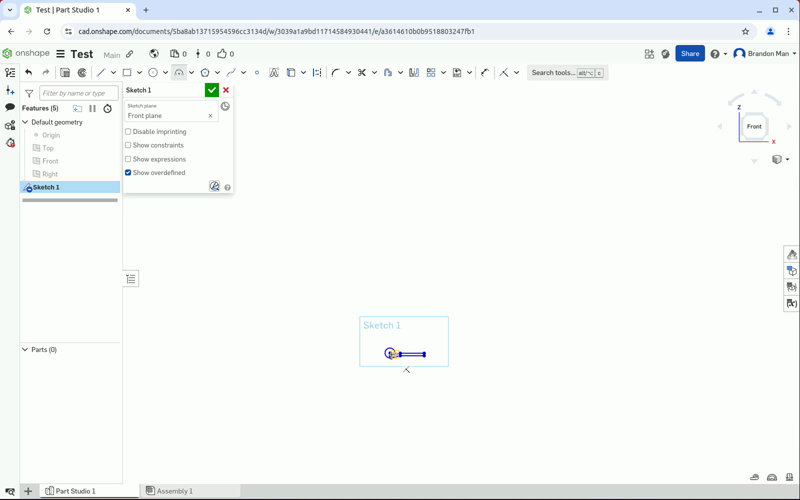
scroll(6)
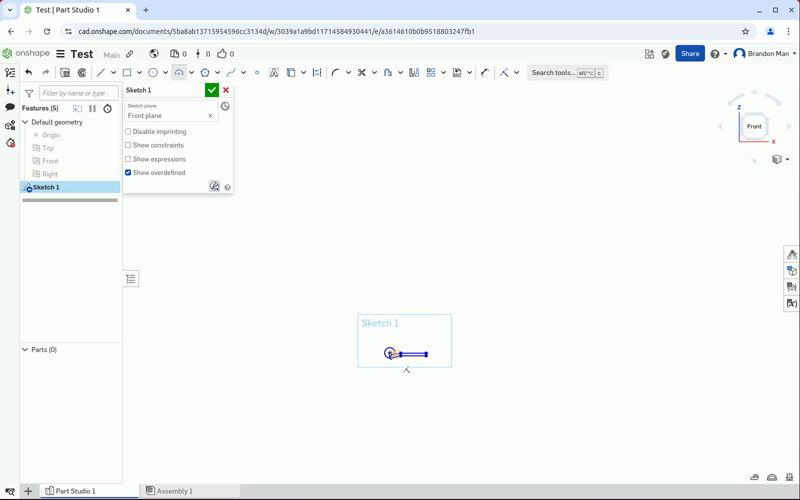
scroll(6)
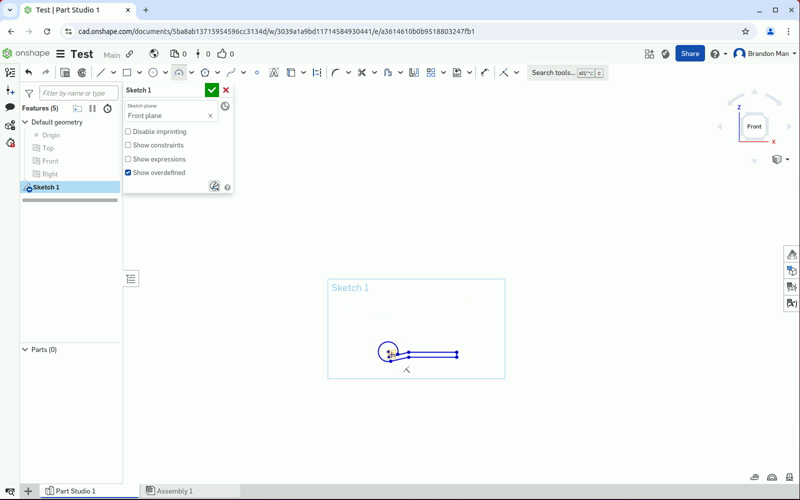
scroll(6)
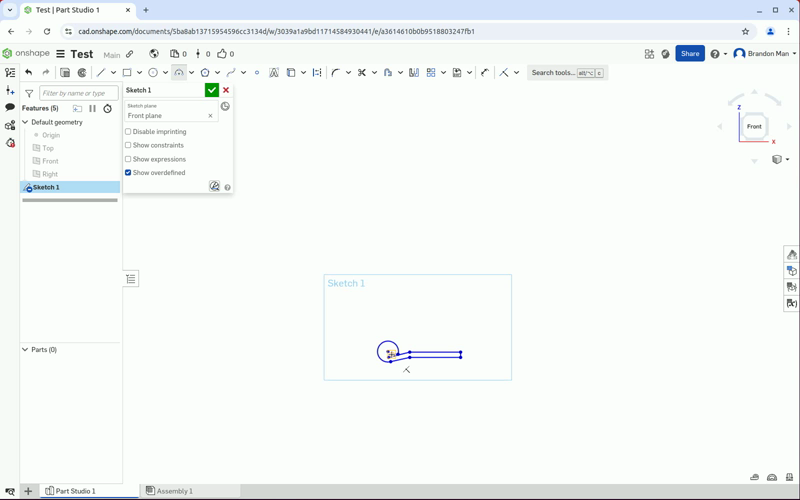
scroll(6)
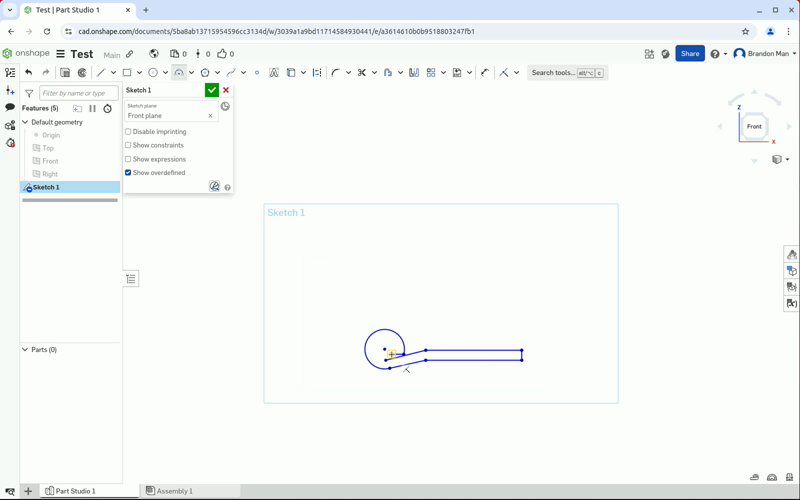
scroll(6)
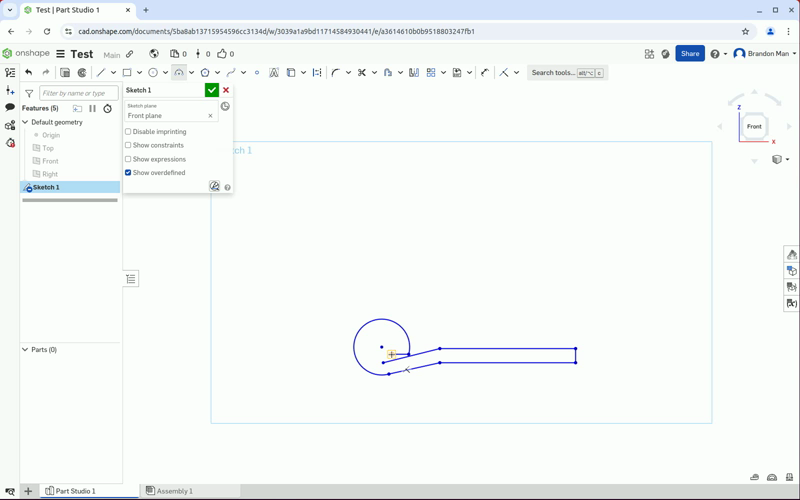
scroll(6)
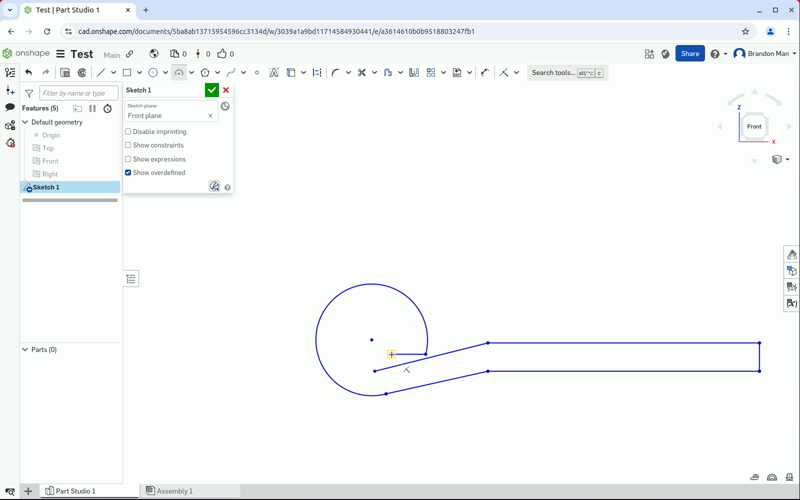
click(391, 354)
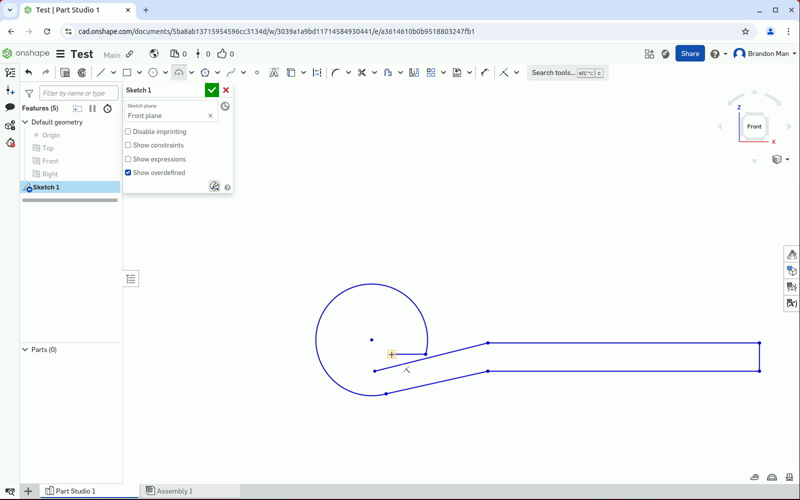
scroll(-6)
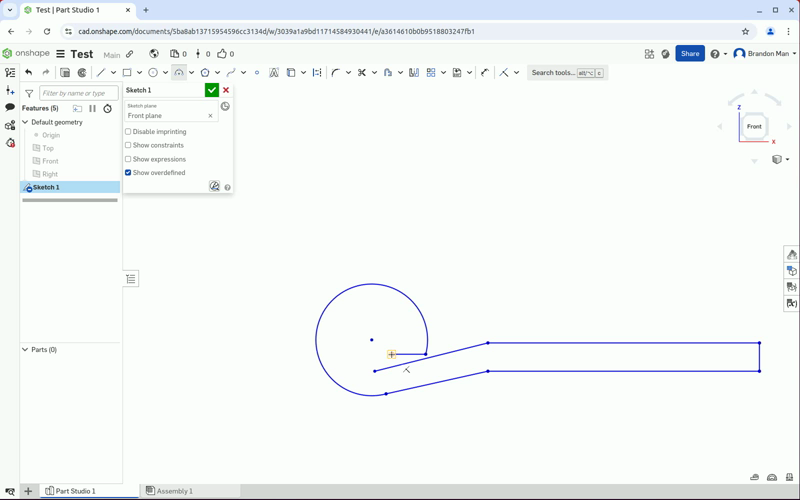
scroll(-6)
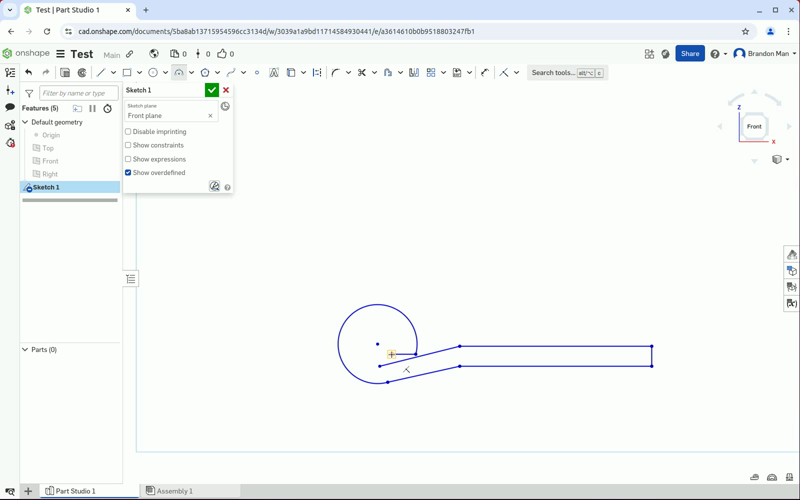
scroll(-6)
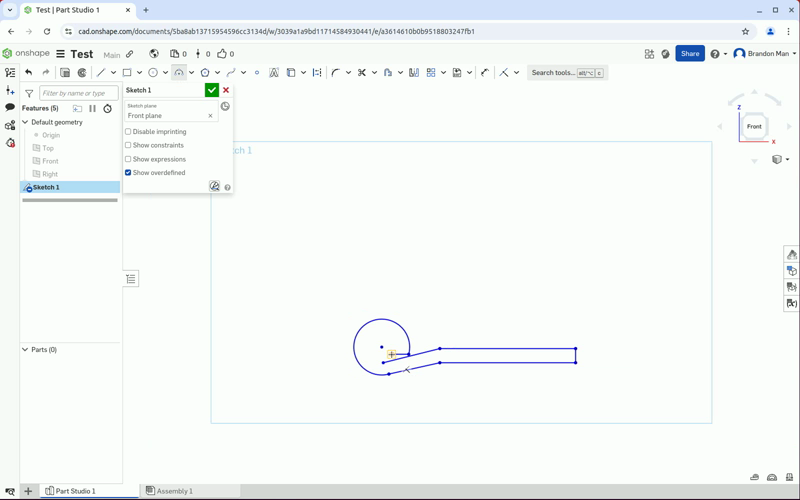
scroll(-6)
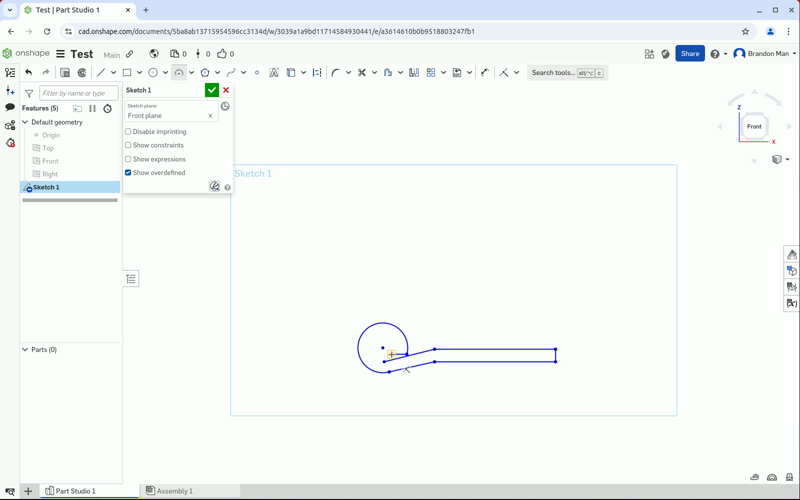
scroll(-6)
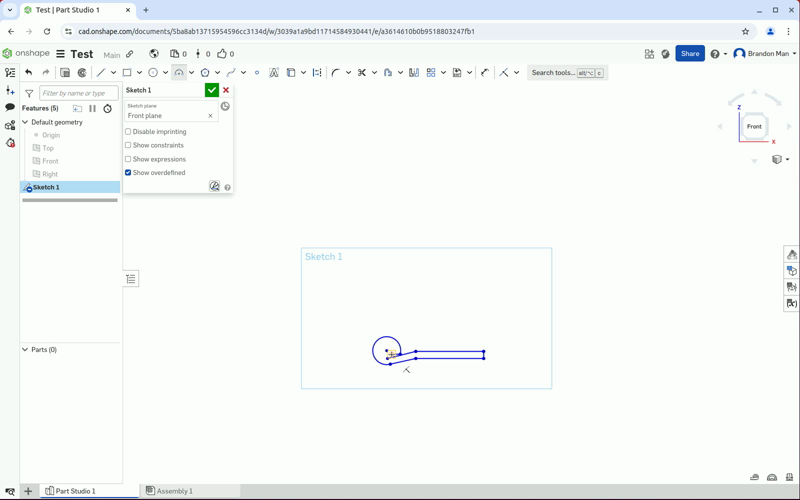
scroll(-6)
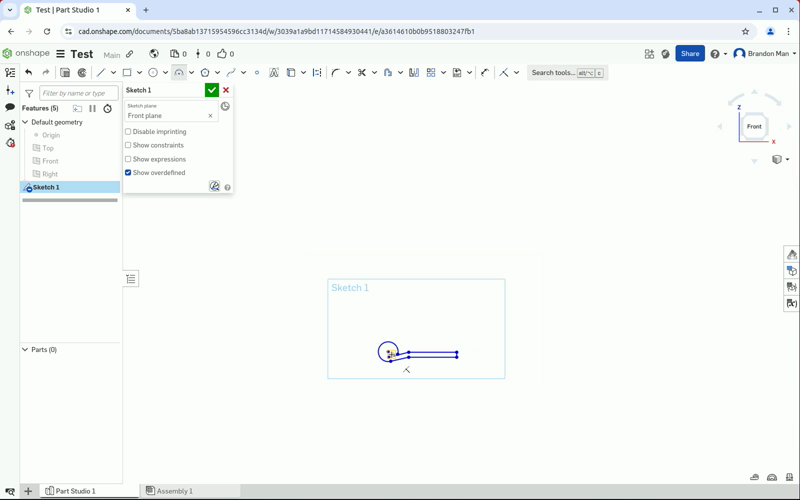
scroll(-6)
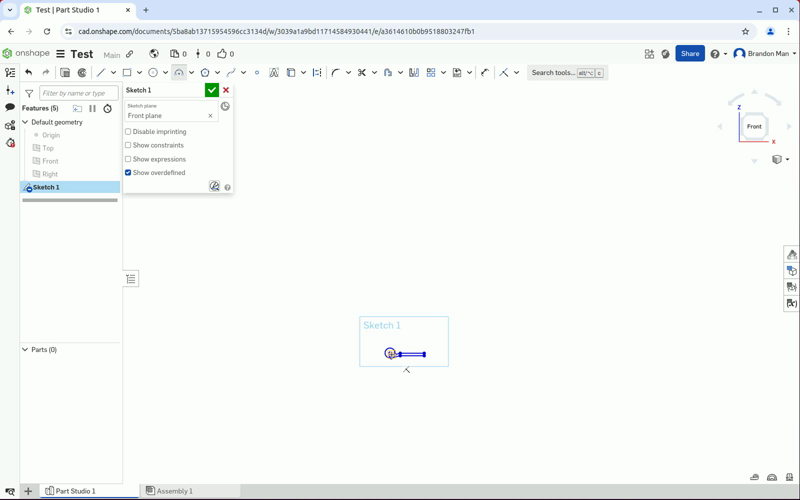
mouse_move(390, 355)
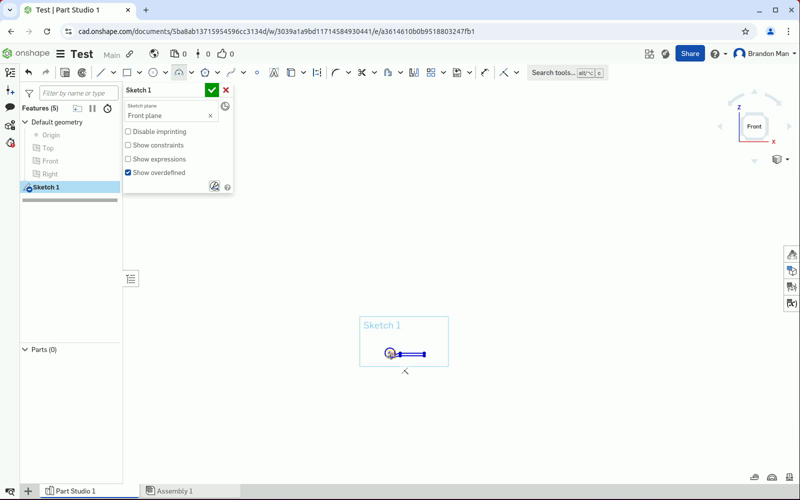
scroll(6)
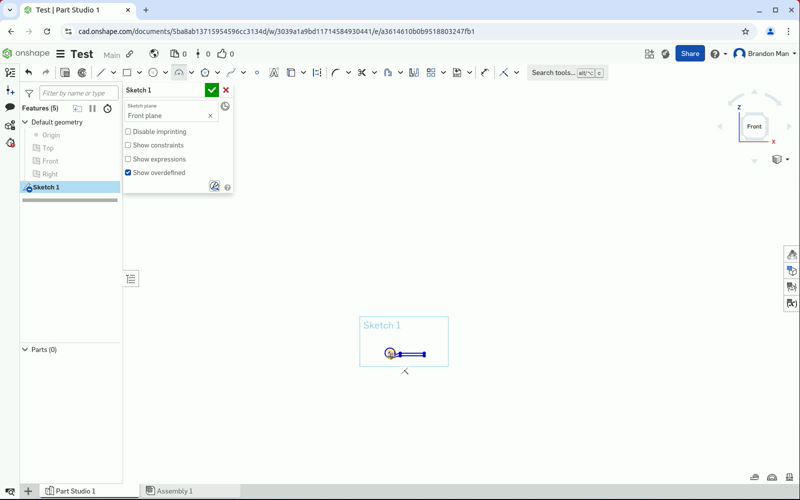
scroll(6)
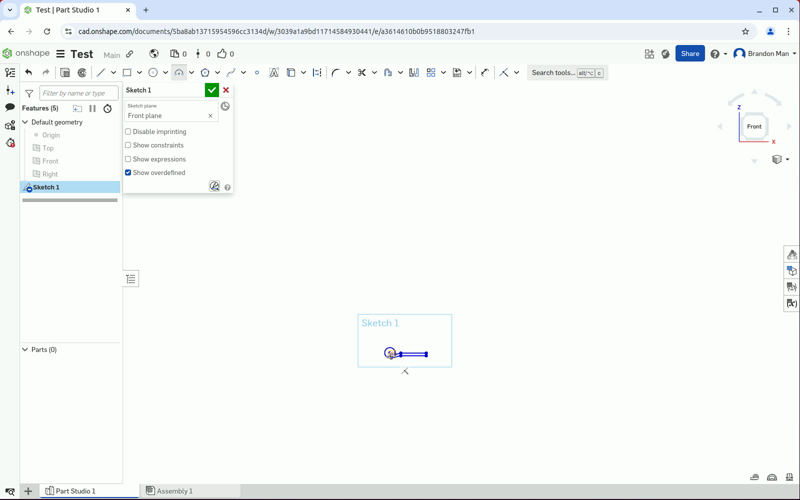
scroll(6)
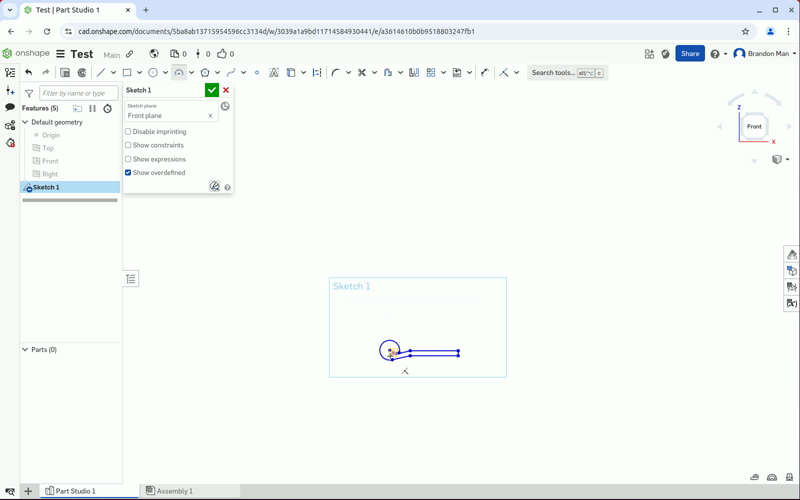
scroll(6)
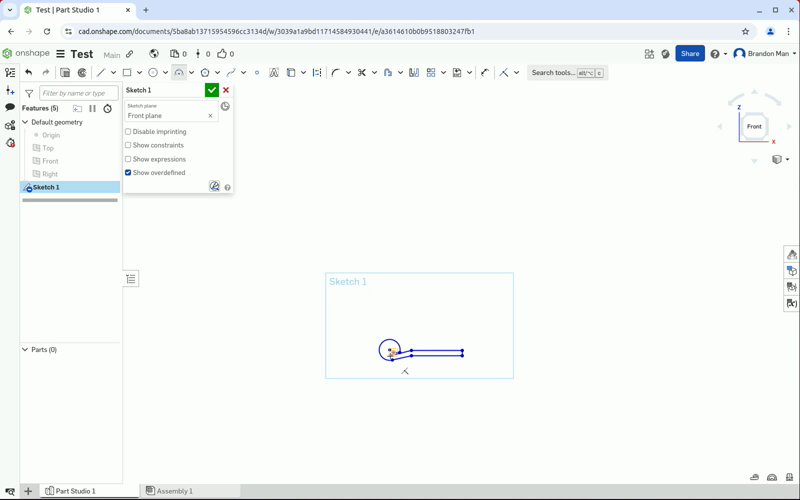
scroll(6)
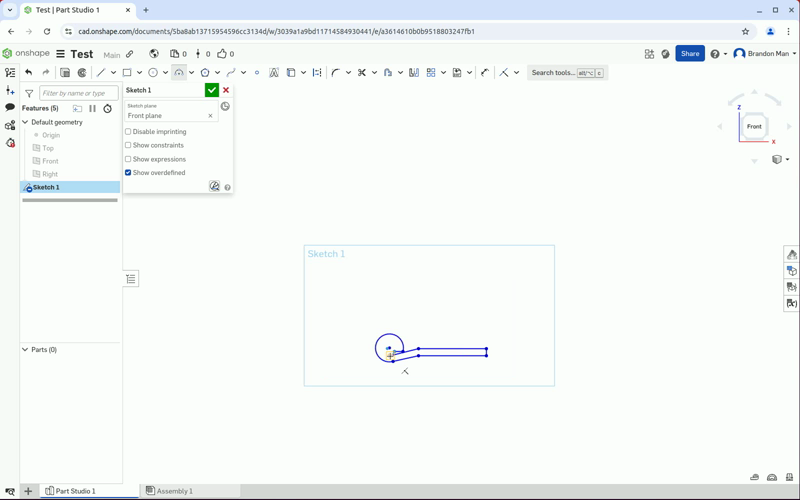
scroll(6)
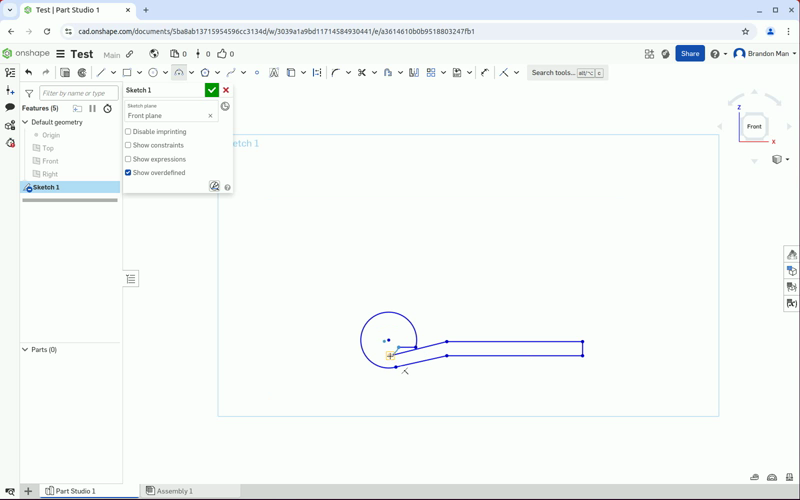
scroll(6)
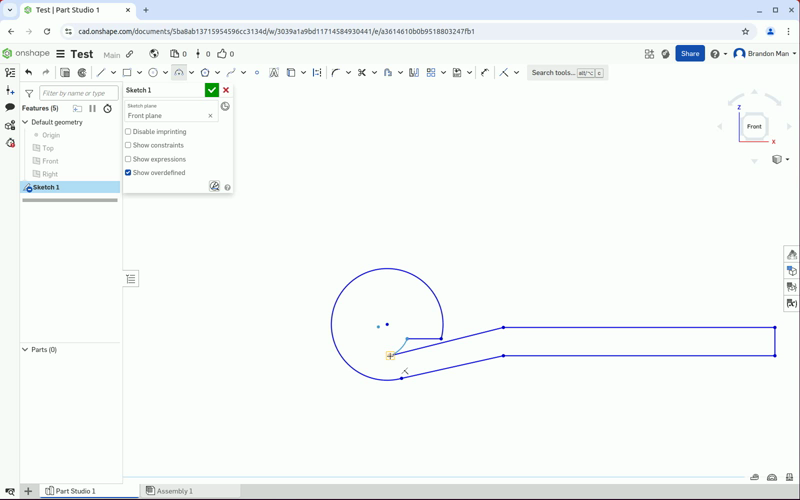
click(390, 355)
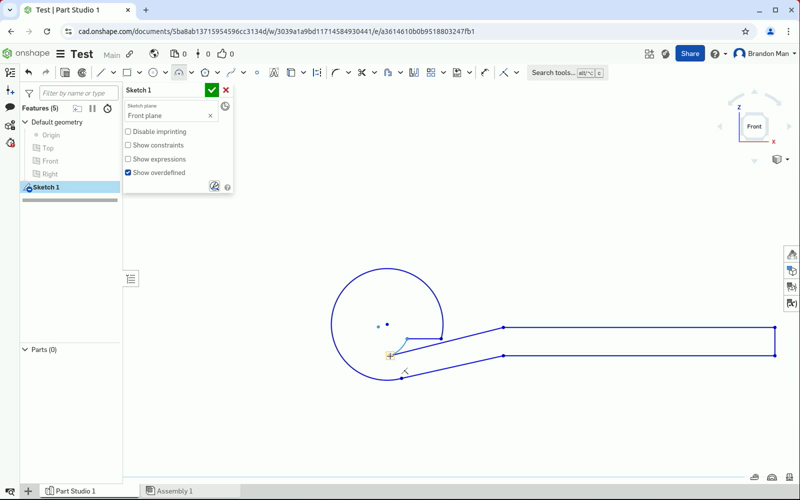
scroll(-6)
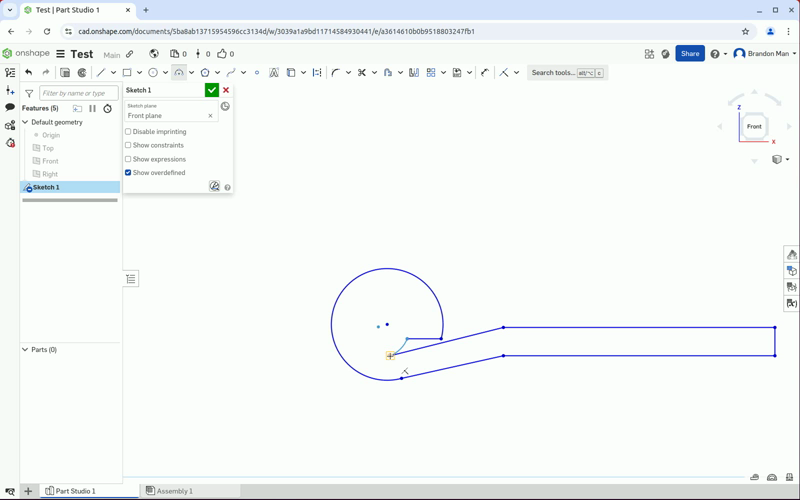
scroll(-6)
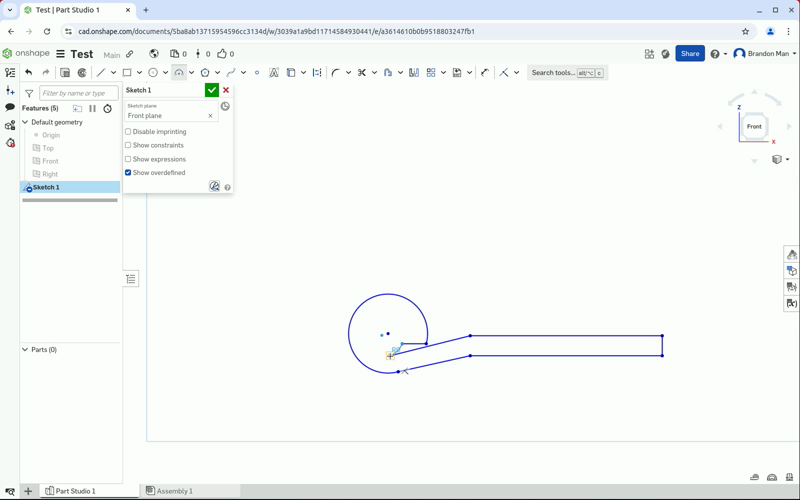
scroll(-6)
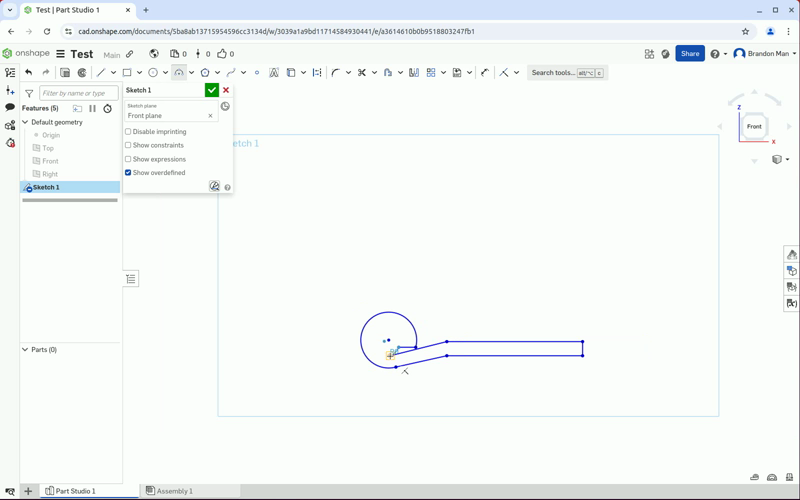
scroll(-6)
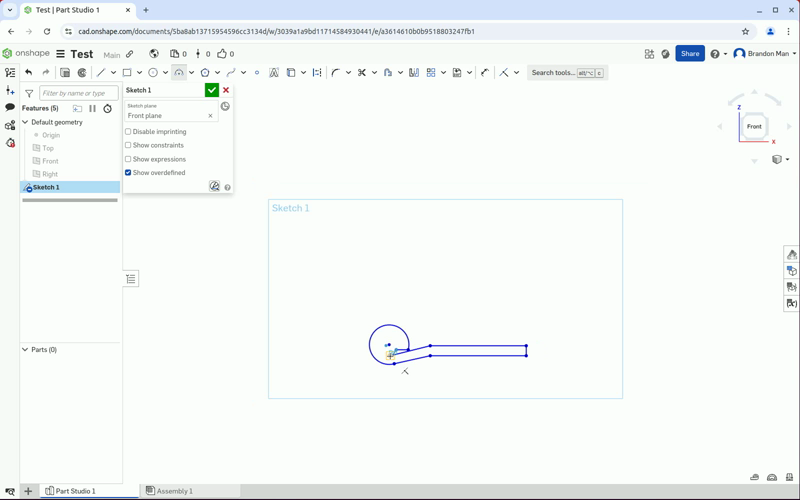
scroll(-6)
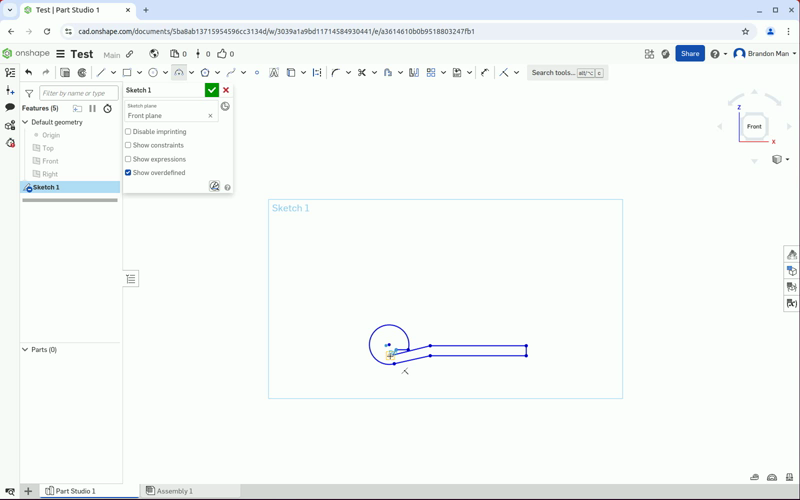
scroll(-6)
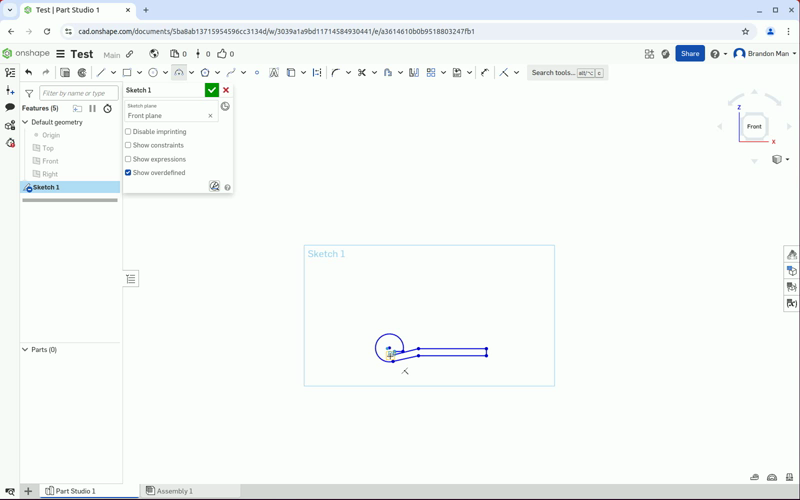
scroll(-6)
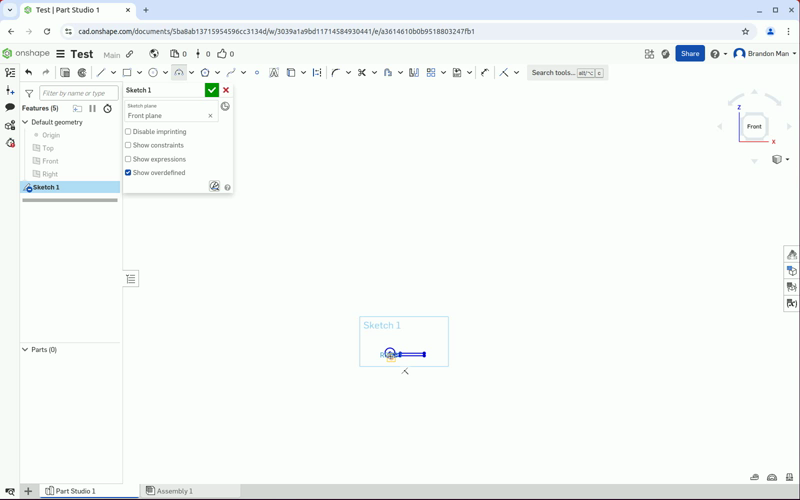
key_down(shift)
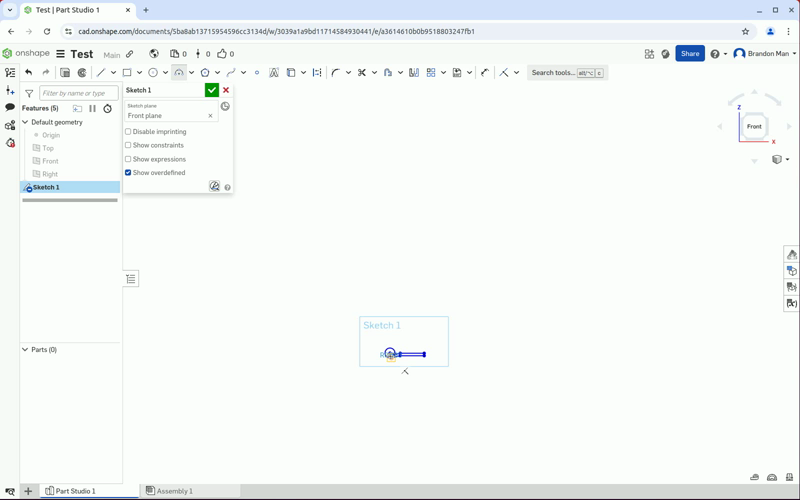
mouse_move(388, 351)
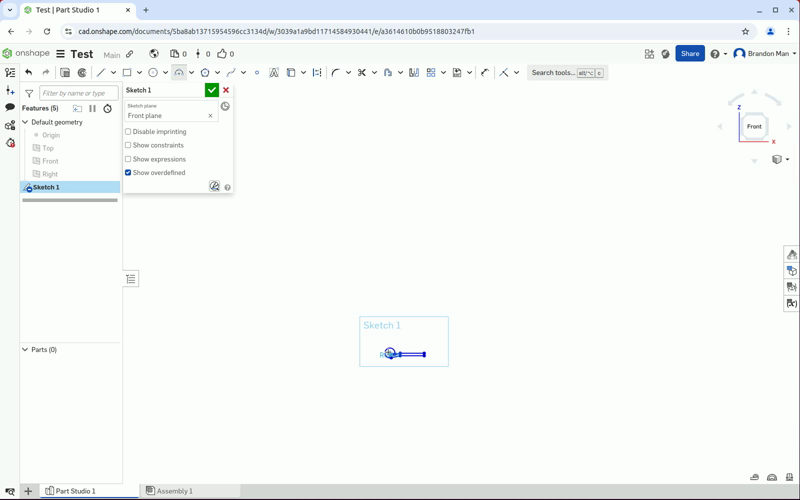
scroll(6)
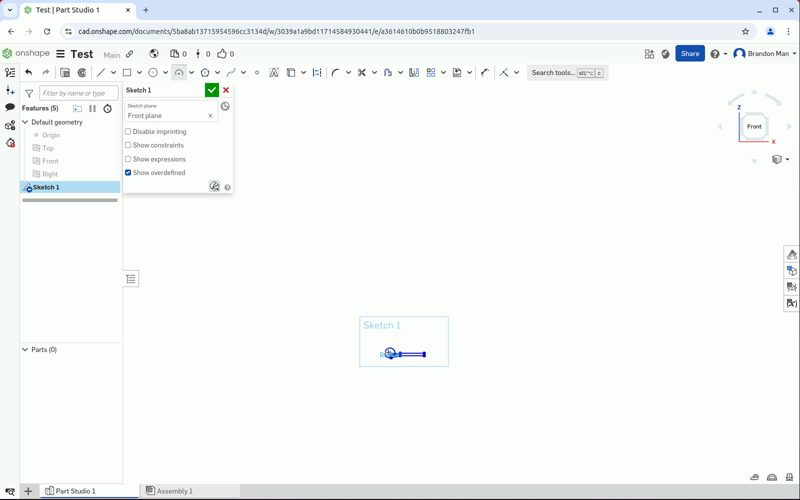
scroll(6)
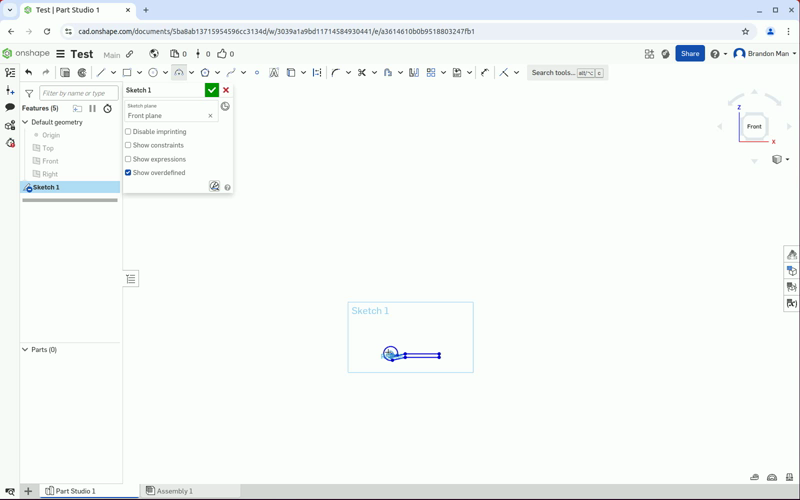
scroll(6)
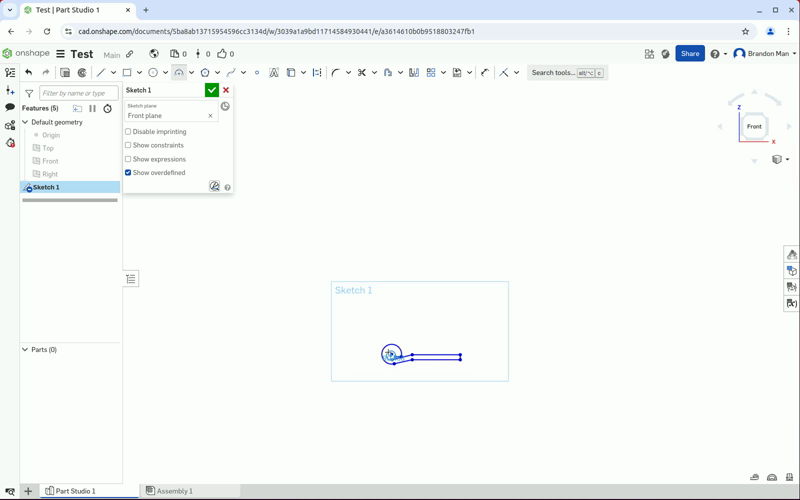
scroll(6)
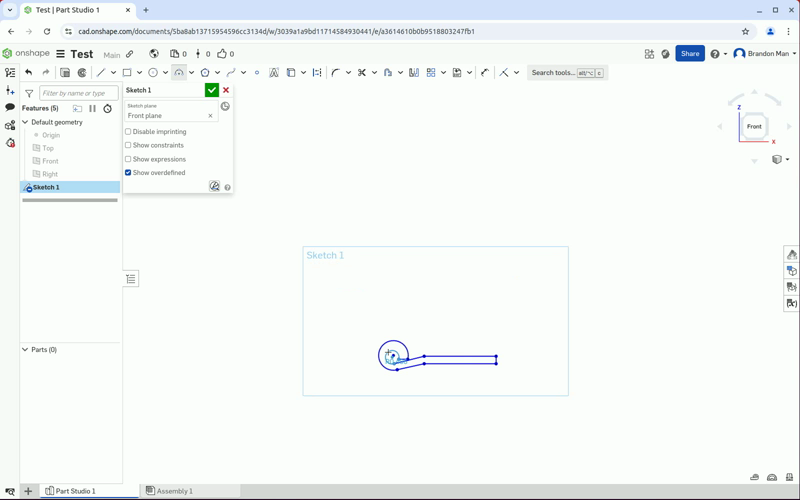
scroll(6)
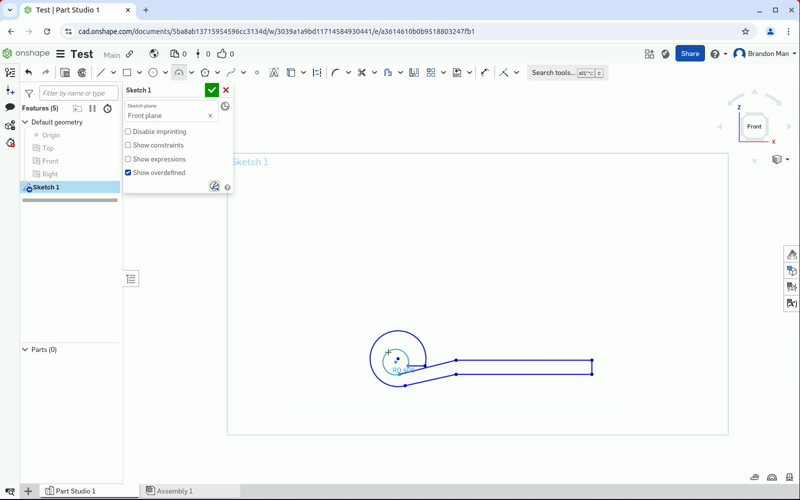
scroll(6)
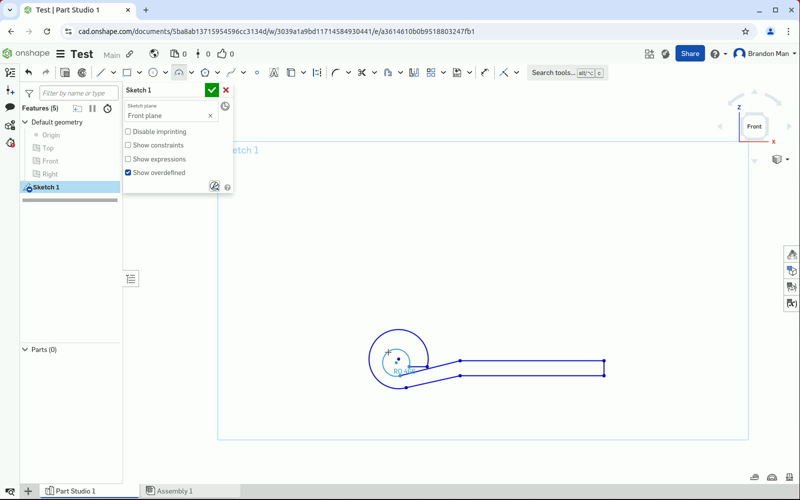
scroll(6)
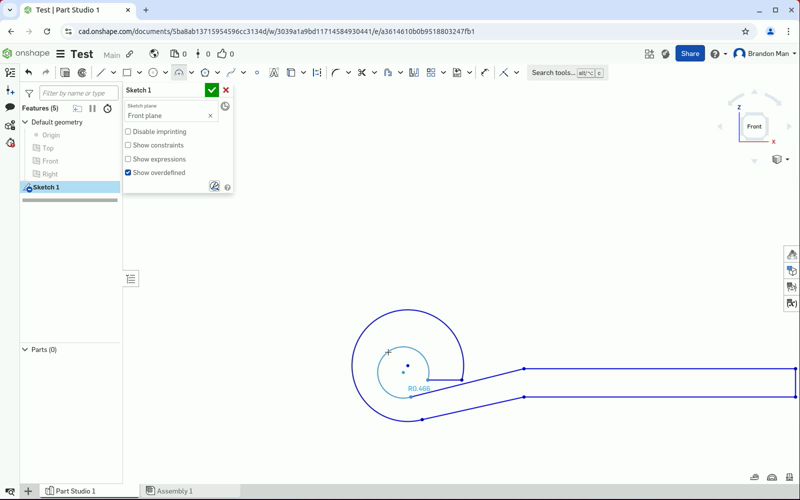
click(388, 351)
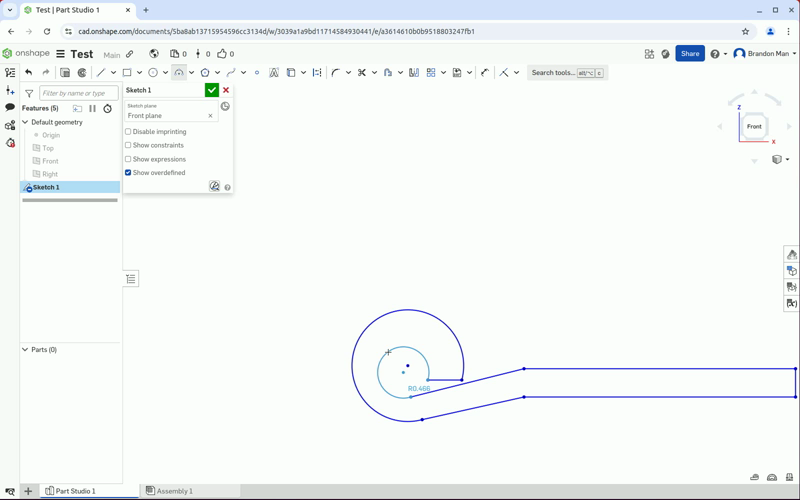
scroll(-6)
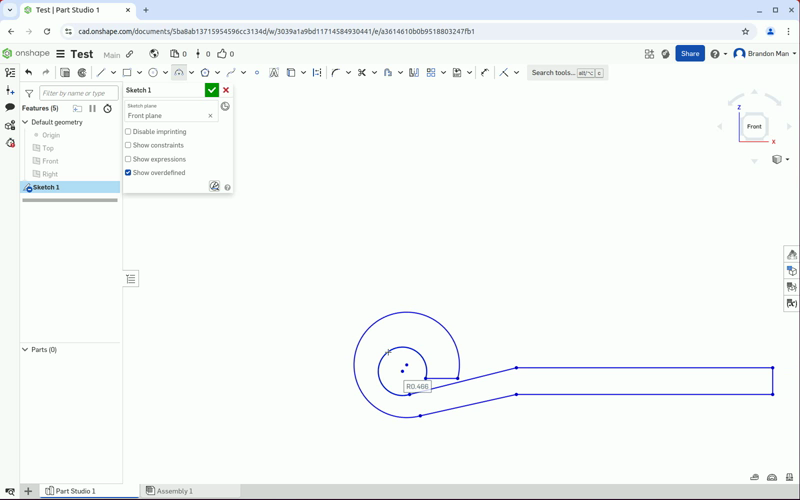
scroll(-6)
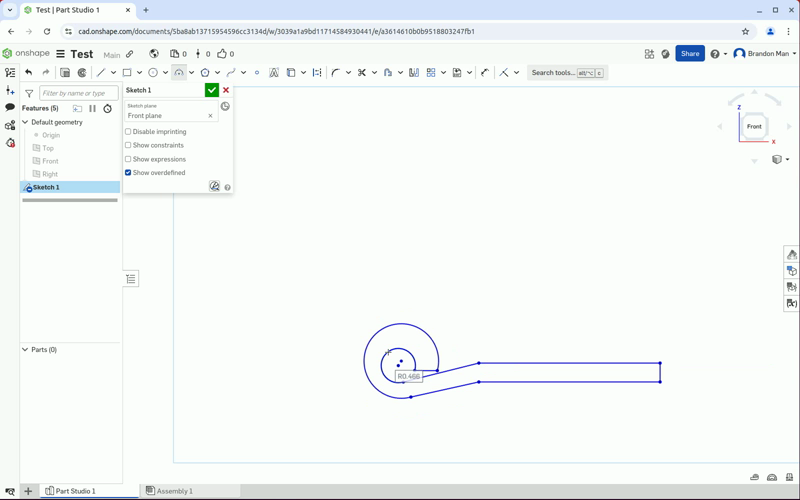
scroll(-6)
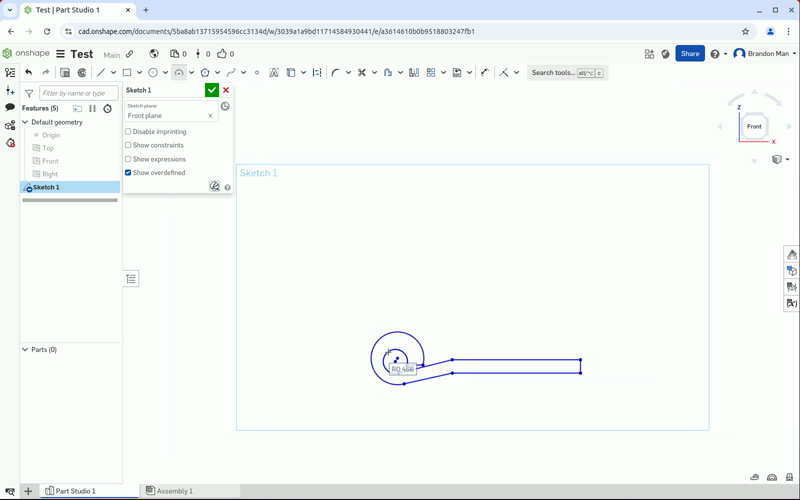
scroll(-6)
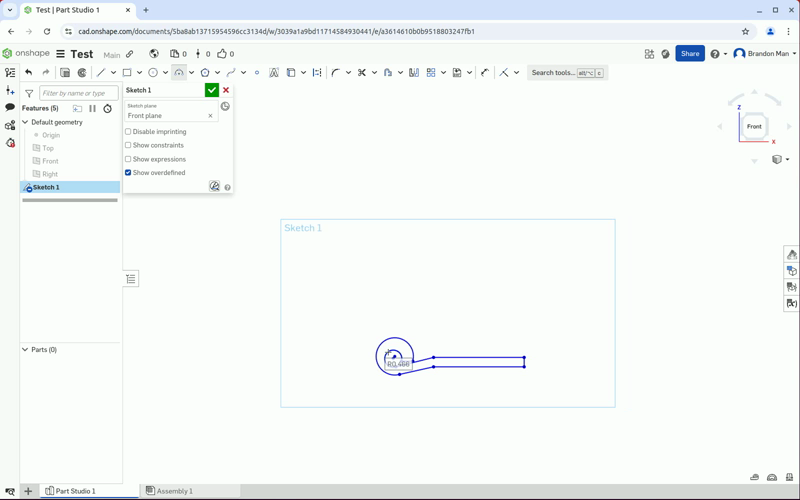
scroll(-6)
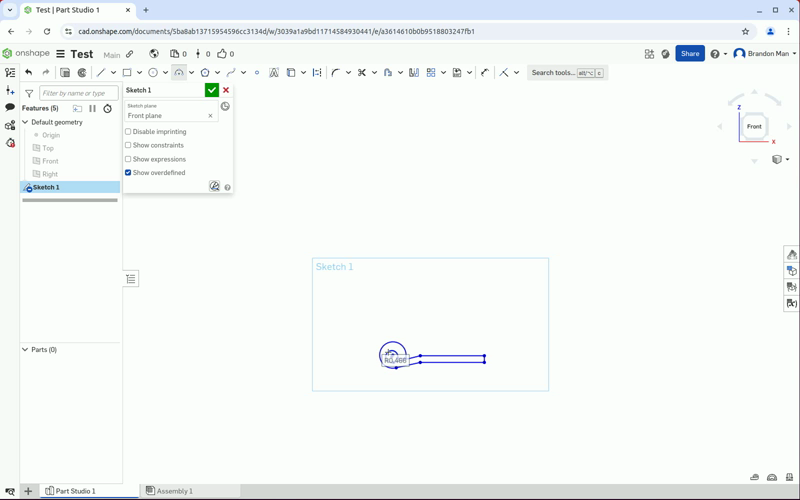
scroll(-6)
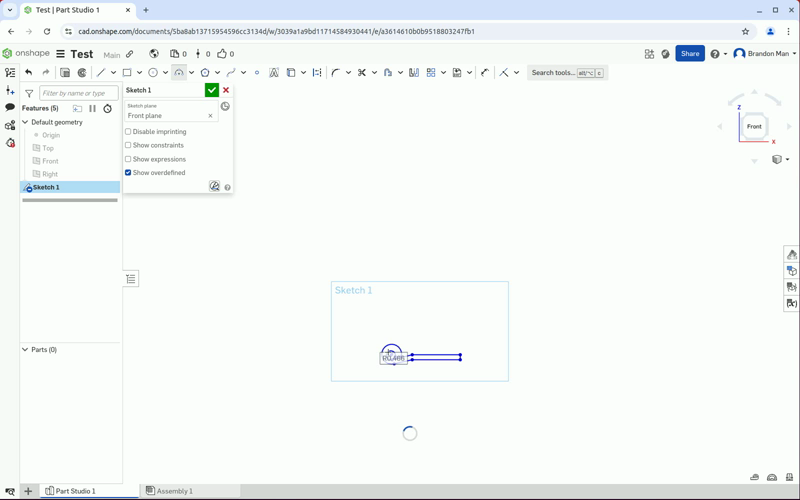
scroll(-6)
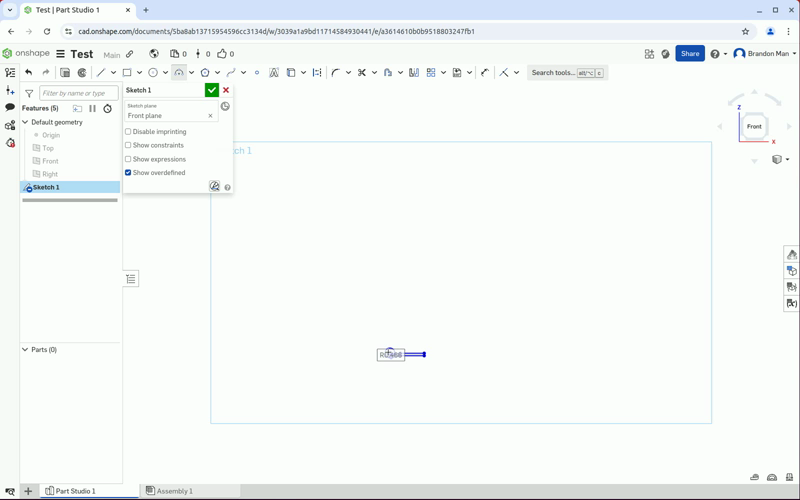
key_up(shift)
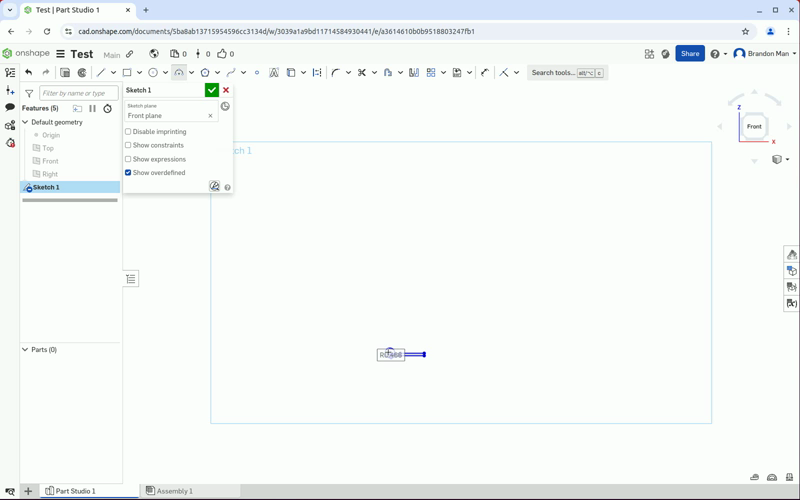
key(esc)
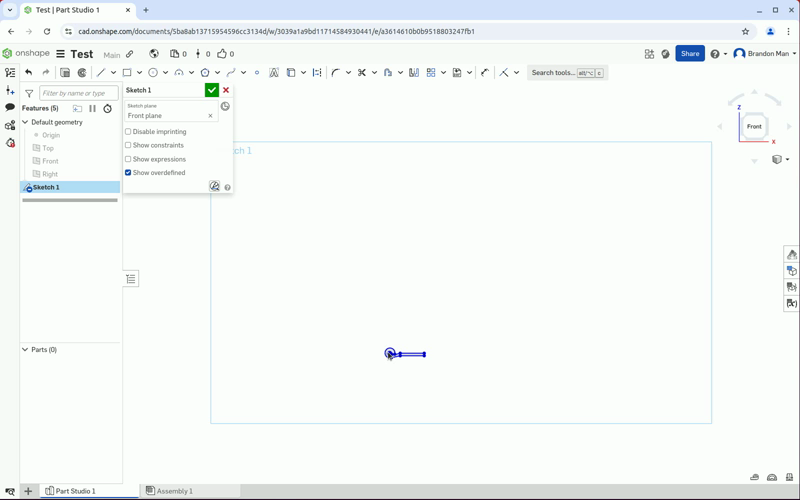
mouse_move(401, 354)
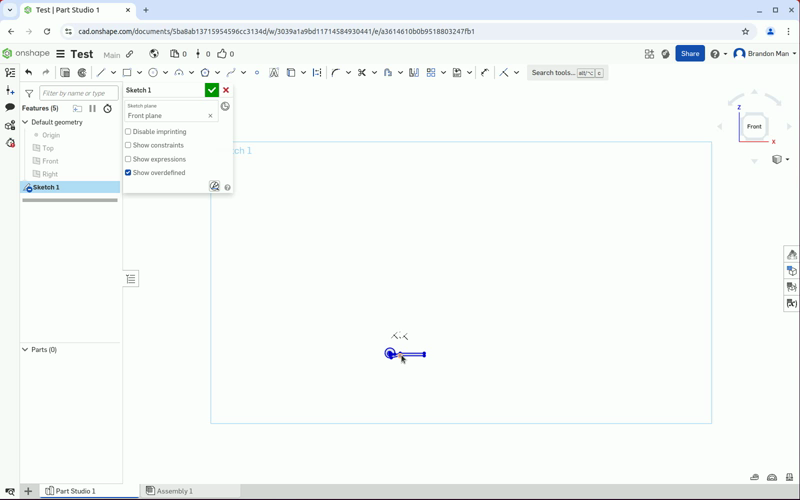
scroll(6)
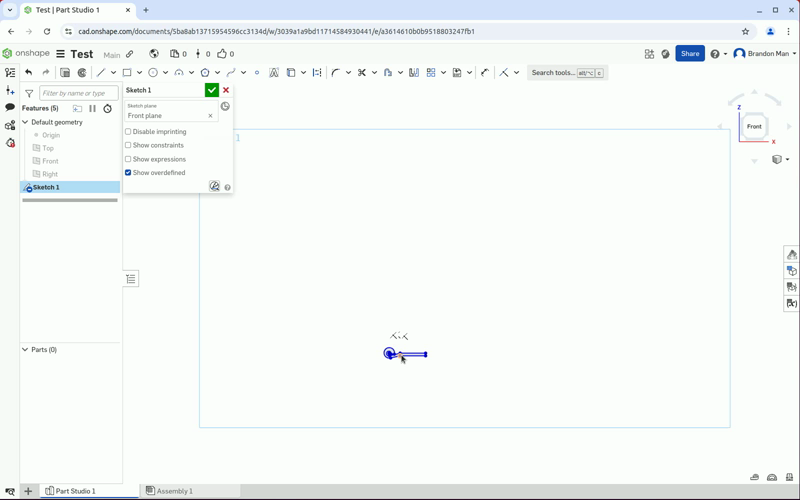
scroll(6)
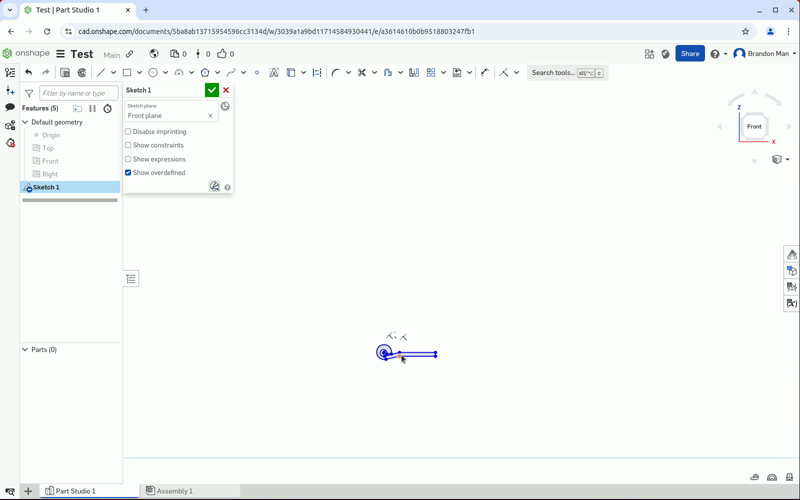
scroll(6)
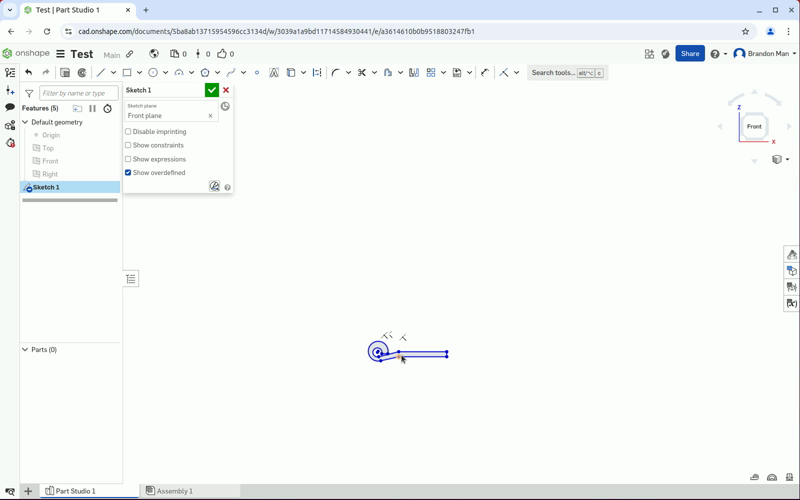
scroll(6)
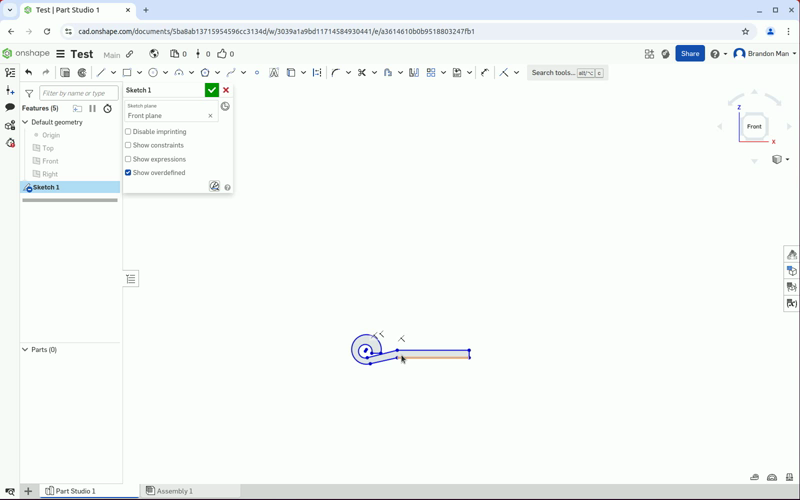
scroll(6)
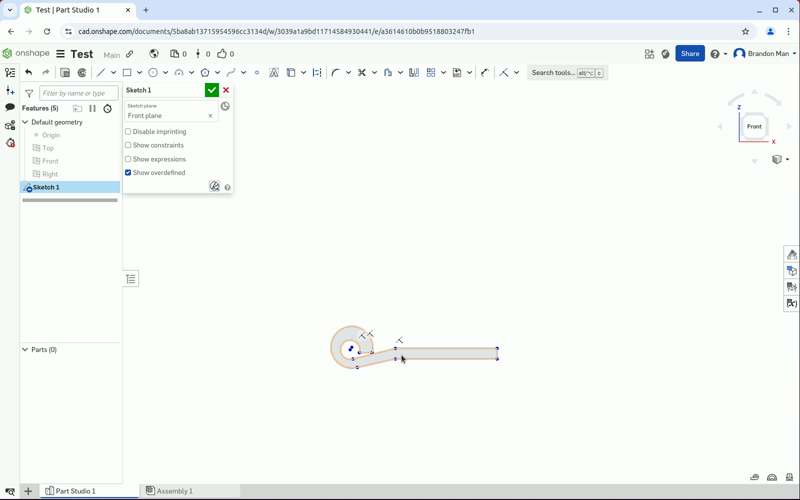
scroll(6)
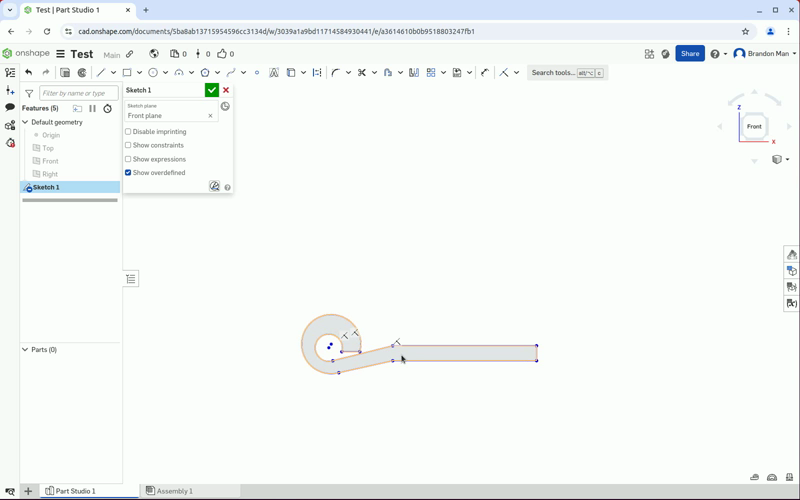
scroll(6)
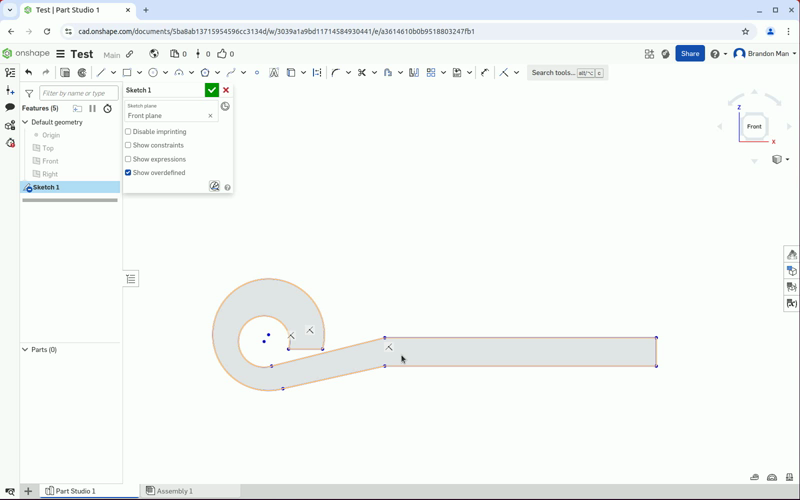
click(401, 354)
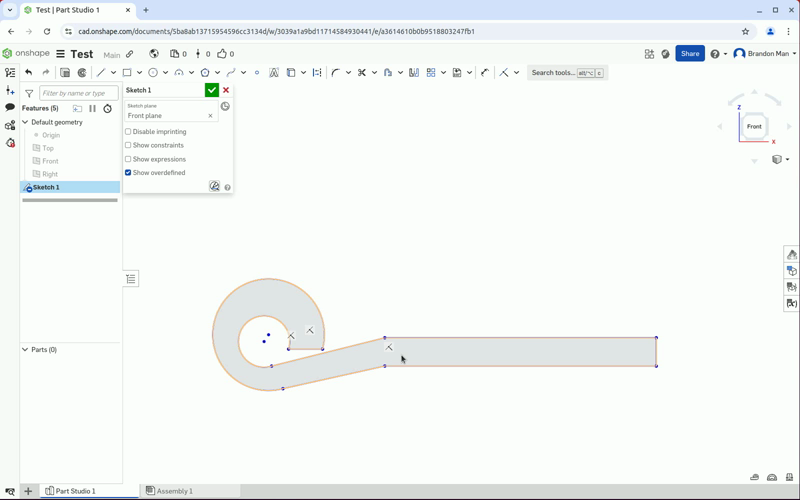
scroll(-6)
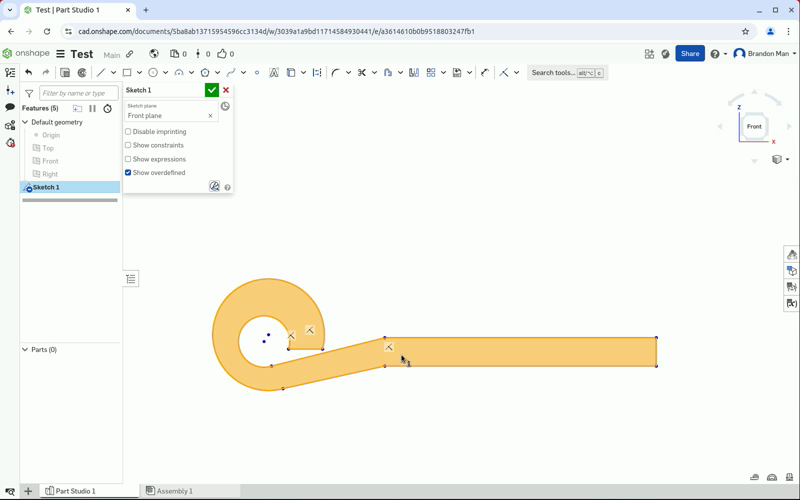
scroll(-6)
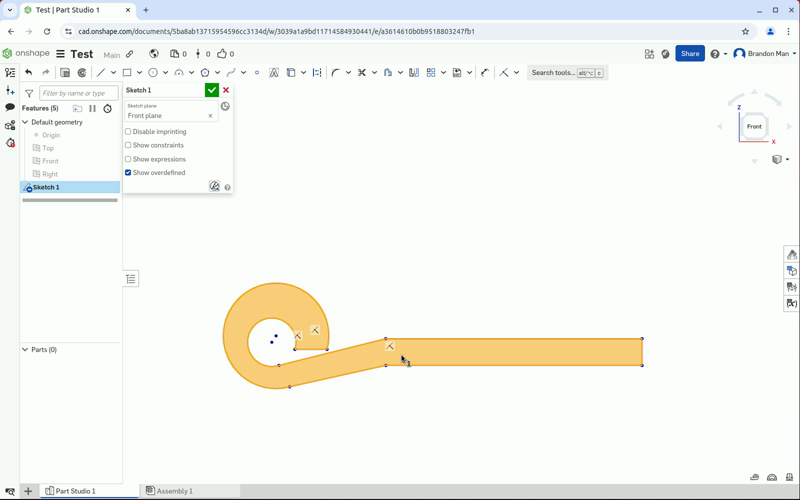
scroll(-6)
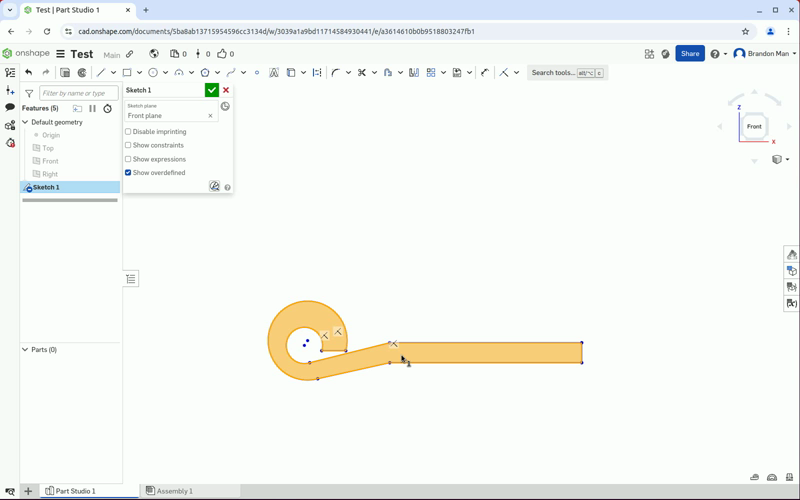
scroll(-6)
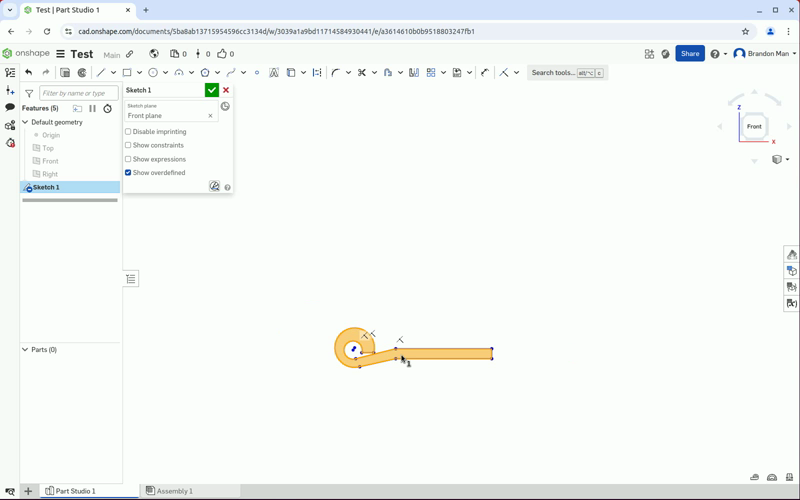
scroll(-6)
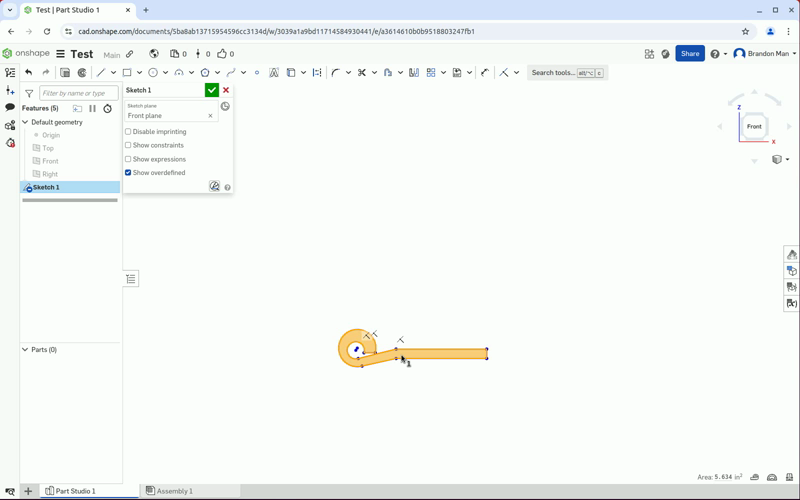
scroll(-6)
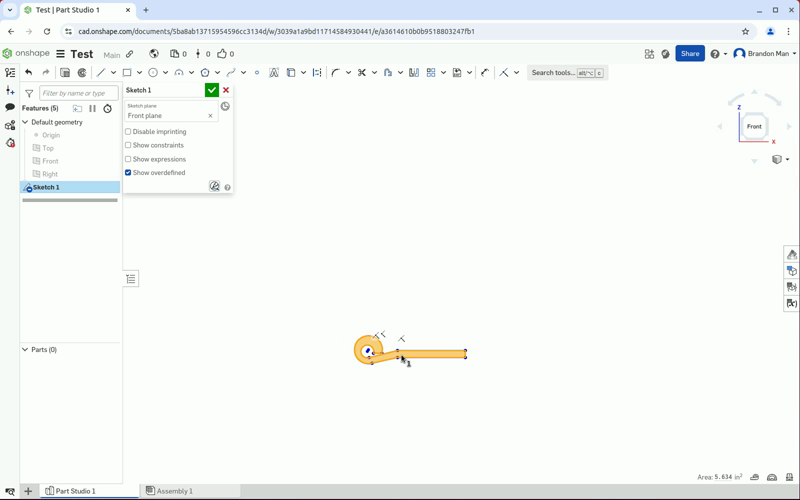
scroll(-6)
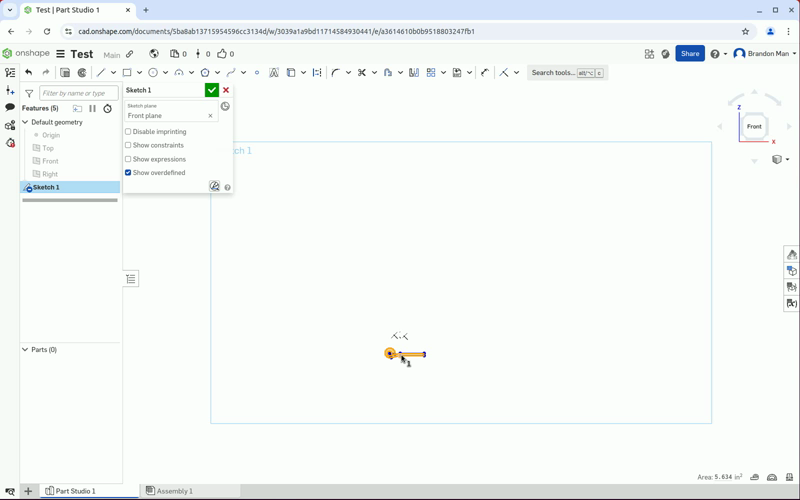
mouse_move(73, 352)
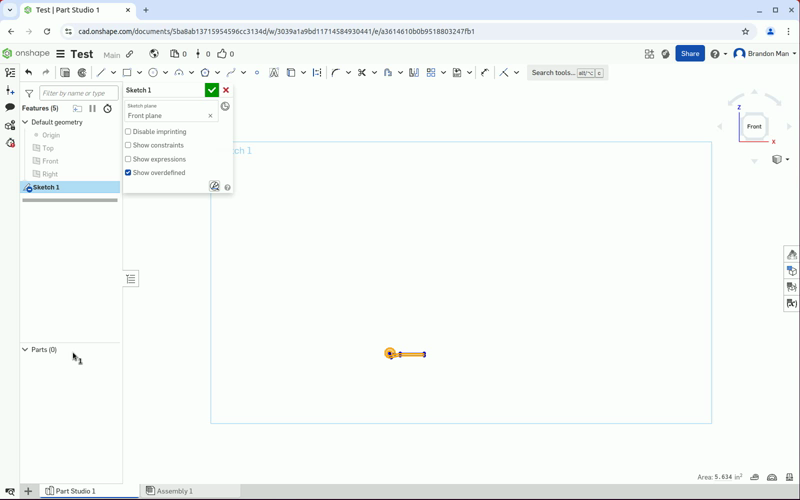
key(shift+y)
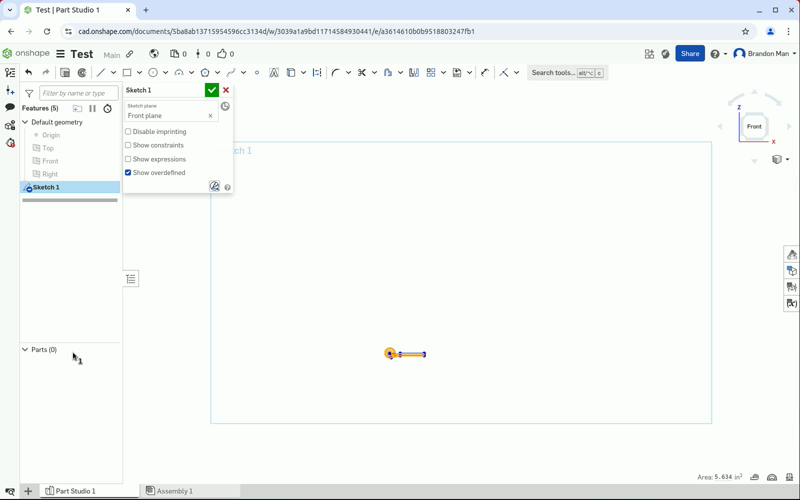
key(shift+e)
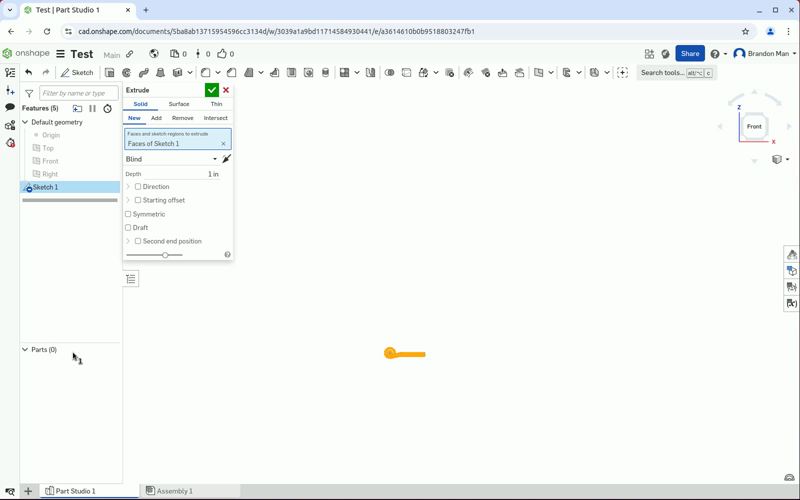
mouse_move(143, 106)
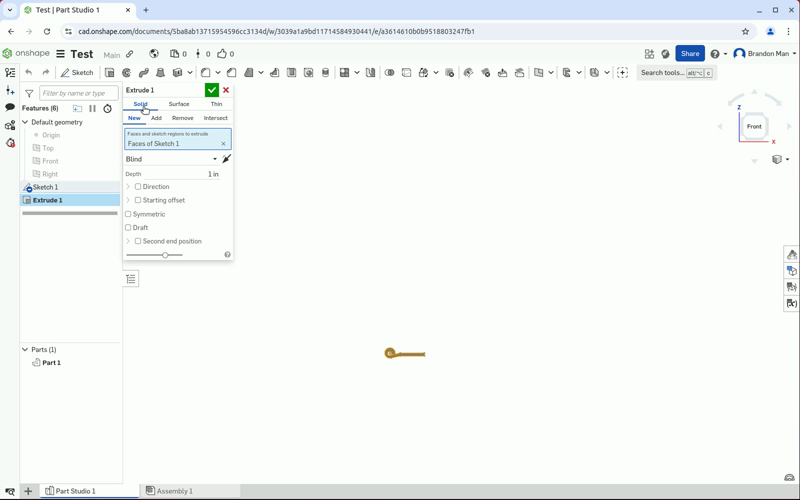
click(143, 106)
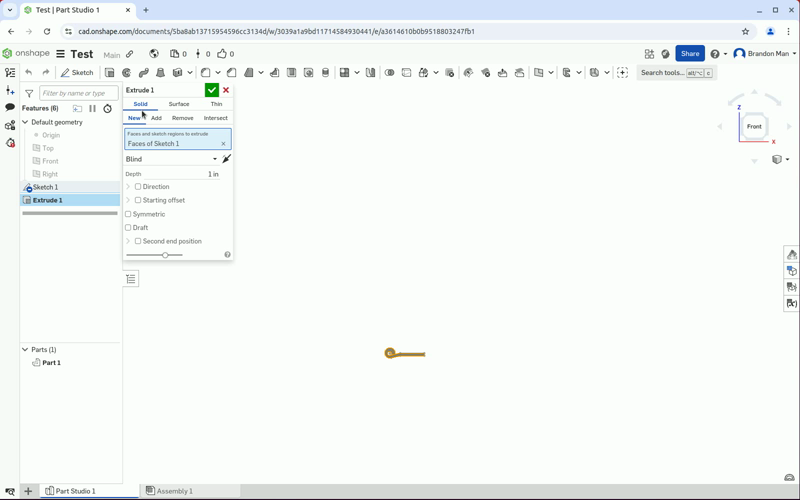
mouse_move(137, 120)
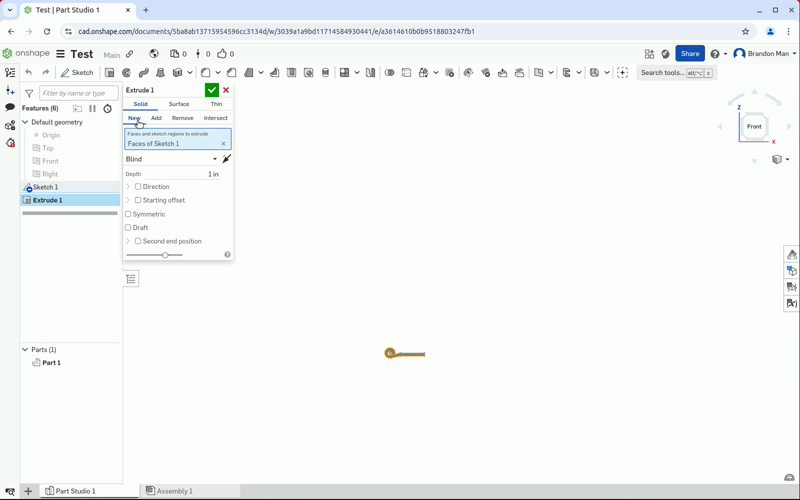
click(137, 120)
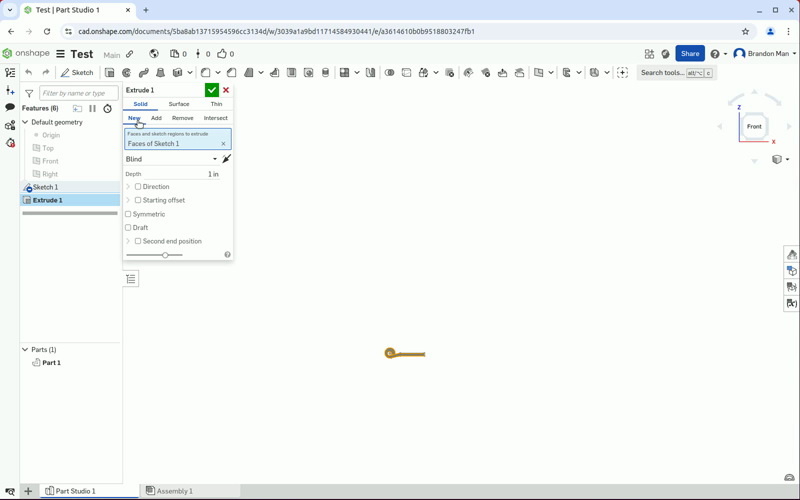
key(tab, 4)
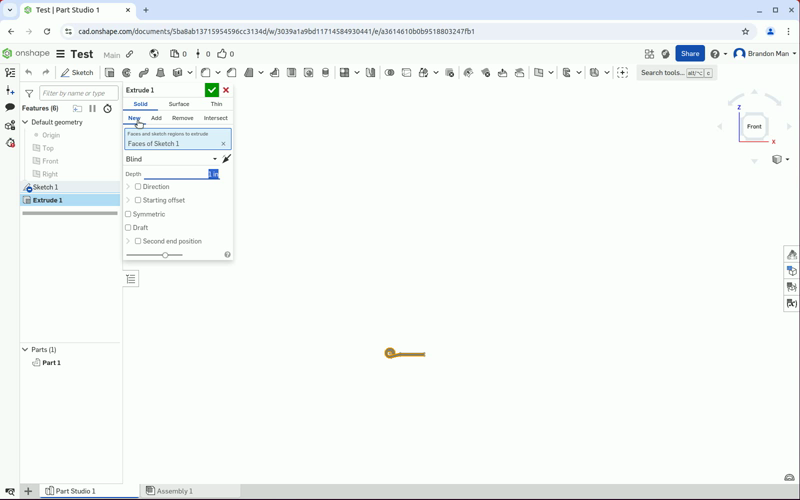
text(4.814)
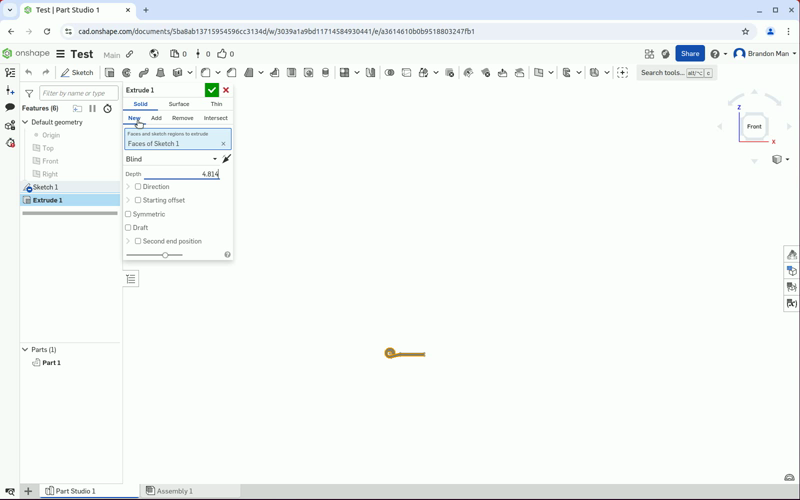
key(enter)
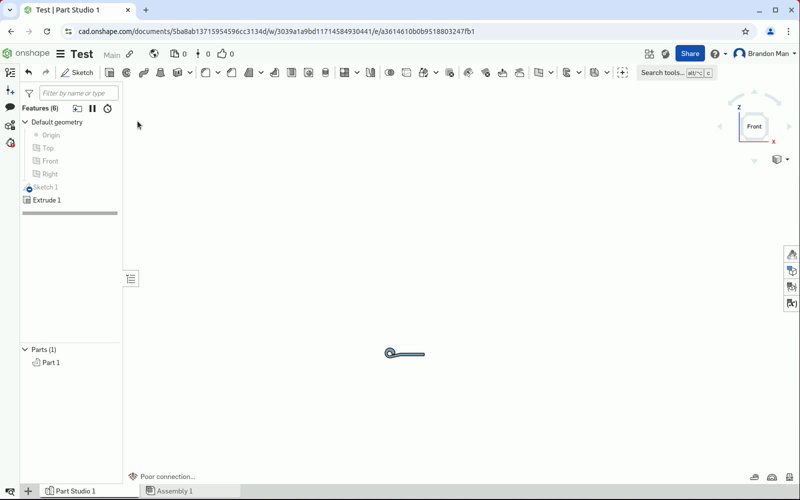
key(shift+h)
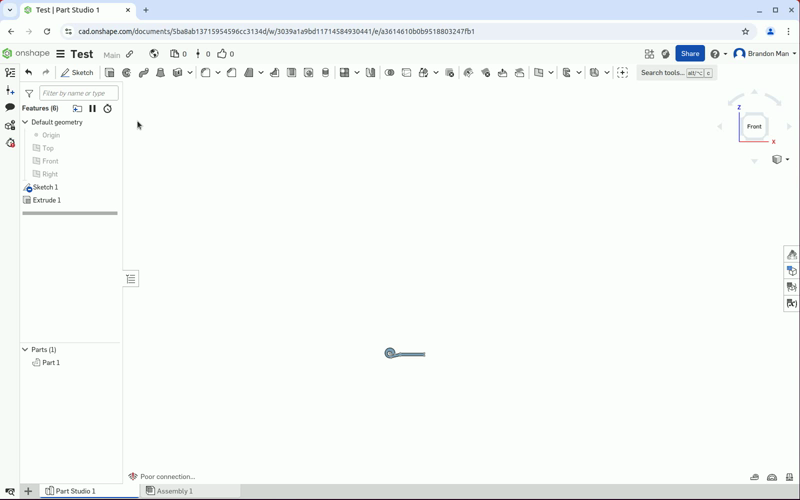
key(shift+h)
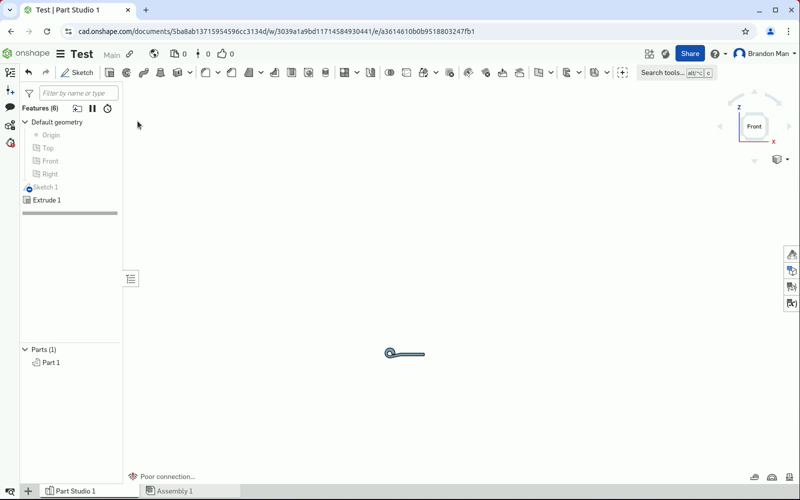
mouse_move(73, 189)
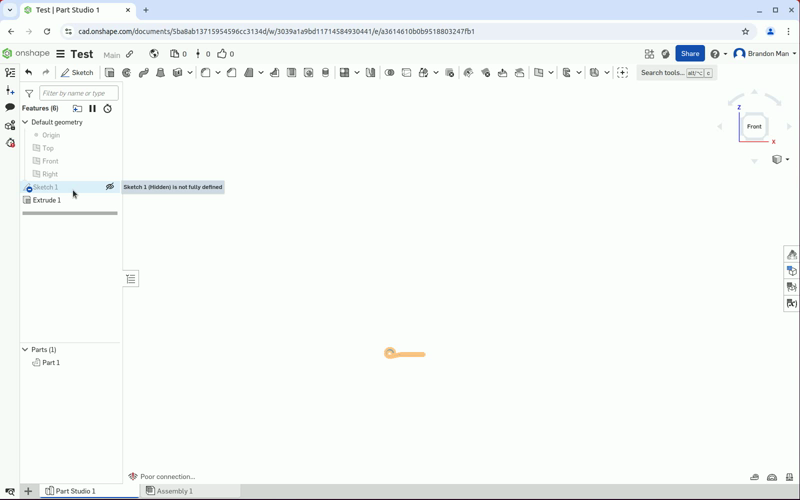
click(73, 189)
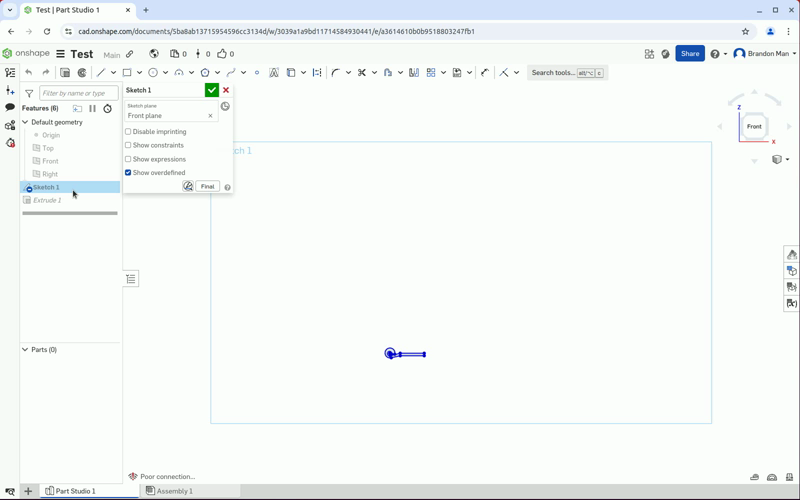
mouse_move(229, 92)
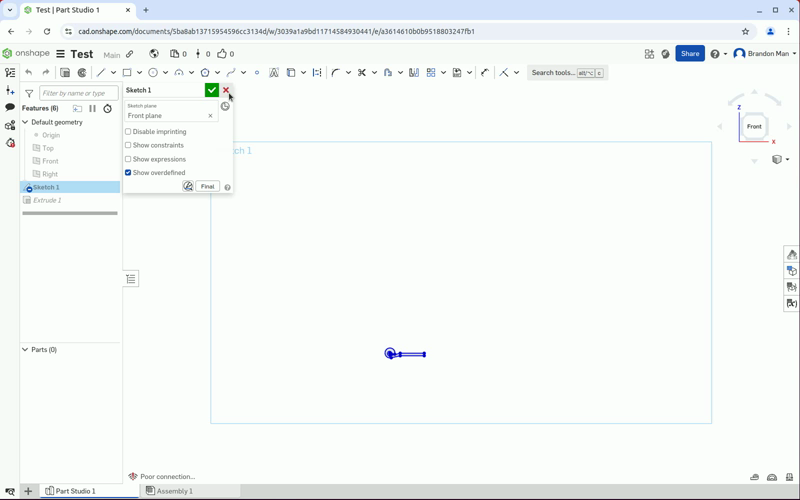
click(229, 92)
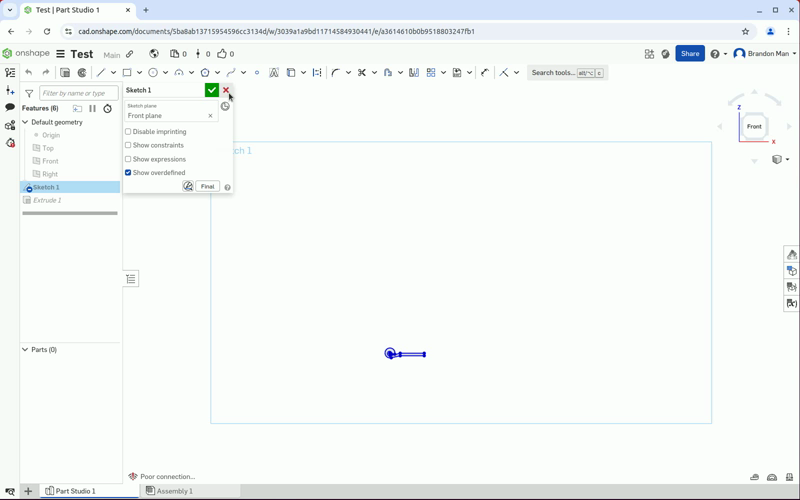
key(shift+s)
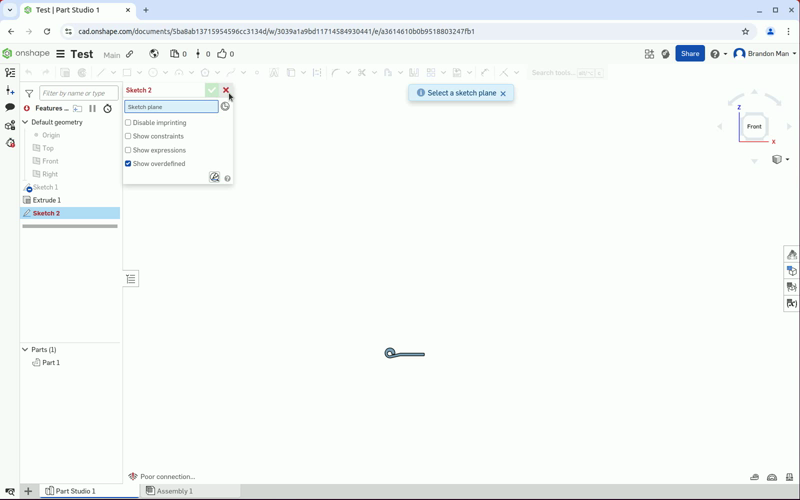
mouse_move(73, 163)
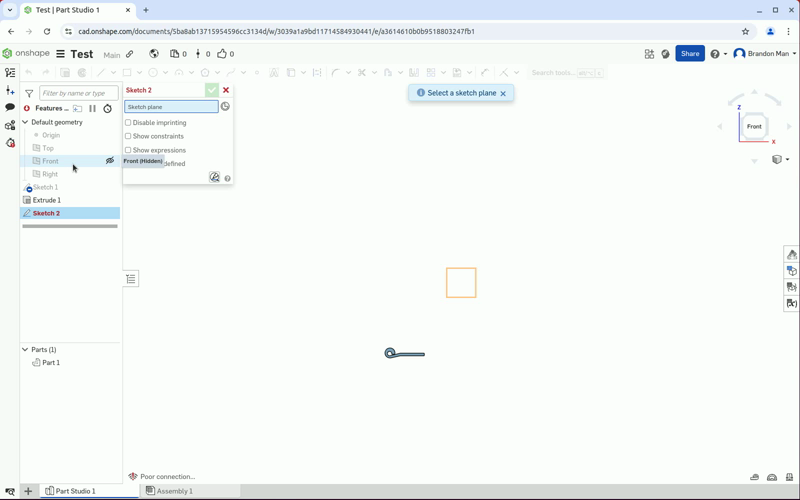
click(73, 163)
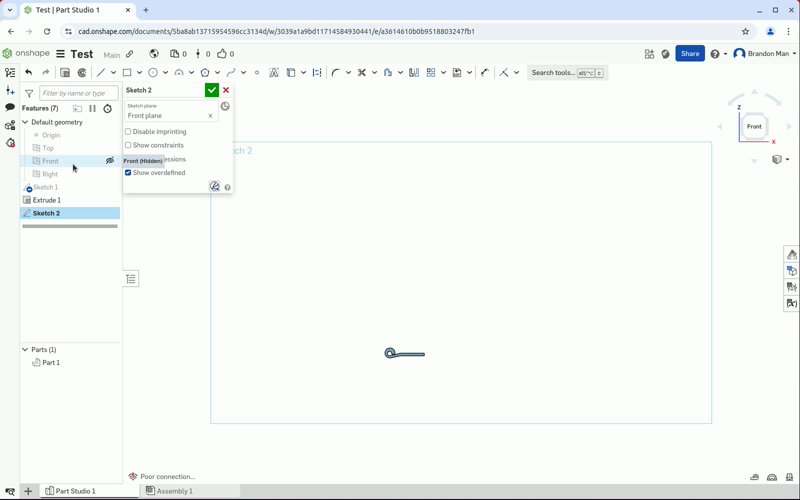
mouse_move(73, 352)
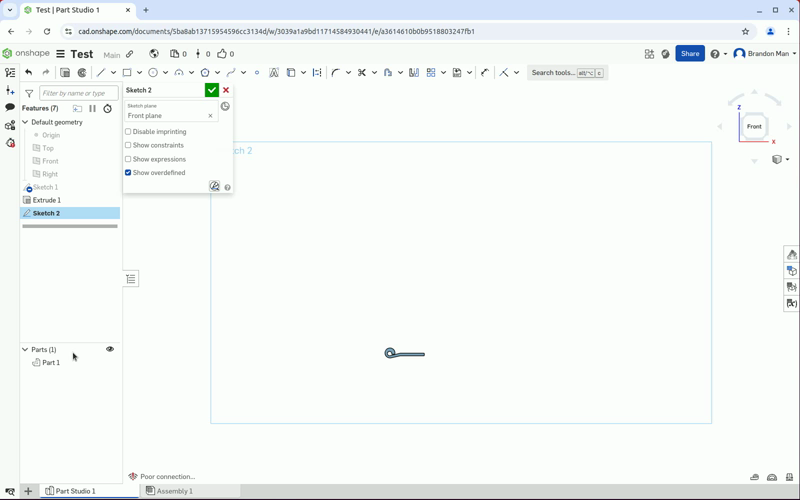
key(y)
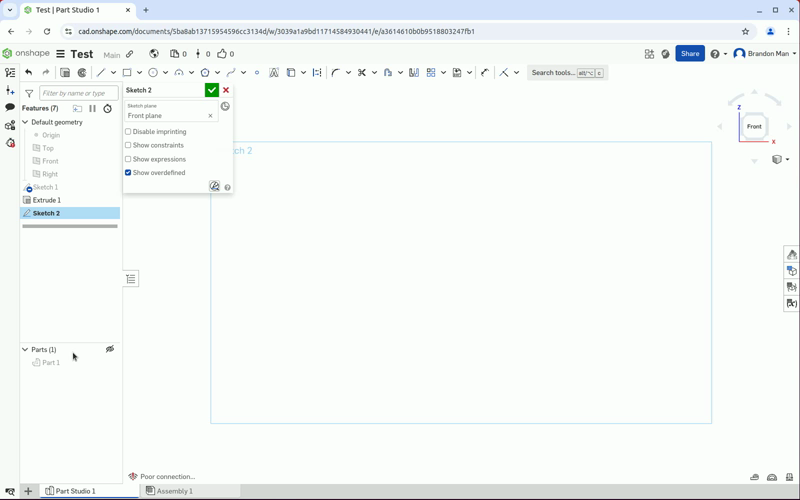
key(l)
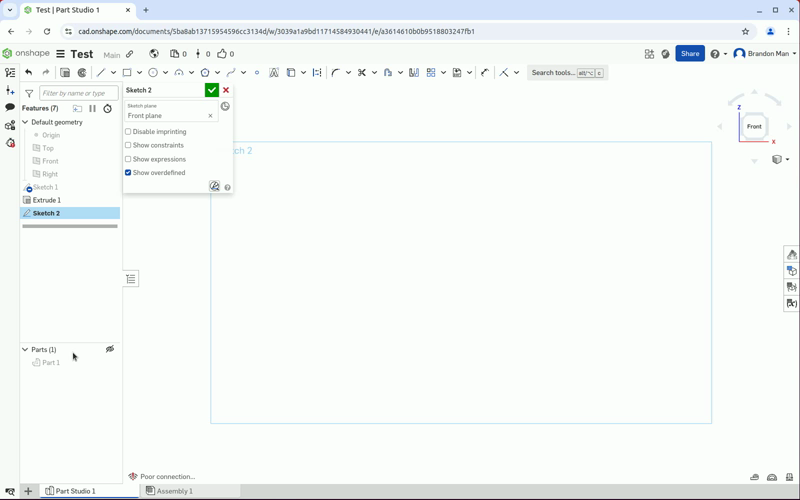
key_down(shift)
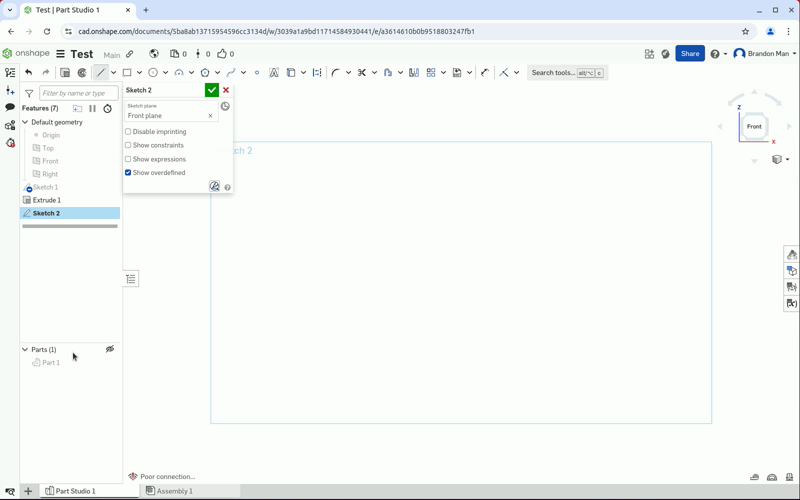
mouse_move(551, 361)
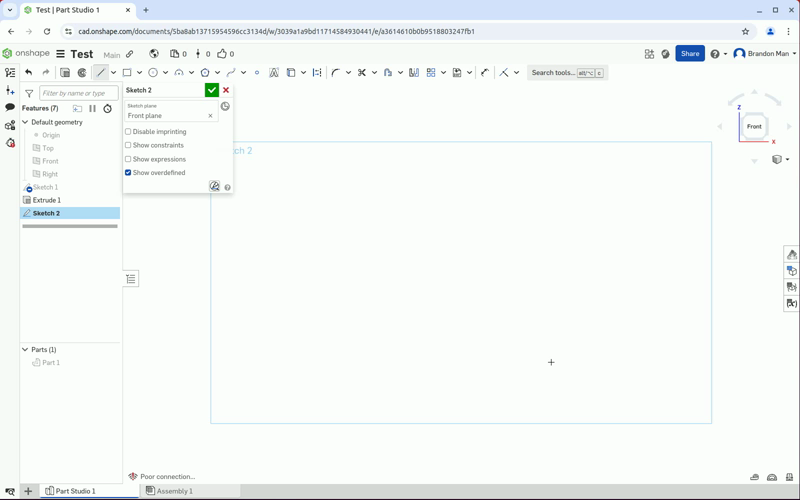
click(551, 361)
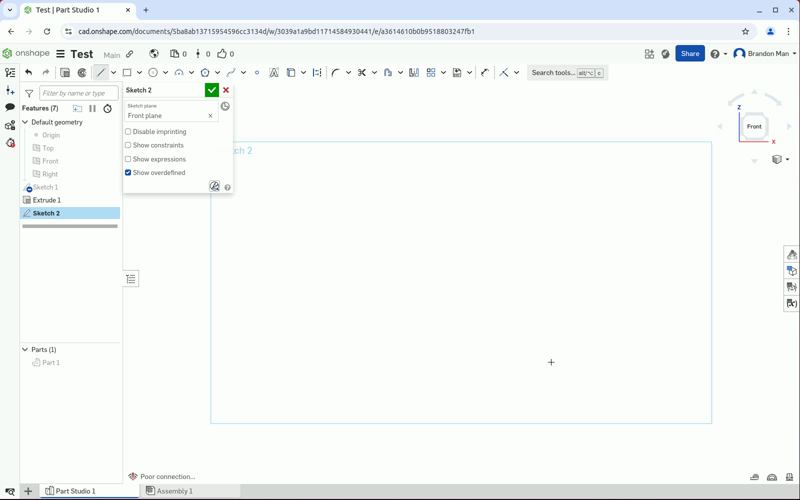
key_up(shift)
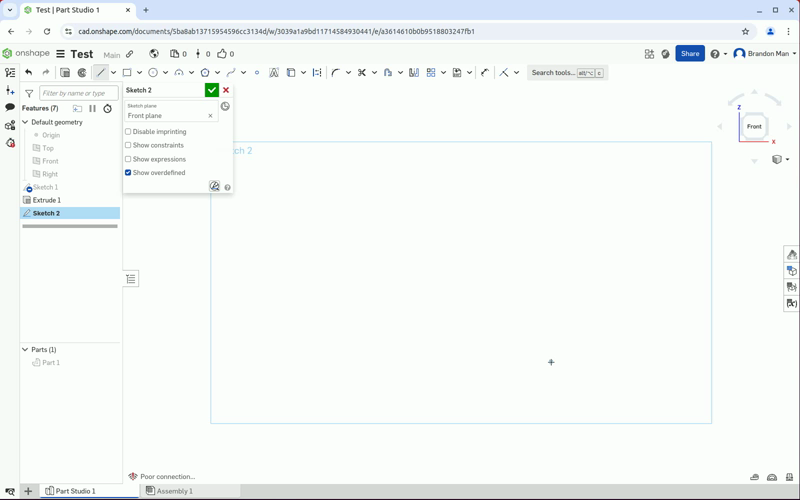
key_down(shift)
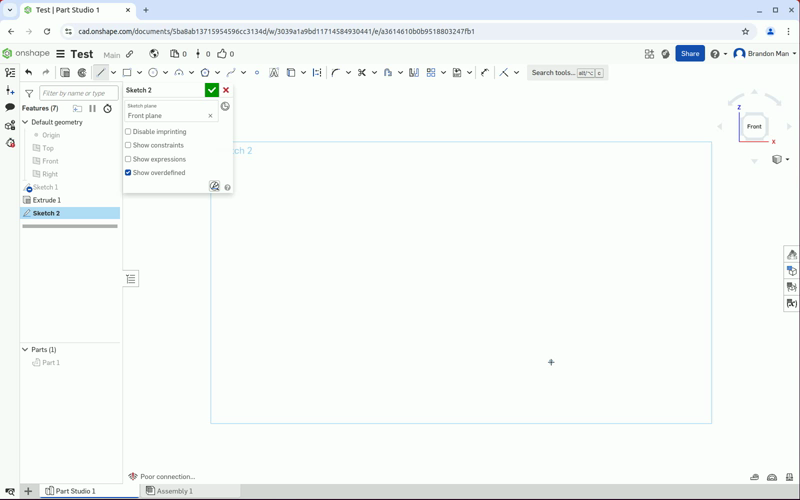
mouse_move(581, 361)
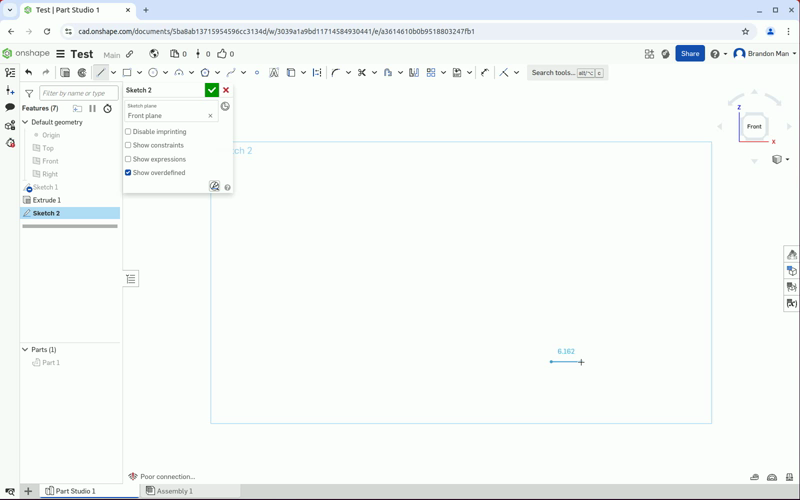
mouse_move(562, 346)
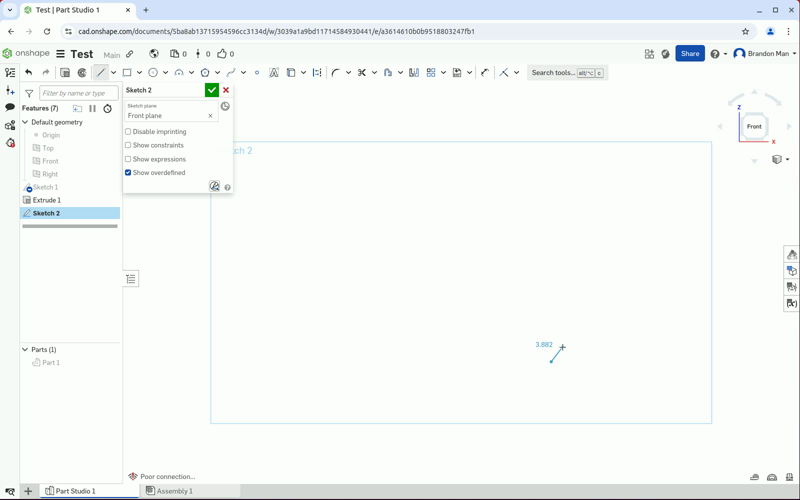
click(562, 346)
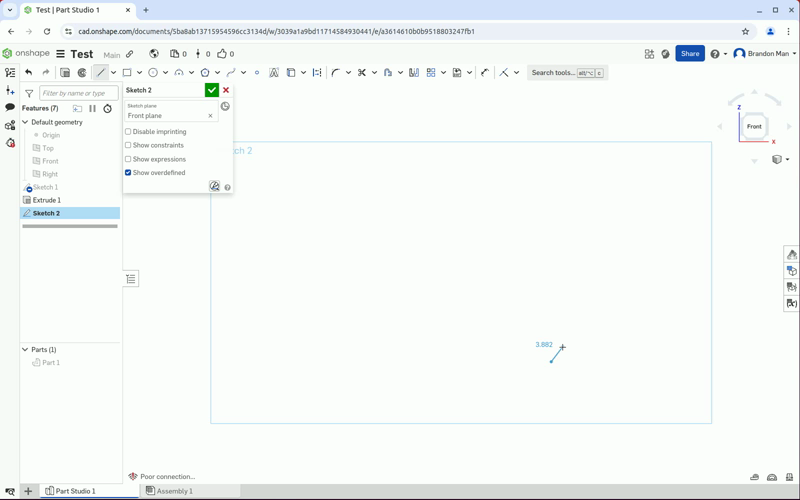
key_up(shift)
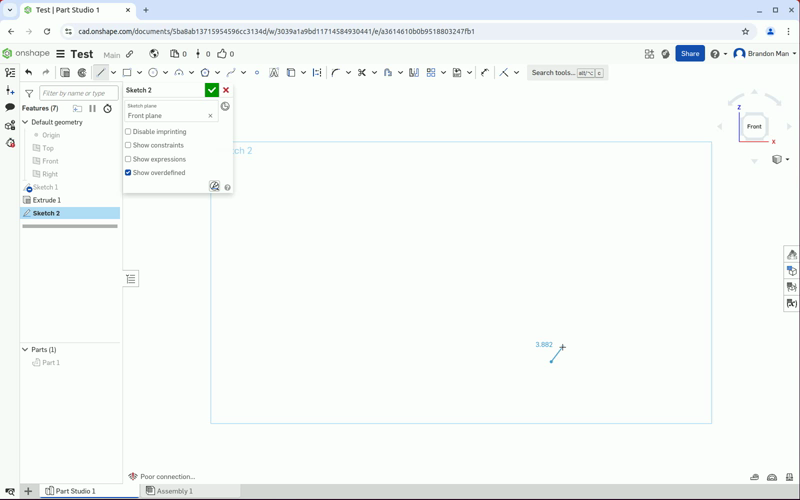
key_down(shift)
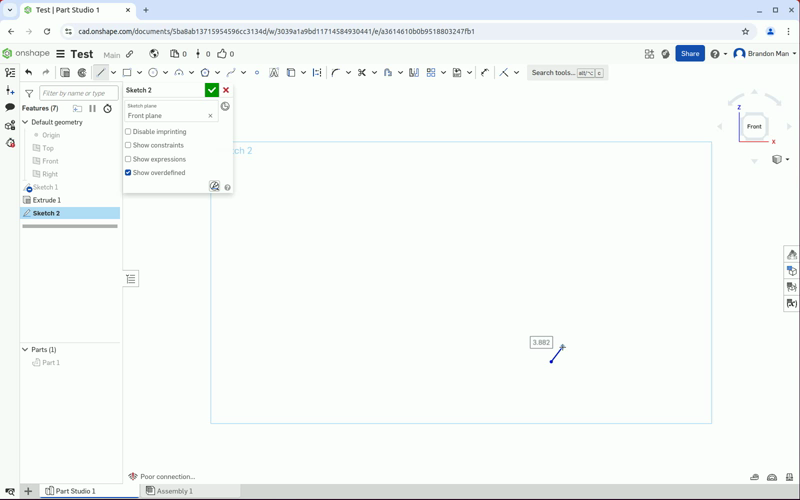
mouse_move(589, 346)
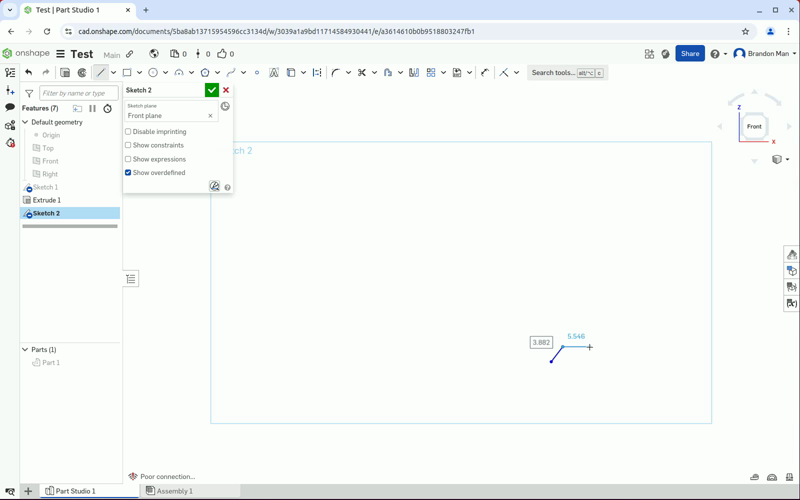
mouse_move(569, 352)
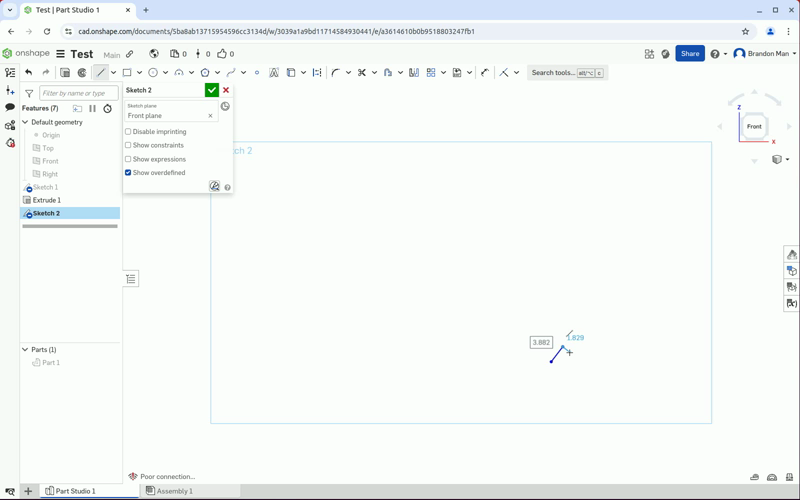
click(569, 352)
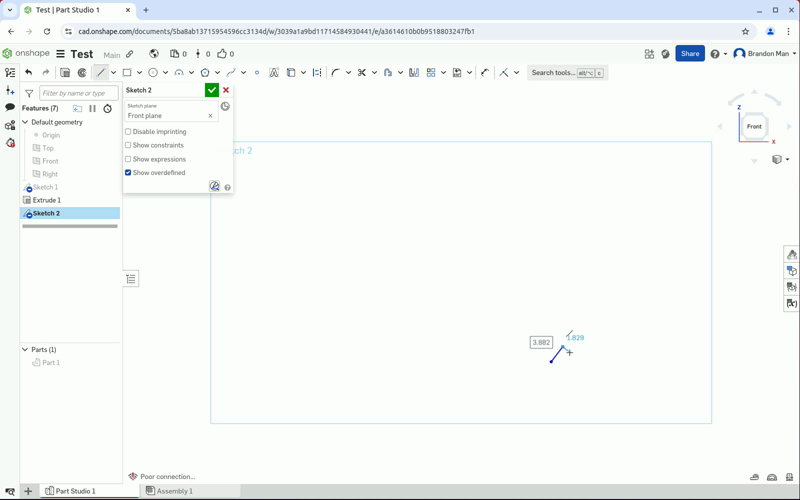
key_up(shift)
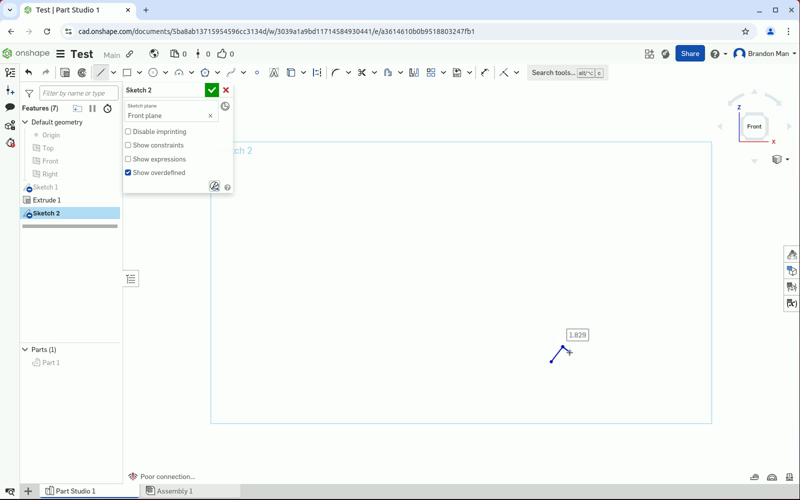
key_down(shift)
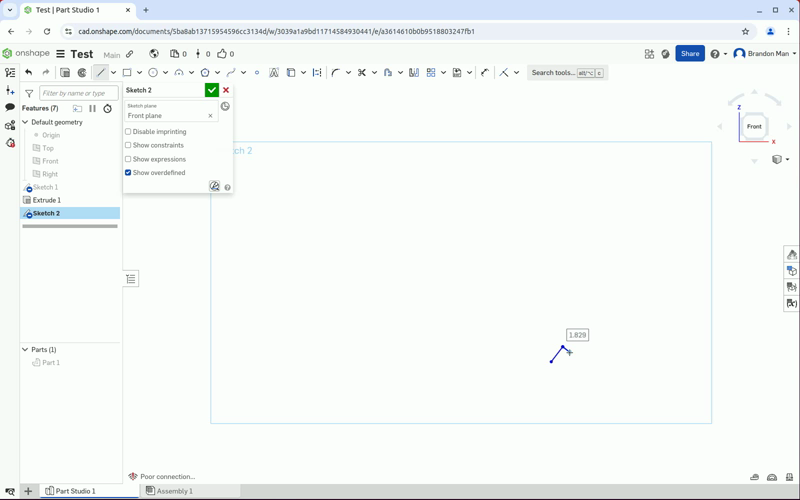
mouse_move(589, 352)
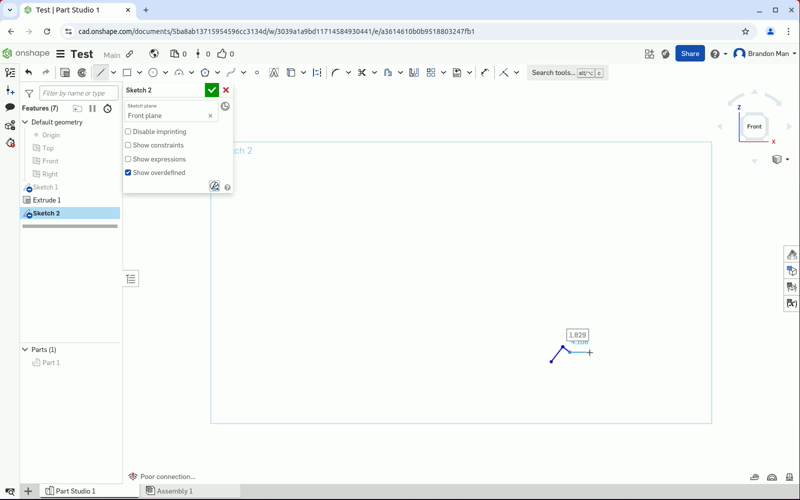
mouse_move(573, 346)
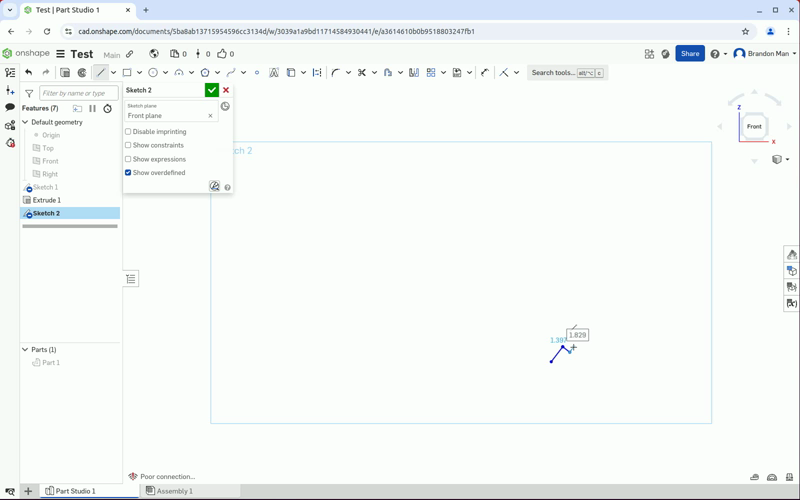
scroll(6)
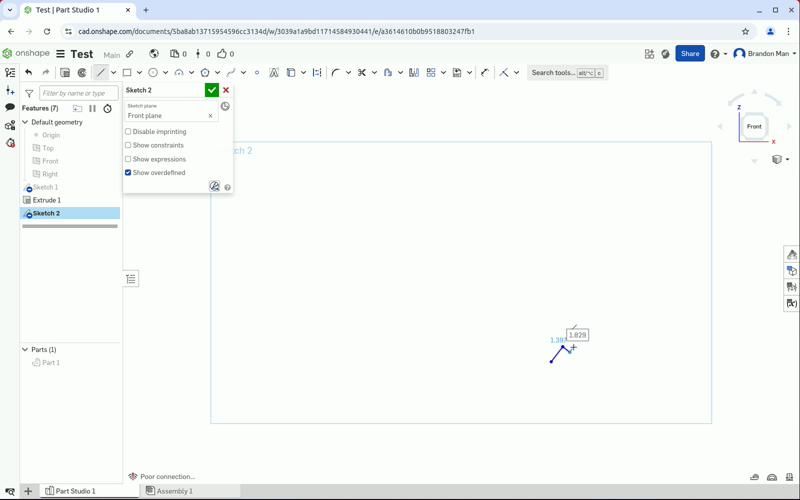
scroll(6)
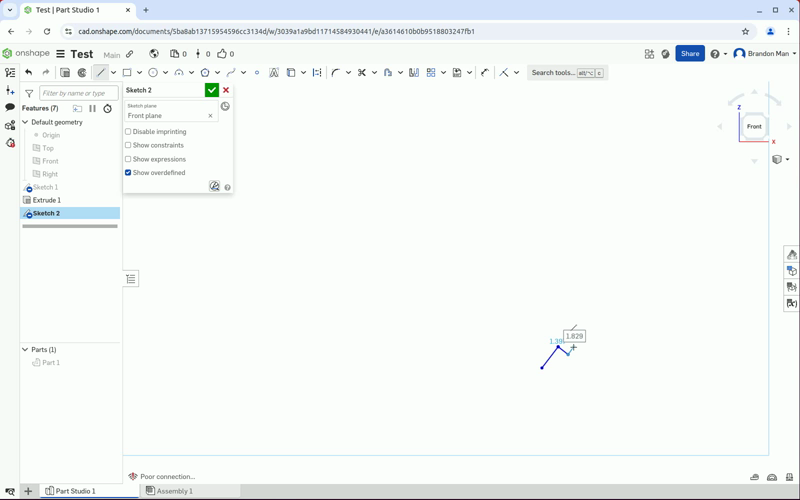
scroll(6)
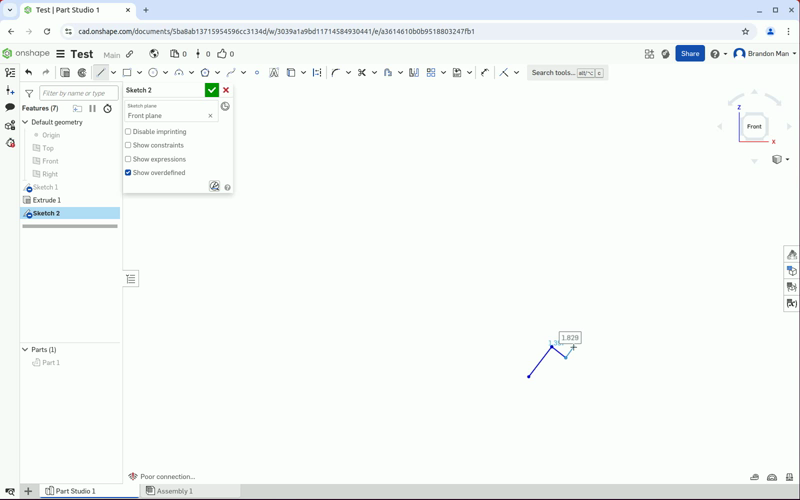
scroll(6)
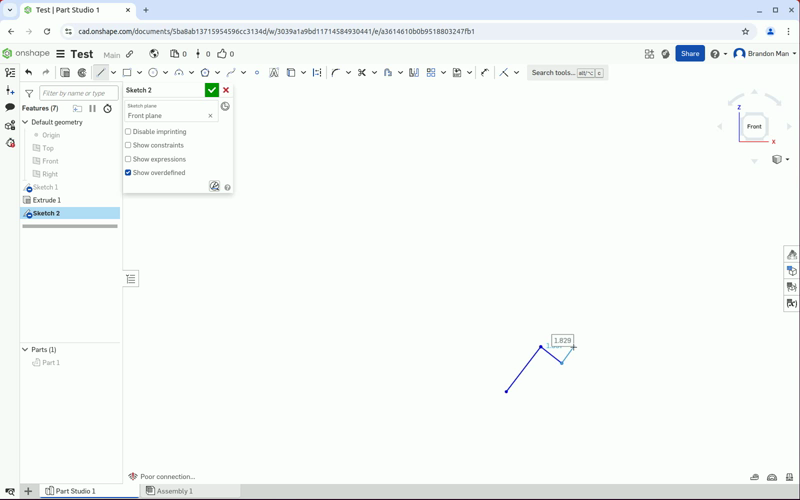
scroll(6)
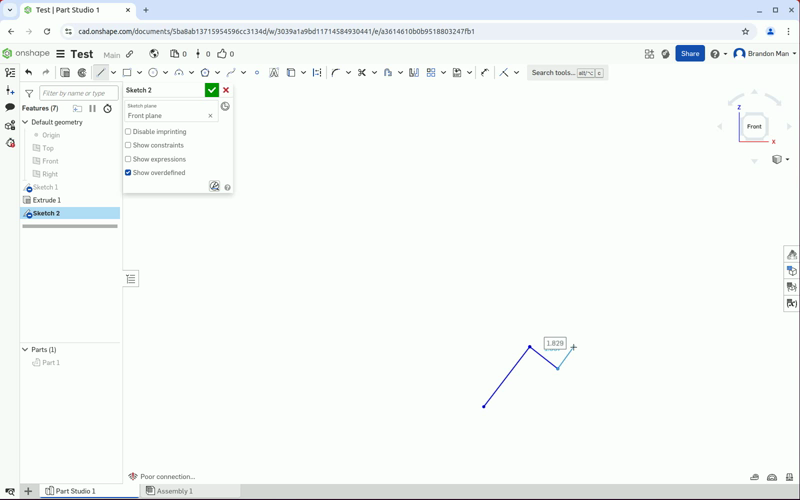
scroll(6)
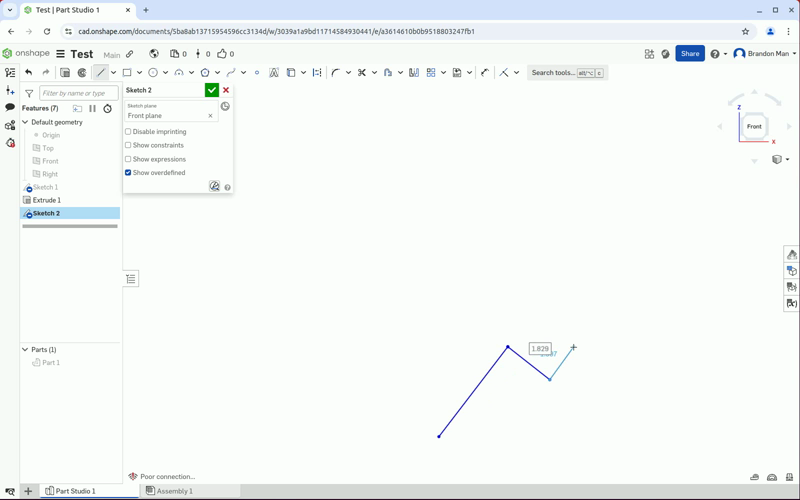
scroll(6)
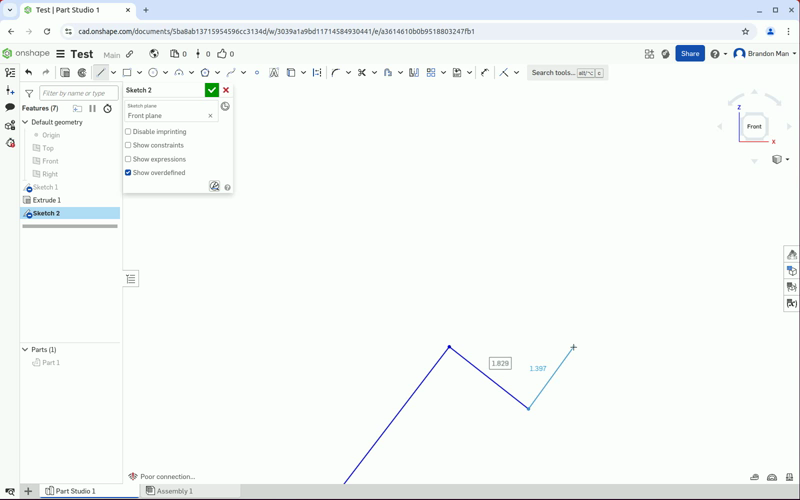
click(573, 346)
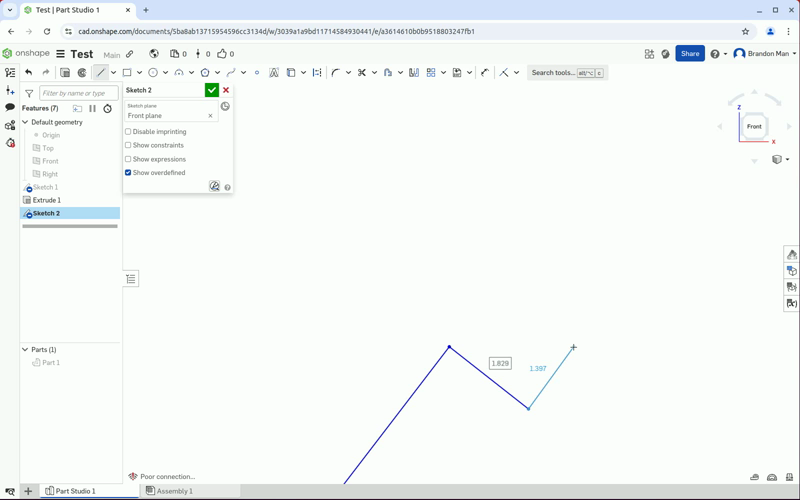
scroll(-6)
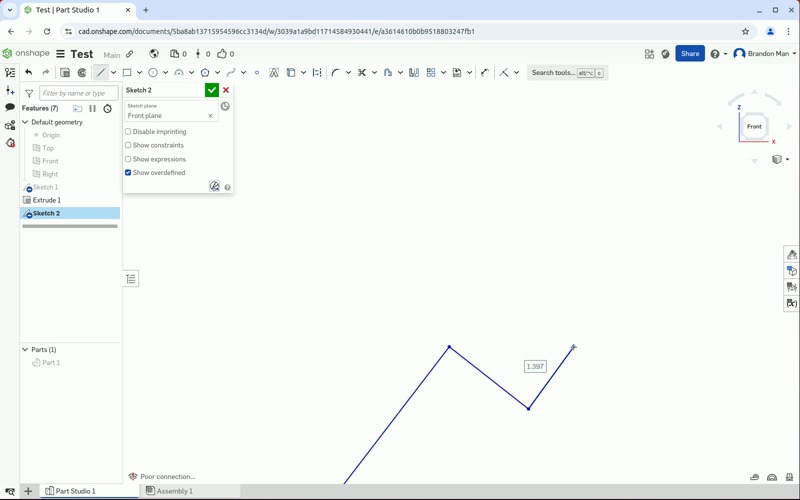
scroll(-6)
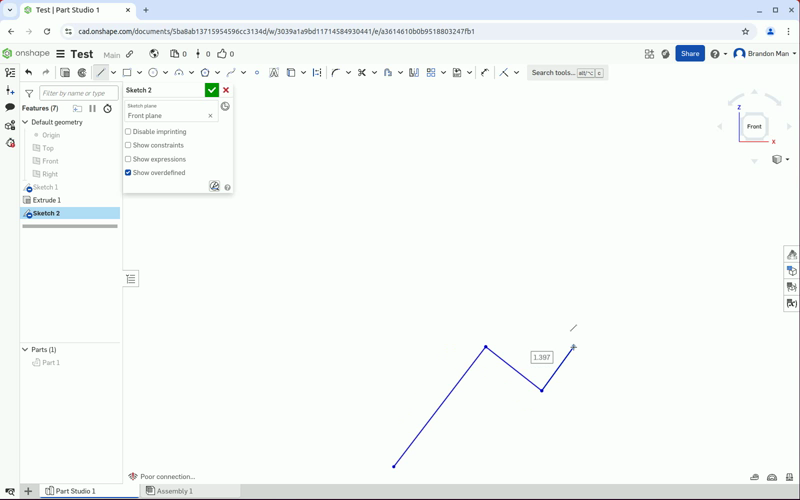
scroll(-6)
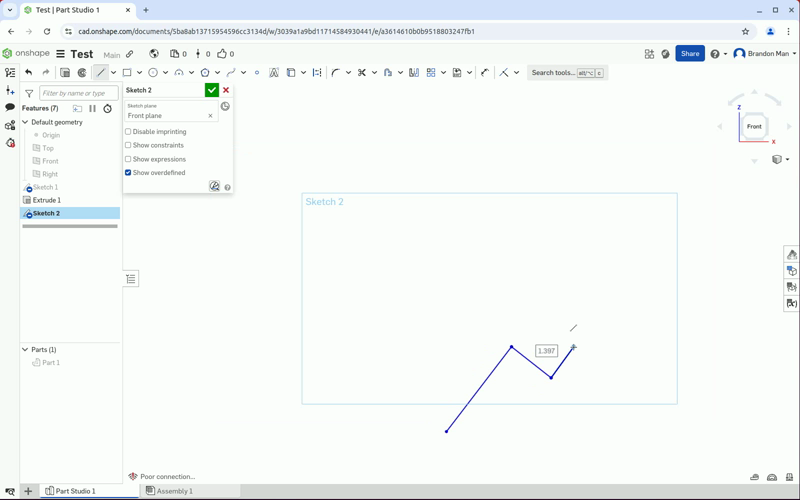
scroll(-6)
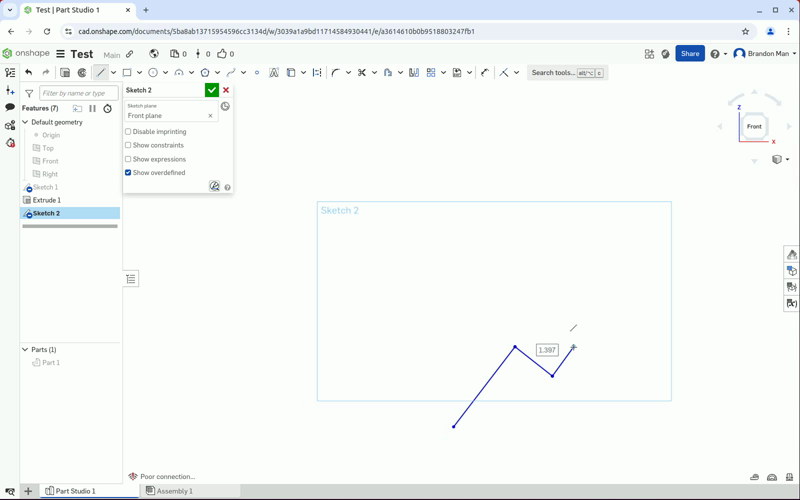
scroll(-6)
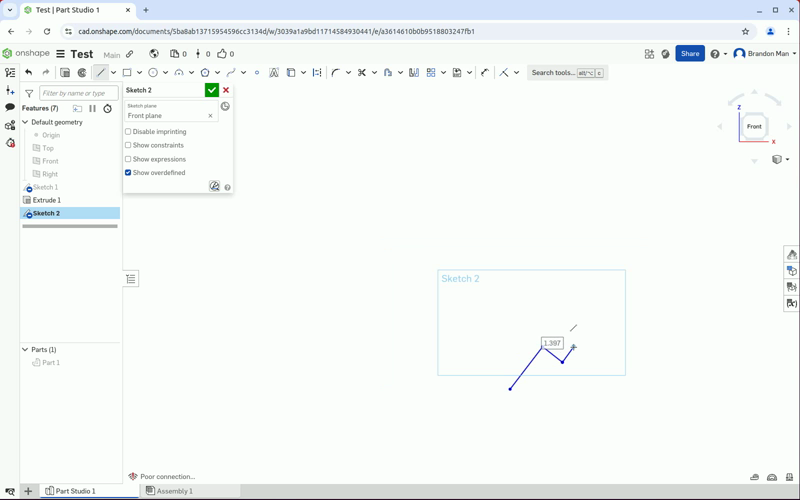
scroll(-6)
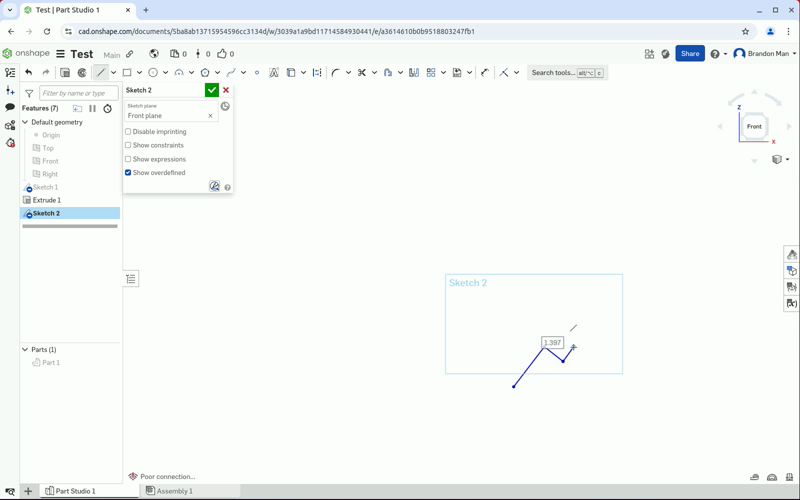
scroll(-6)
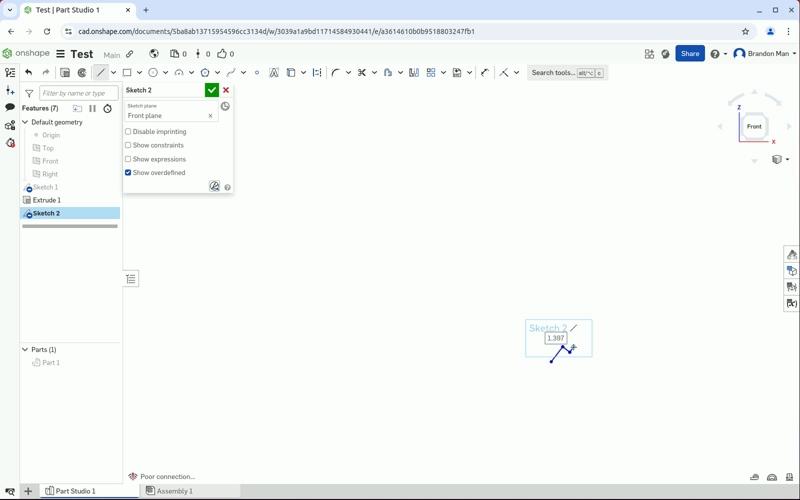
key_up(shift)
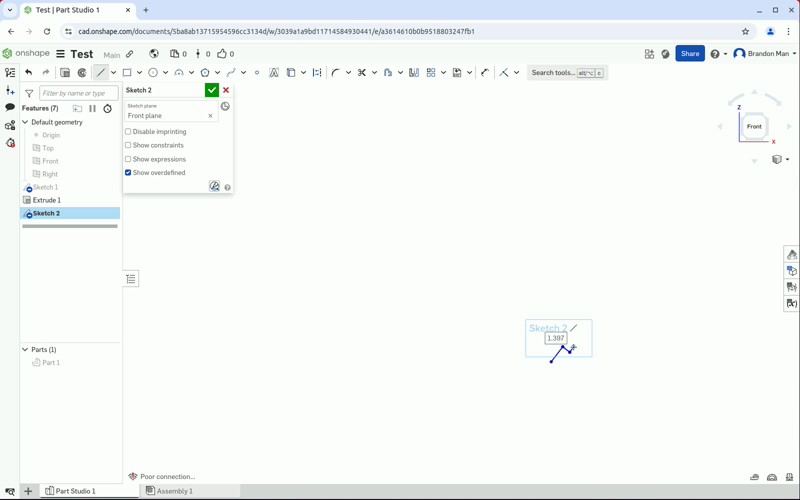
key_down(shift)
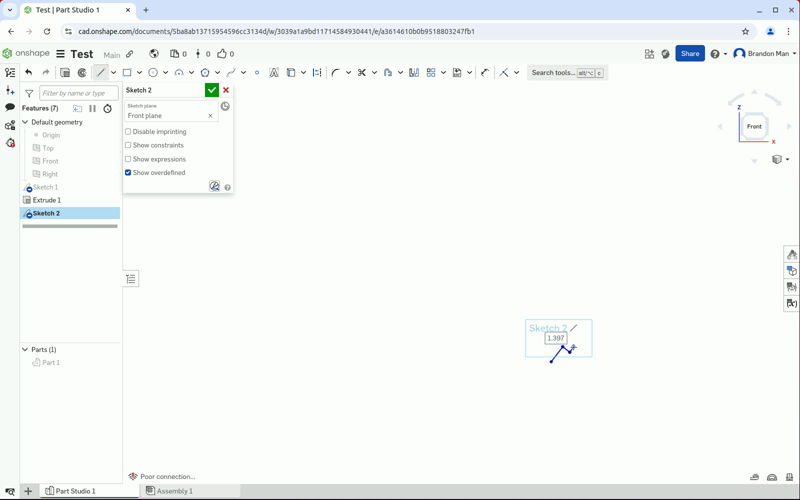
mouse_move(589, 346)
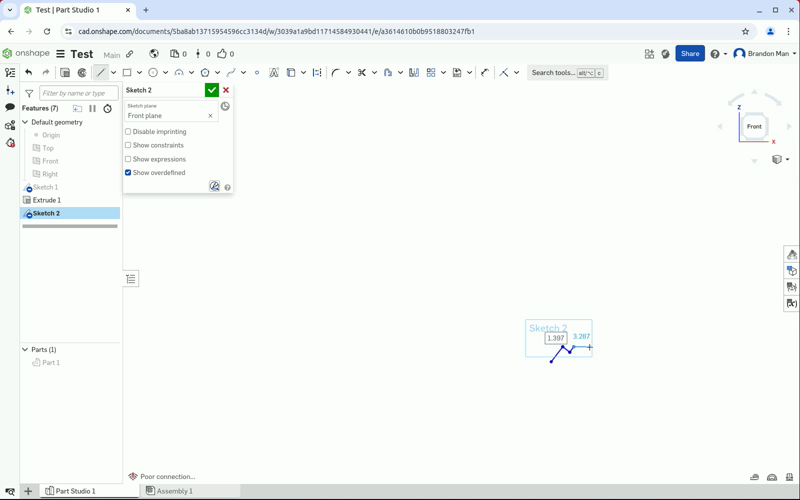
mouse_move(573, 336)
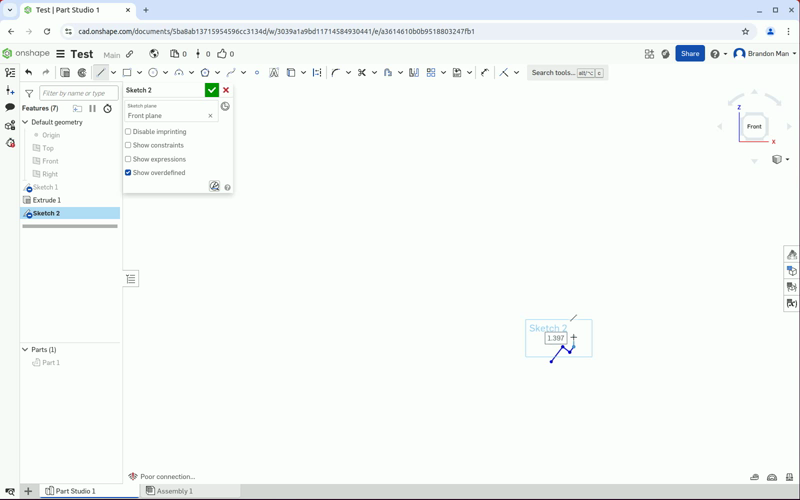
click(573, 336)
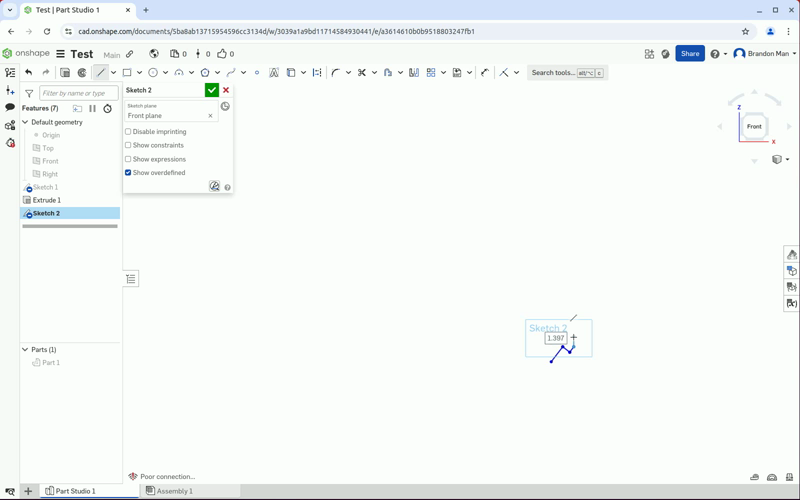
key_up(shift)
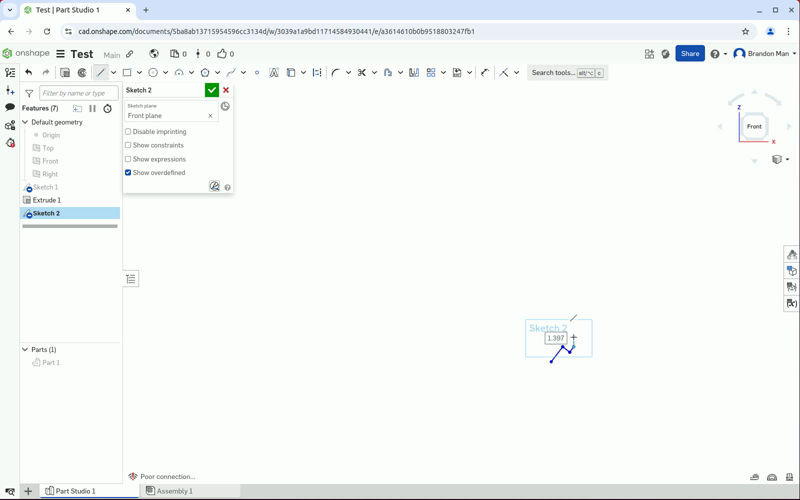
key_down(shift)
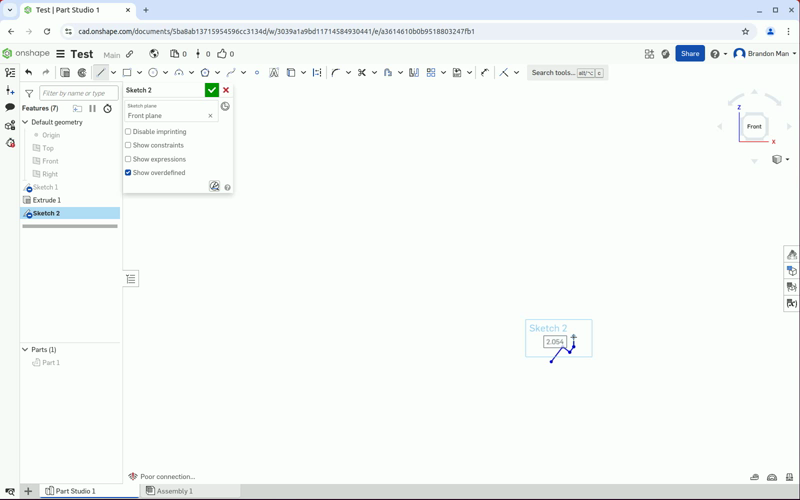
mouse_move(589, 336)
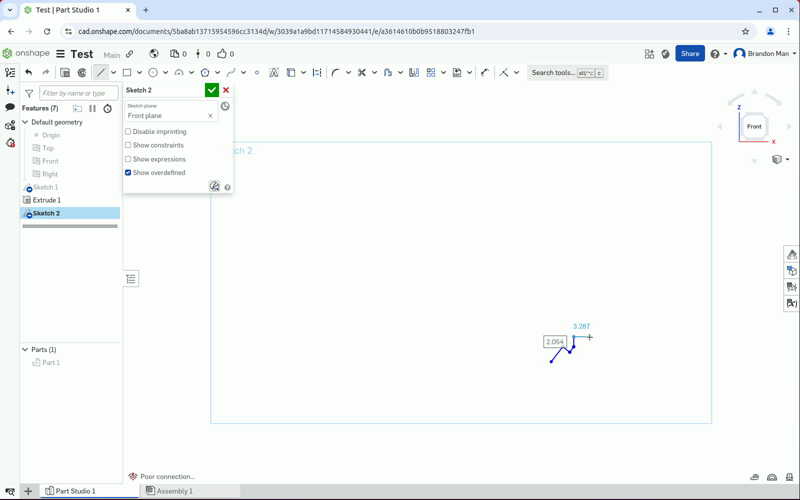
mouse_move(551, 336)
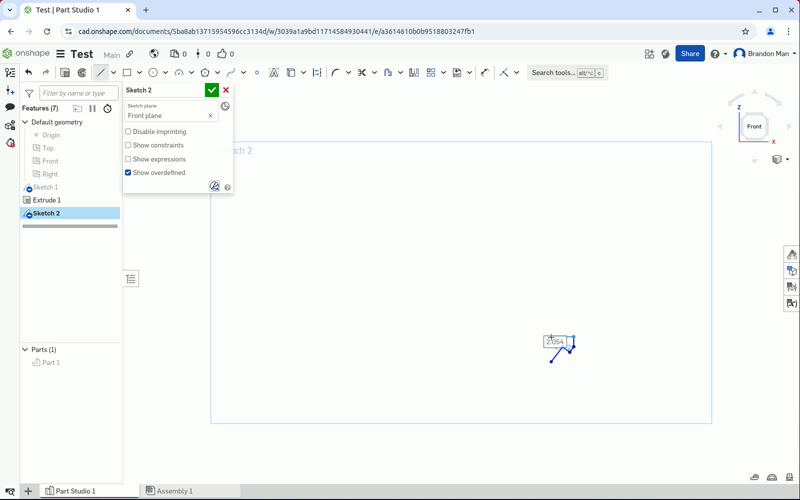
click(551, 336)
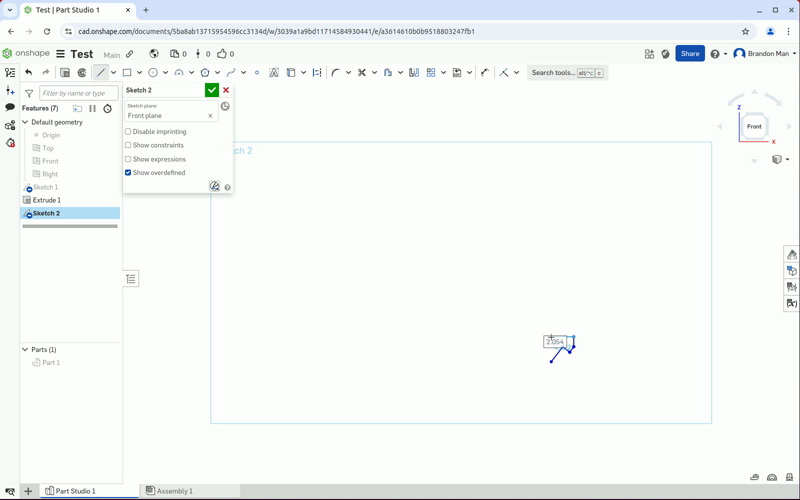
key_up(shift)
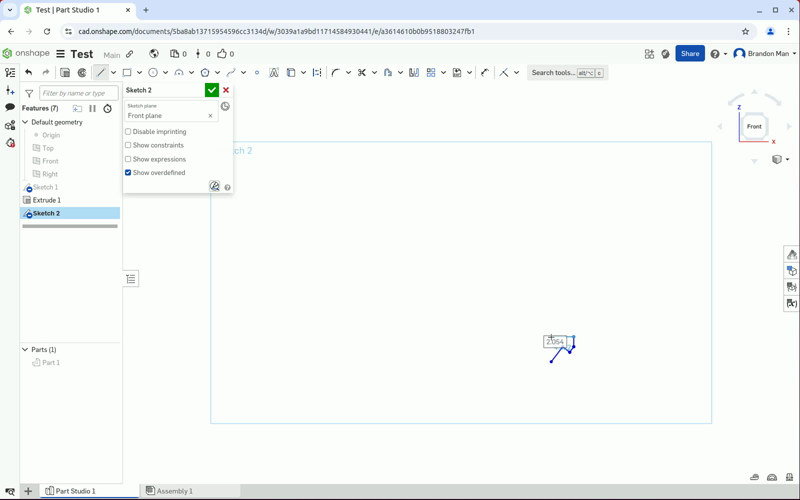
mouse_move(581, 336)
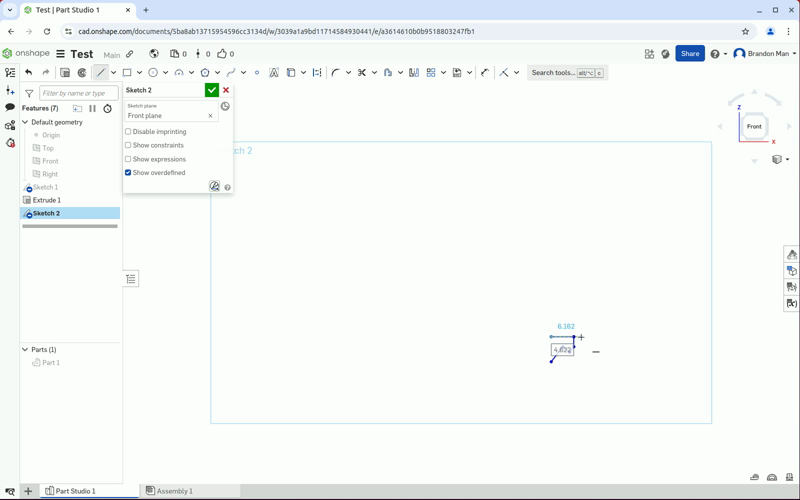
key_down(shift)
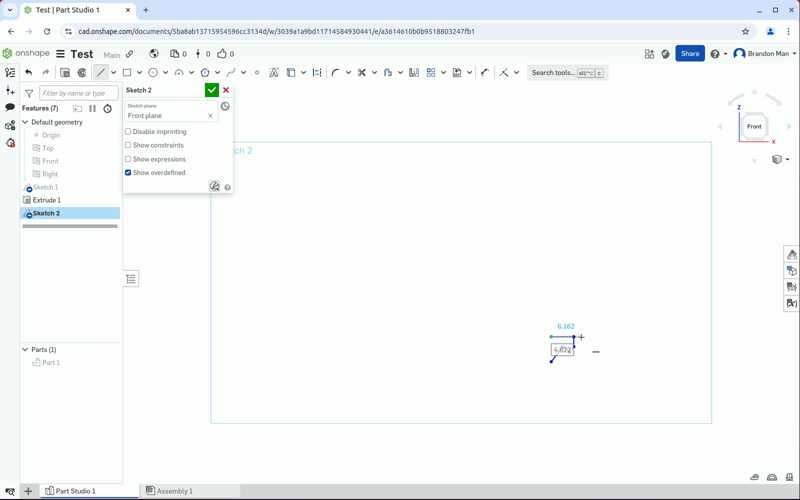
mouse_move(551, 361)
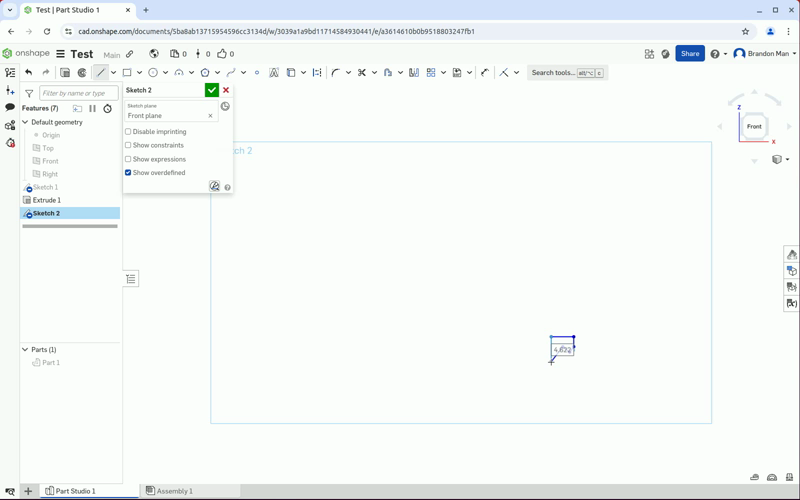
key_up(shift)
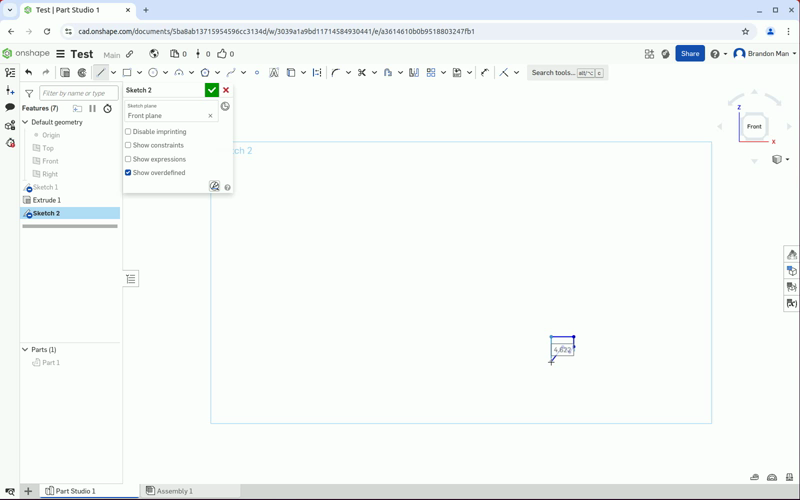
click(551, 361)
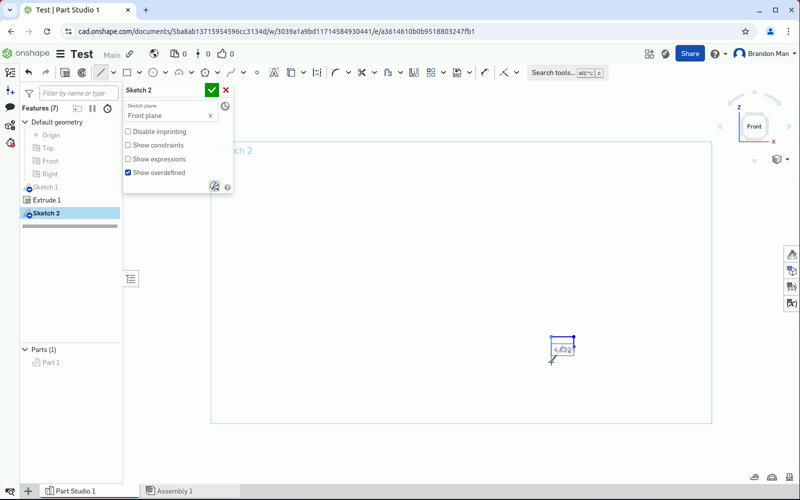
key(esc)
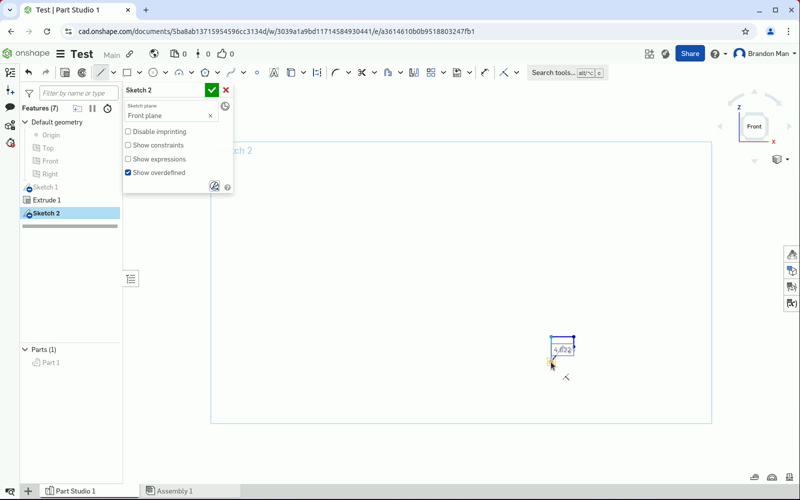
mouse_move(559, 341)
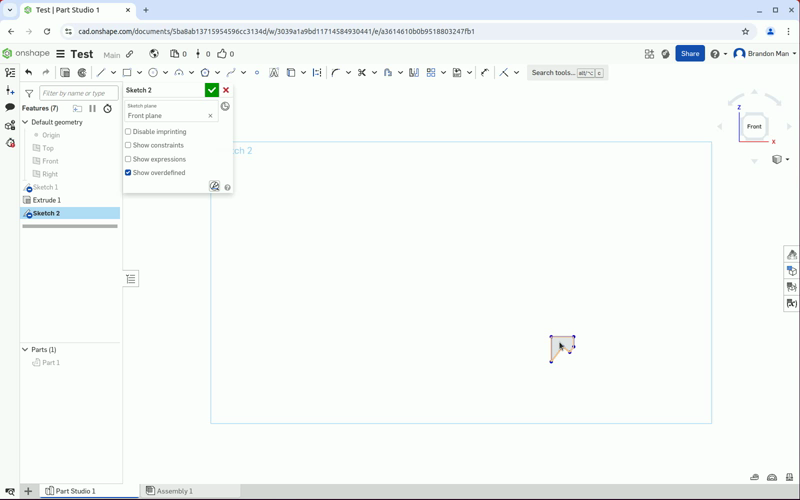
scroll(6)
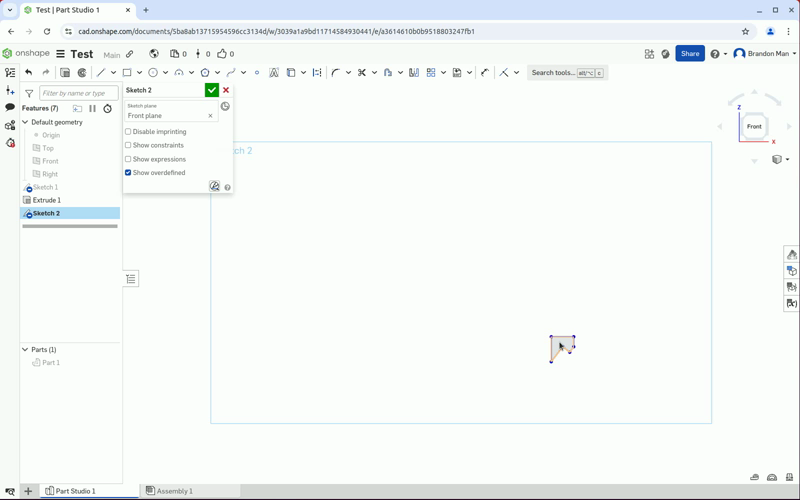
scroll(6)
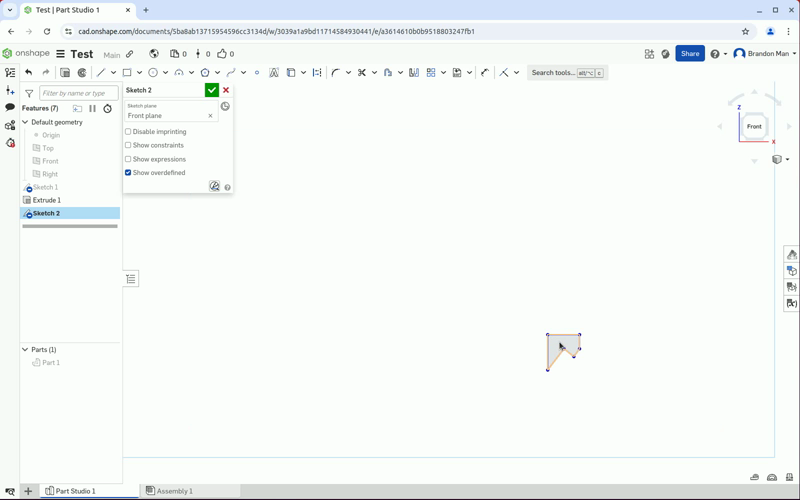
scroll(6)
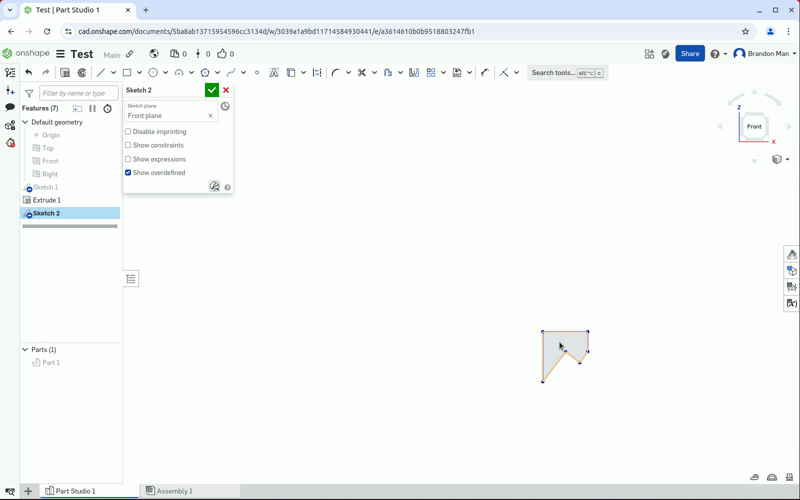
scroll(6)
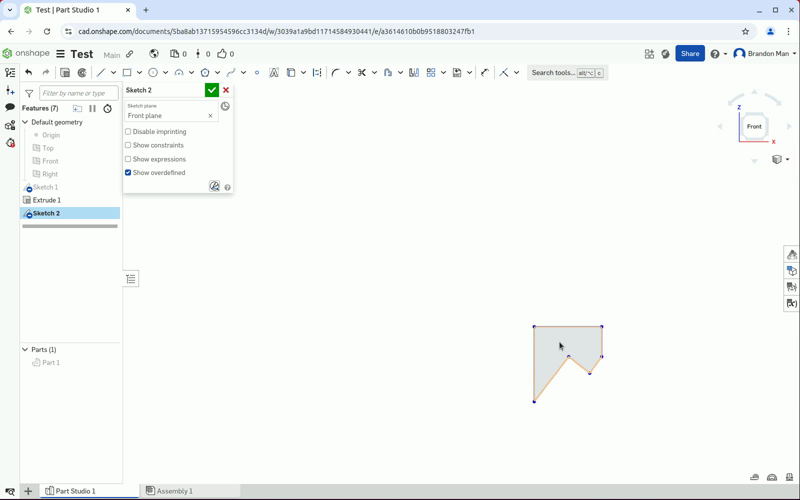
scroll(6)
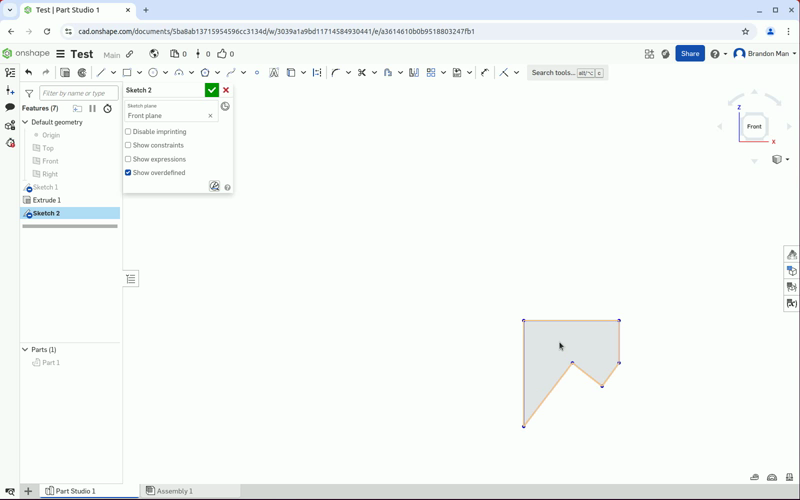
scroll(6)
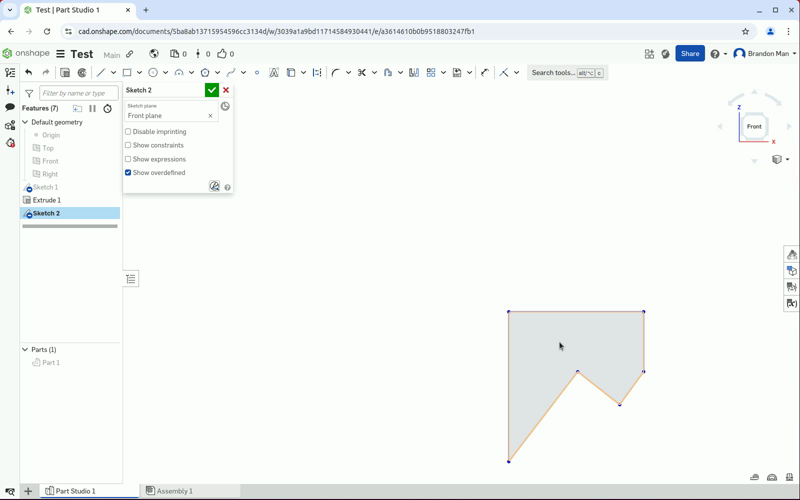
scroll(6)
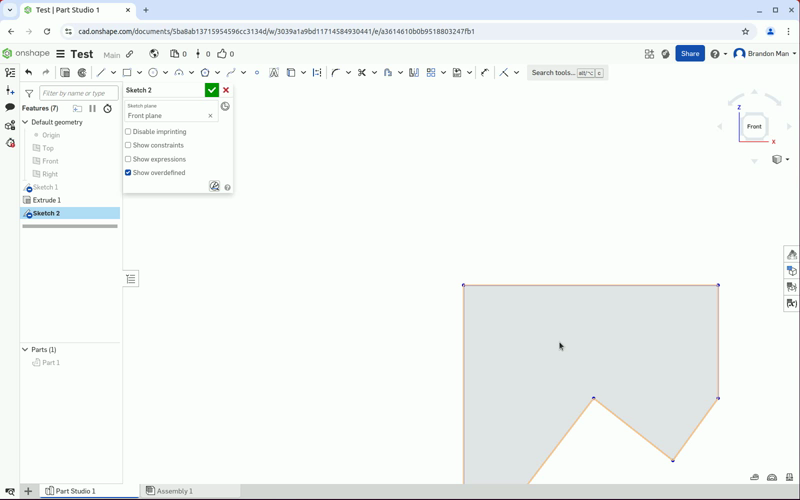
click(559, 341)
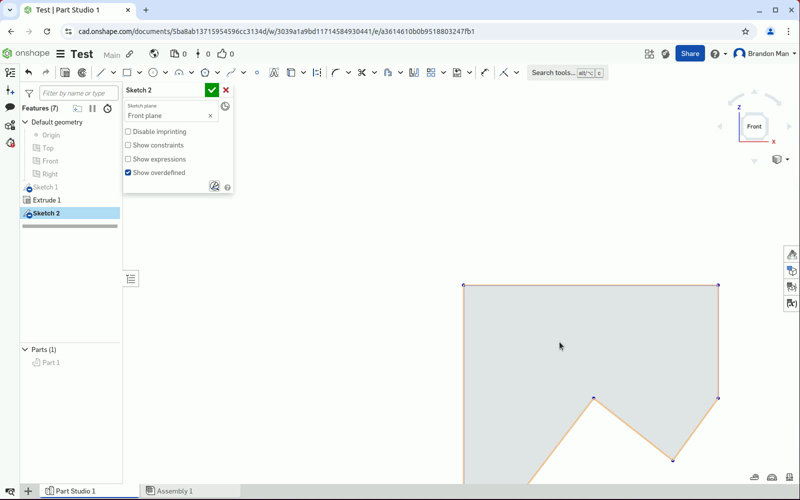
scroll(-6)
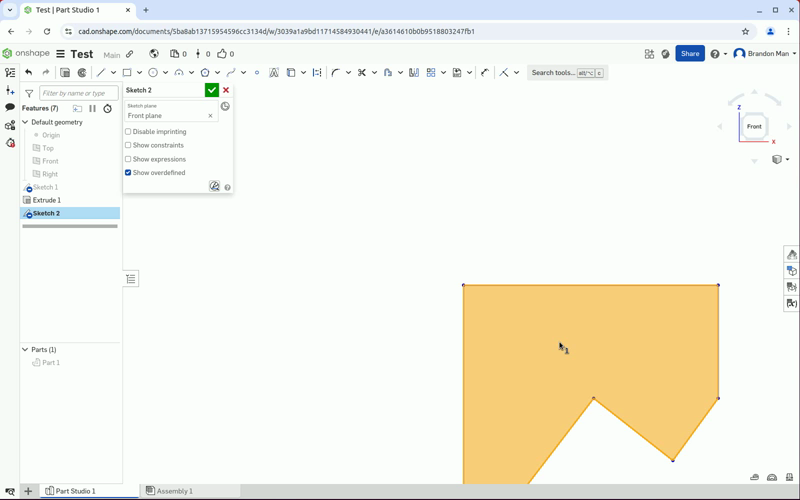
scroll(-6)
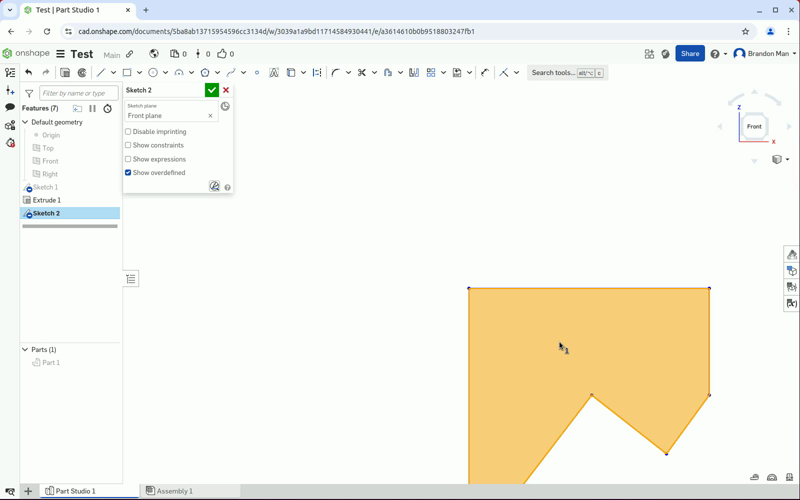
scroll(-6)
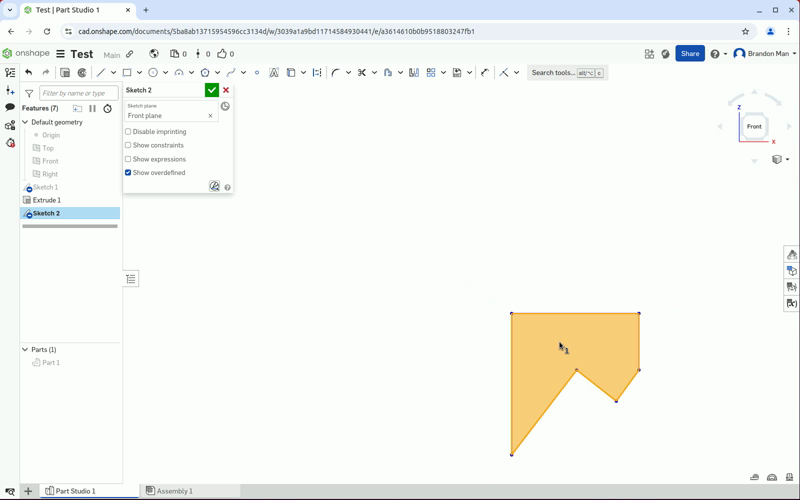
scroll(-6)
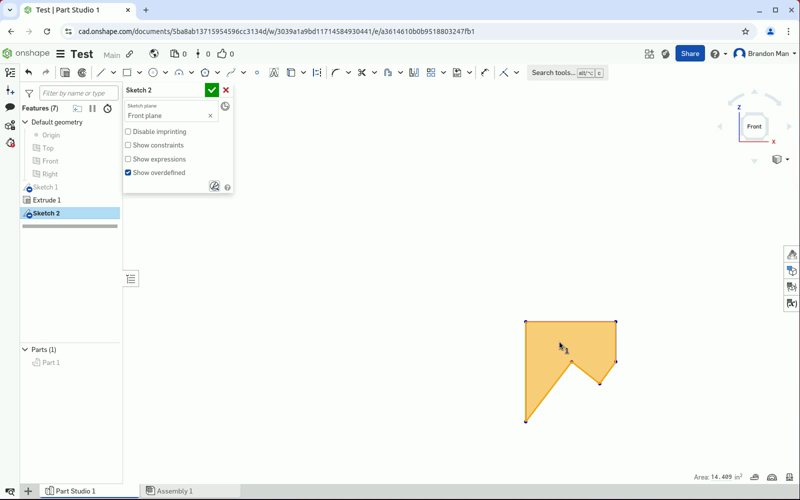
scroll(-6)
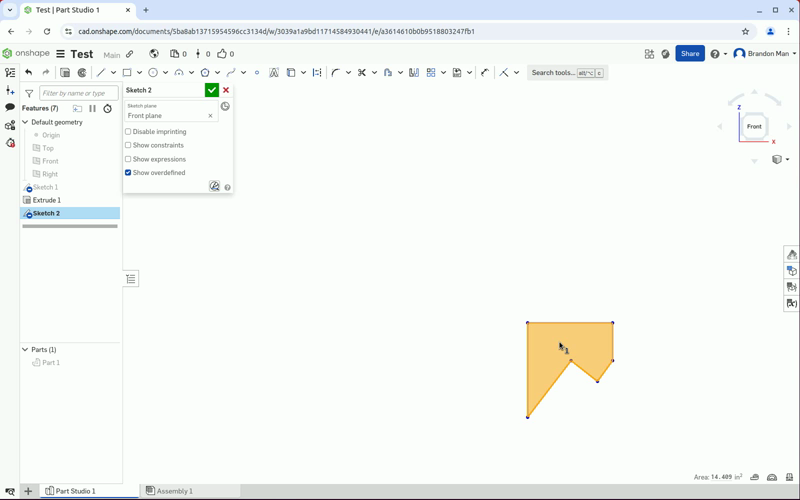
scroll(-6)
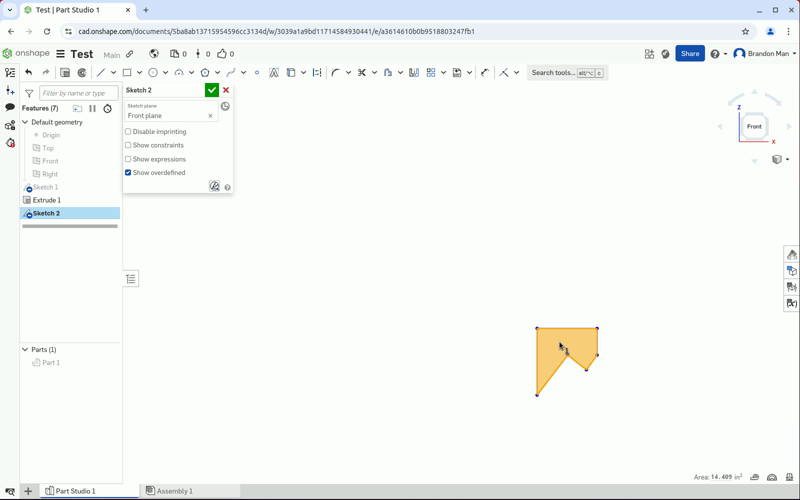
scroll(-6)
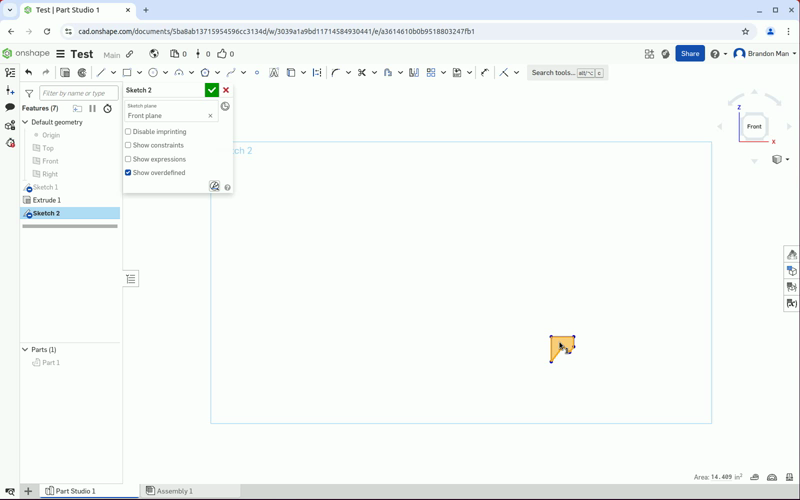
mouse_move(73, 352)
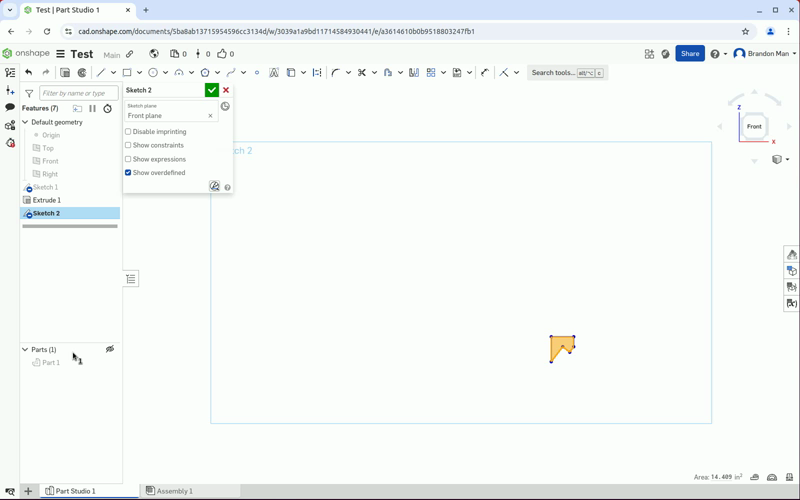
key(shift+y)
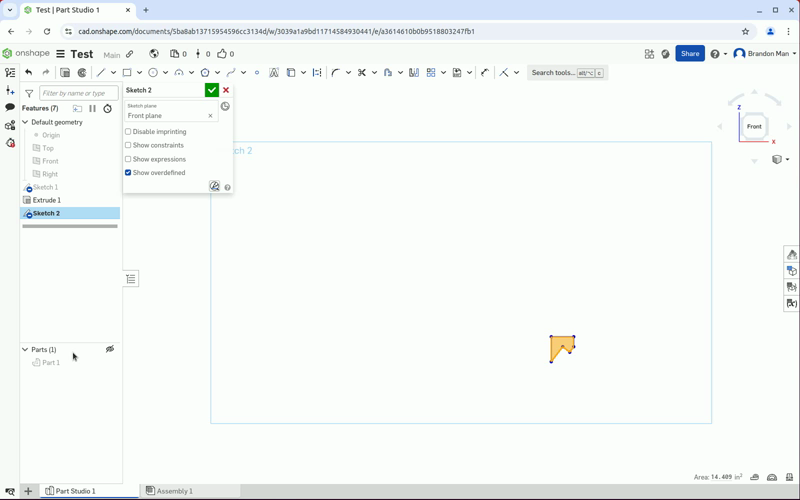
key(shift+e)
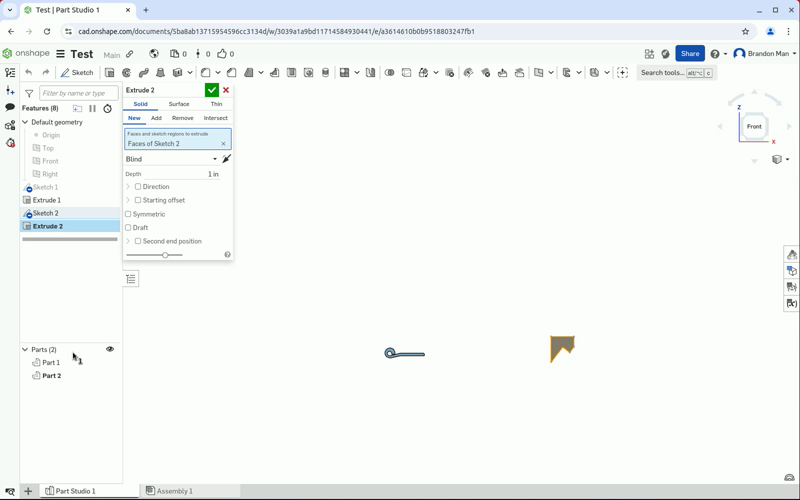
mouse_move(143, 106)
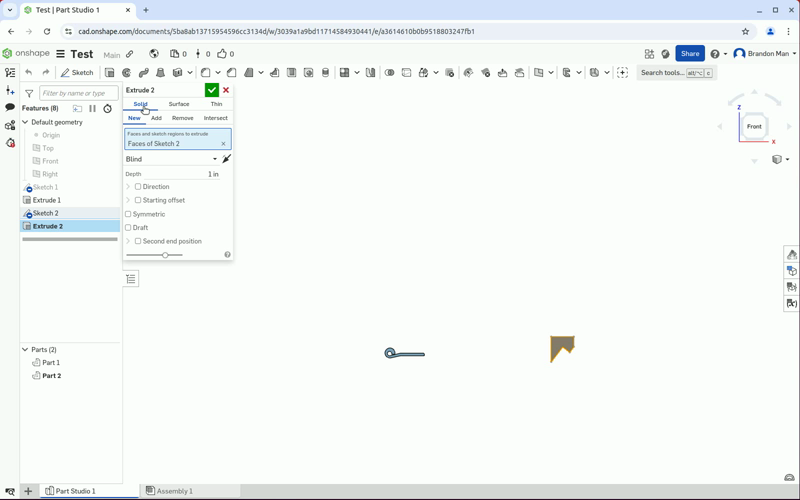
click(143, 106)
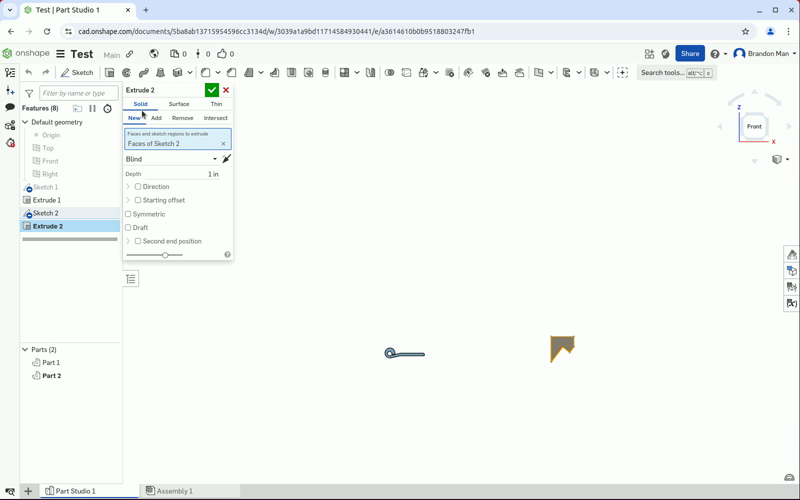
mouse_move(137, 120)
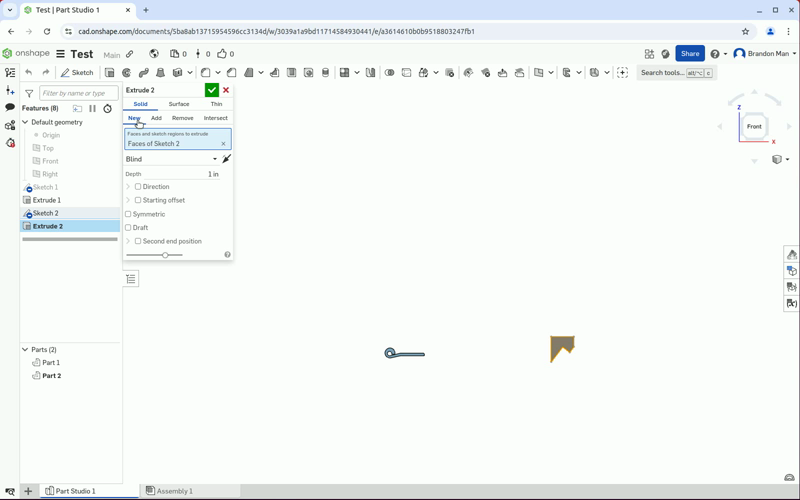
click(137, 120)
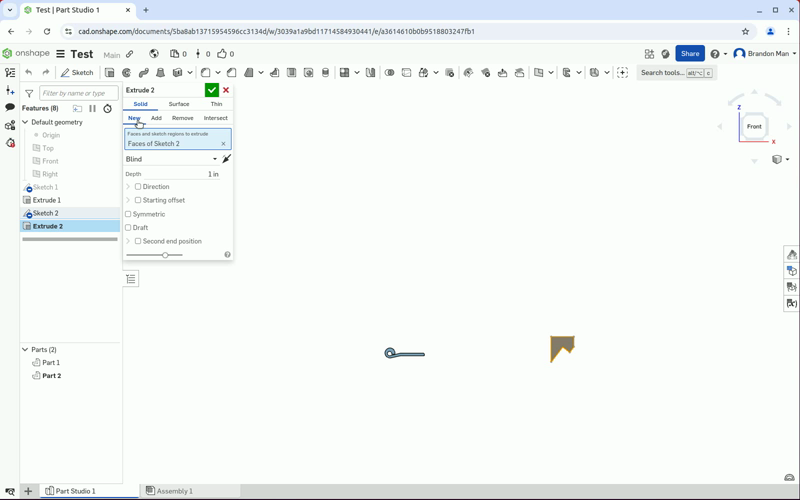
key(tab, 4)
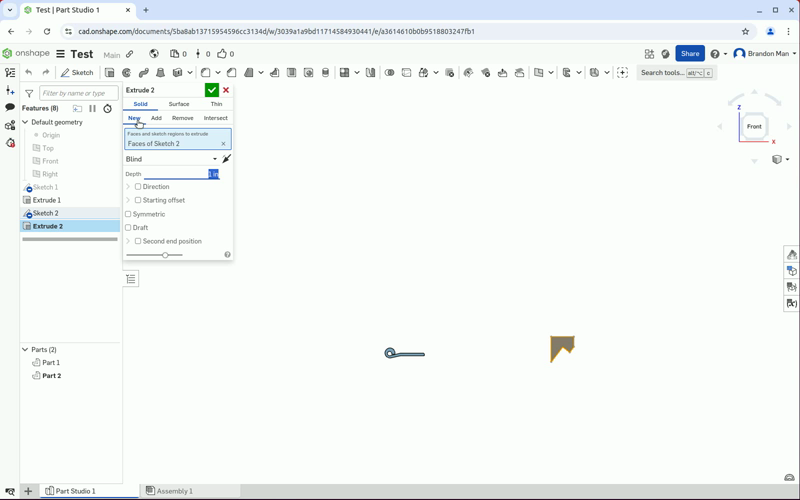
text(0.963)
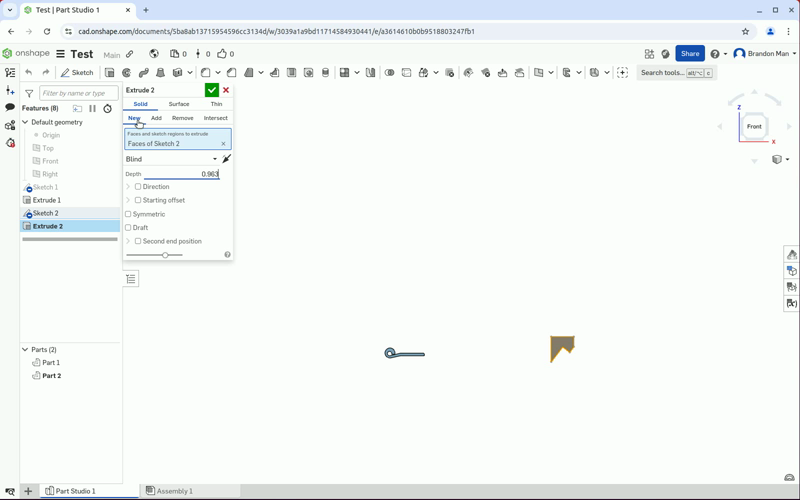
key(enter)
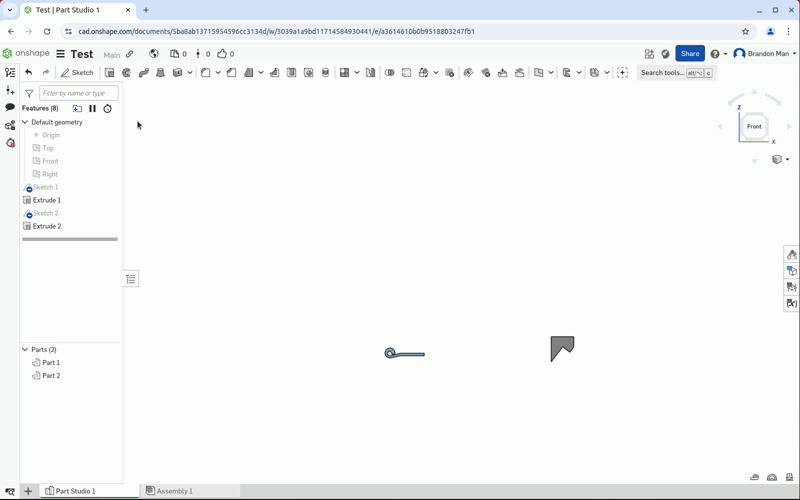
key(shift+h)
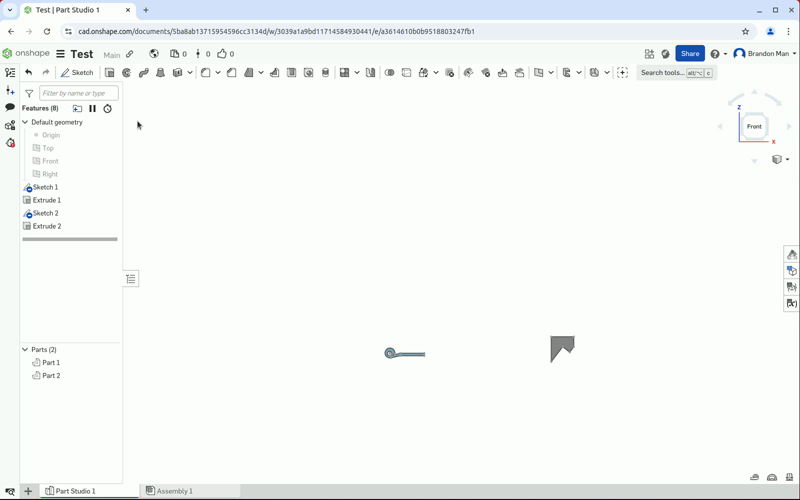
key(shift+h)
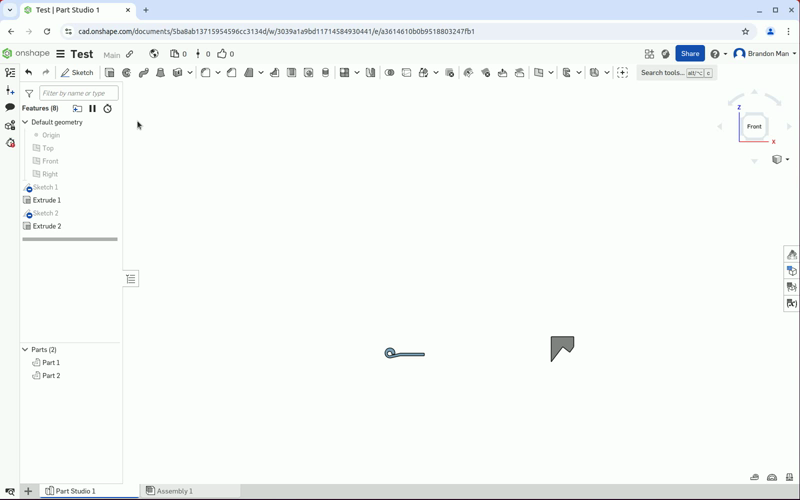
mouse_move(73, 189)
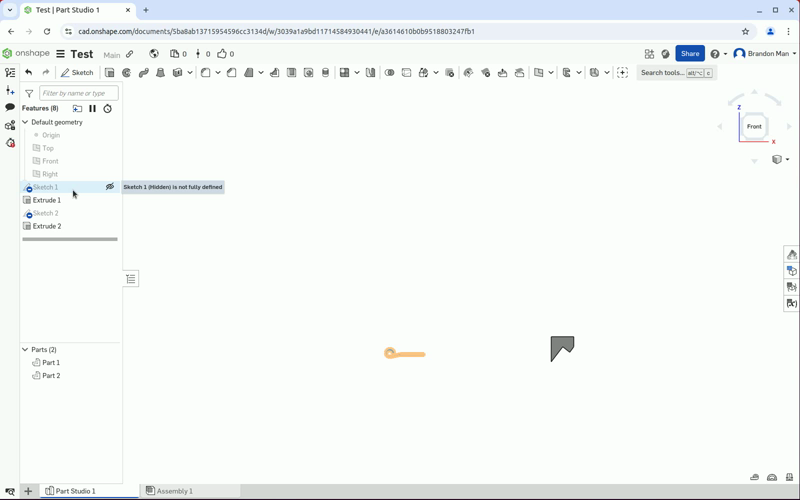
click(73, 189)
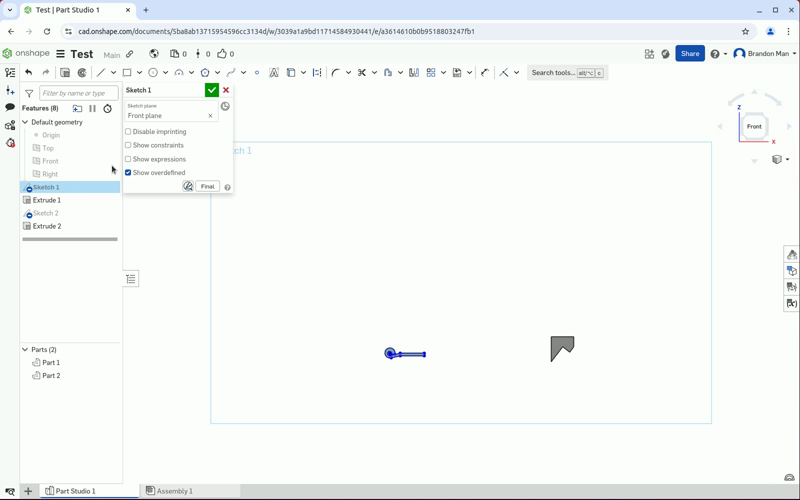
mouse_move(229, 92)
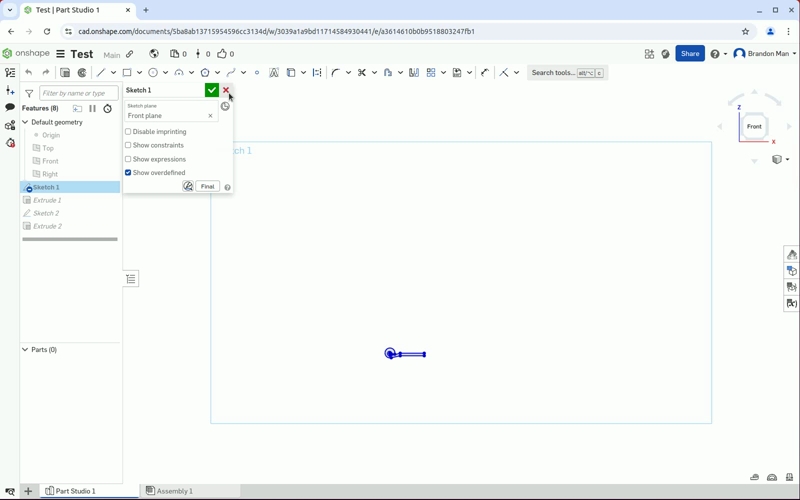
click(229, 92)
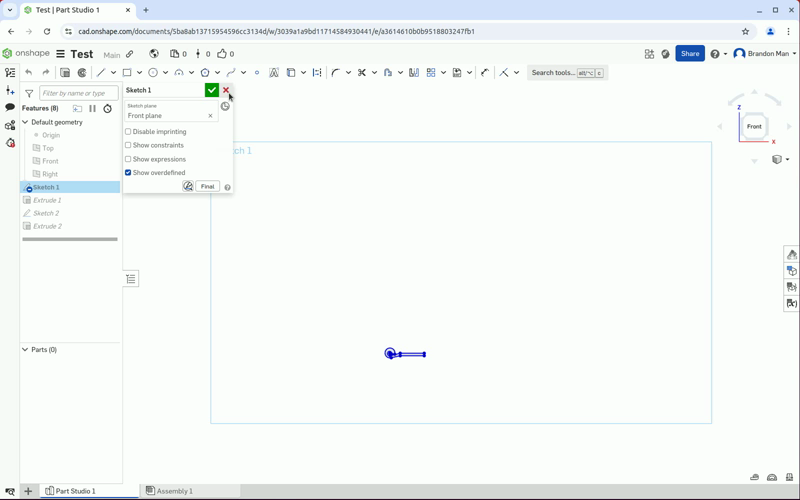
key(shift+s)
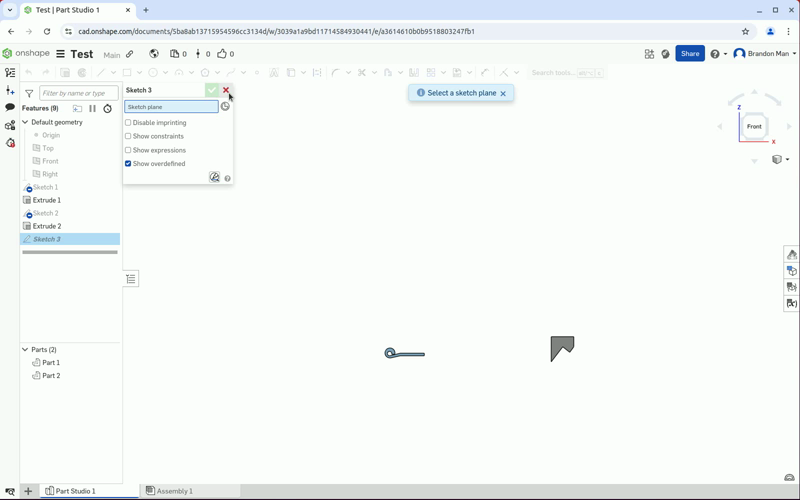
mouse_move(73, 163)
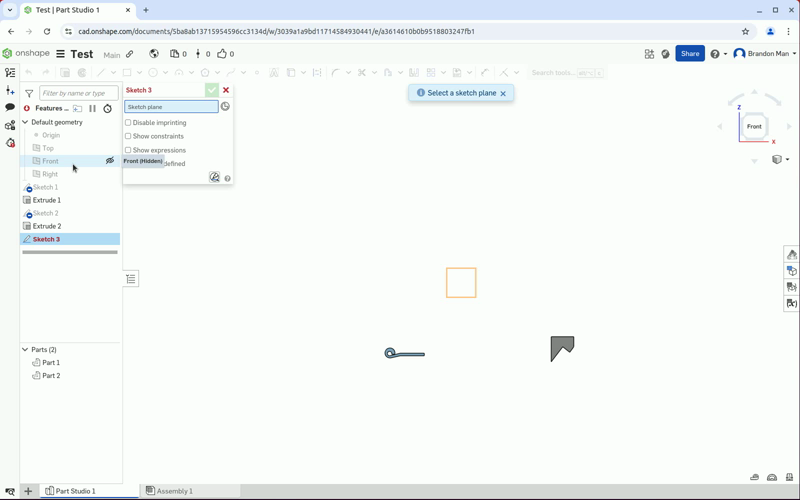
click(73, 163)
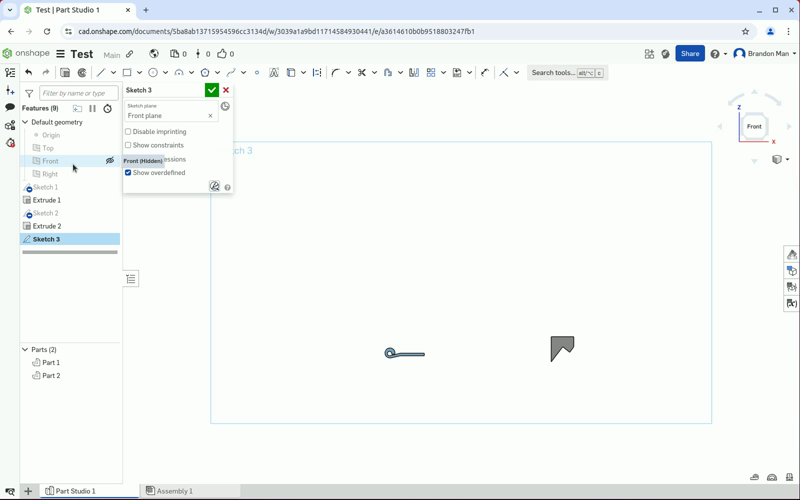
mouse_move(73, 352)
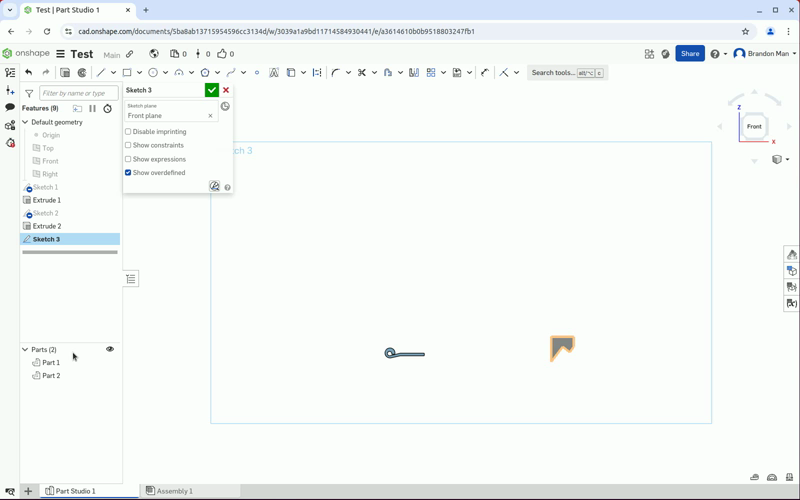
key(y)
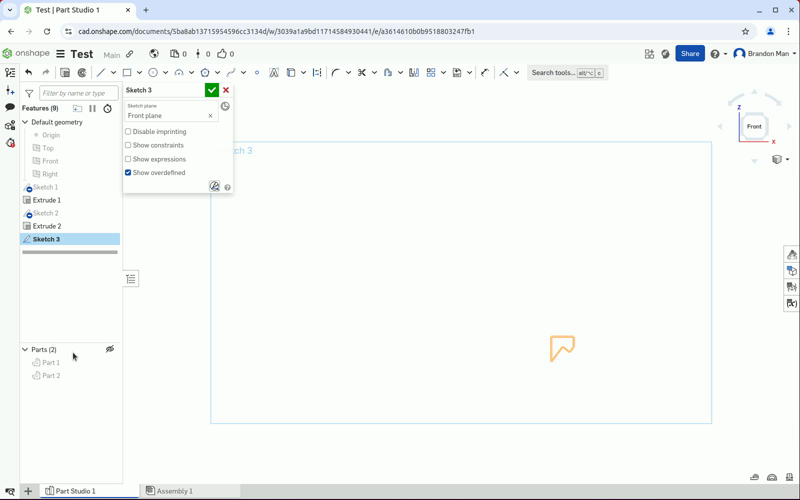
key(c)
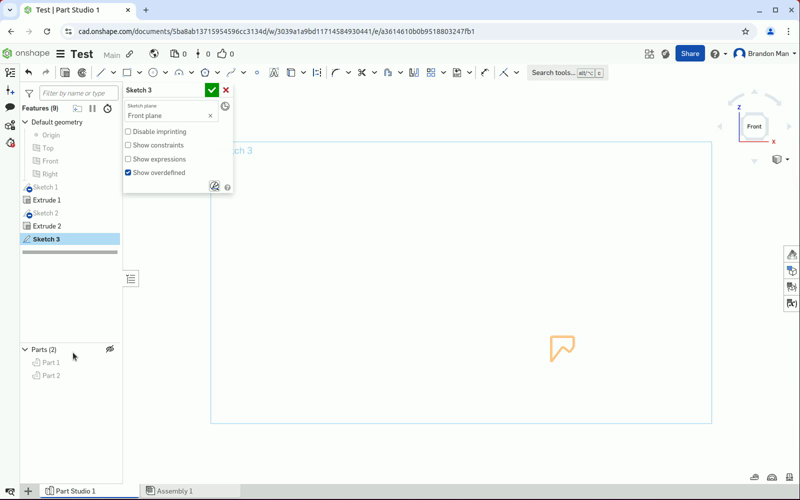
key_down(shift)
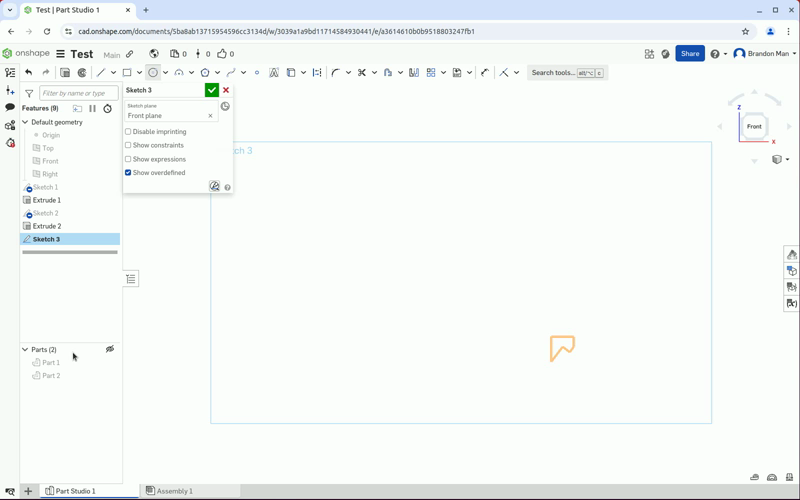
mouse_move(409, 326)
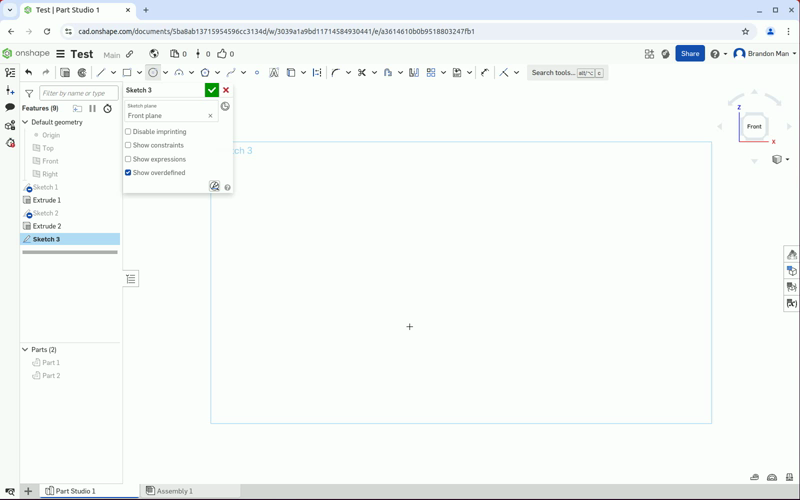
click(409, 326)
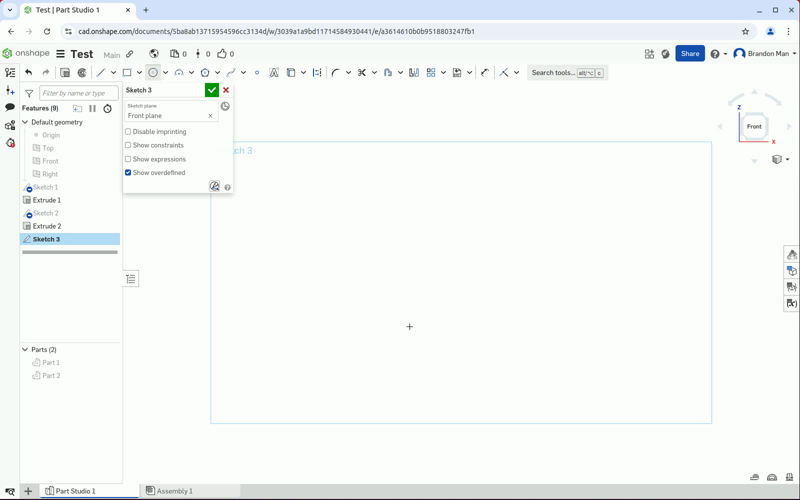
key_up(shift)
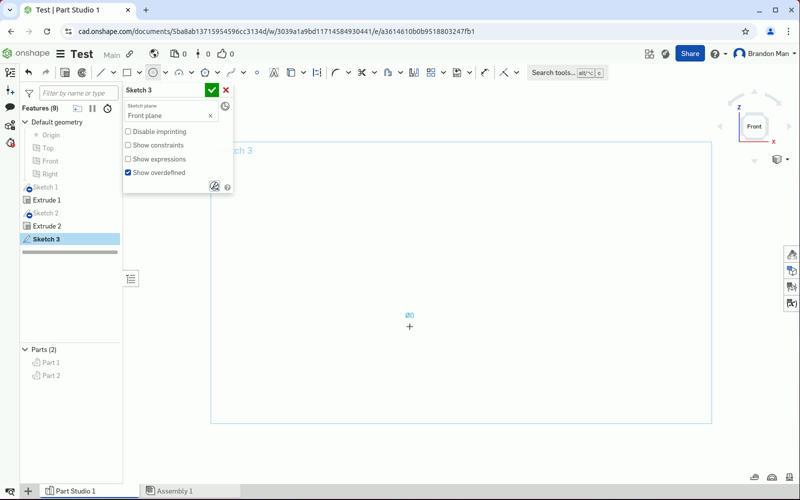
mouse_move(412, 326)
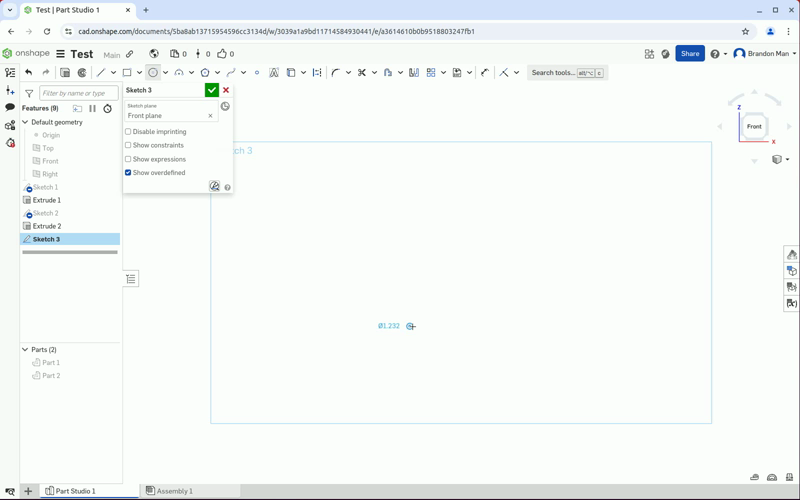
click(412, 326)
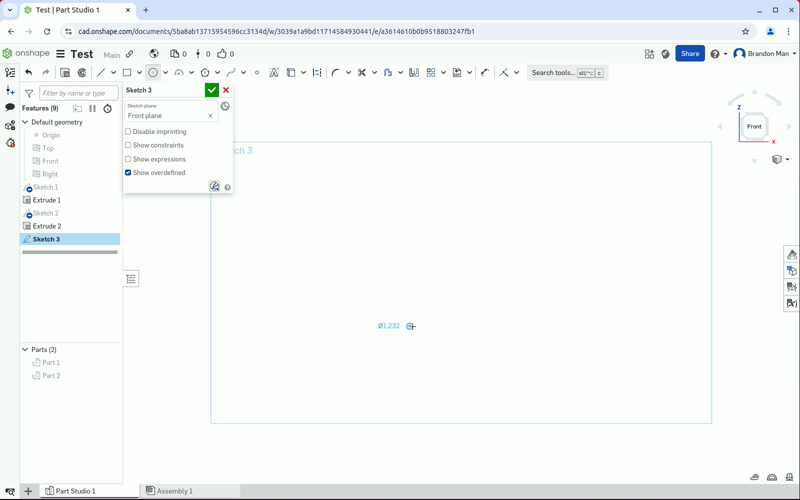
key(esc)
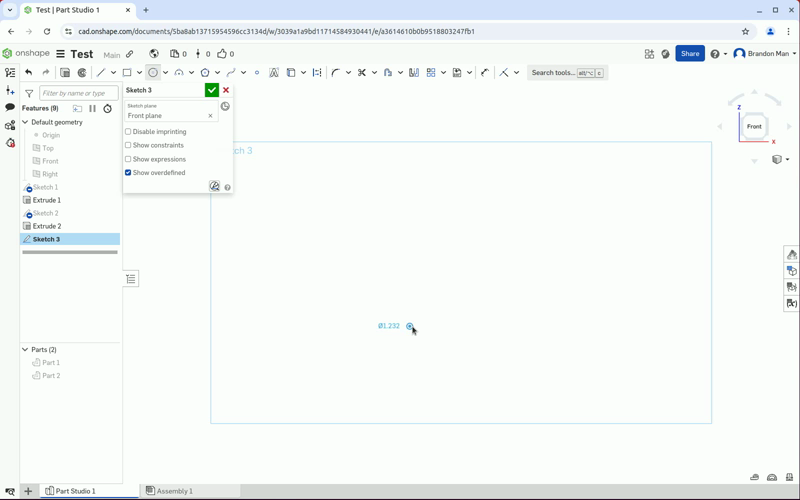
mouse_move(407, 327)
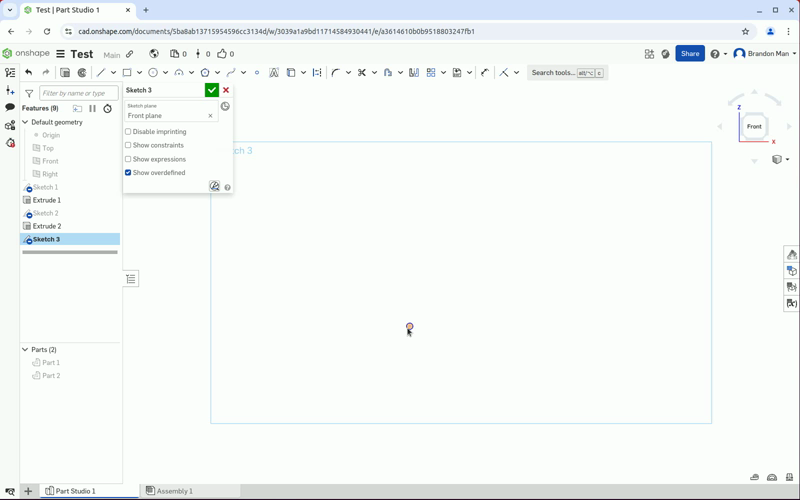
scroll(6)
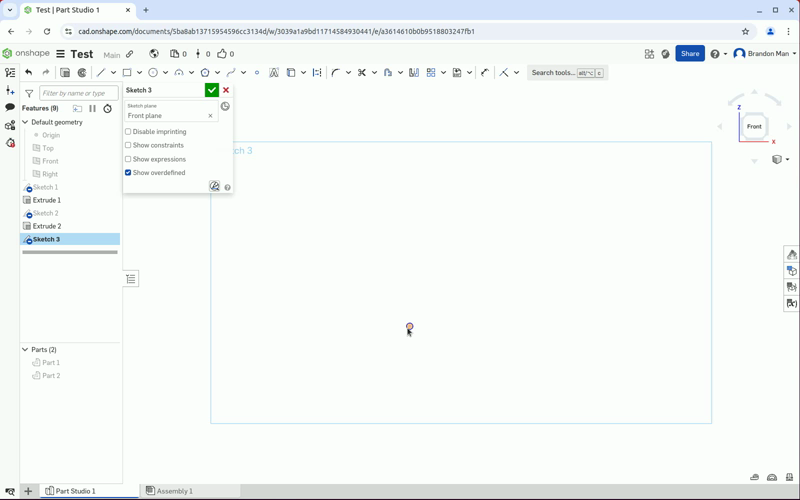
scroll(6)
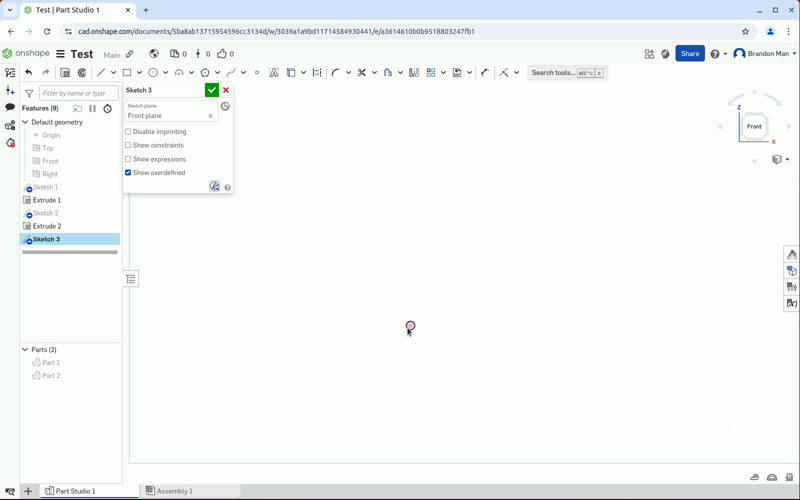
scroll(6)
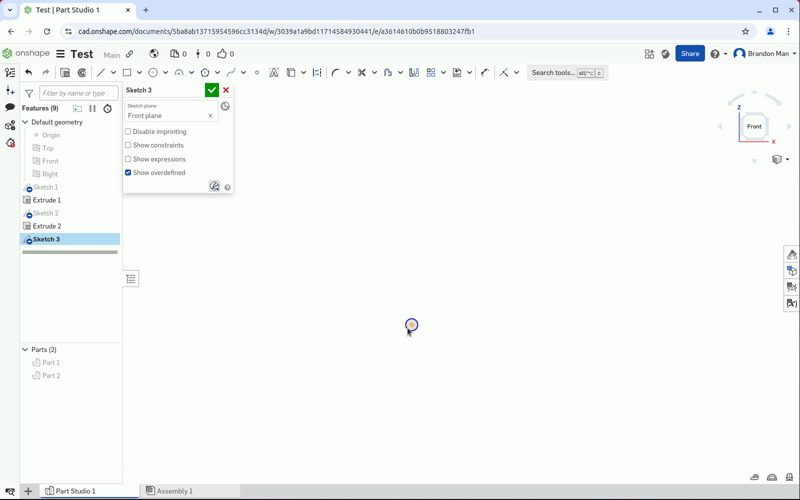
scroll(6)
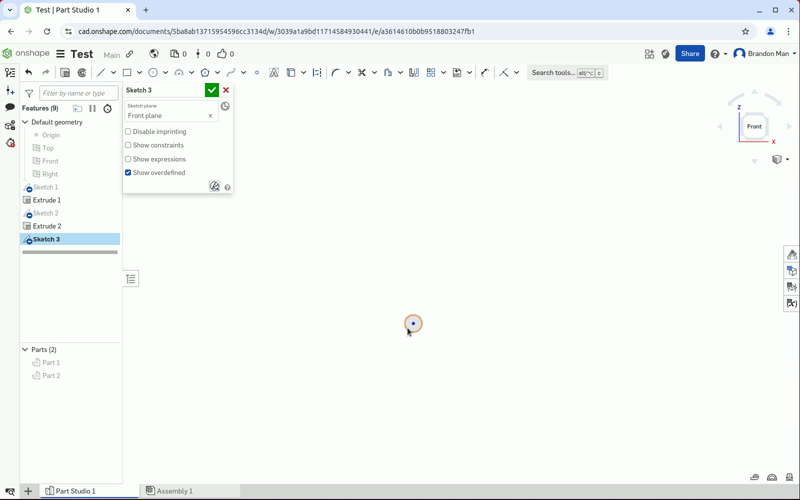
scroll(6)
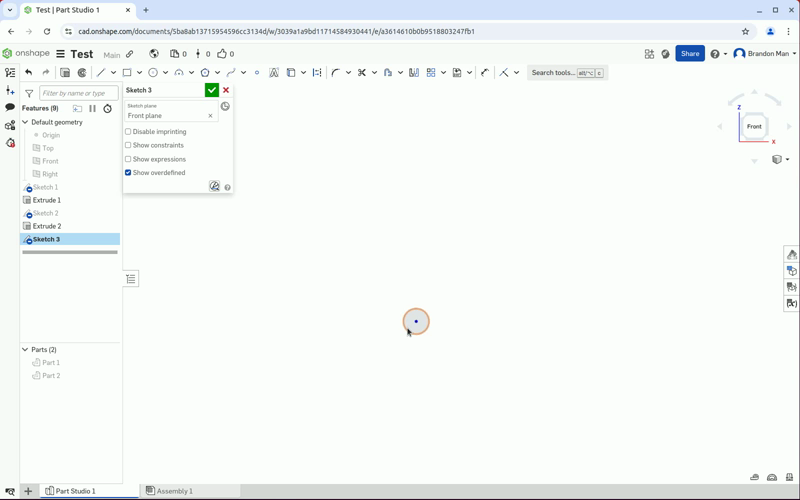
scroll(6)
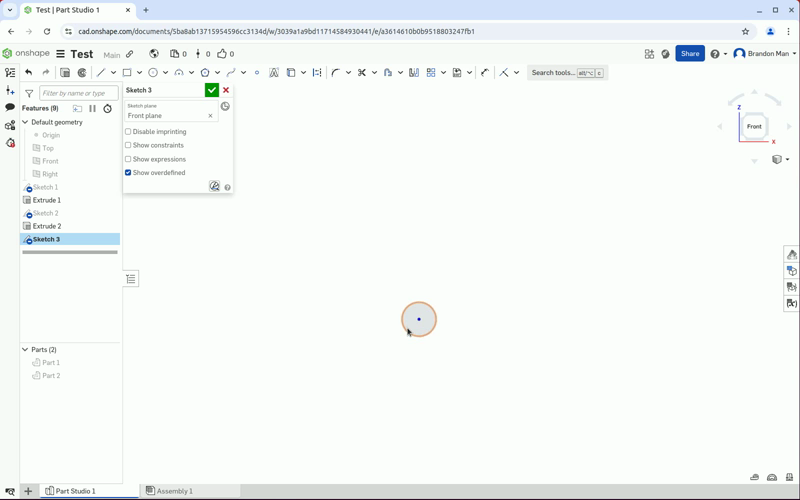
scroll(6)
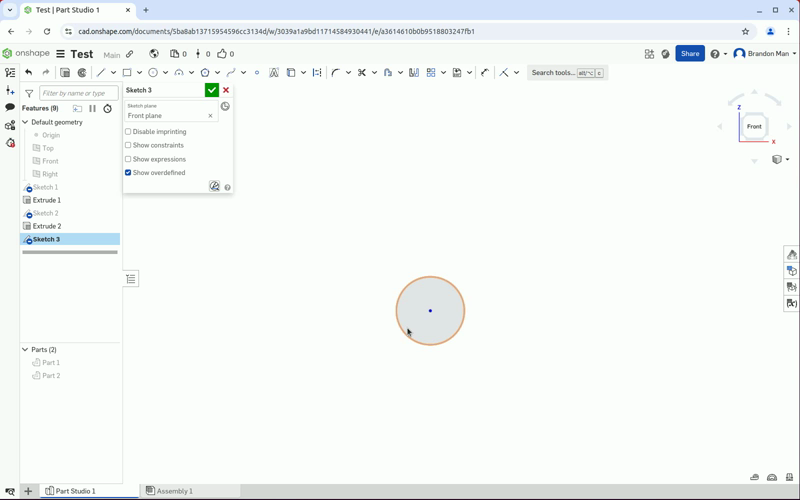
click(407, 327)
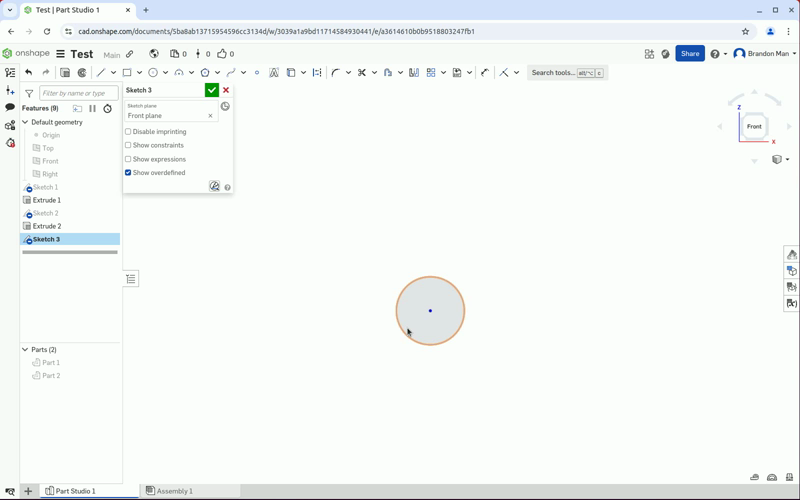
scroll(-6)
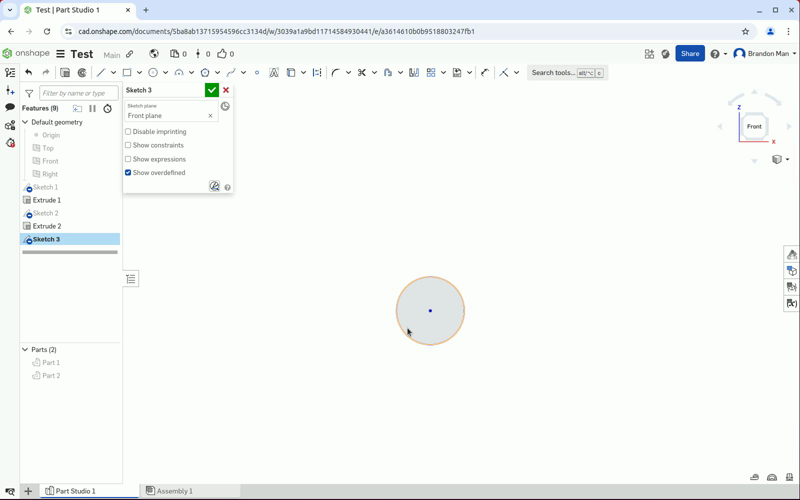
scroll(-6)
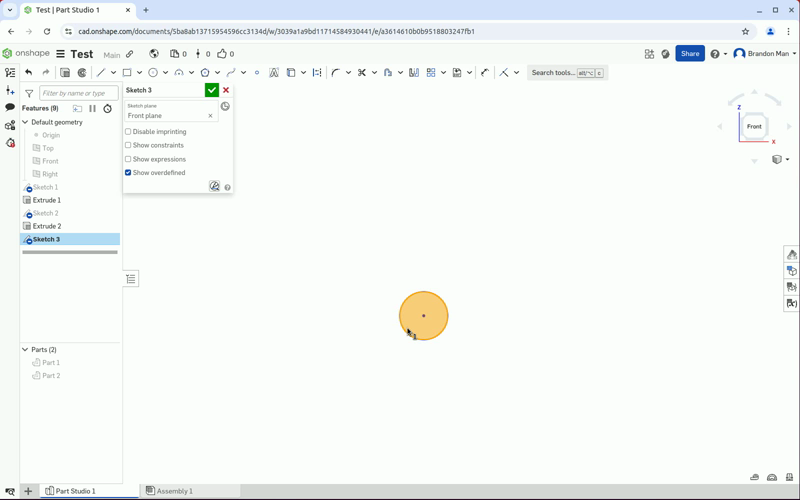
scroll(-6)
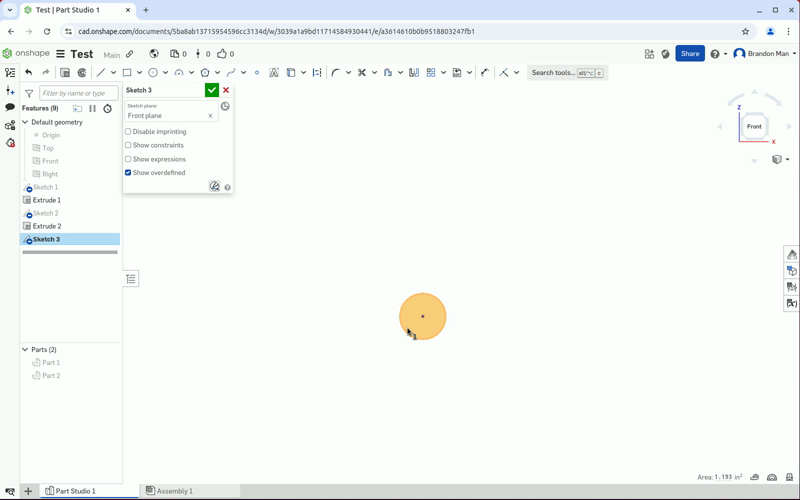
scroll(-6)
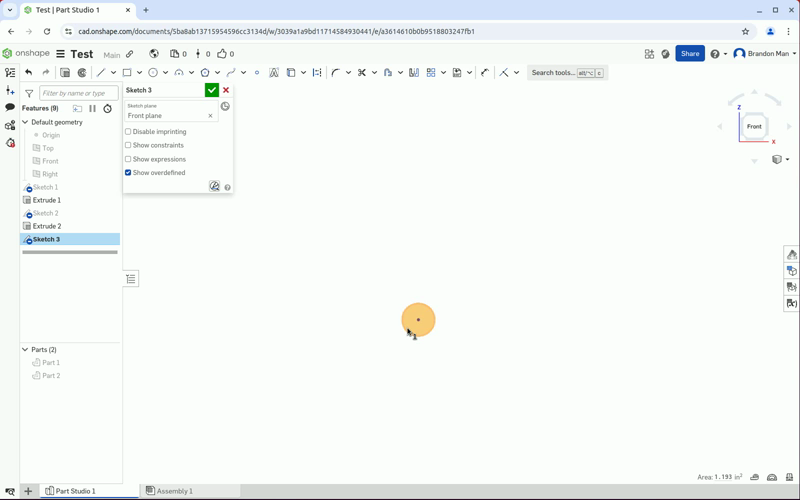
scroll(-6)
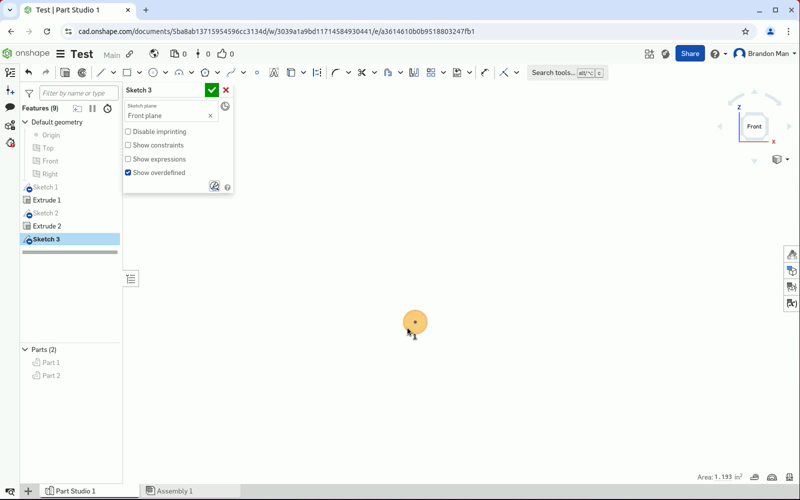
scroll(-6)
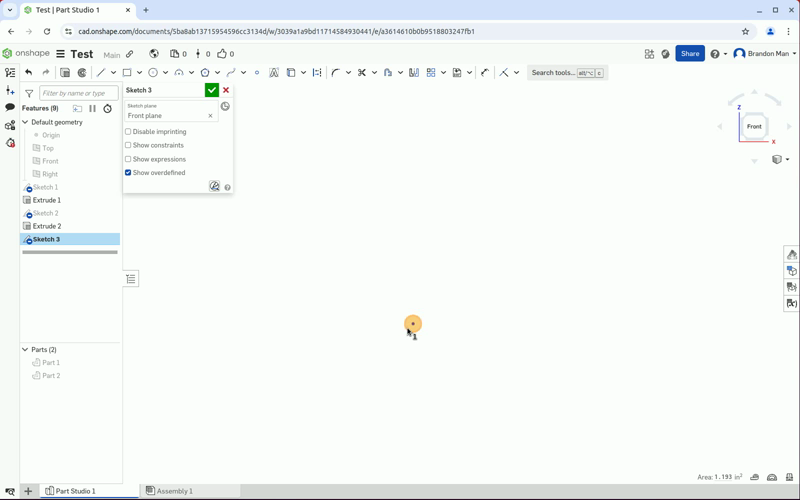
scroll(-6)
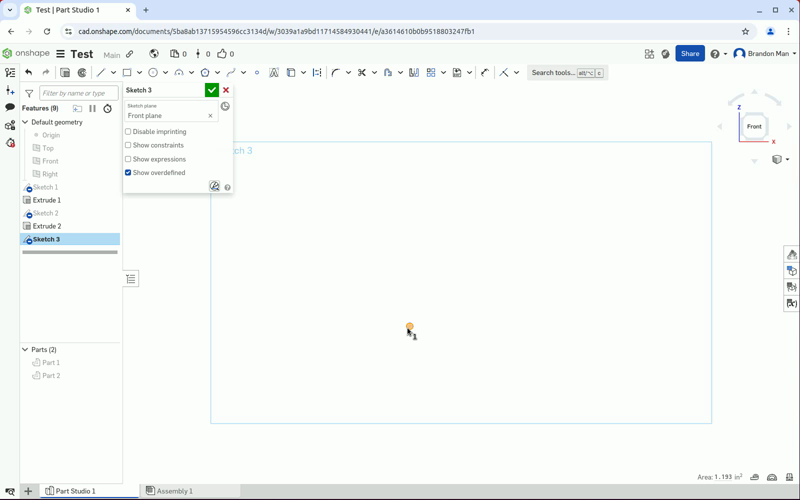
mouse_move(73, 352)
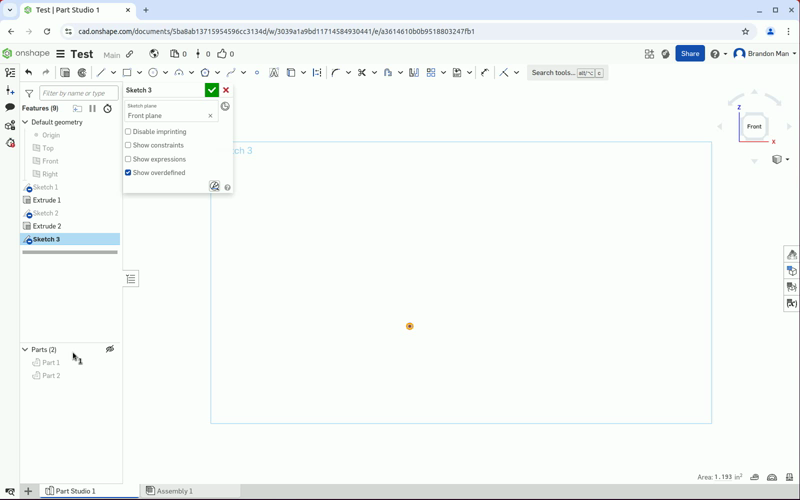
key(shift+y)
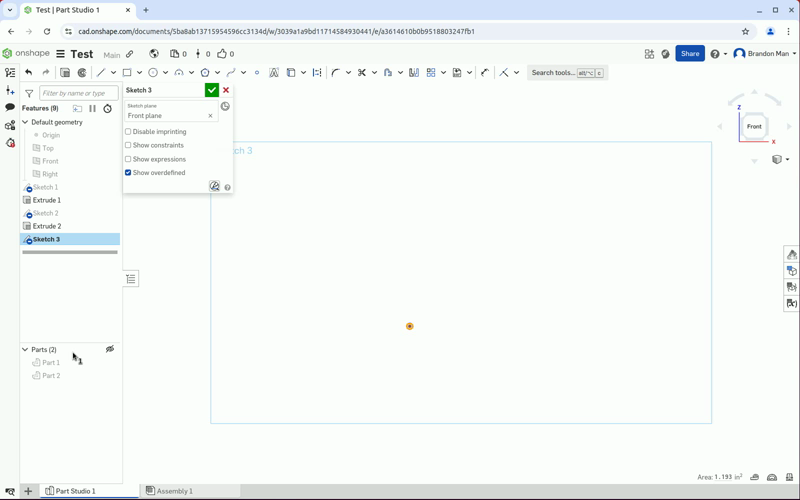
key(shift+e)
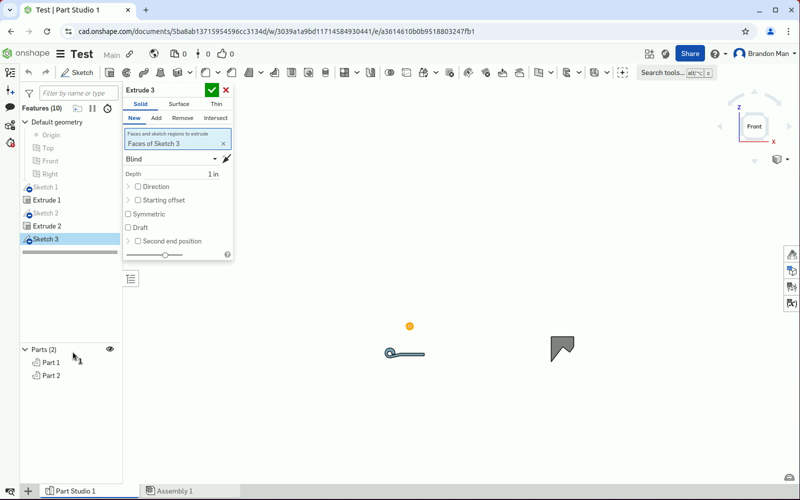
mouse_move(143, 106)
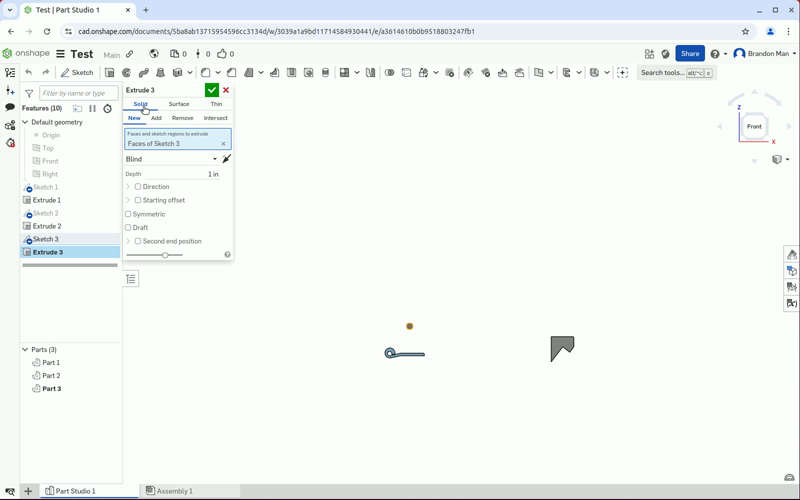
click(143, 106)
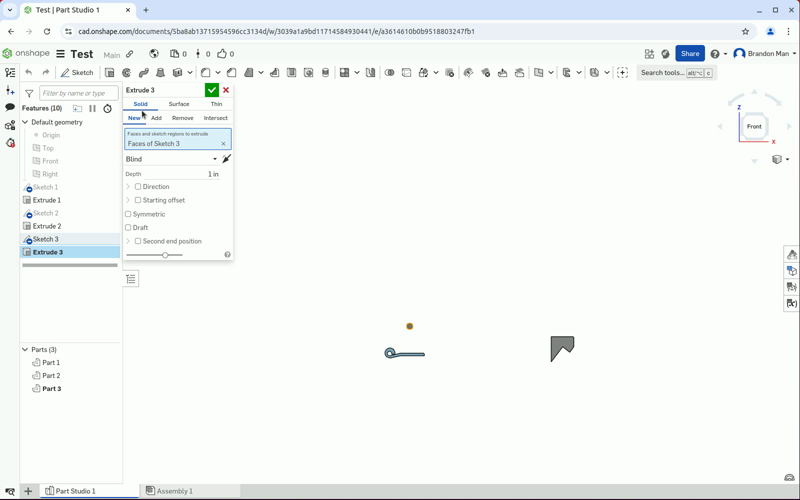
mouse_move(137, 120)
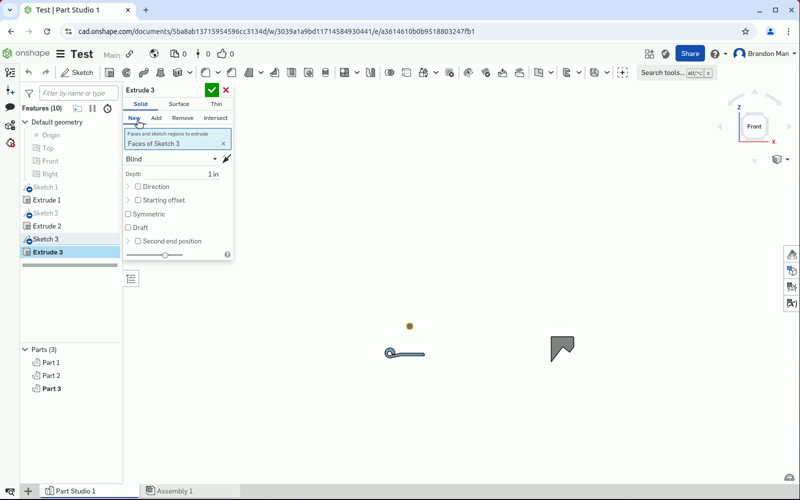
click(137, 120)
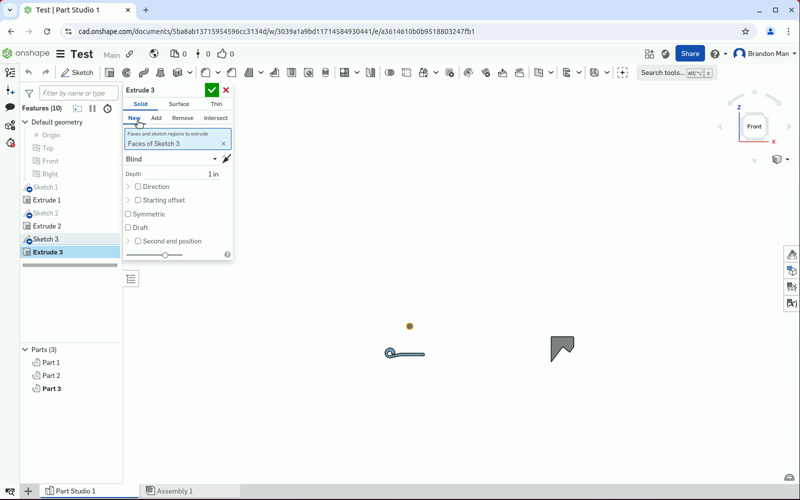
key(tab, 4)
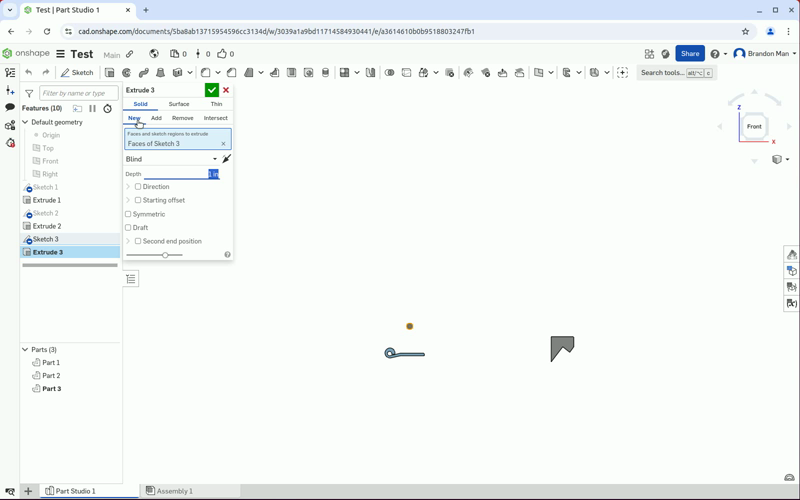
text(9.628)
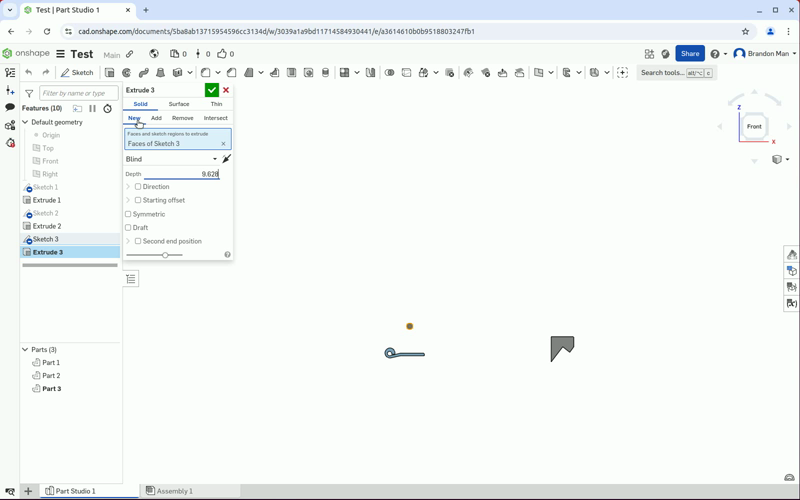
key(enter)
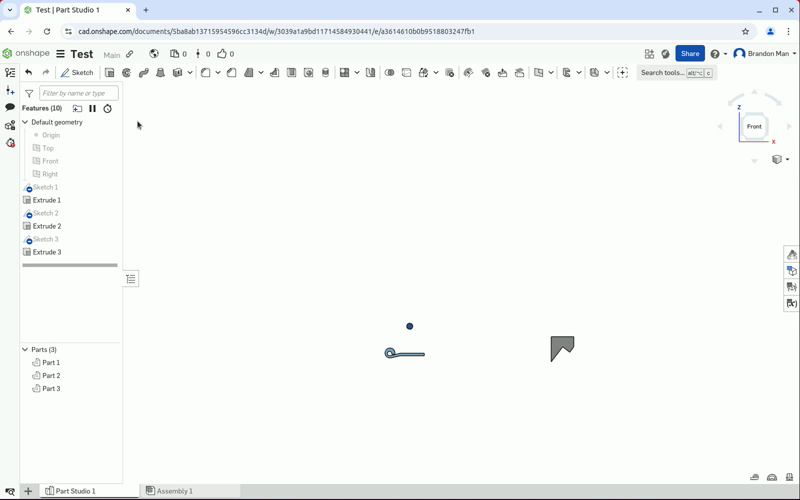
key(shift+h)
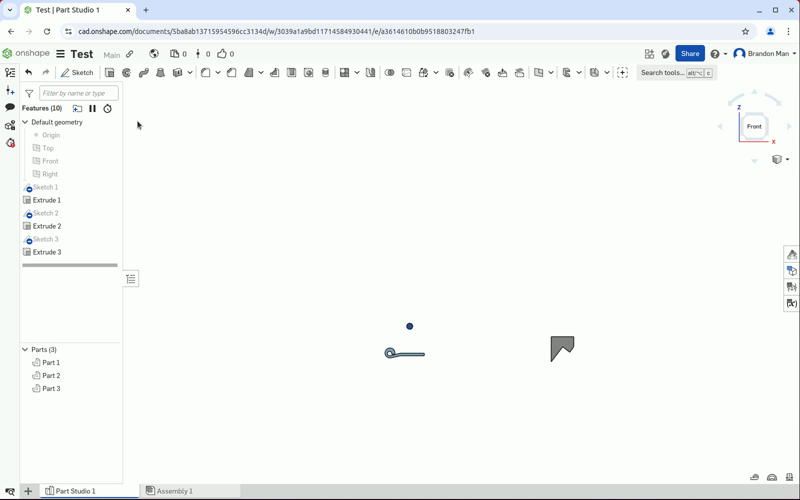
key(shift+h)
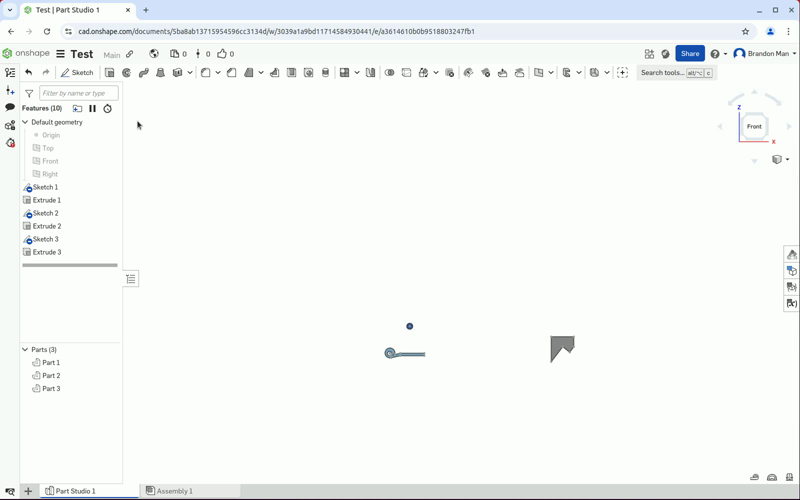
key(shift+7)
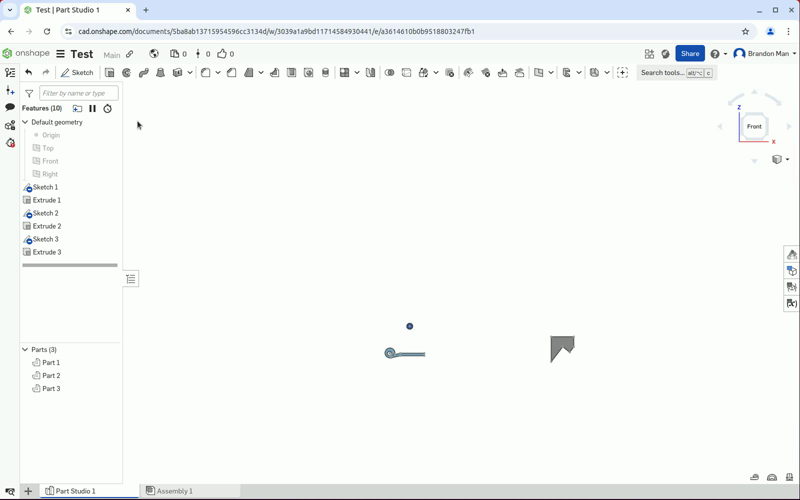
key(left, 2)
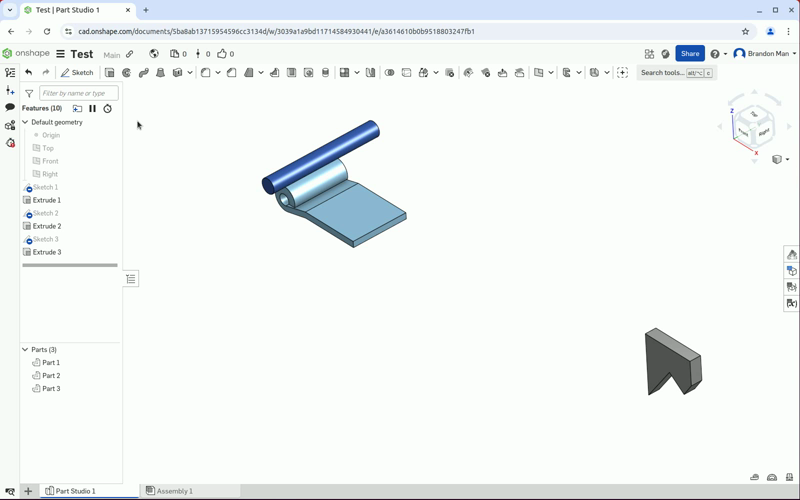
key(down, 2)
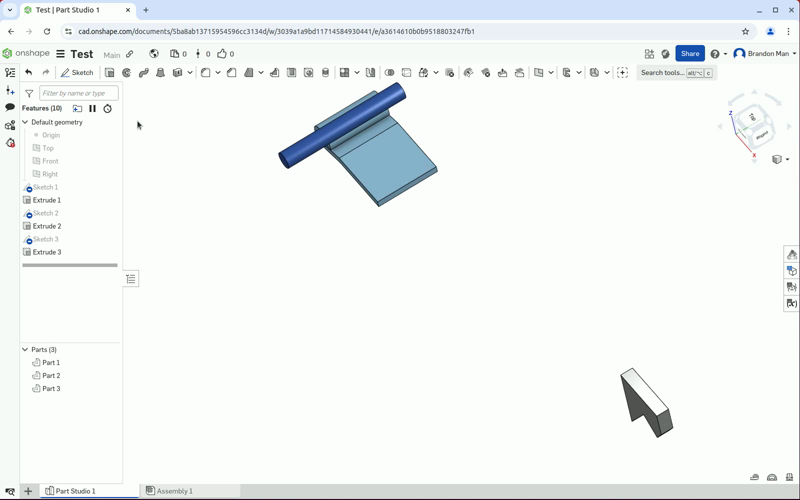
key(up, 2)
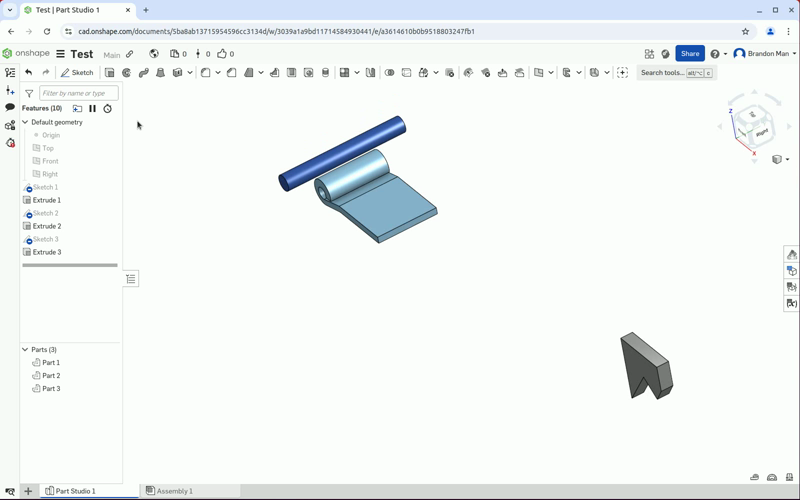
key(right, 2)
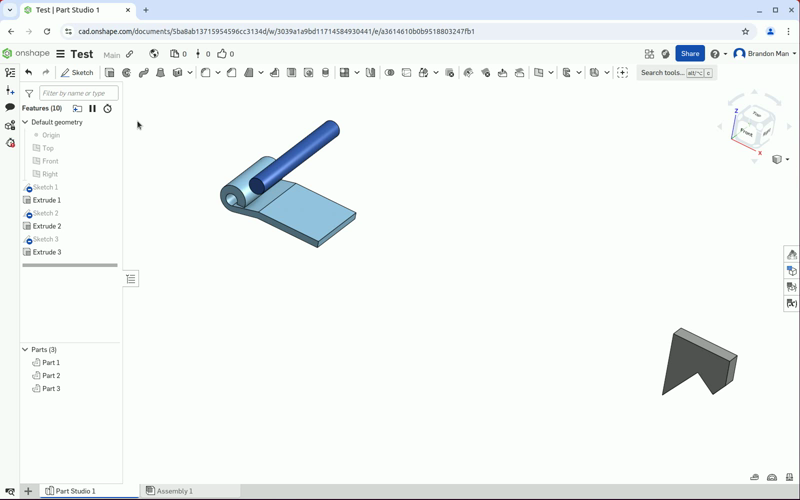
mouse_move(73, 189)
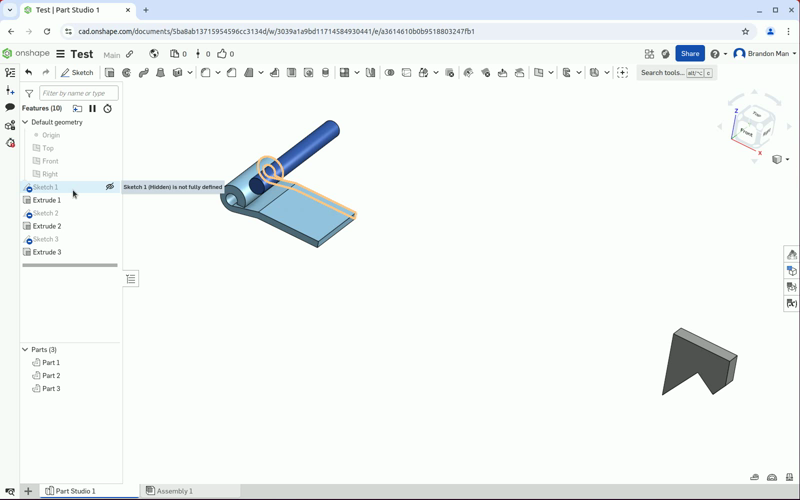
click(73, 189)